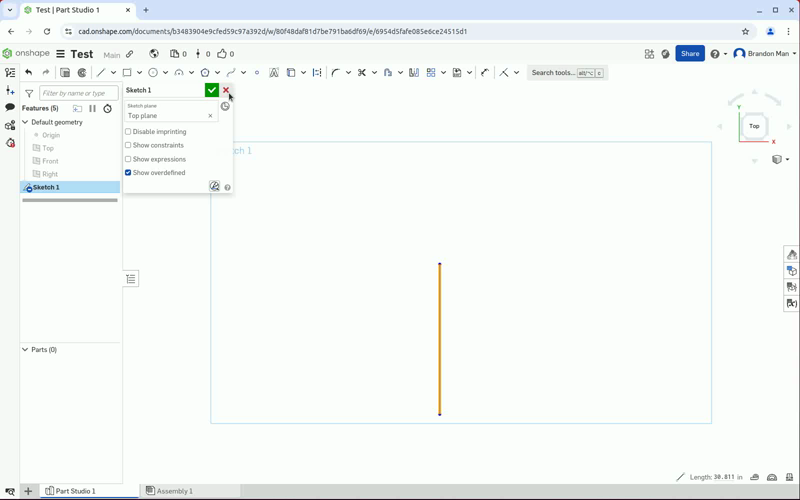
key(shift+h)
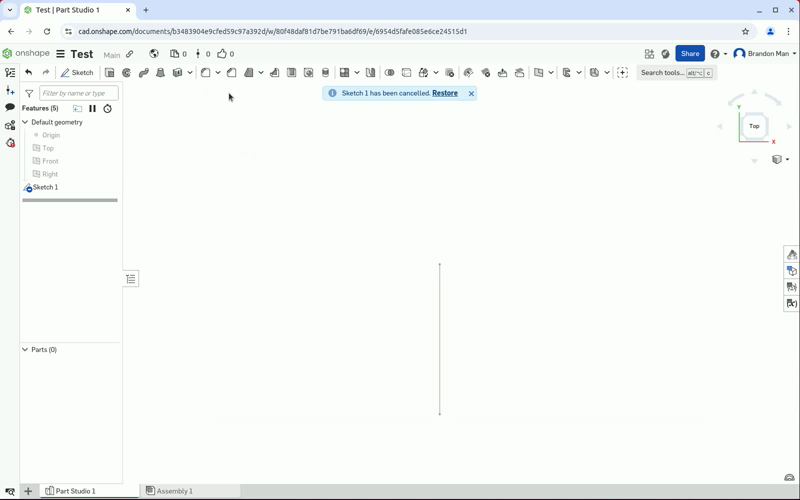
key(shift+s)
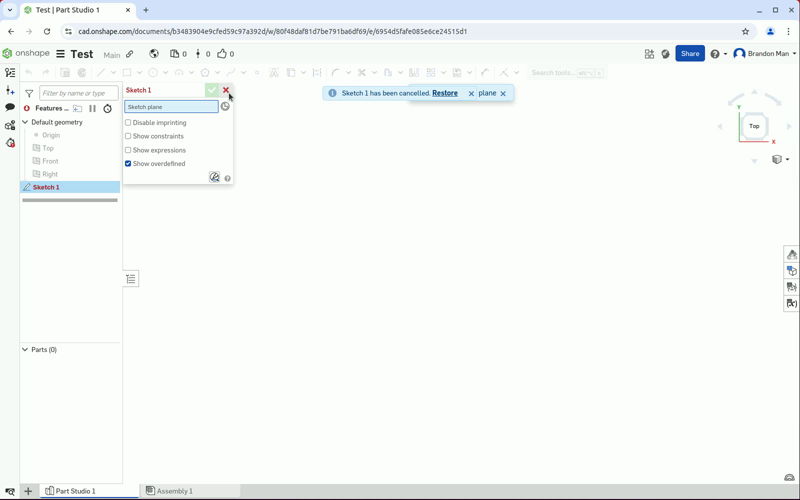
mouse_move(73, 150)
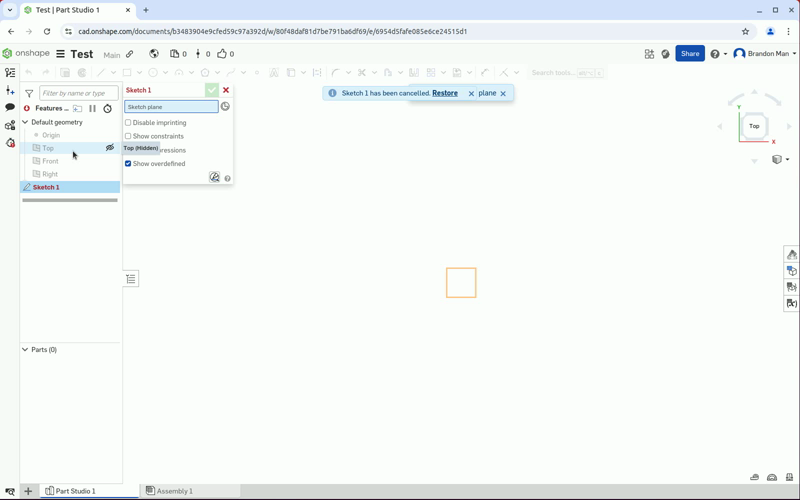
click(73, 150)
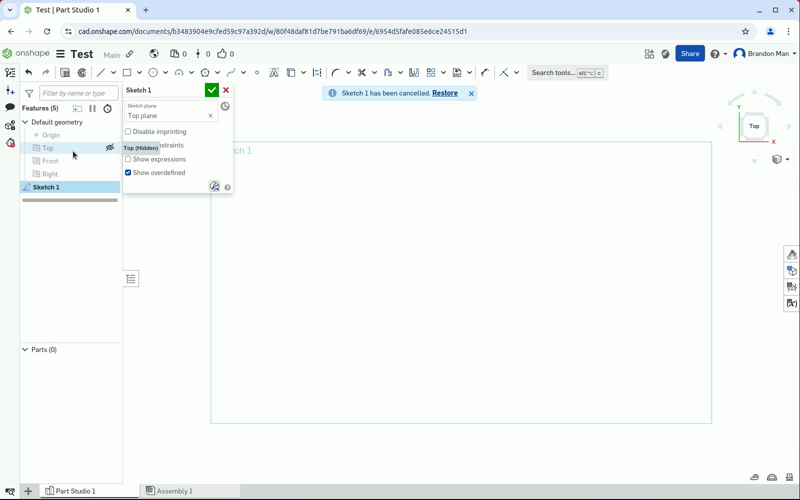
mouse_move(73, 352)
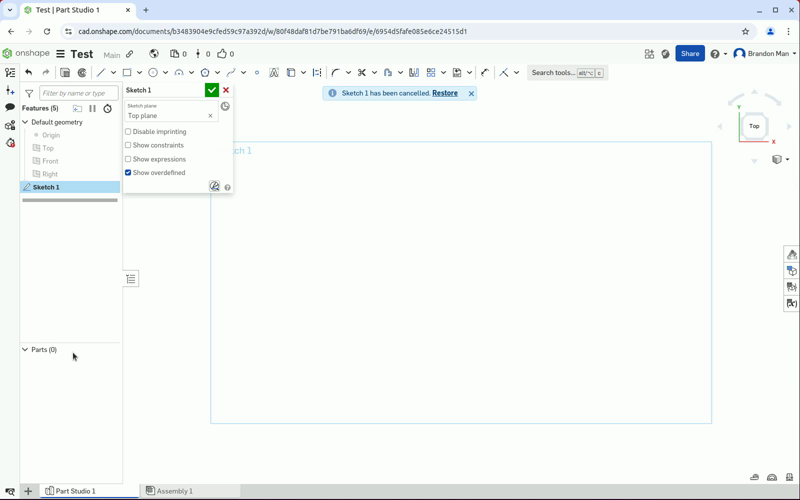
key(y)
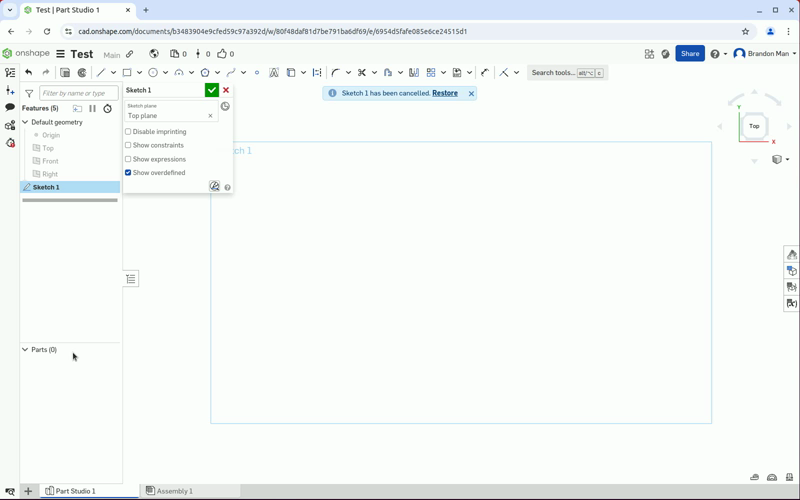
key(l)
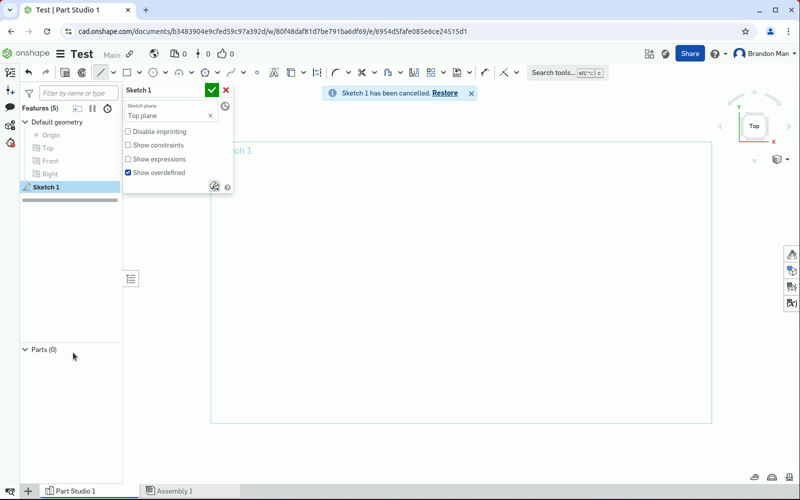
key_down(shift)
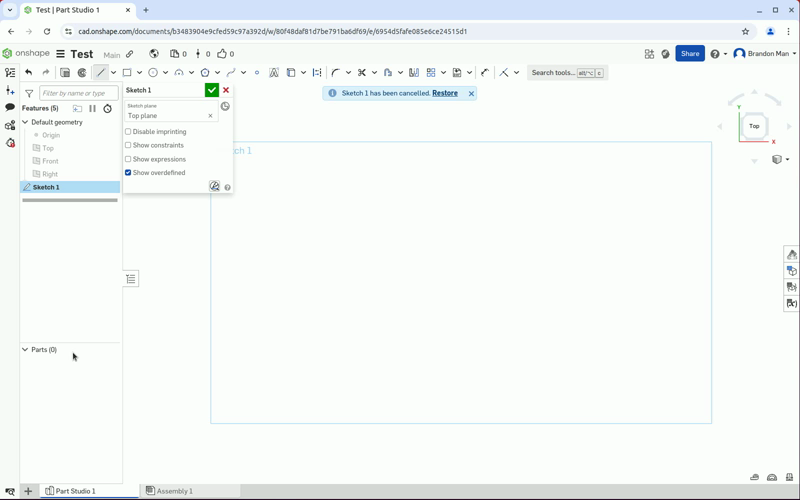
mouse_move(437, 357)
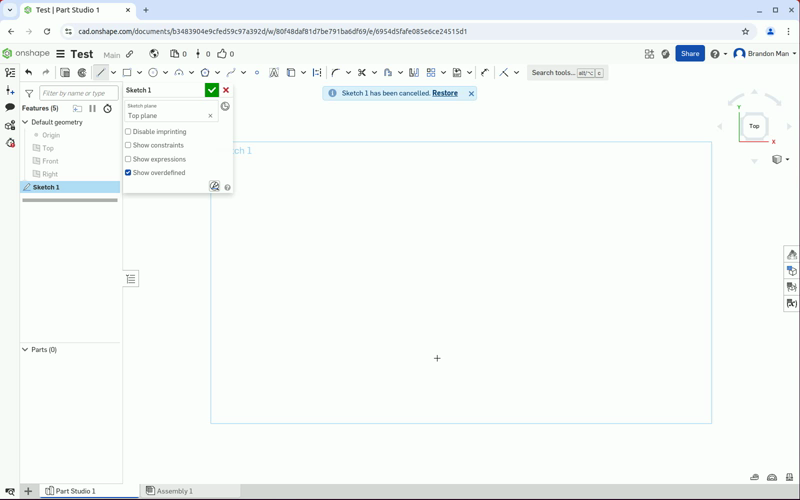
click(437, 357)
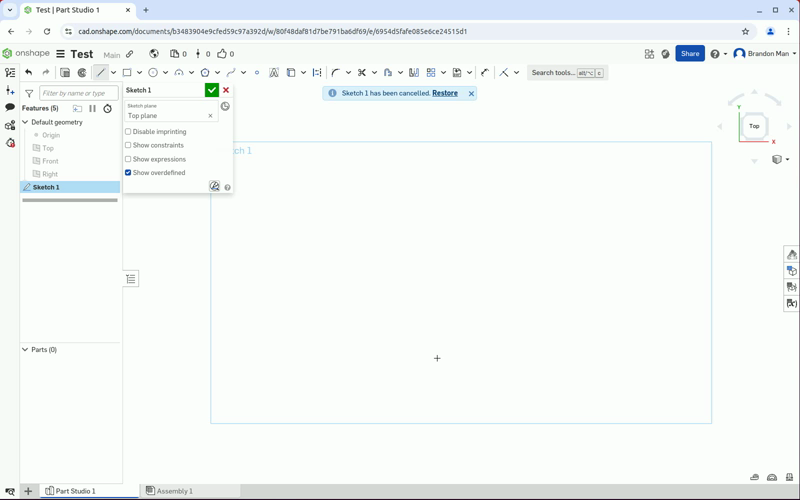
key_up(shift)
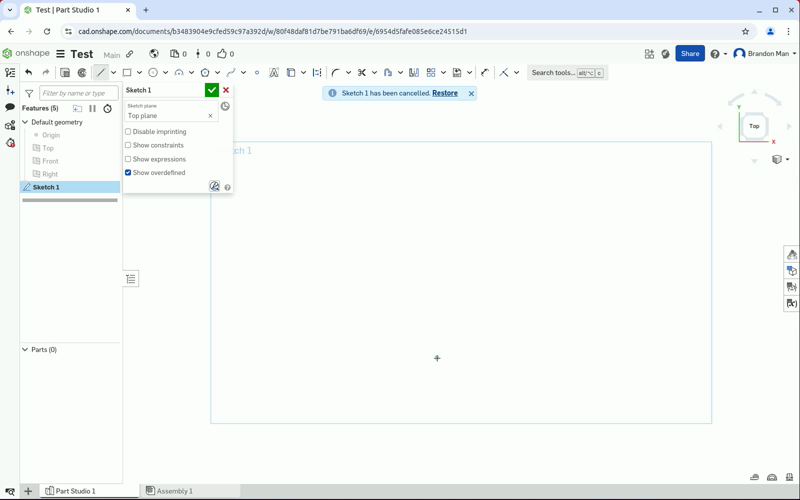
key_down(shift)
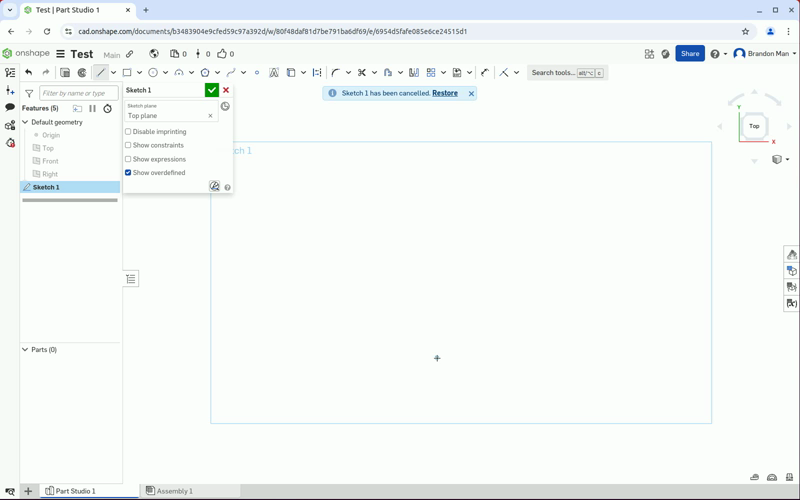
mouse_move(467, 357)
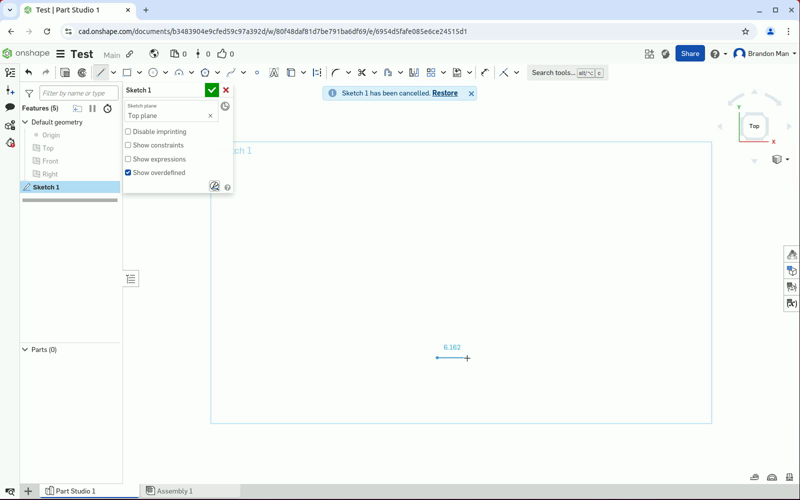
mouse_move(461, 357)
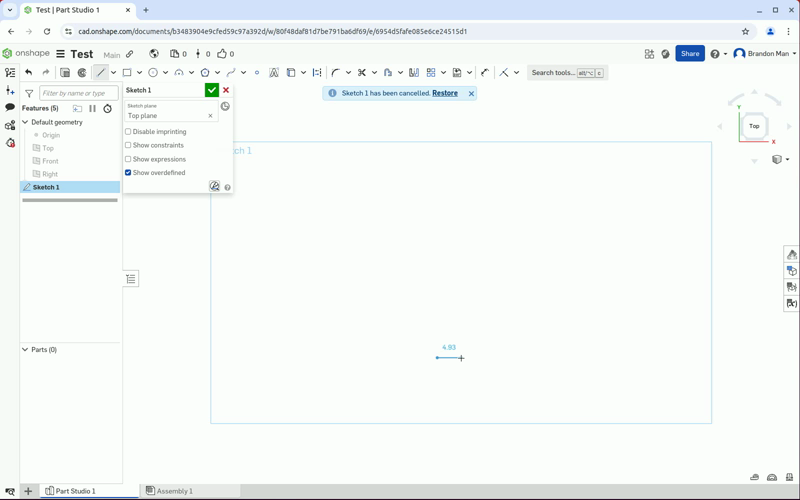
click(461, 357)
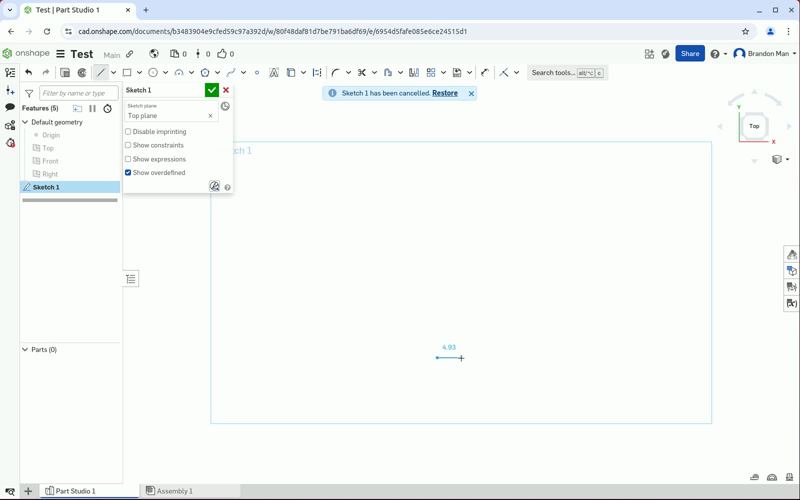
key_up(shift)
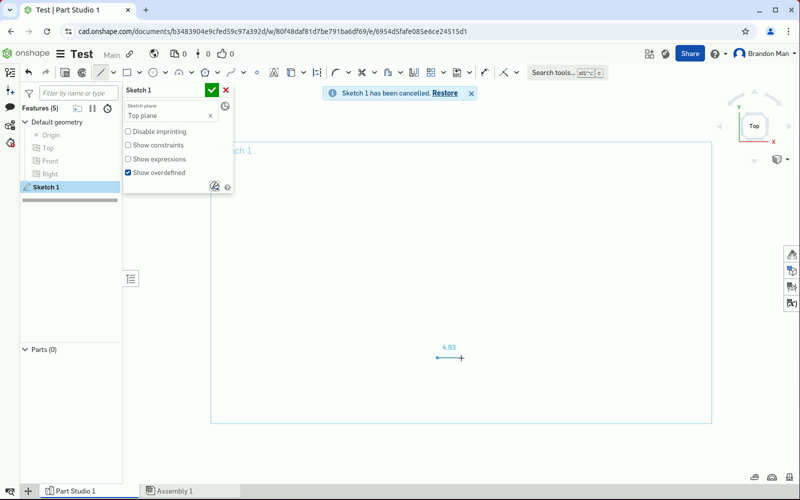
key(esc)
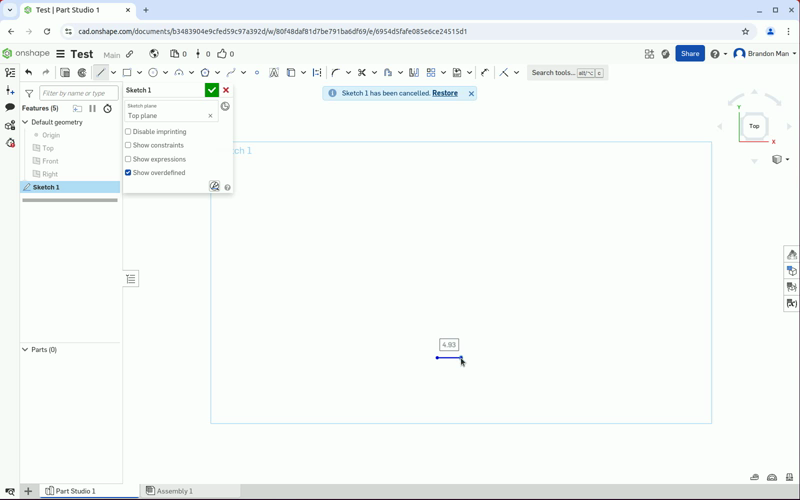
key(a)
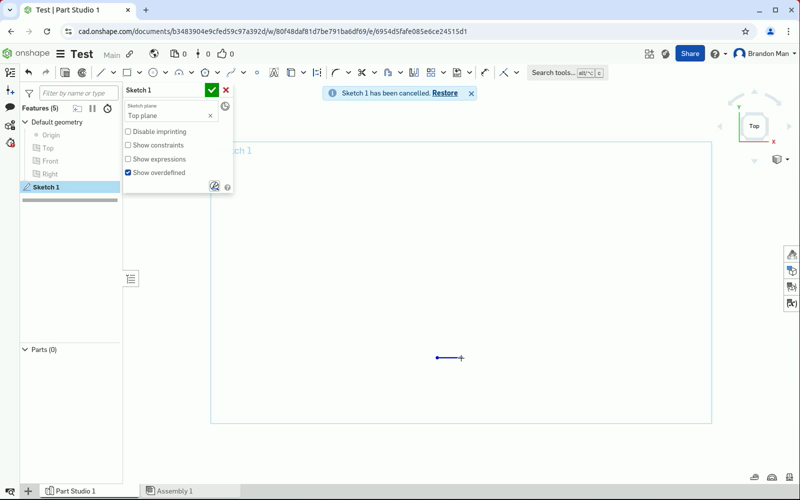
mouse_move(461, 357)
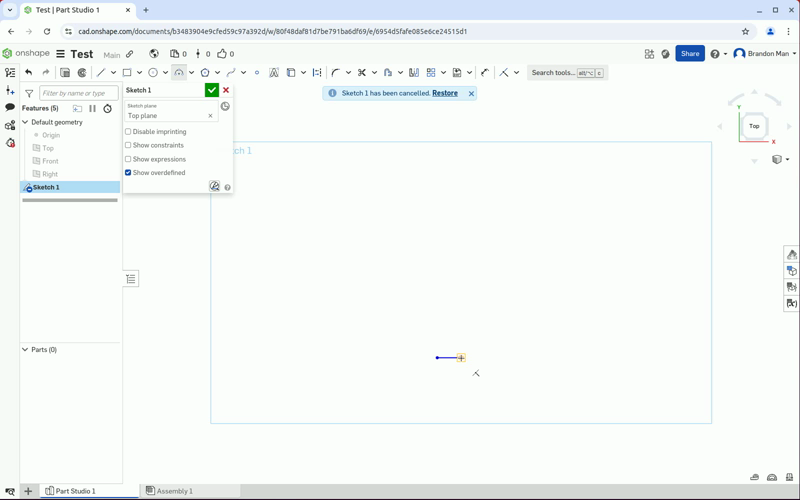
click(461, 357)
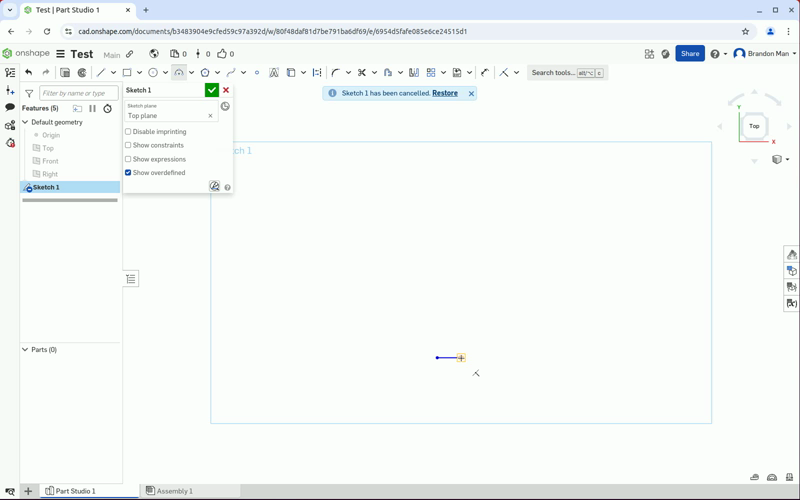
key_down(shift)
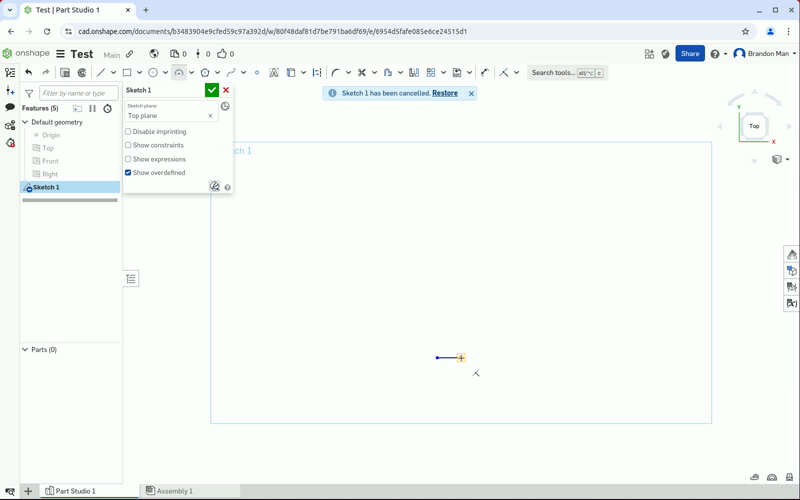
mouse_move(461, 207)
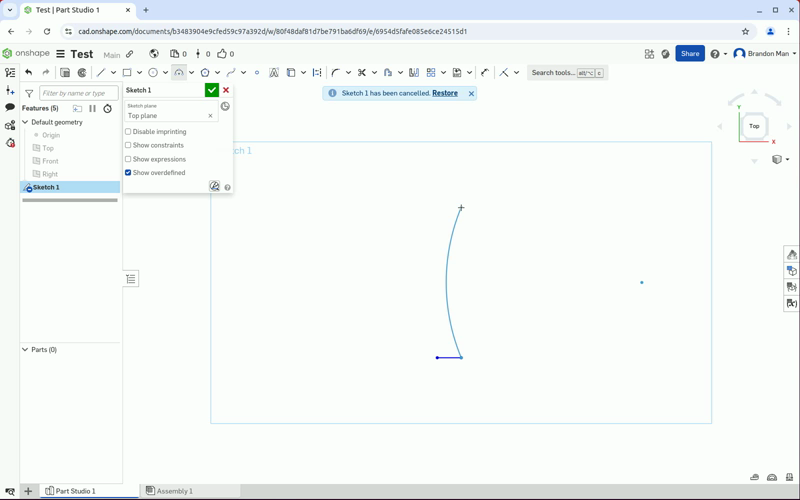
click(461, 207)
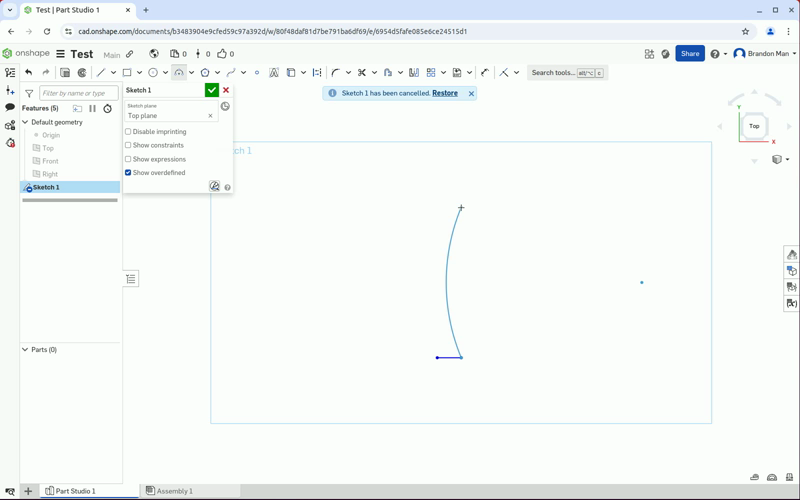
mouse_move(536, 282)
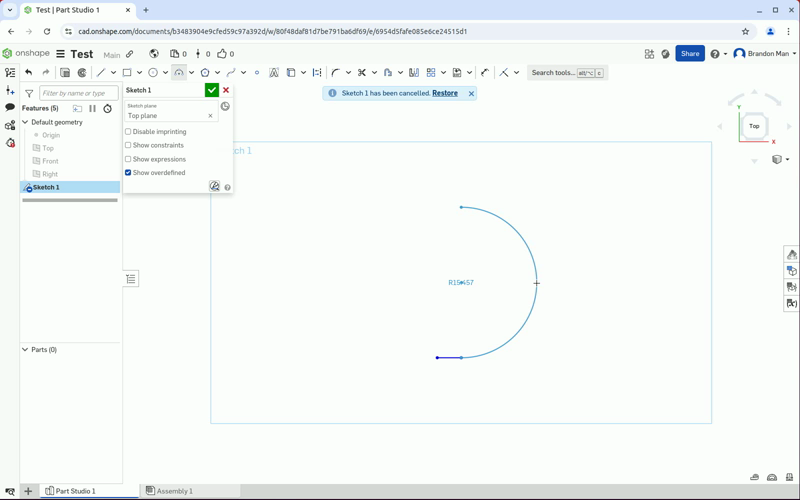
click(536, 282)
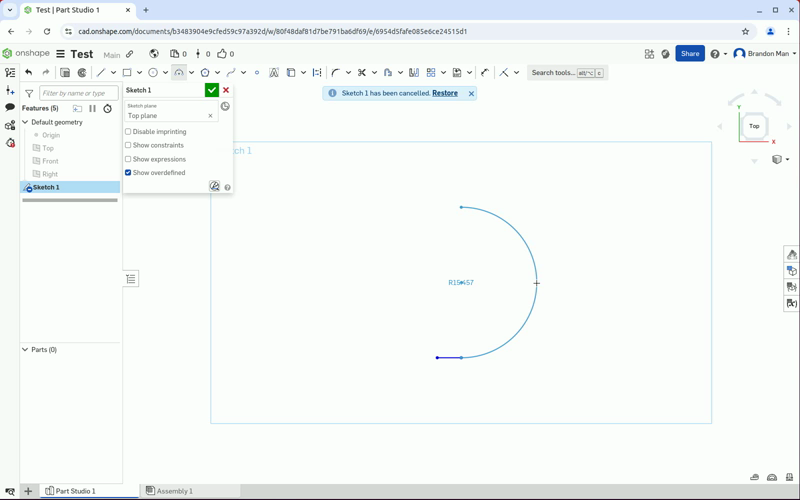
key_up(shift)
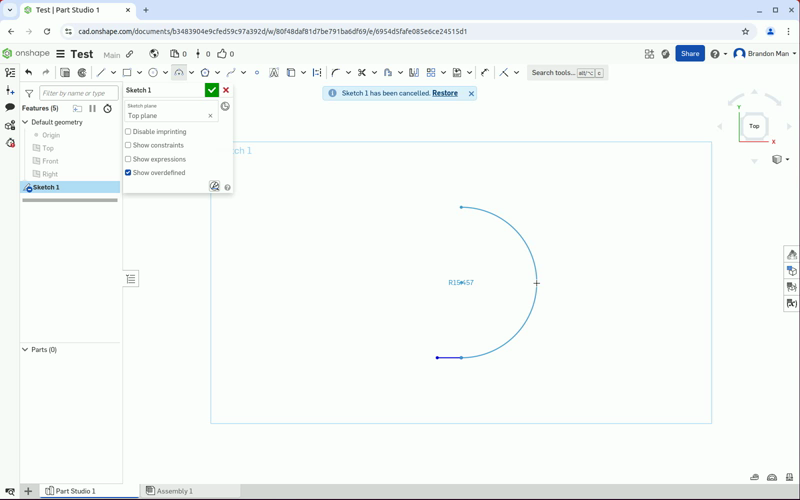
key(esc)
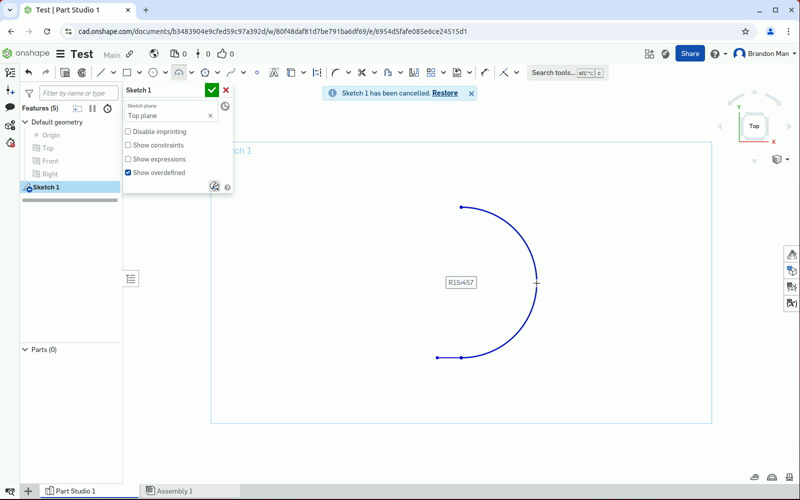
key(l)
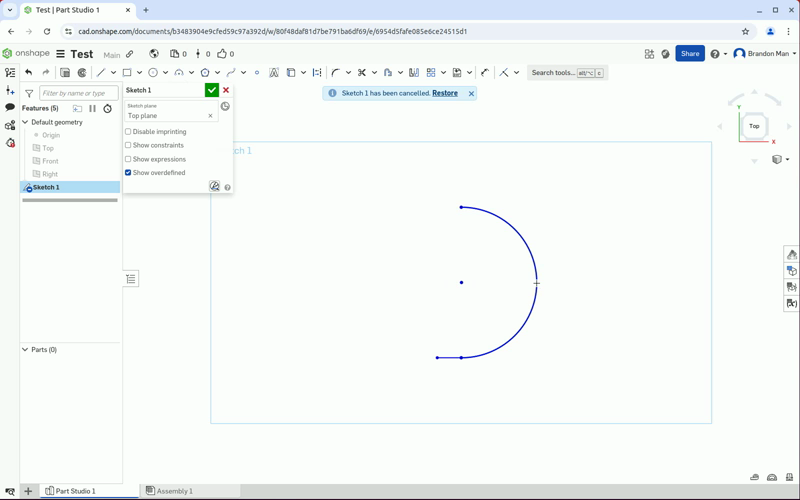
mouse_move(461, 207)
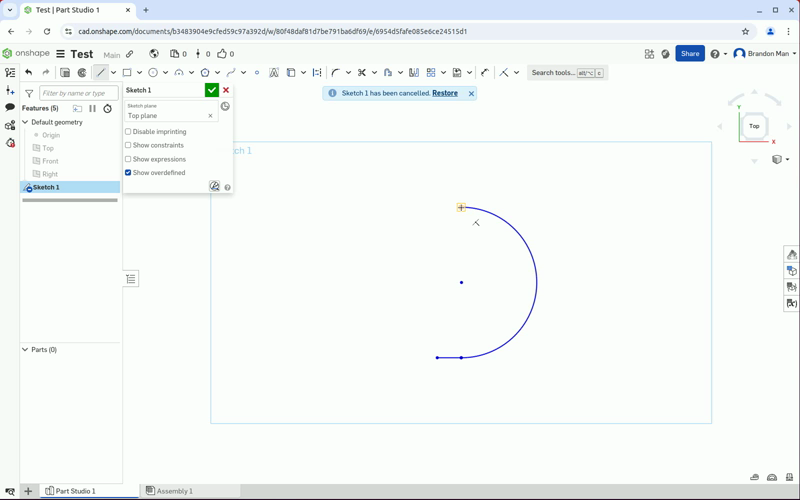
click(461, 207)
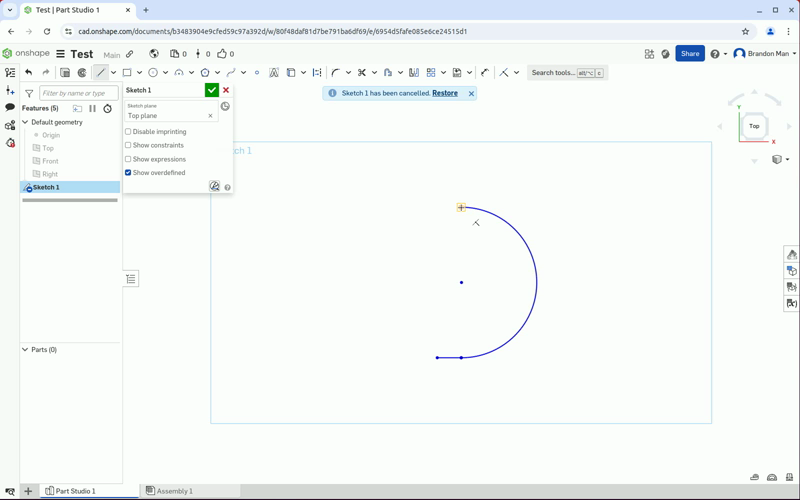
key_down(shift)
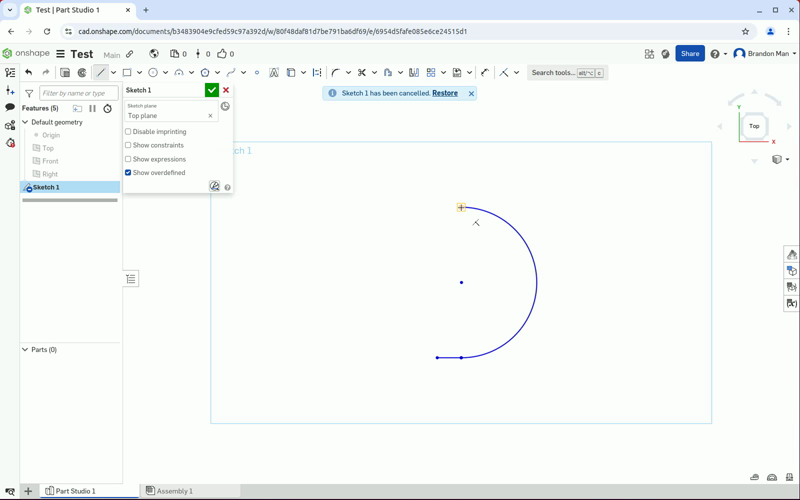
mouse_move(491, 207)
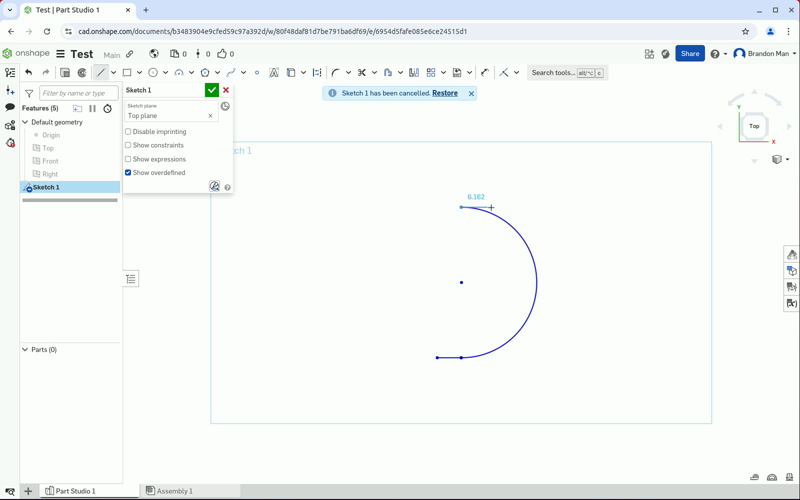
mouse_move(437, 207)
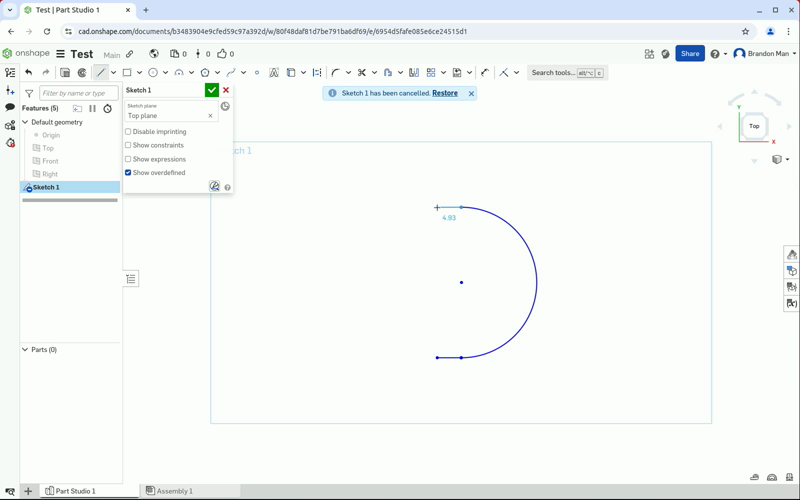
click(437, 207)
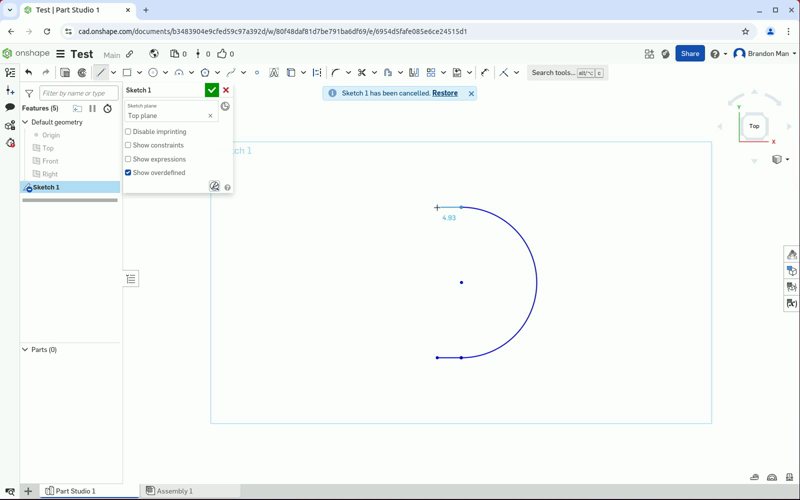
key_up(shift)
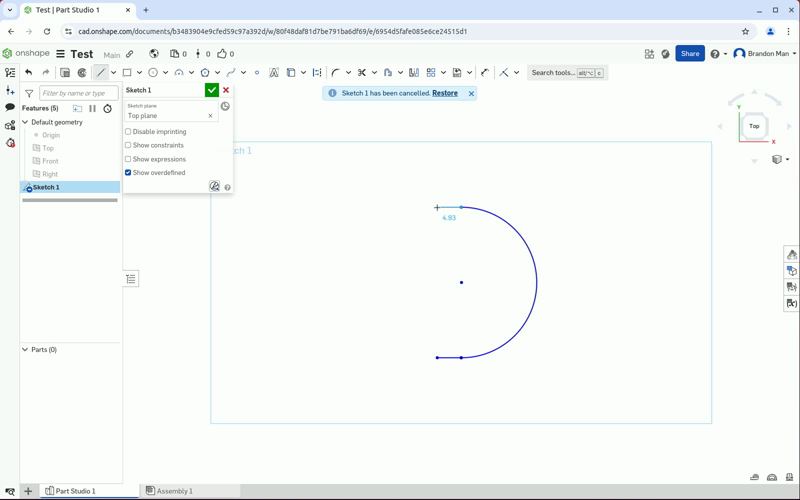
key_down(shift)
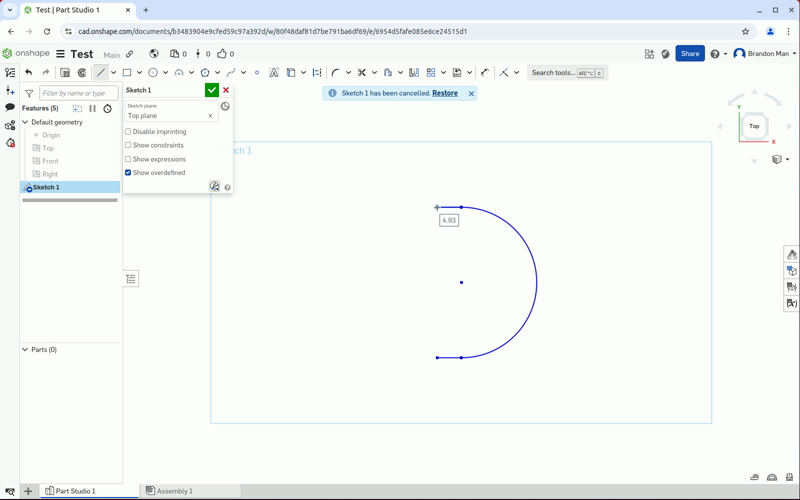
mouse_move(437, 357)
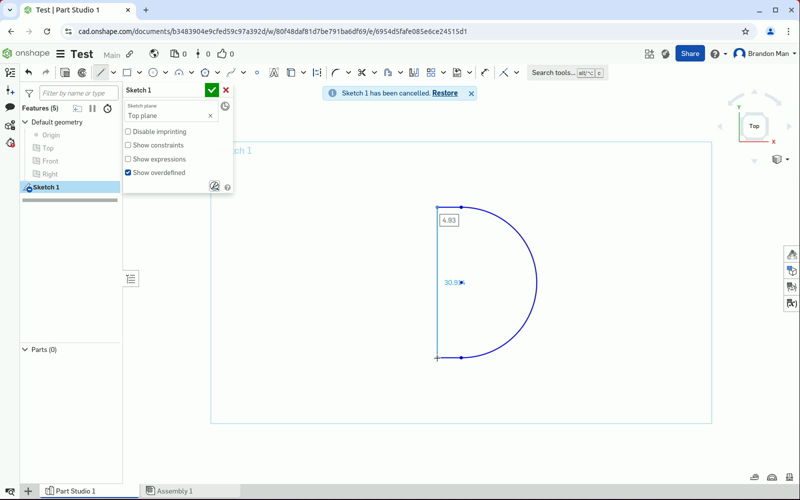
key_up(shift)
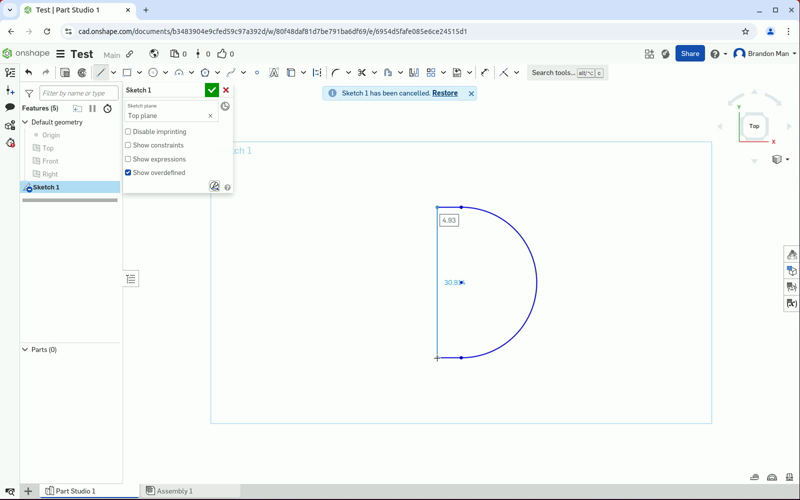
click(437, 357)
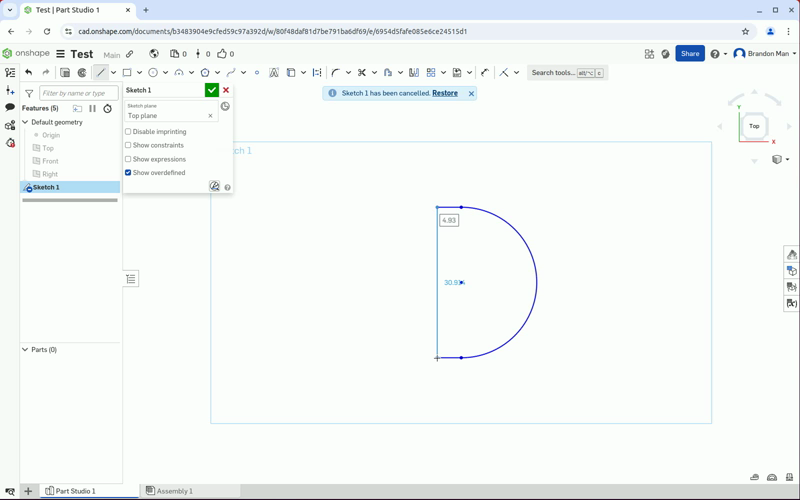
key(esc)
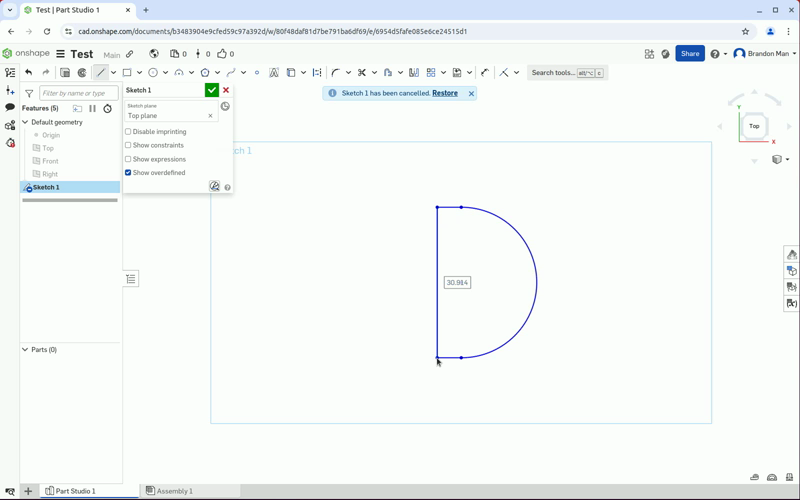
key(l)
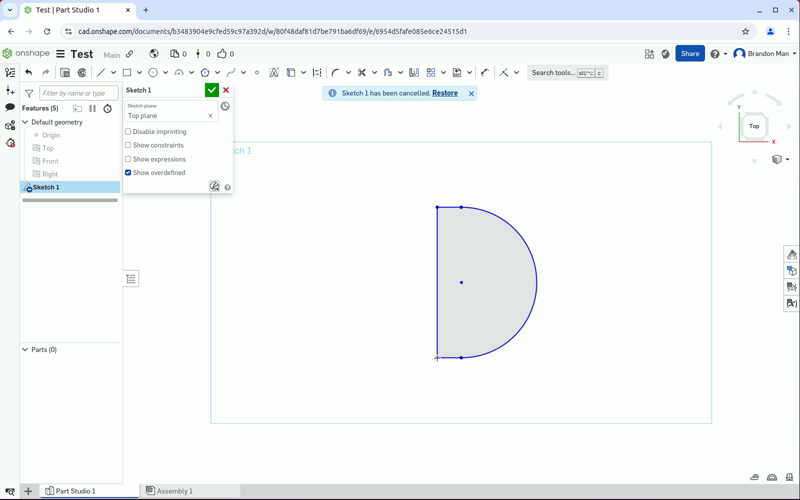
key_down(shift)
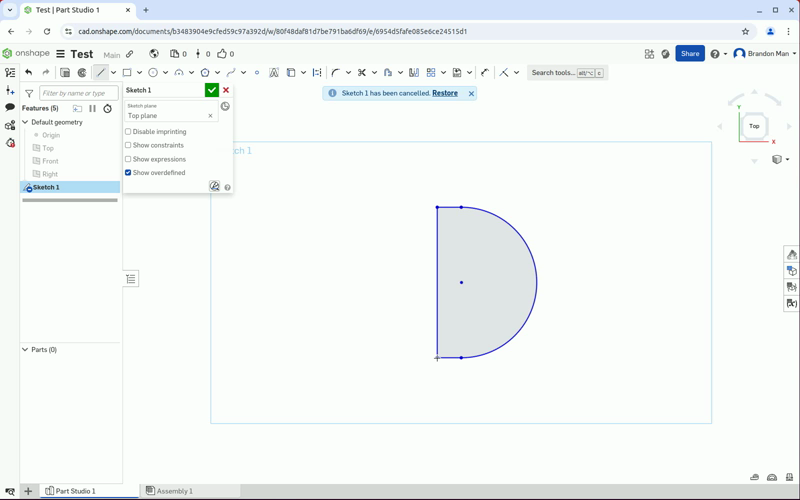
mouse_move(442, 346)
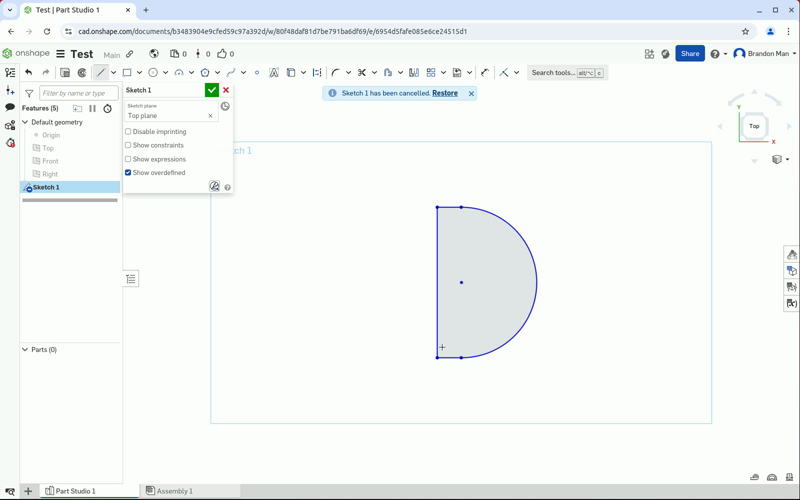
click(442, 346)
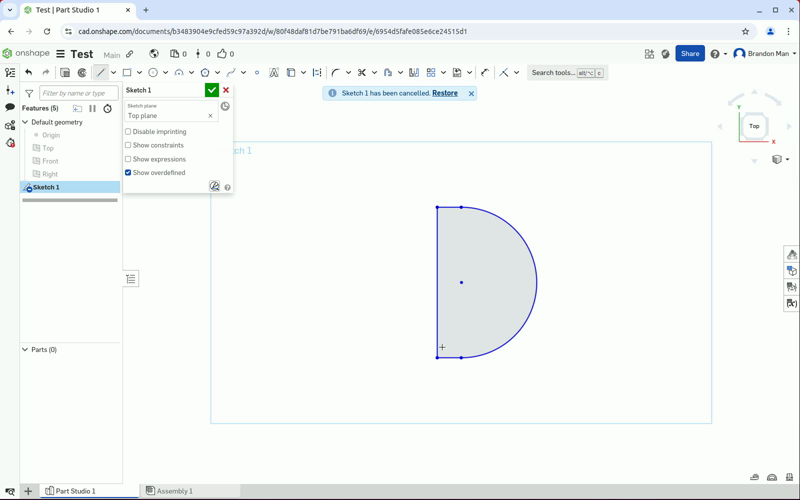
key_up(shift)
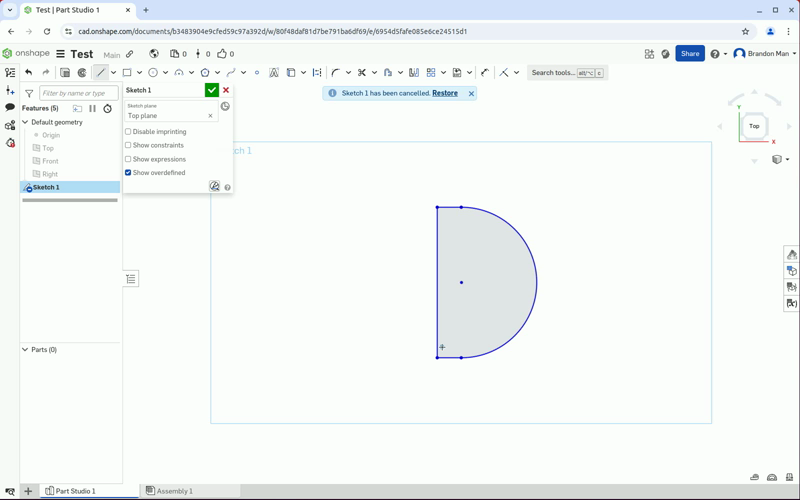
key_down(shift)
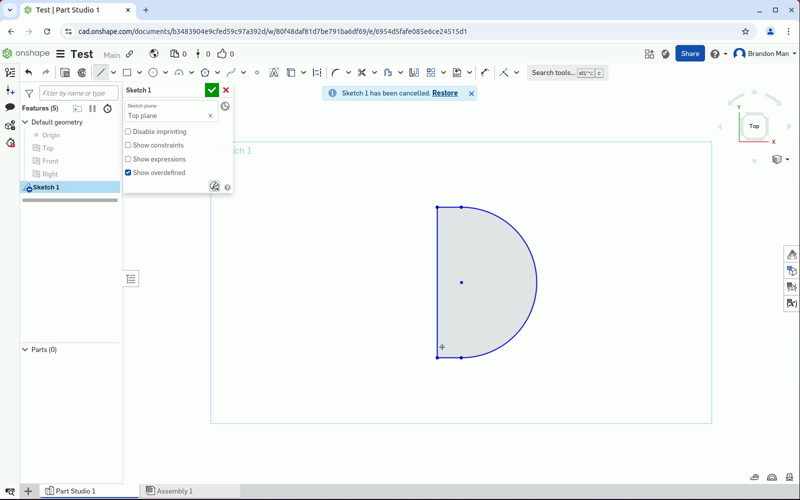
mouse_move(472, 346)
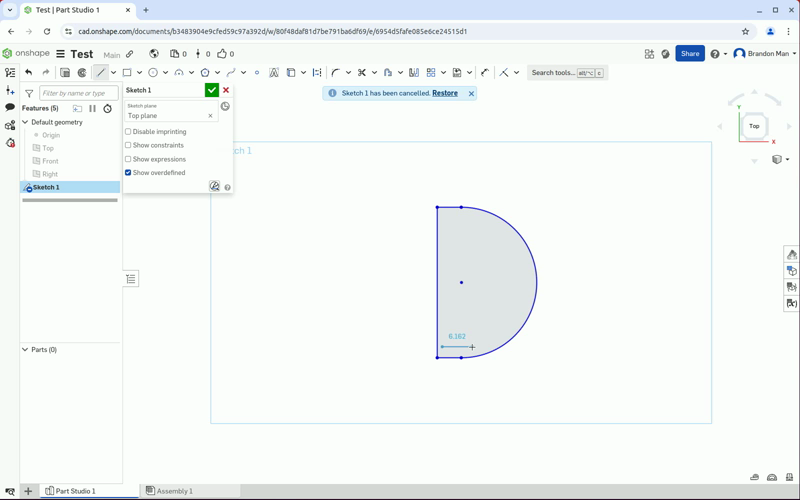
mouse_move(461, 346)
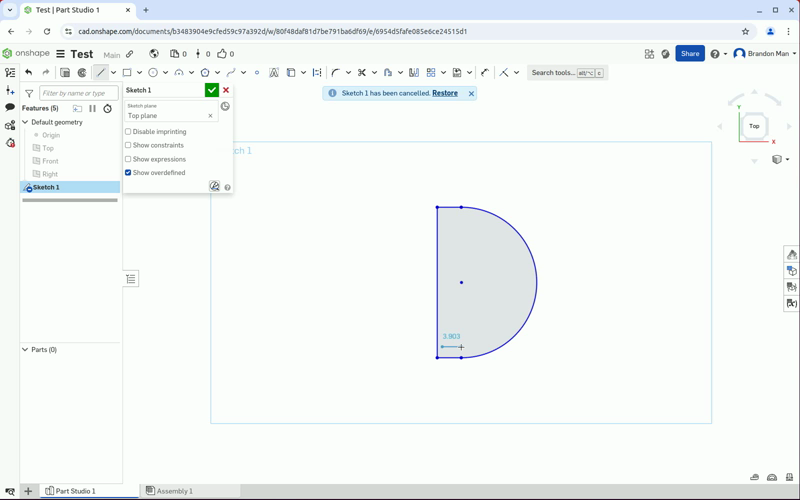
click(461, 346)
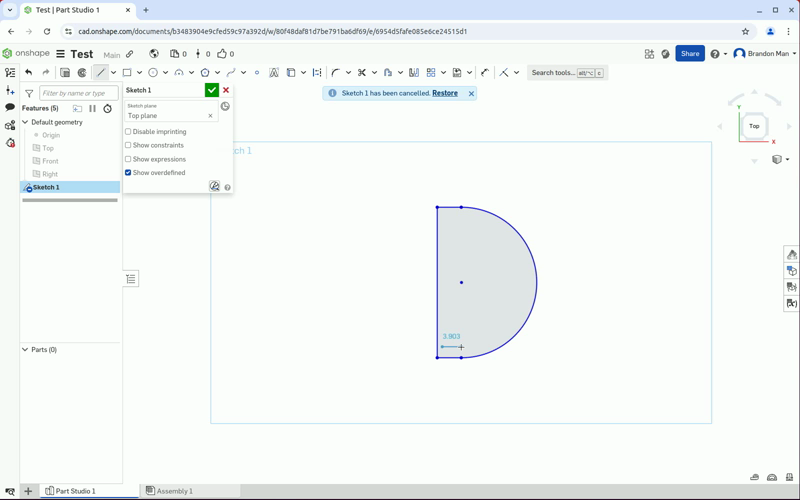
key_up(shift)
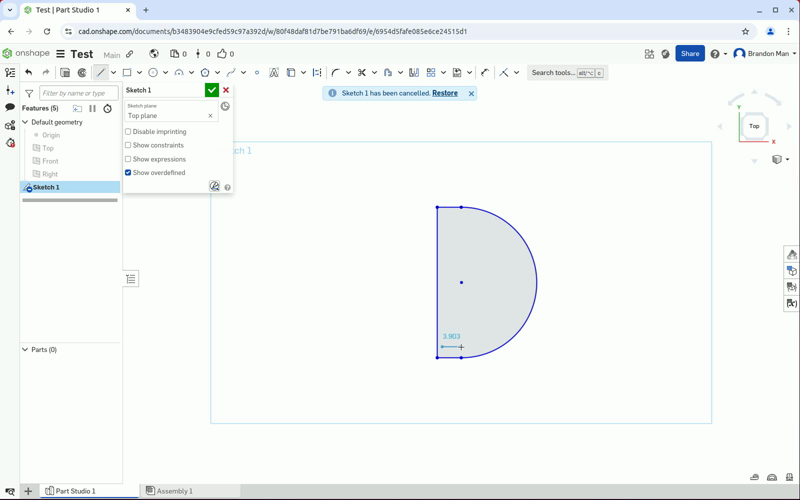
key(esc)
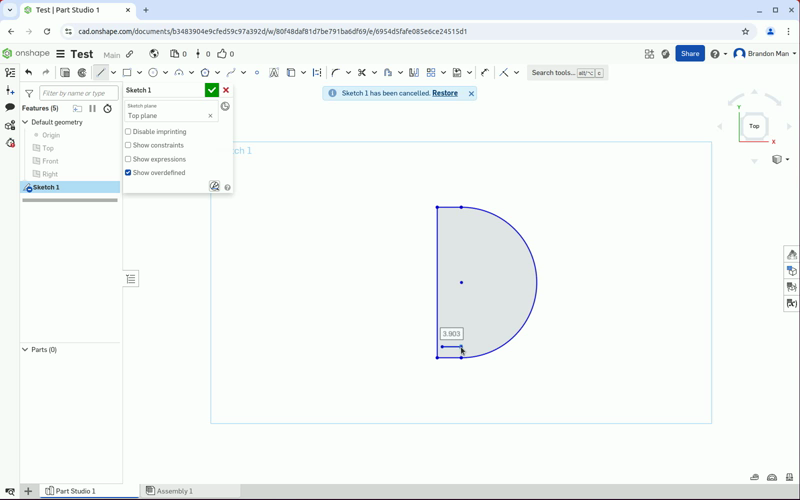
key(a)
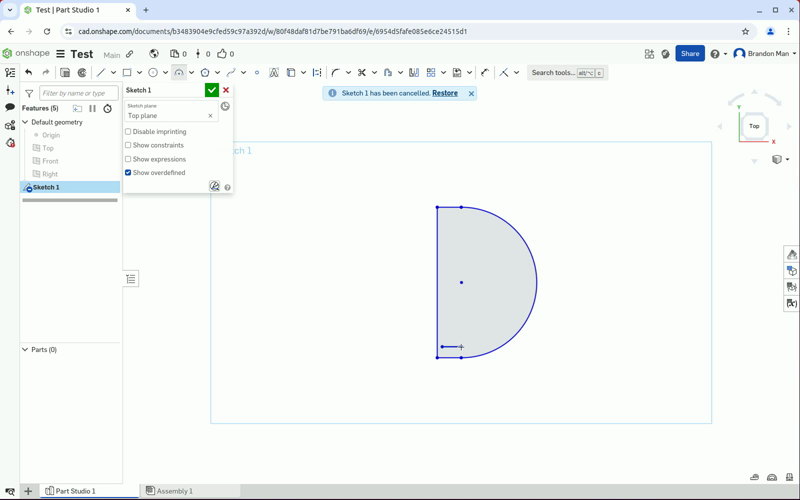
mouse_move(461, 346)
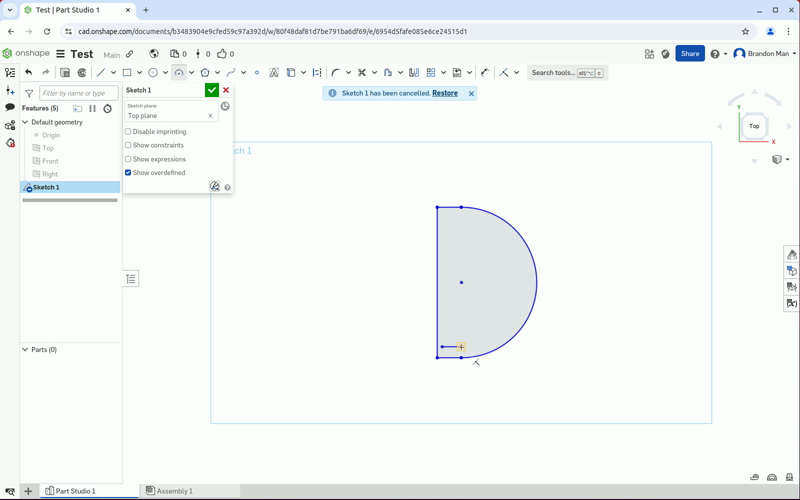
click(461, 346)
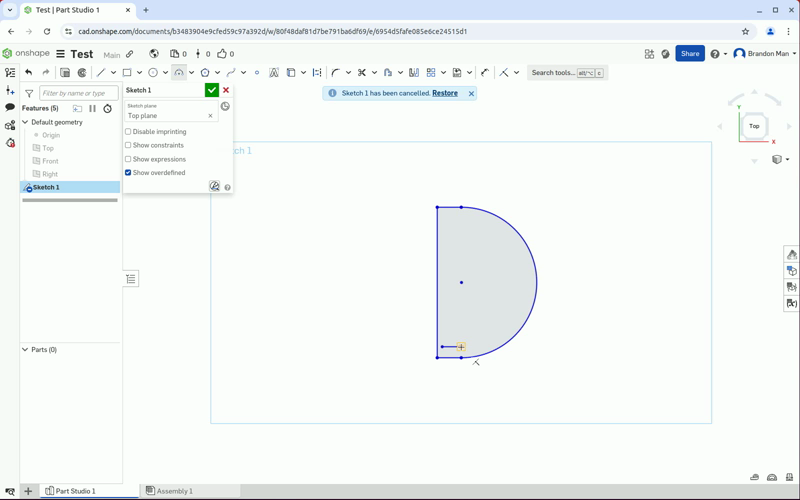
key_down(shift)
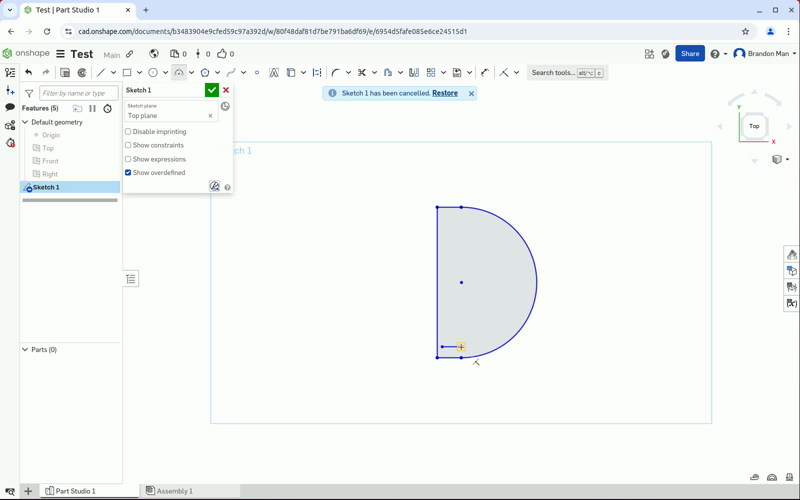
mouse_move(461, 218)
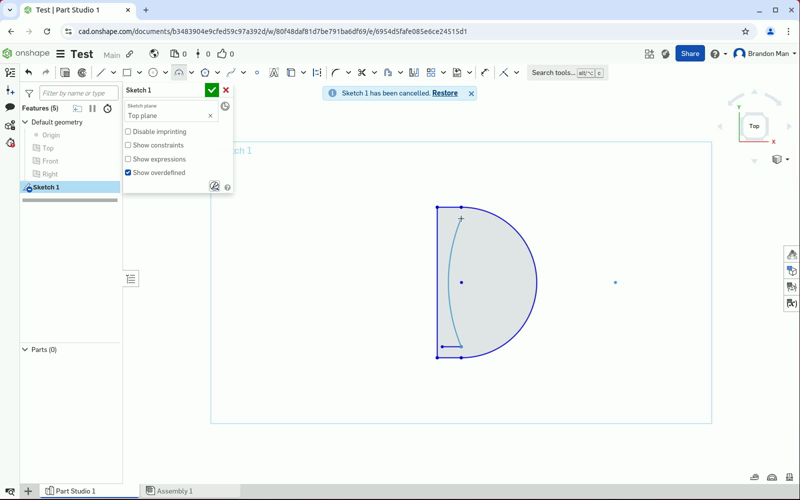
click(461, 218)
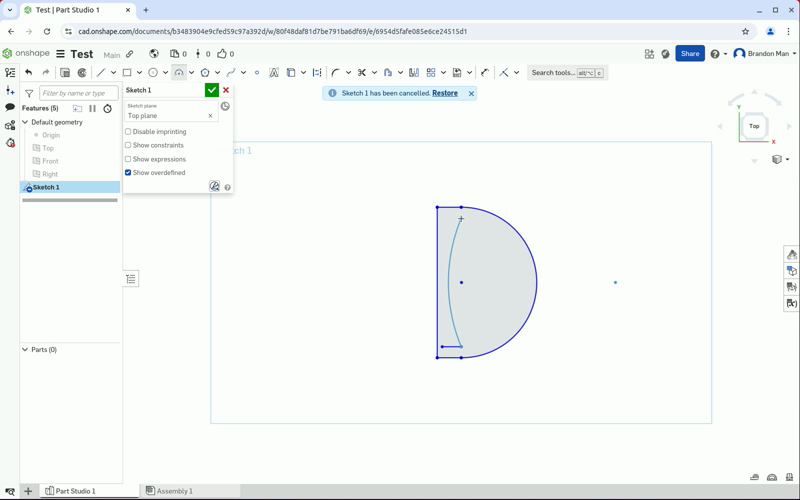
mouse_move(525, 282)
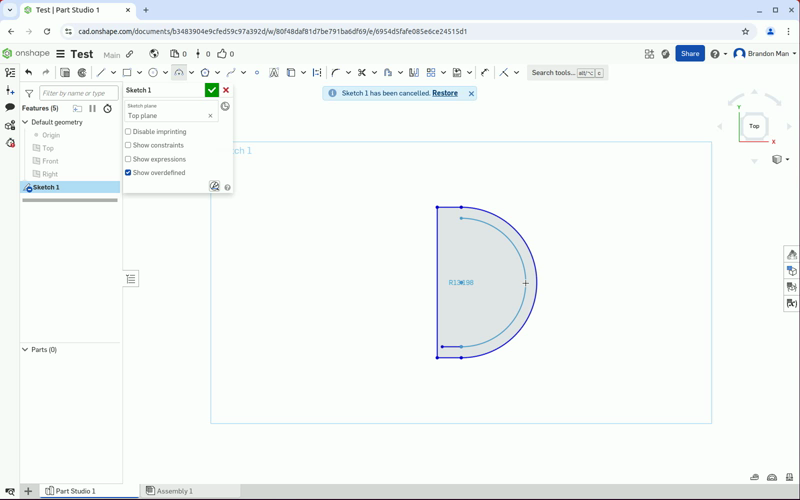
click(525, 282)
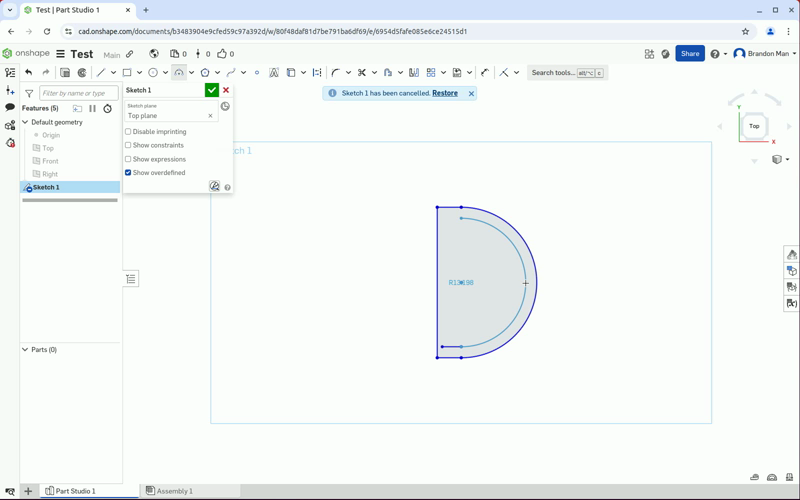
key_up(shift)
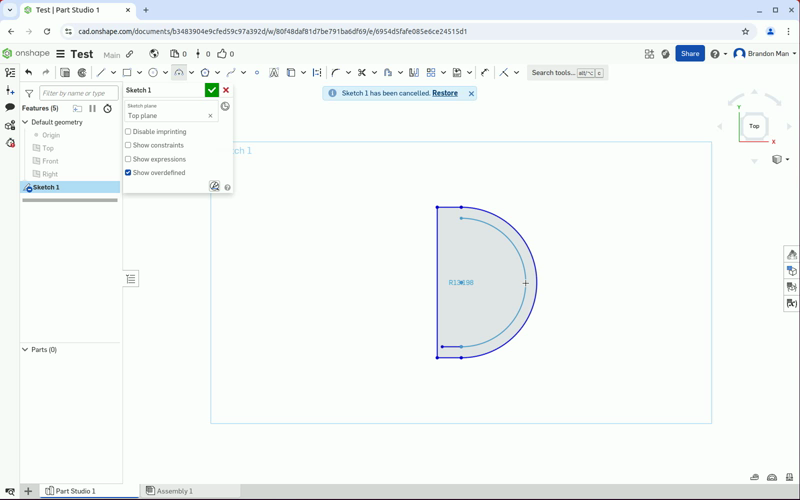
key(esc)
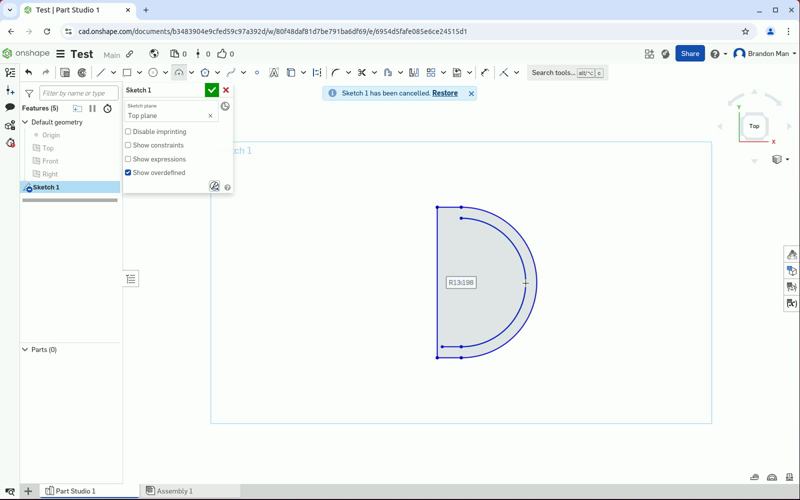
key(l)
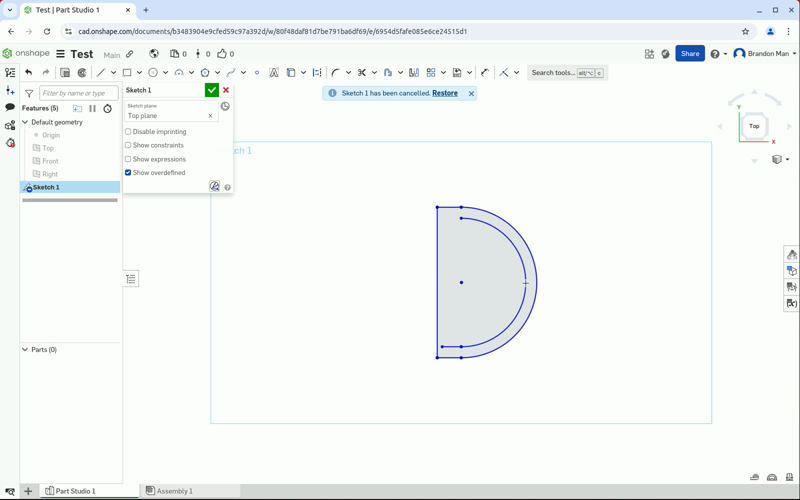
mouse_move(461, 218)
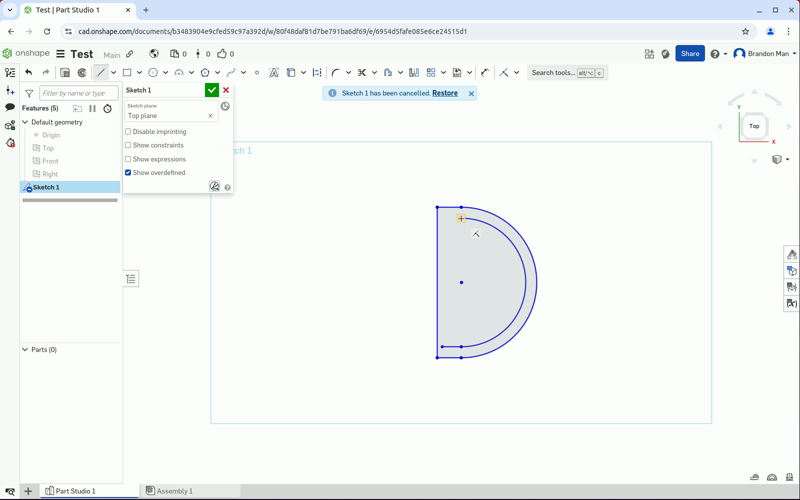
click(461, 218)
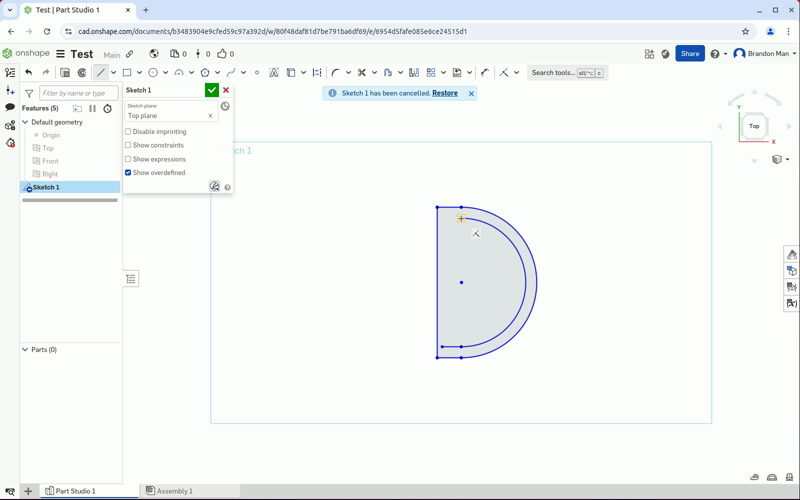
key_down(shift)
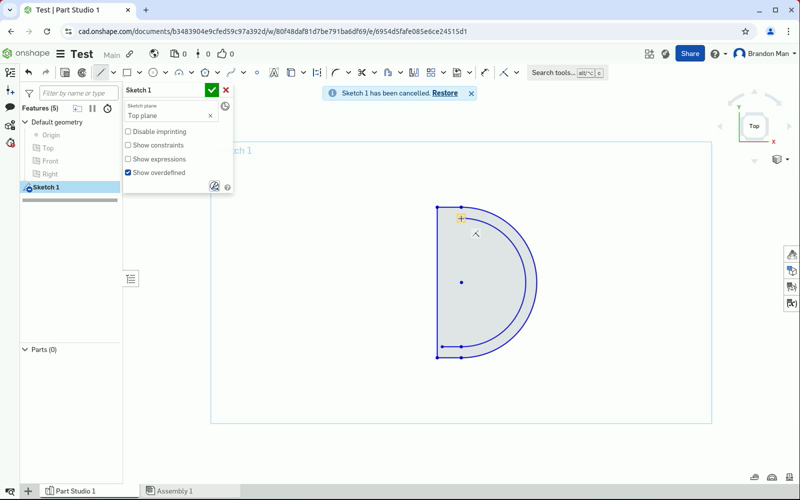
mouse_move(491, 218)
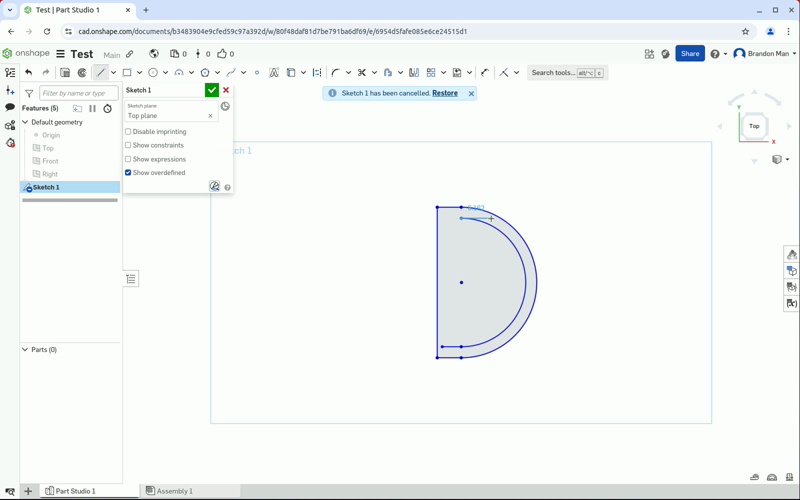
mouse_move(442, 218)
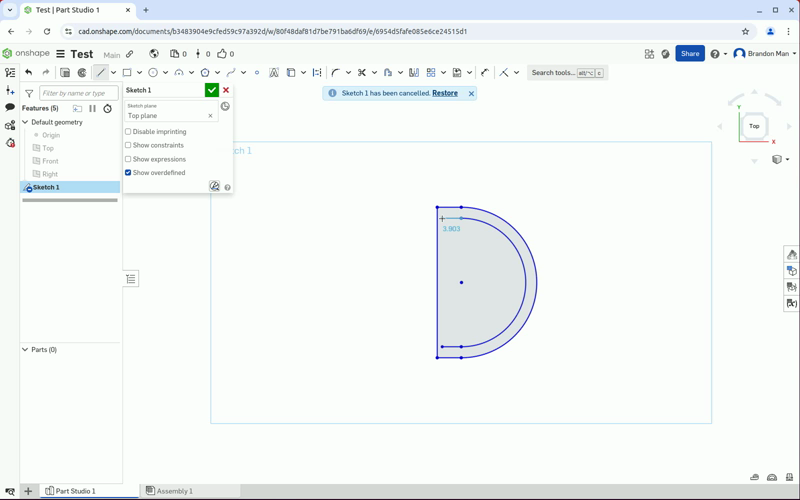
click(442, 218)
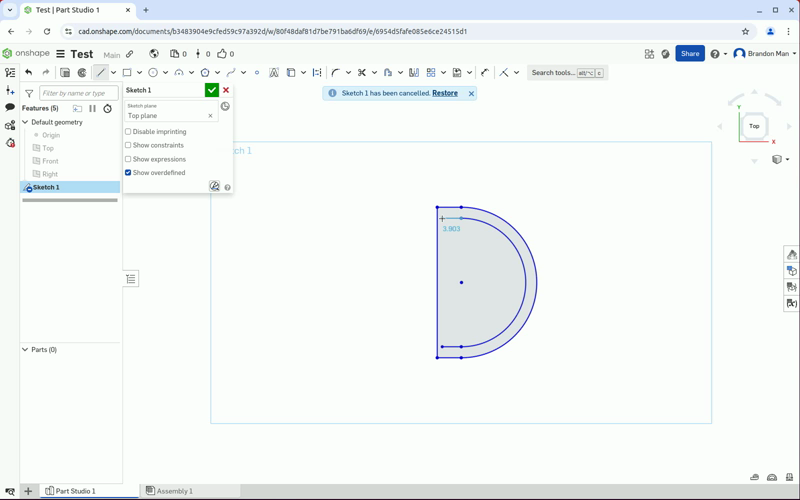
key_up(shift)
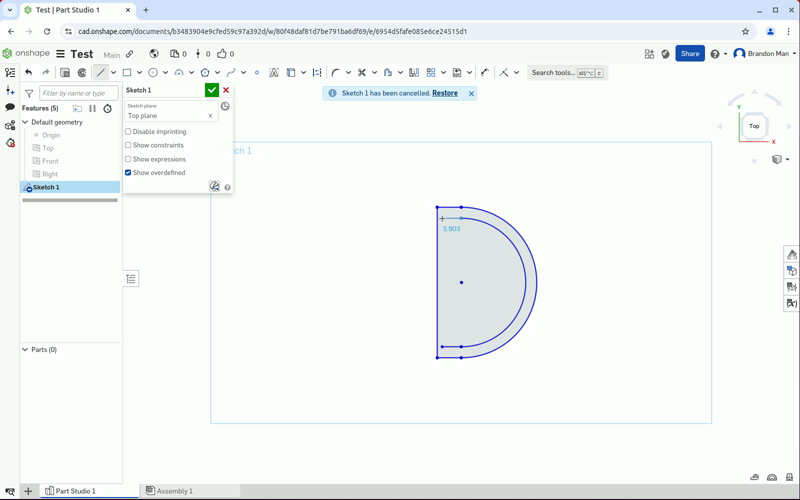
key_down(shift)
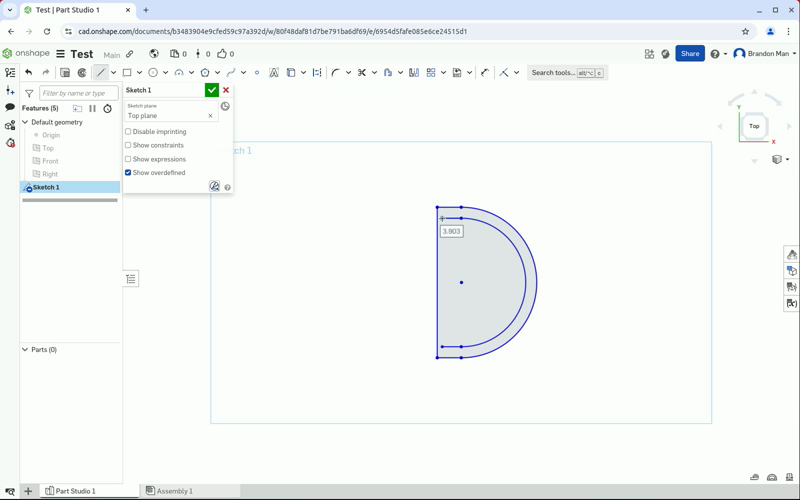
mouse_move(442, 346)
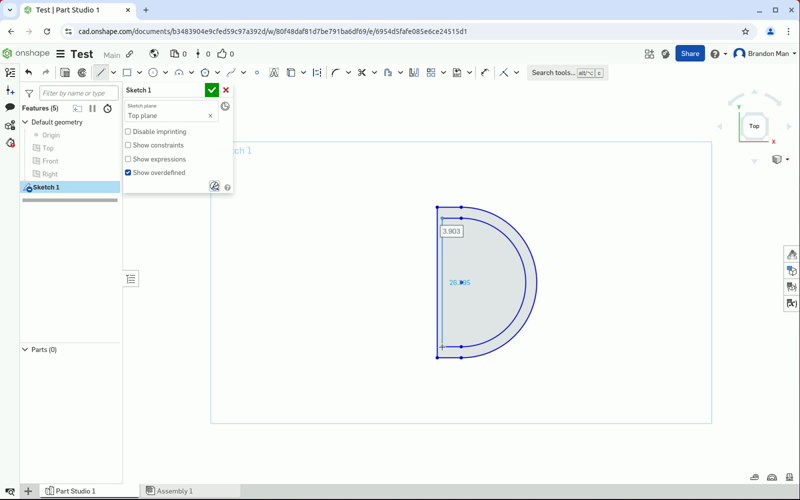
key_up(shift)
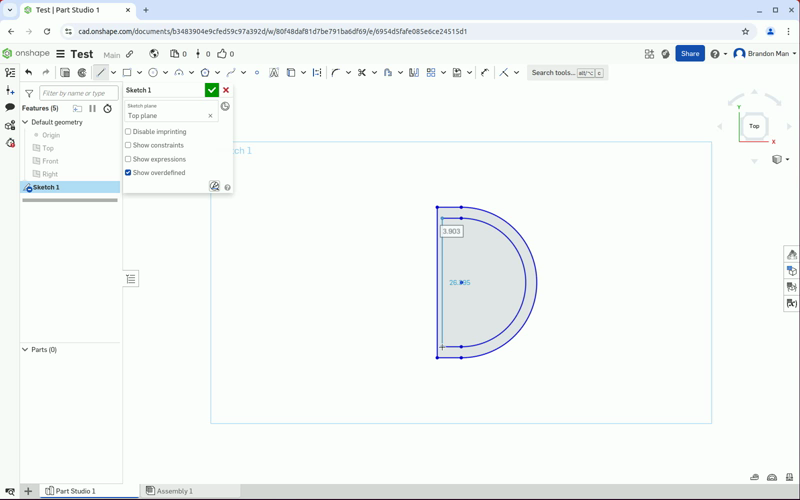
click(442, 346)
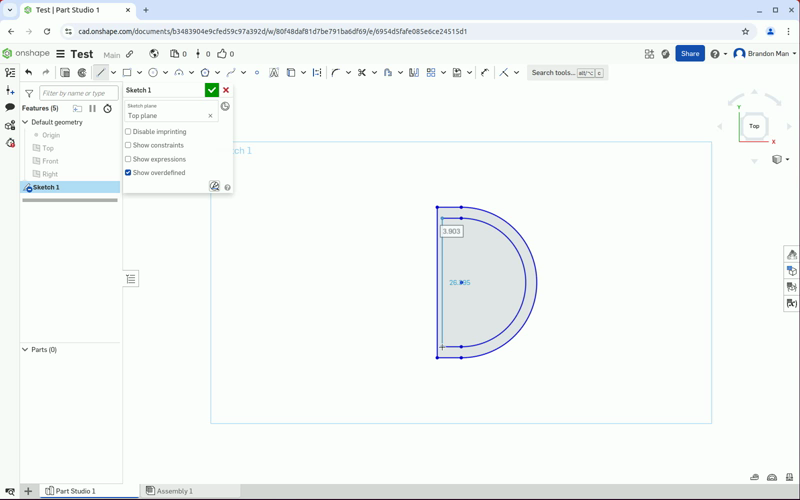
key(esc)
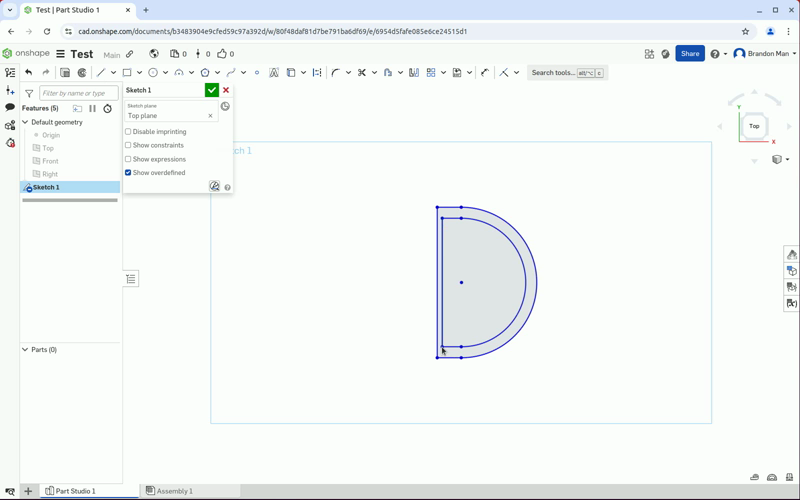
mouse_move(532, 276)
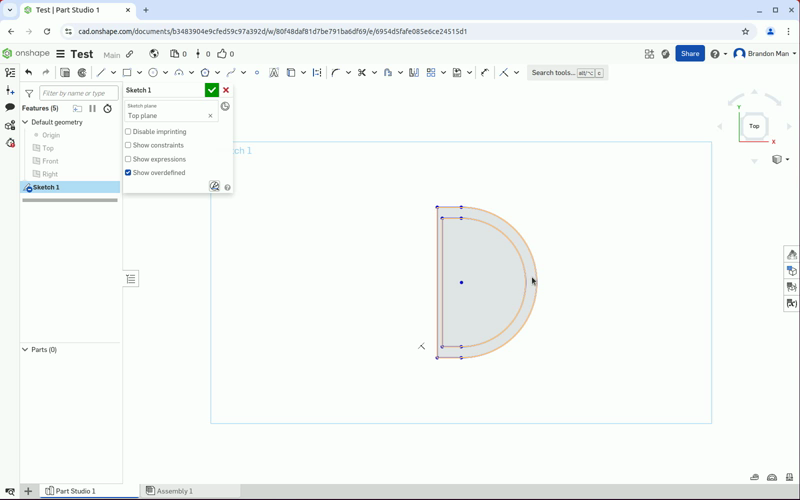
click(532, 276)
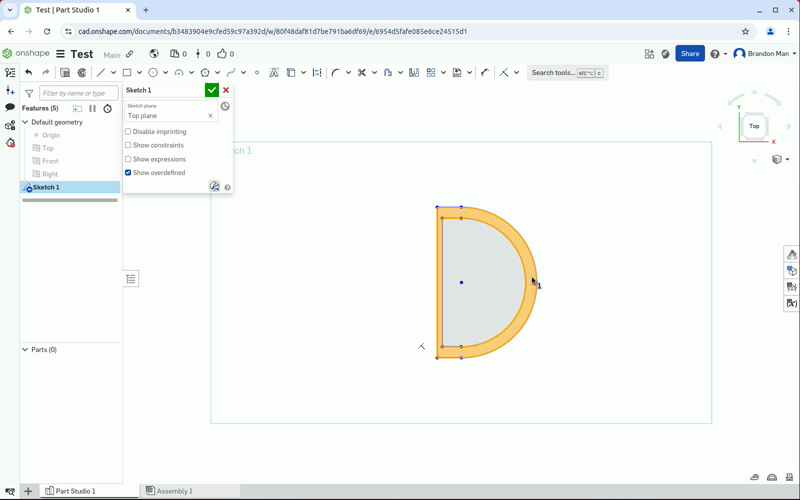
mouse_move(73, 352)
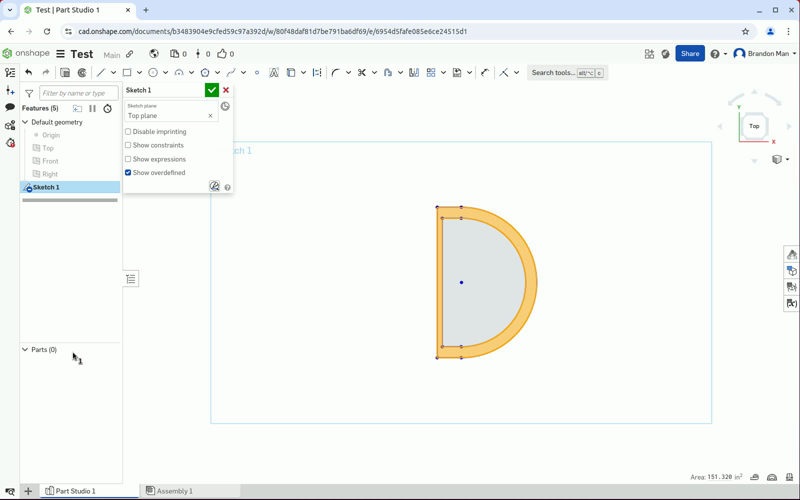
key(shift+y)
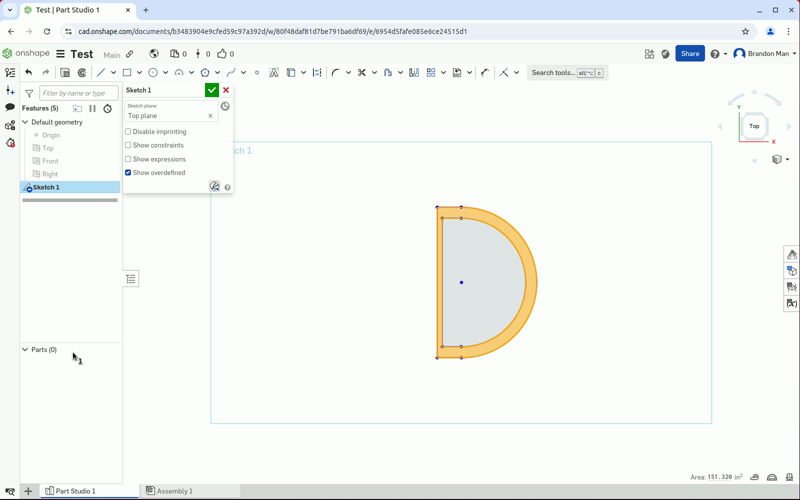
key(shift+e)
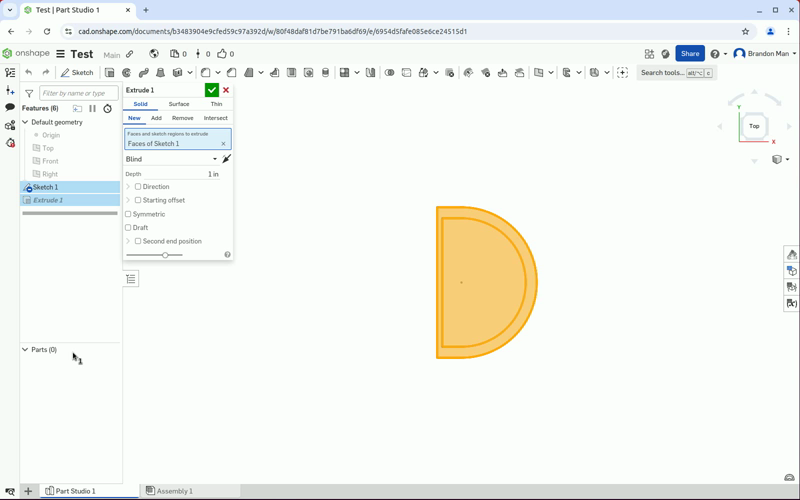
mouse_move(143, 106)
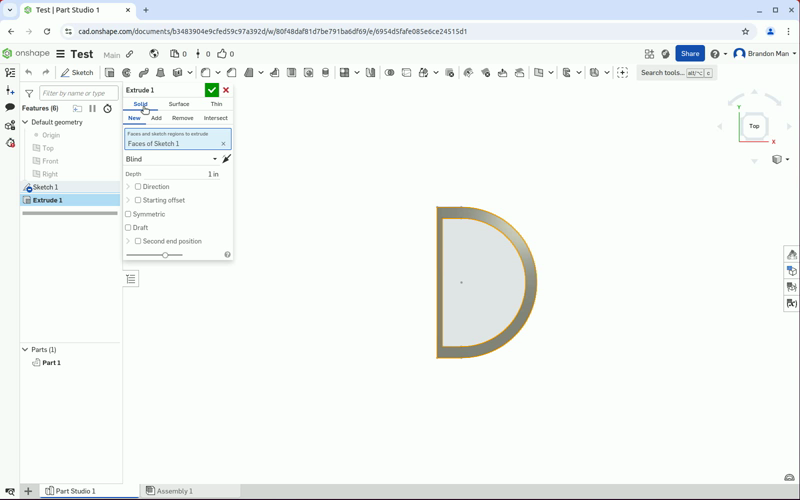
click(143, 106)
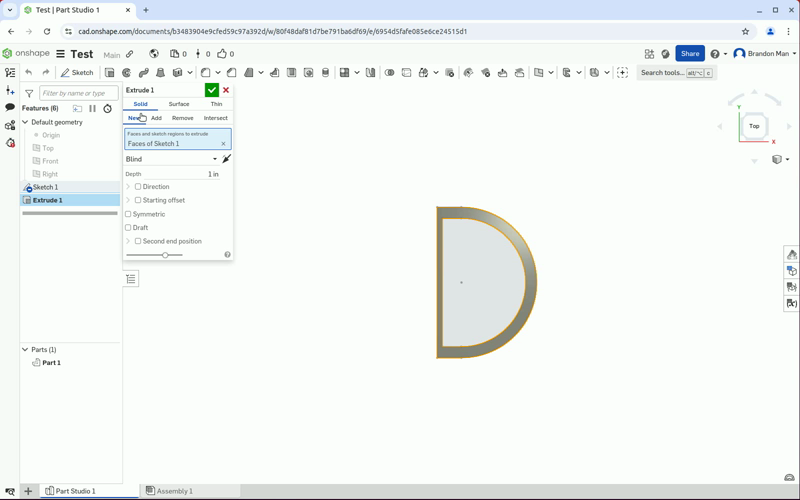
mouse_move(137, 120)
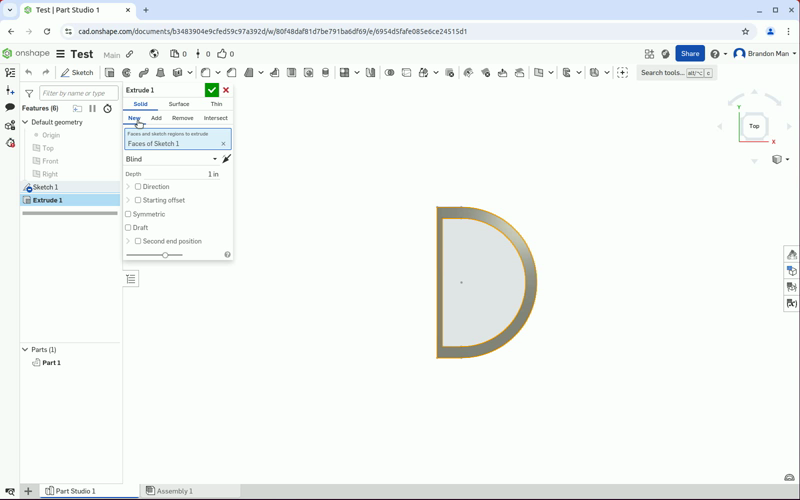
click(137, 120)
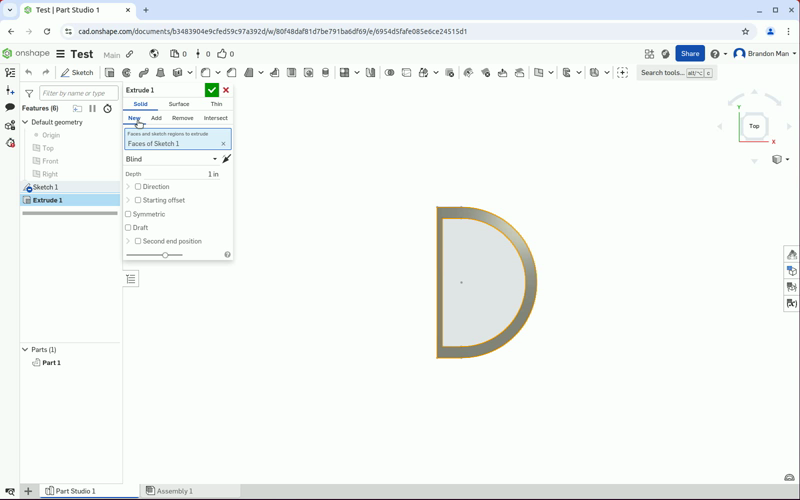
key(tab, 4)
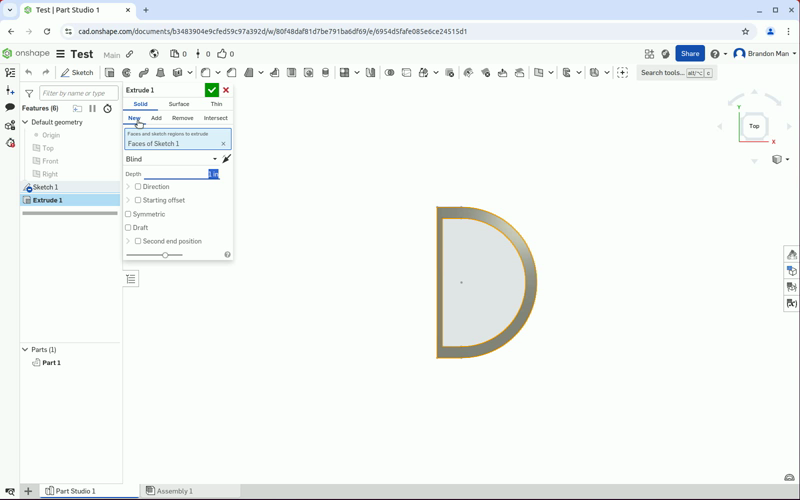
text(5.536)
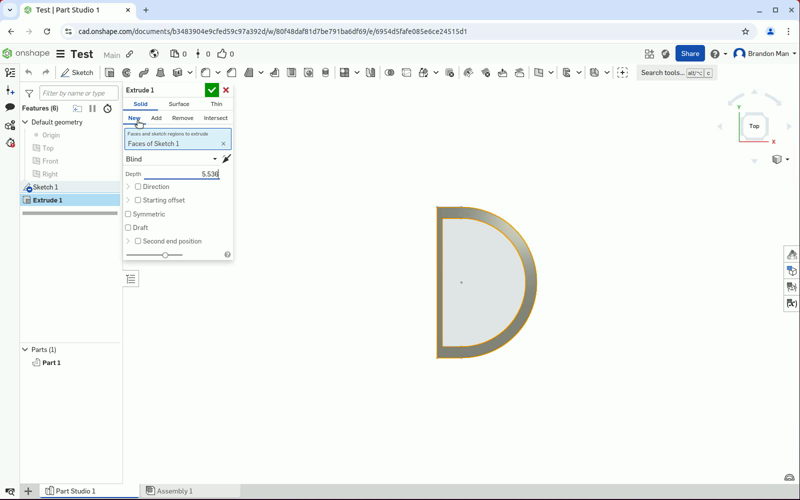
key(enter)
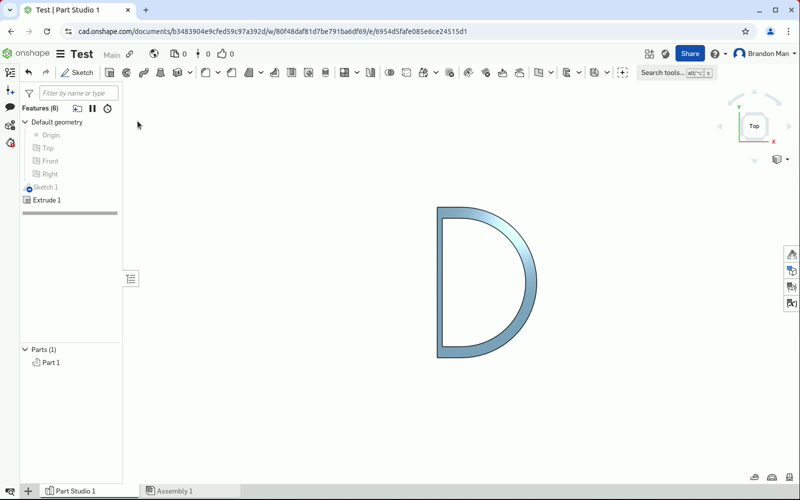
key(shift+h)
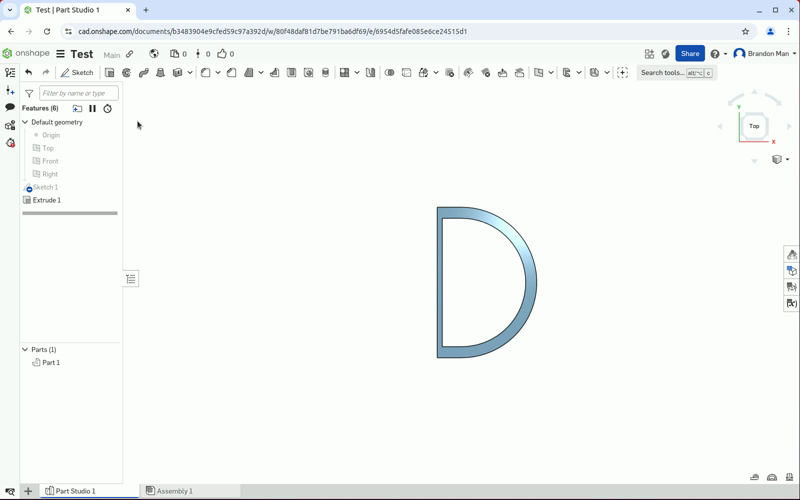
key(shift+h)
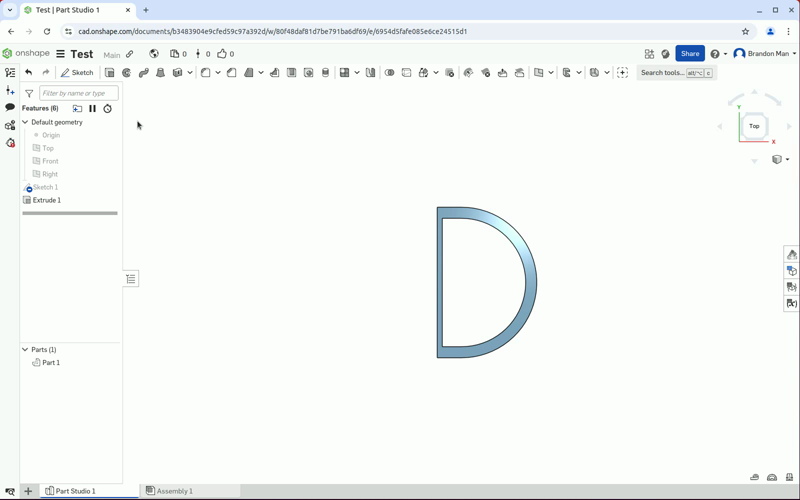
mouse_move(73, 189)
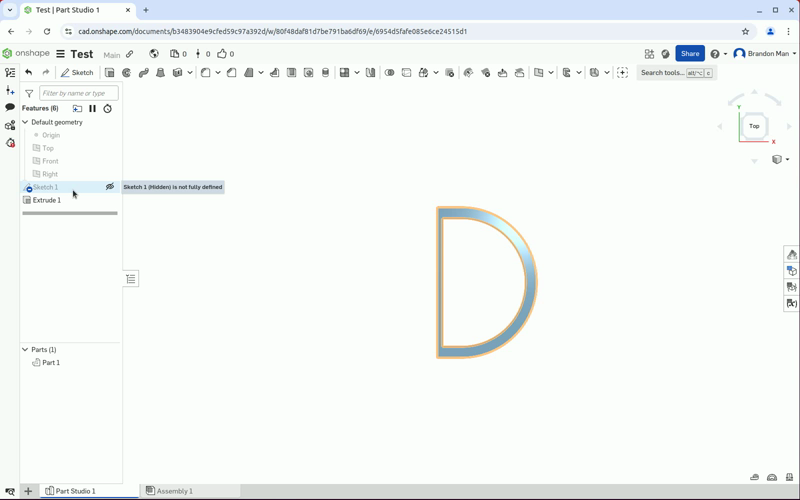
click(73, 189)
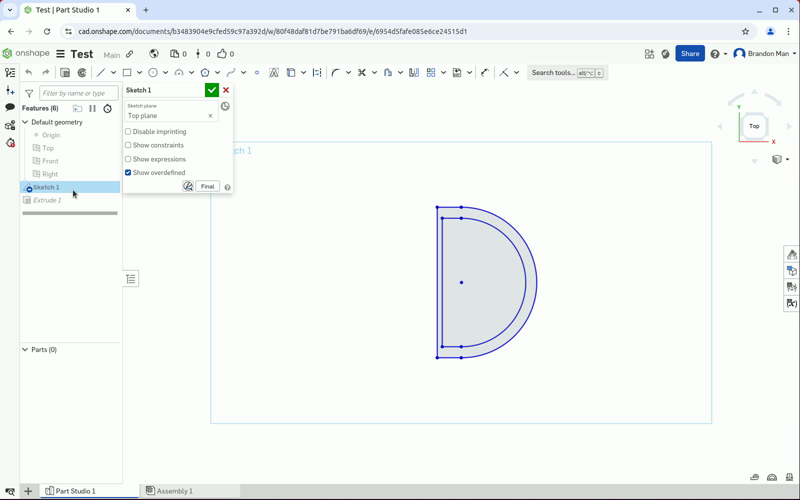
mouse_move(229, 92)
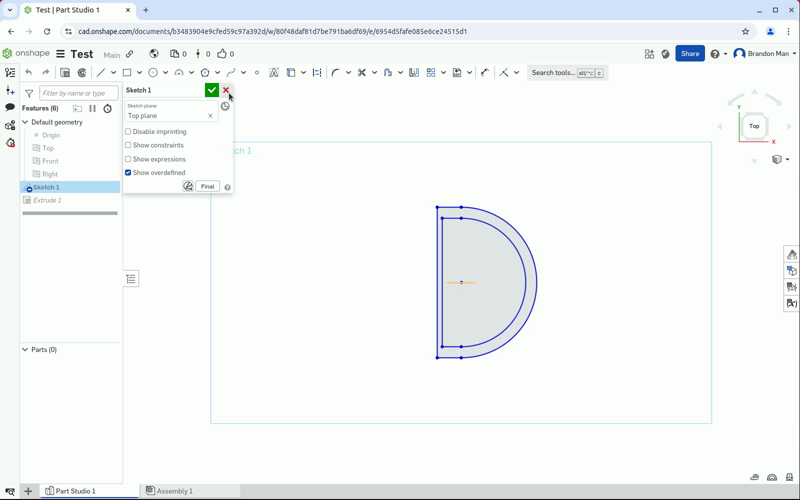
click(229, 92)
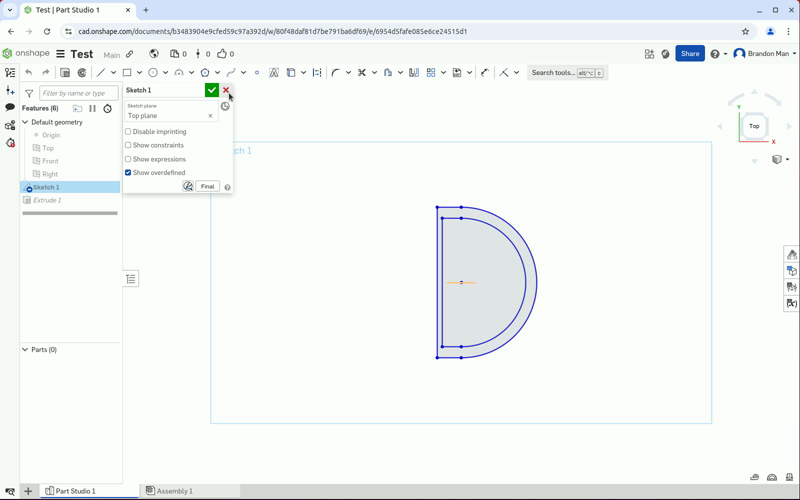
key(shift+s)
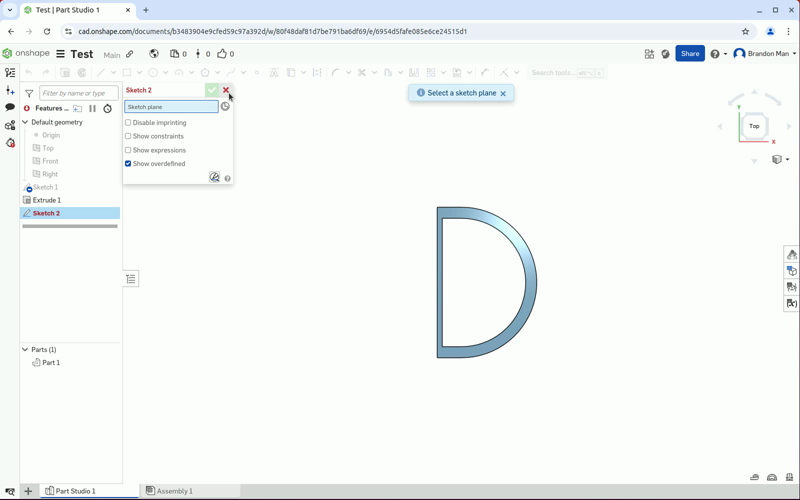
mouse_move(73, 150)
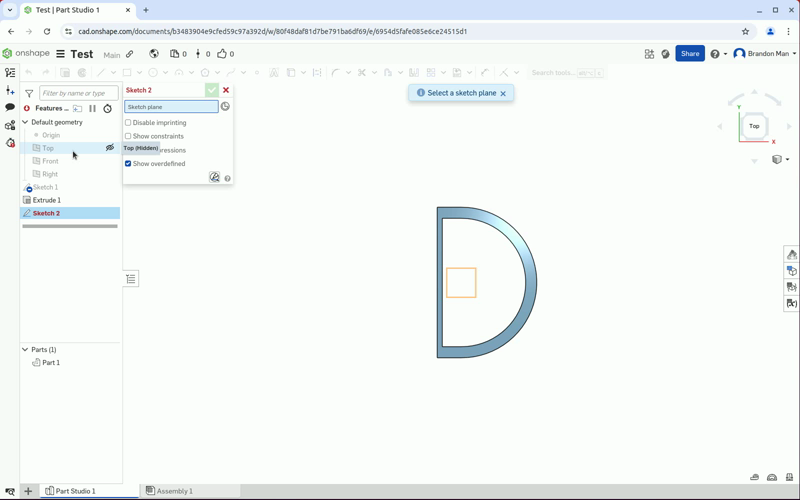
click(73, 150)
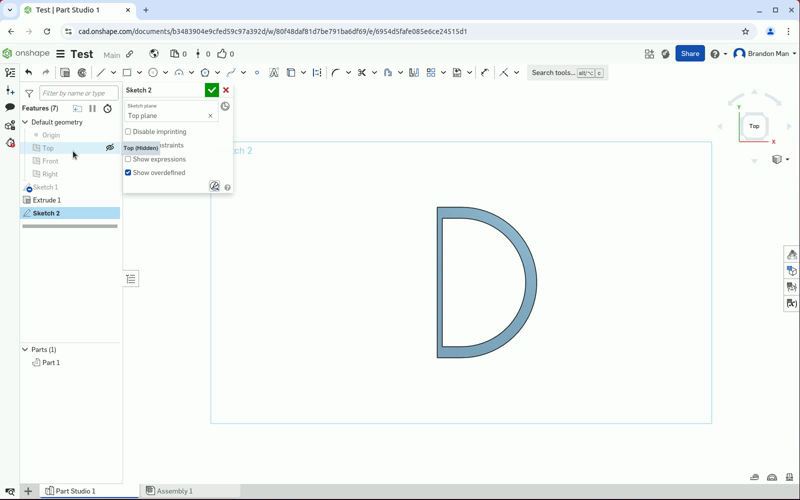
mouse_move(73, 352)
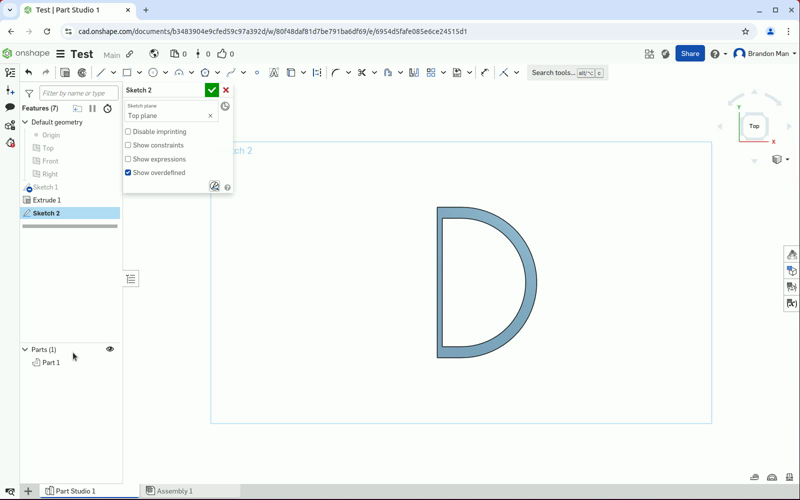
key(y)
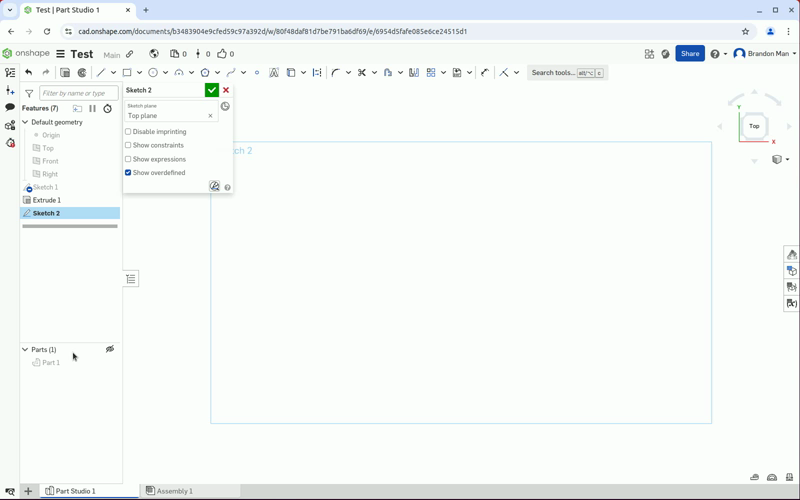
key(l)
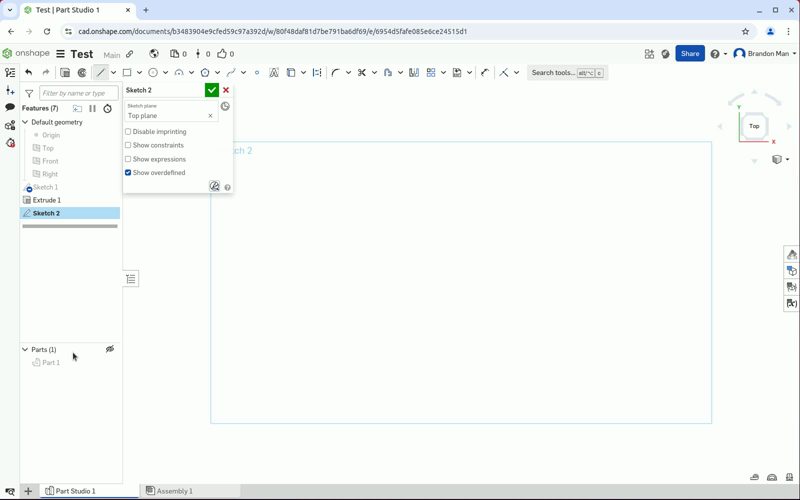
key_down(shift)
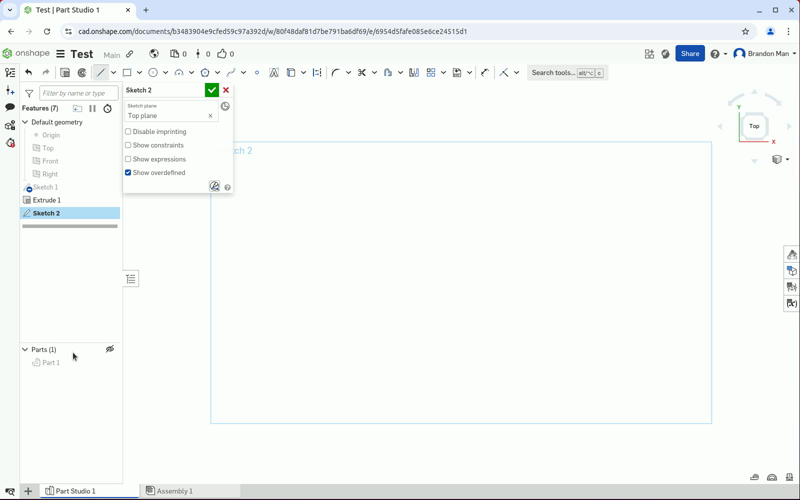
mouse_move(460, 218)
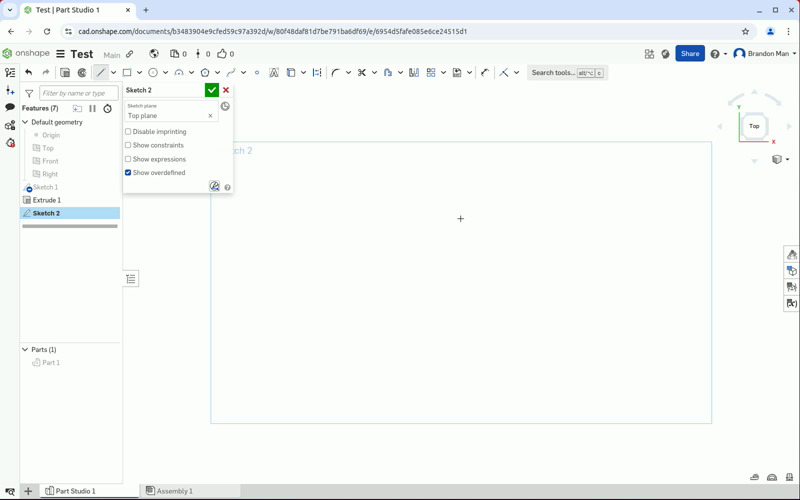
click(460, 218)
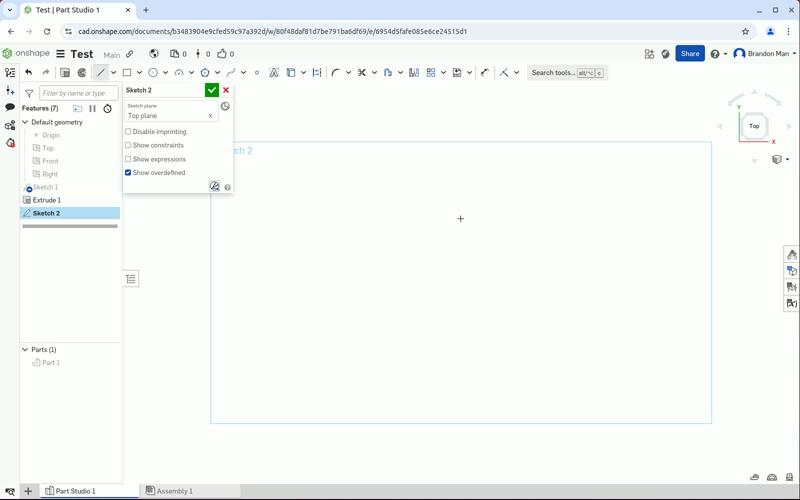
key_up(shift)
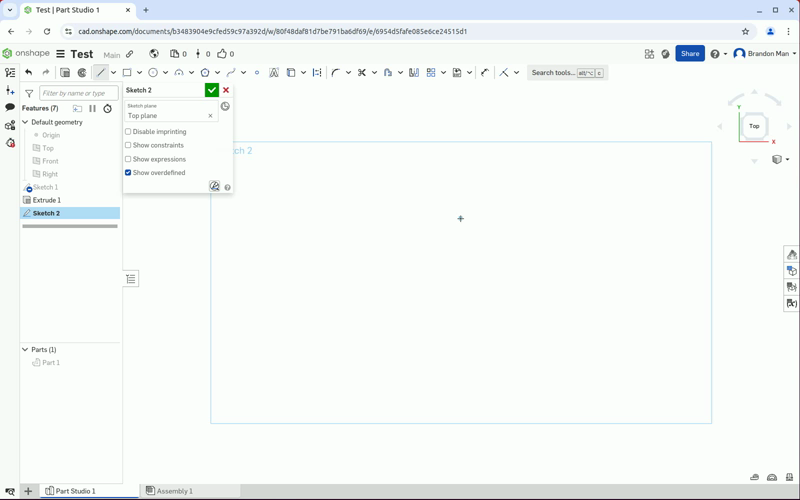
key_down(shift)
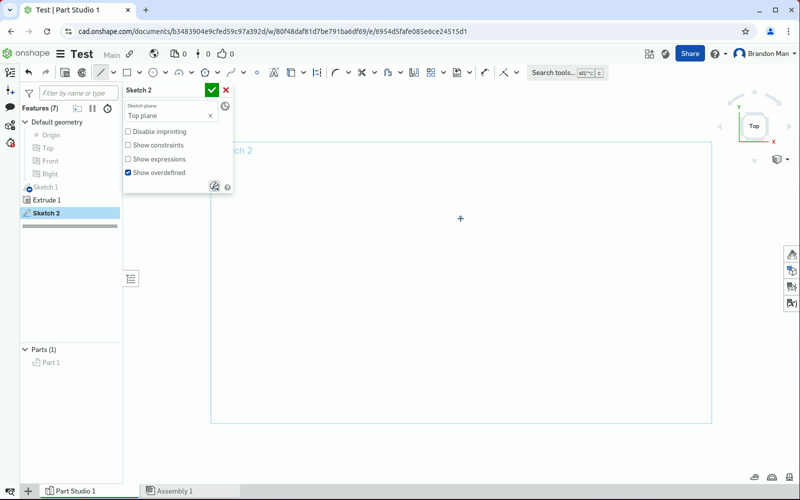
mouse_move(490, 218)
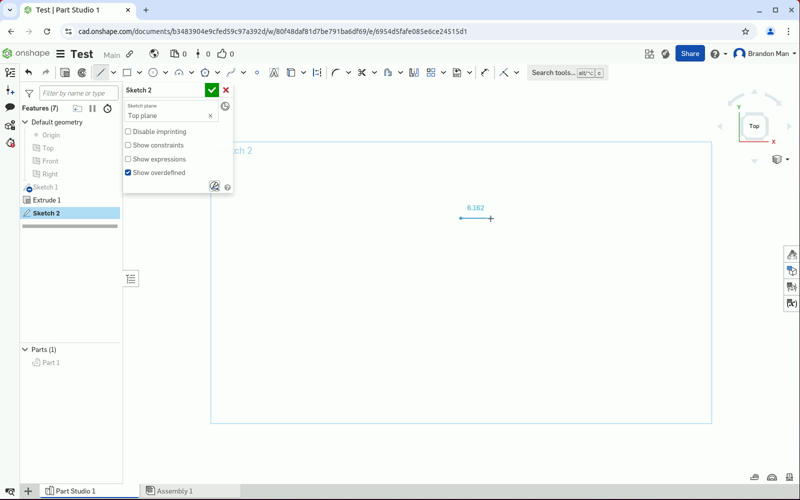
mouse_move(465, 226)
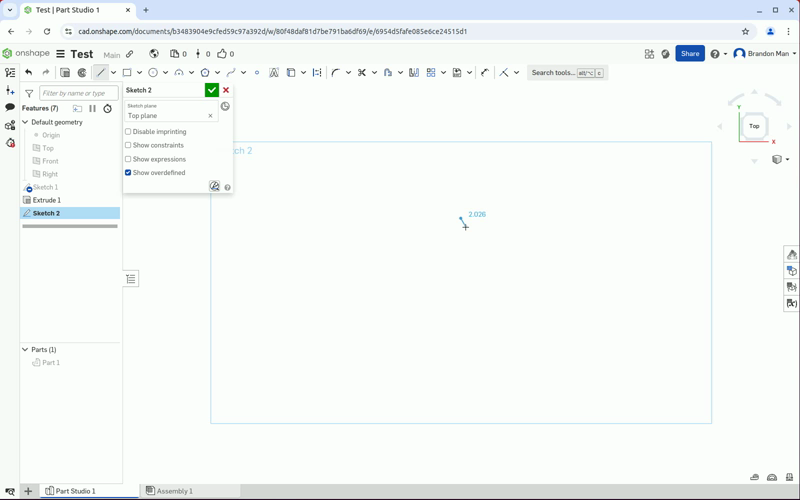
click(465, 226)
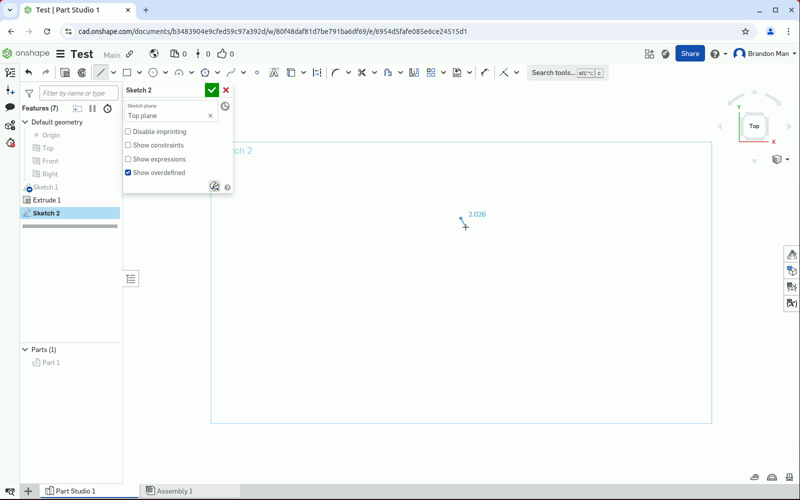
key_up(shift)
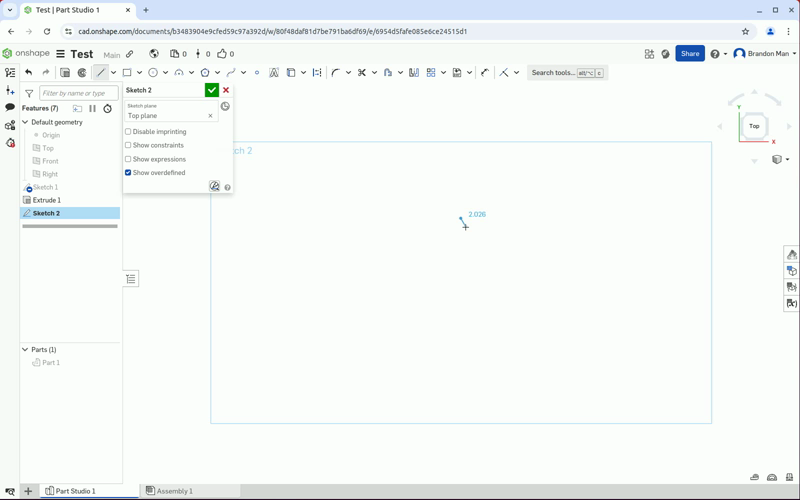
key_down(shift)
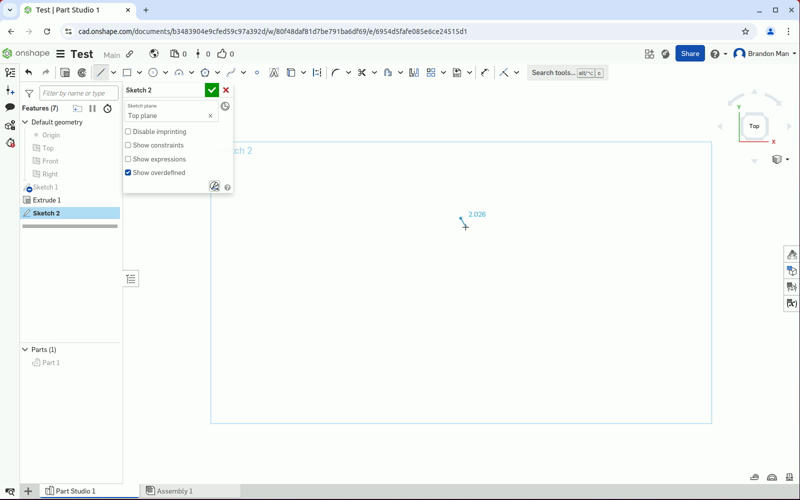
mouse_move(495, 226)
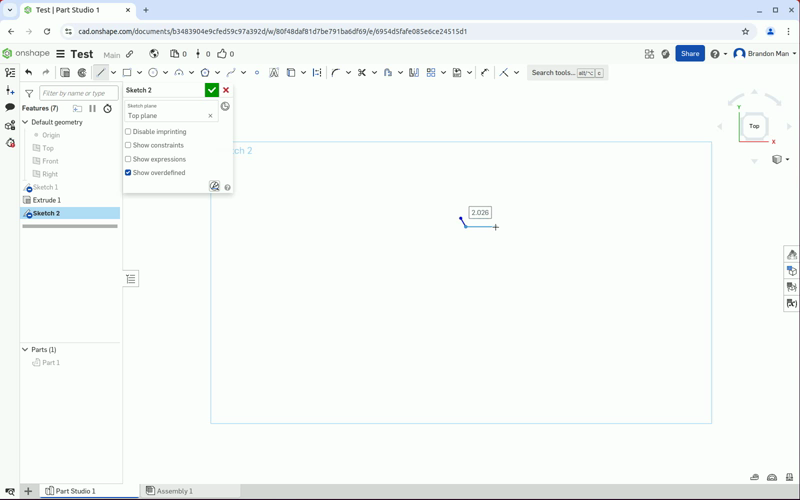
mouse_move(482, 222)
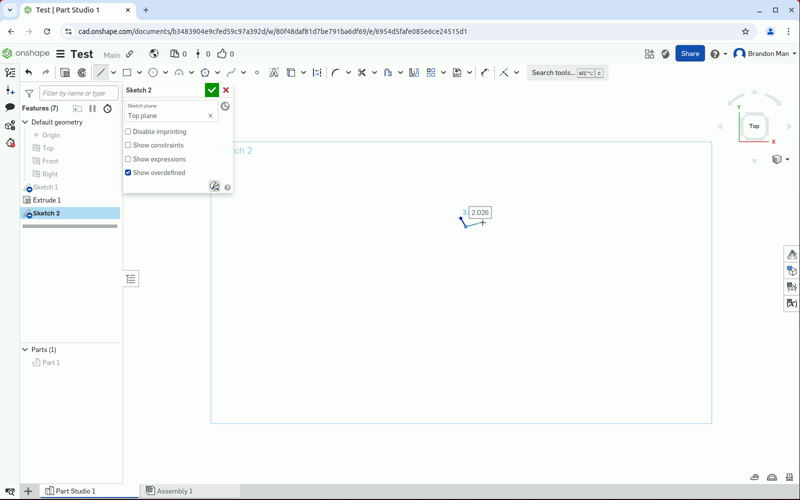
click(482, 222)
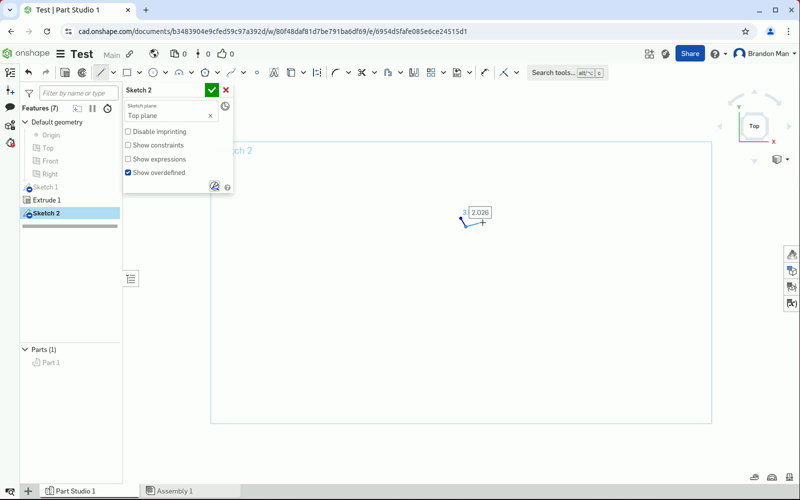
key_up(shift)
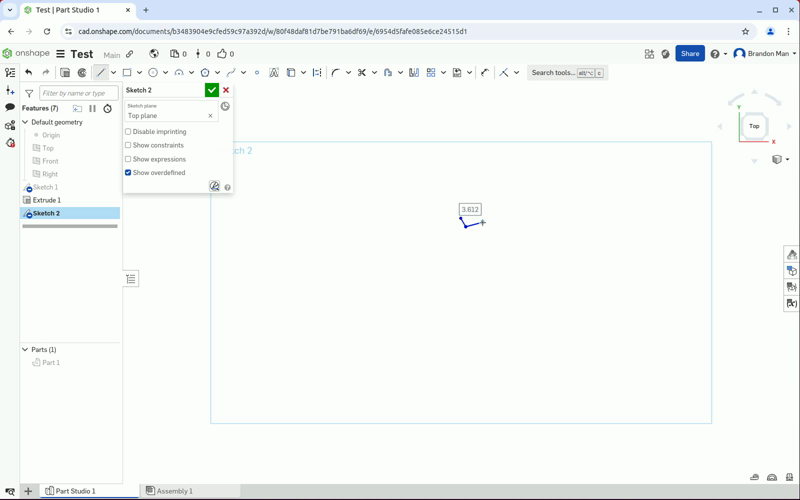
key(esc)
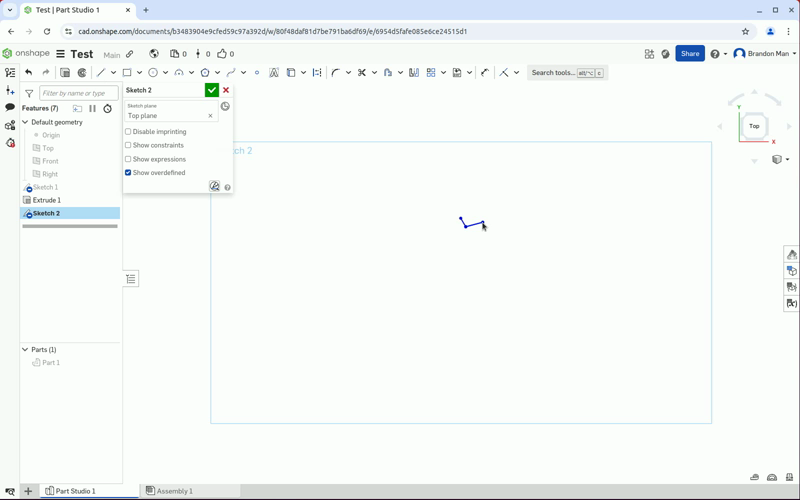
key(a)
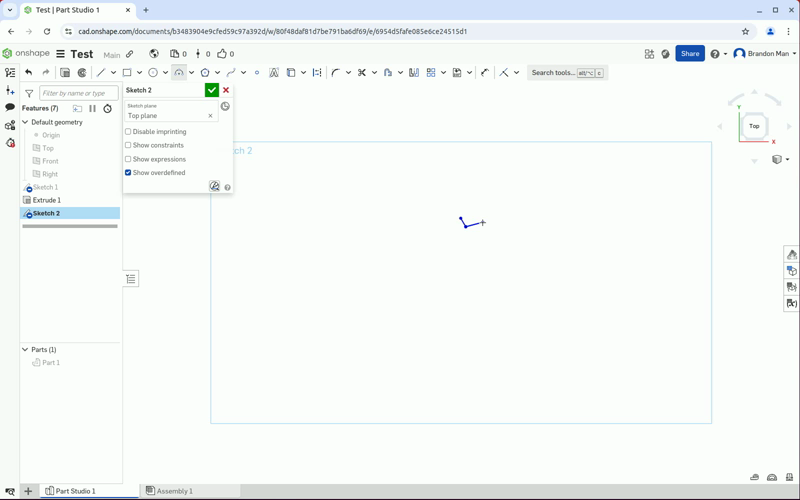
mouse_move(482, 222)
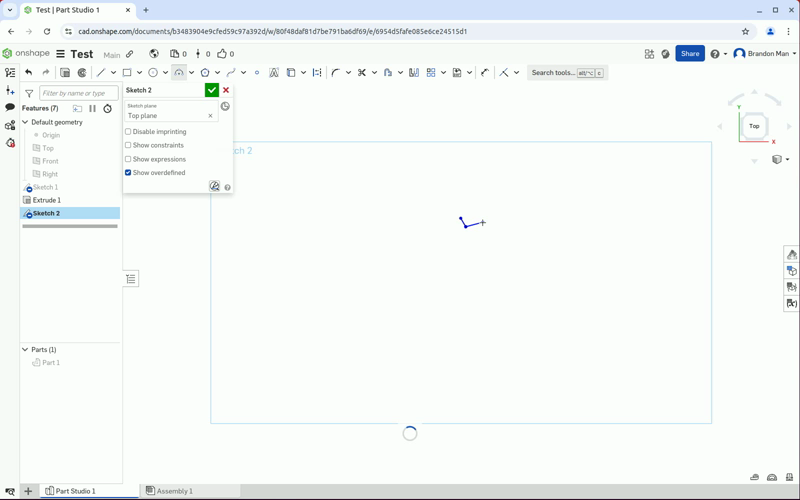
click(482, 222)
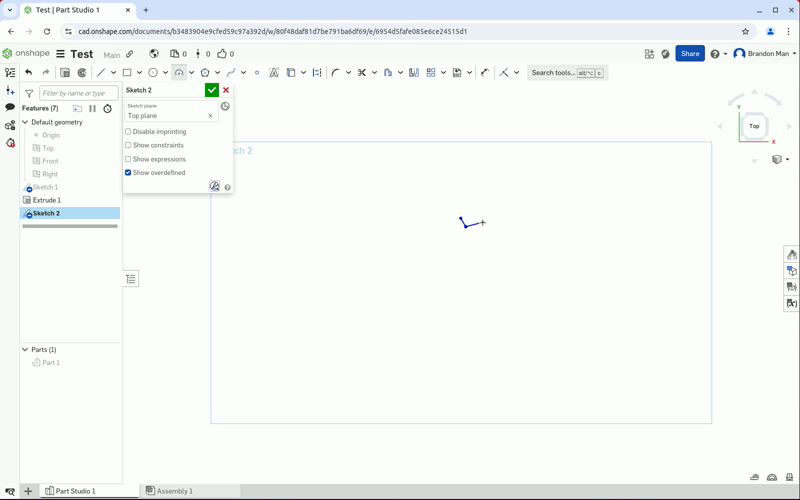
mouse_move(460, 218)
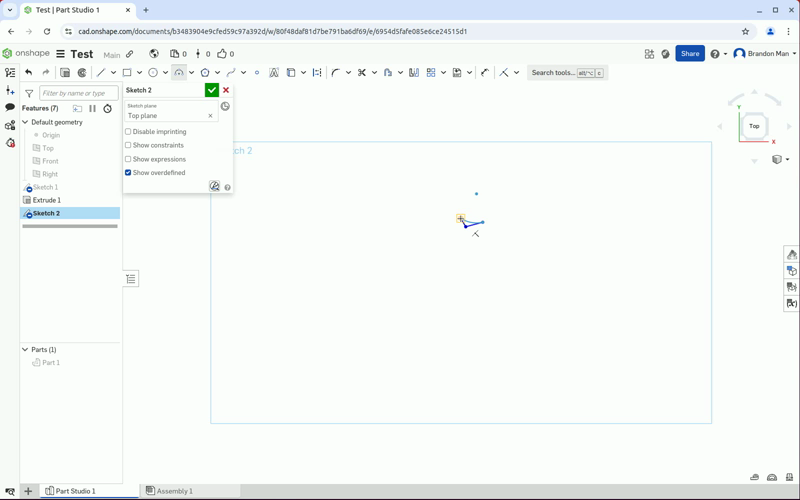
click(460, 218)
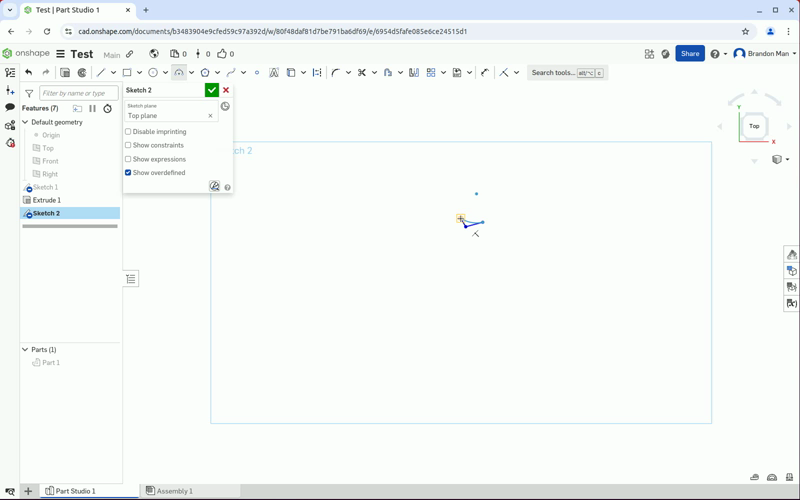
key_down(shift)
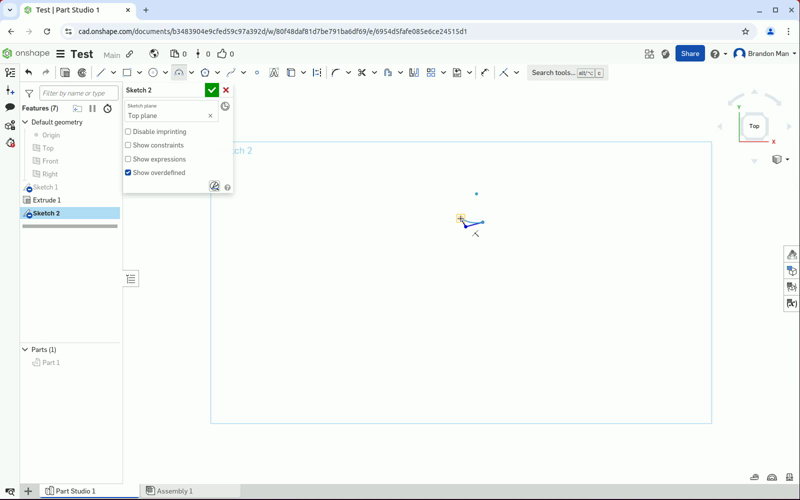
mouse_move(471, 219)
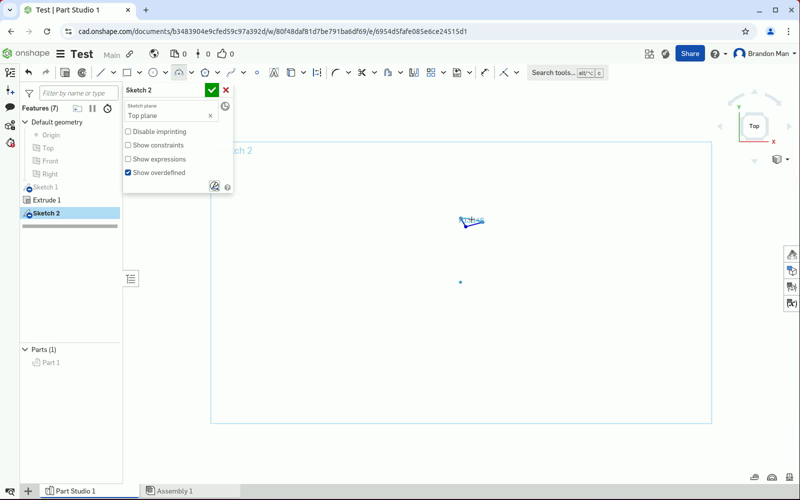
click(471, 219)
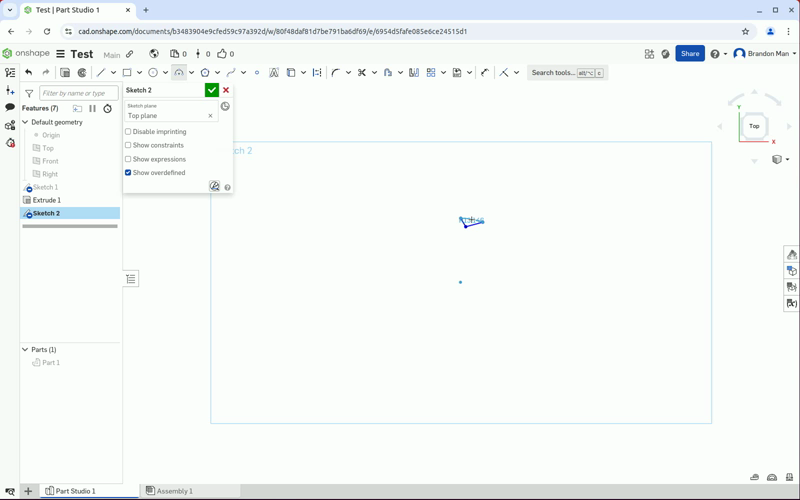
key_up(shift)
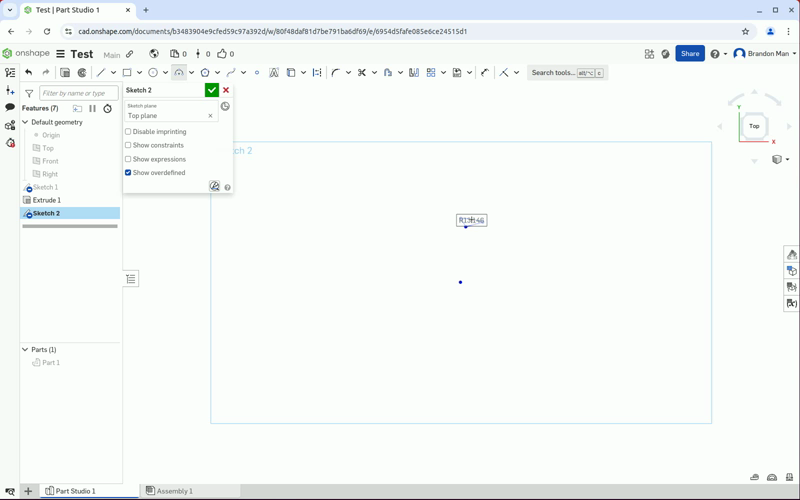
key(esc)
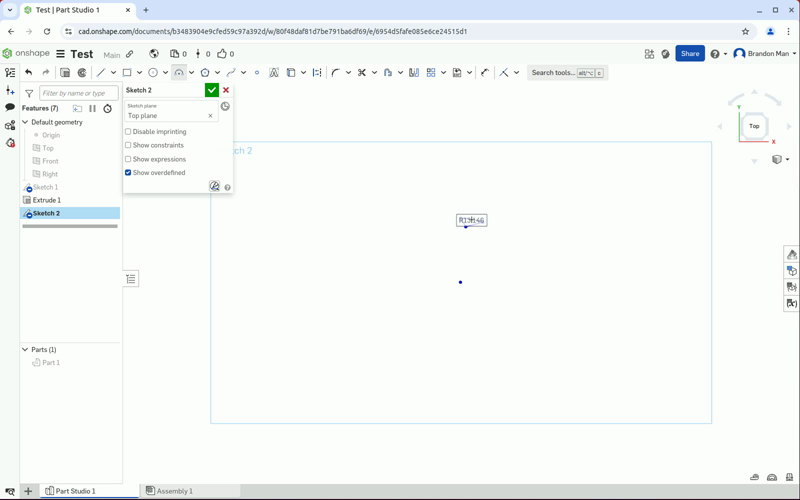
mouse_move(464, 220)
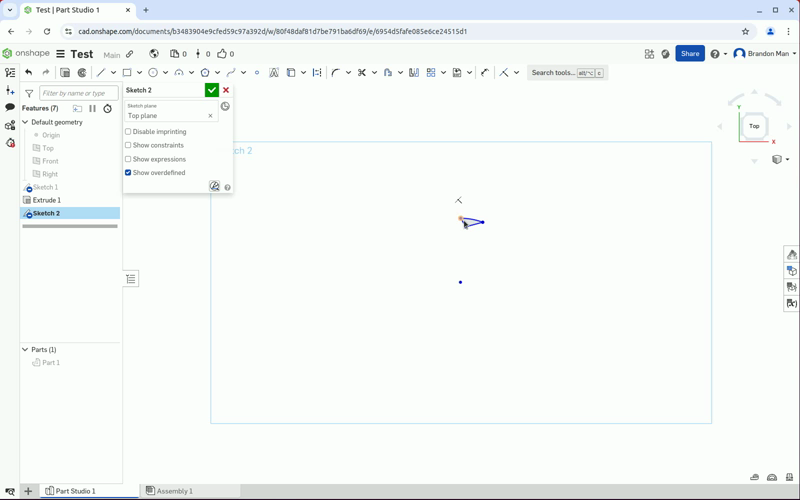
scroll(6)
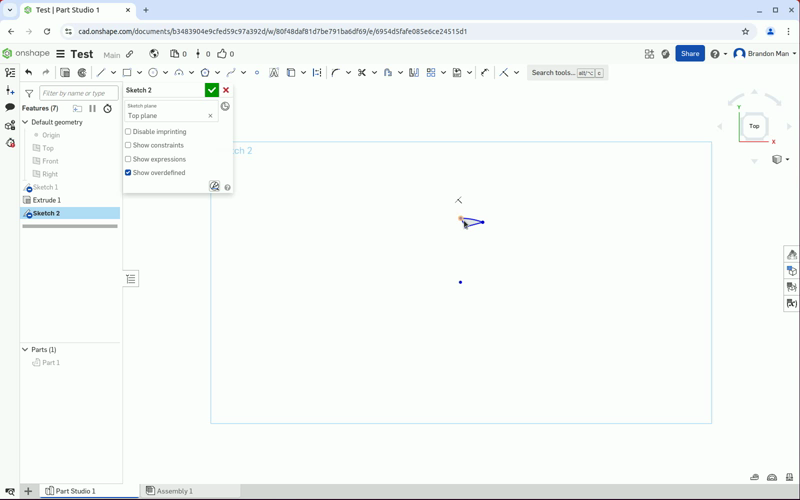
scroll(6)
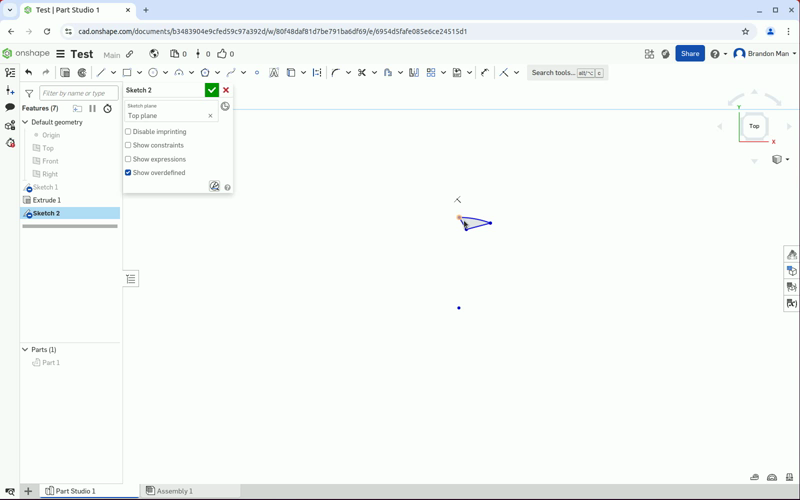
scroll(6)
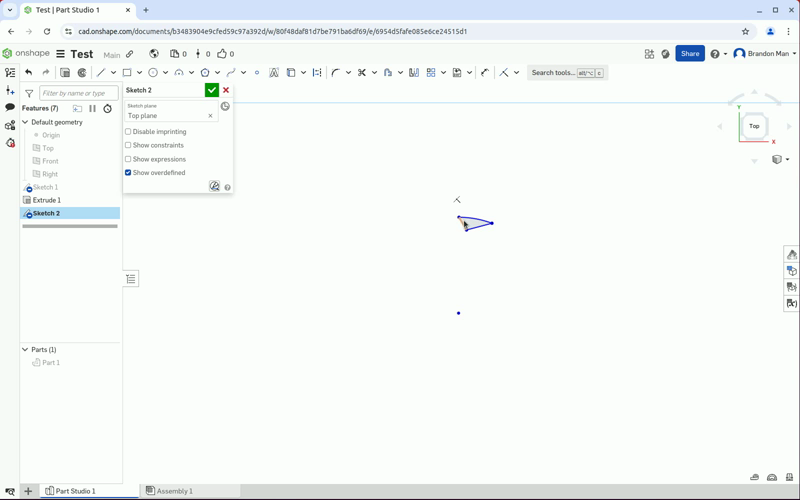
scroll(6)
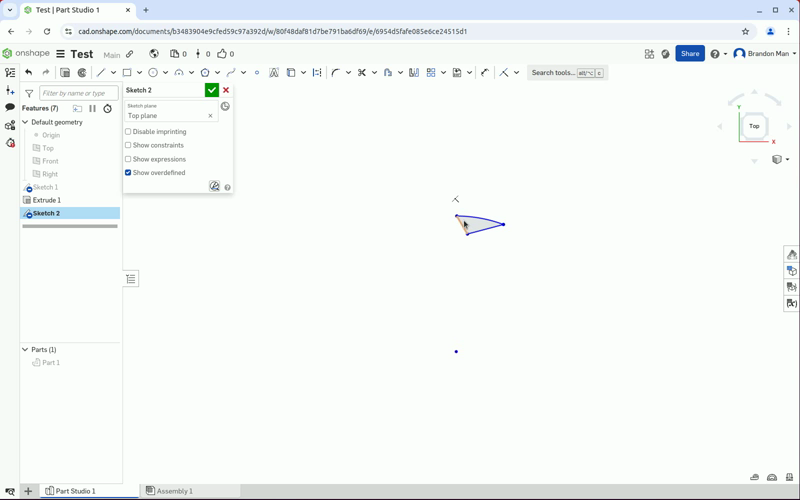
scroll(6)
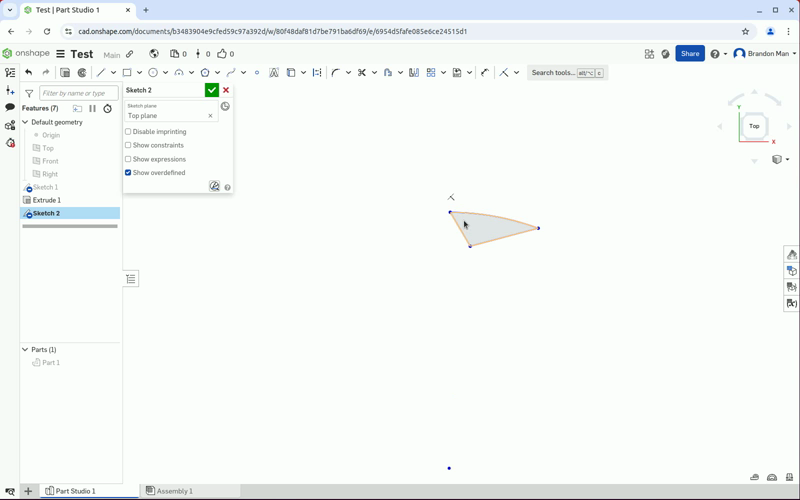
scroll(6)
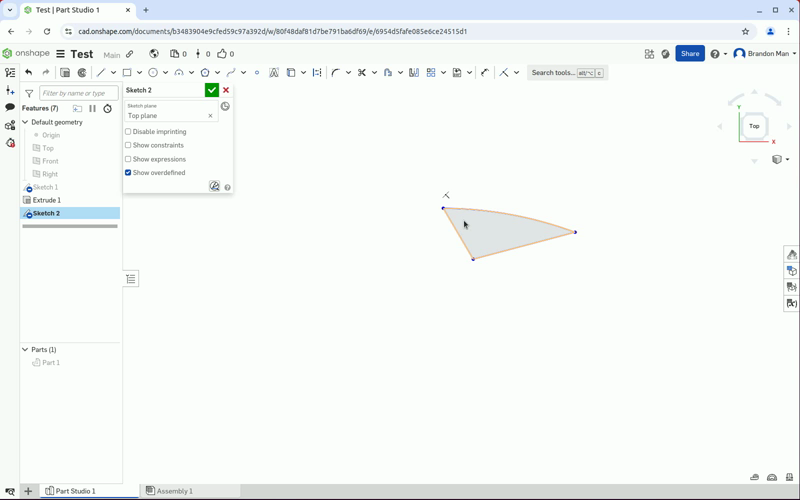
scroll(6)
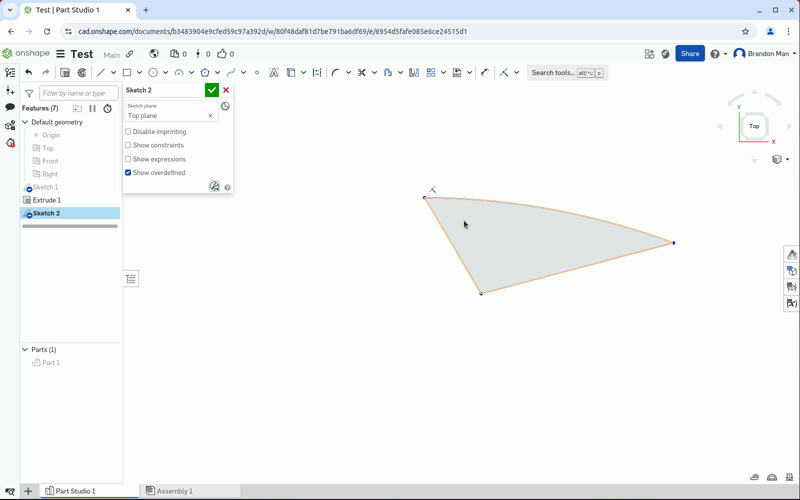
click(464, 220)
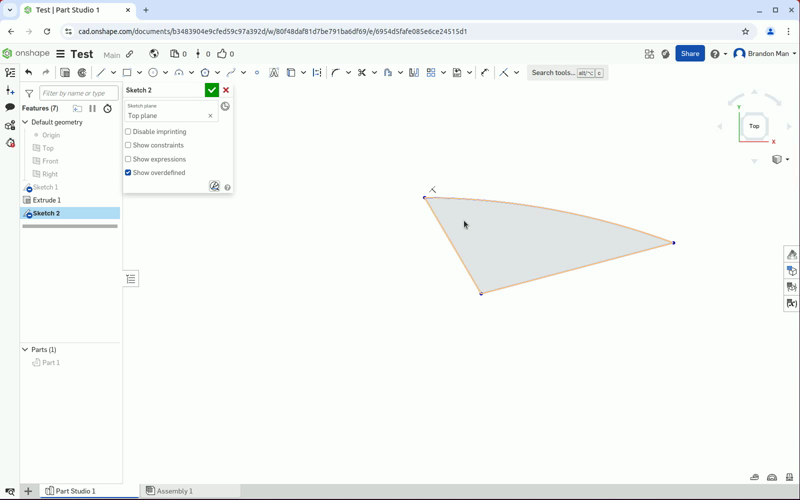
scroll(-6)
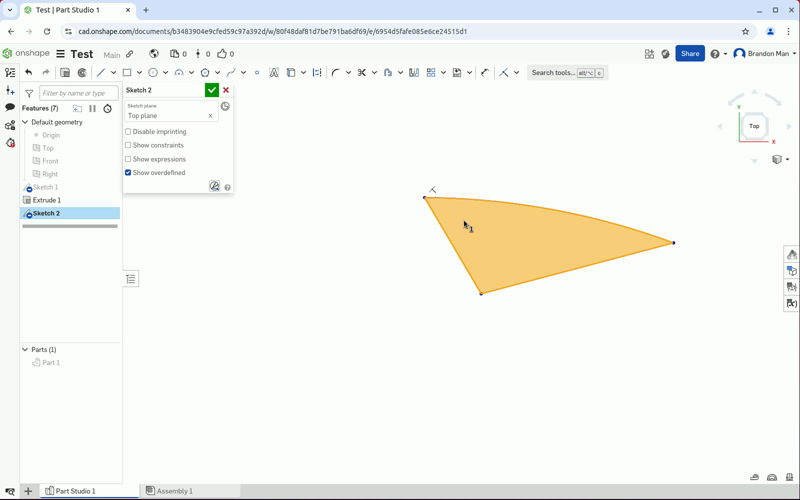
scroll(-6)
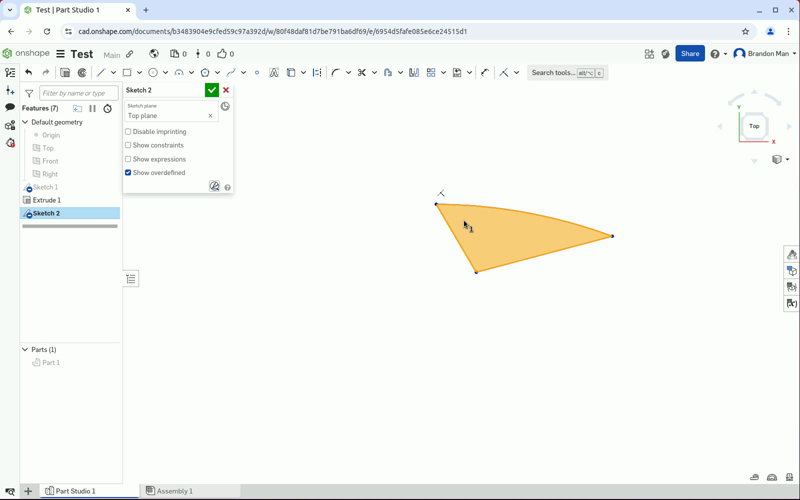
scroll(-6)
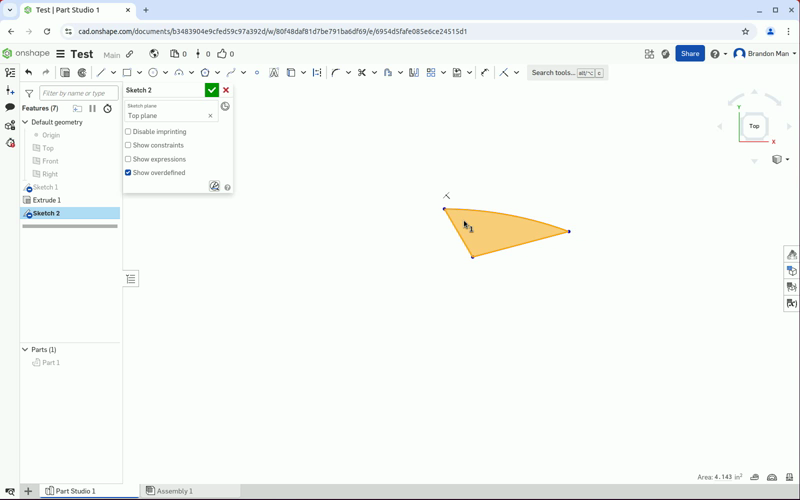
scroll(-6)
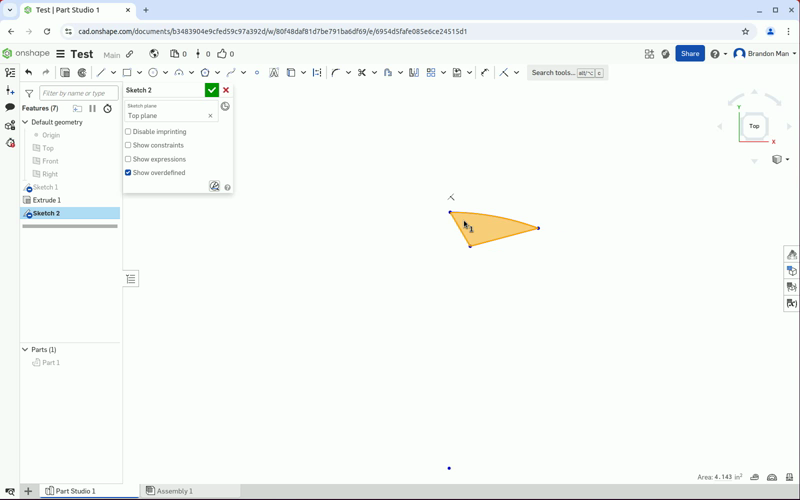
scroll(-6)
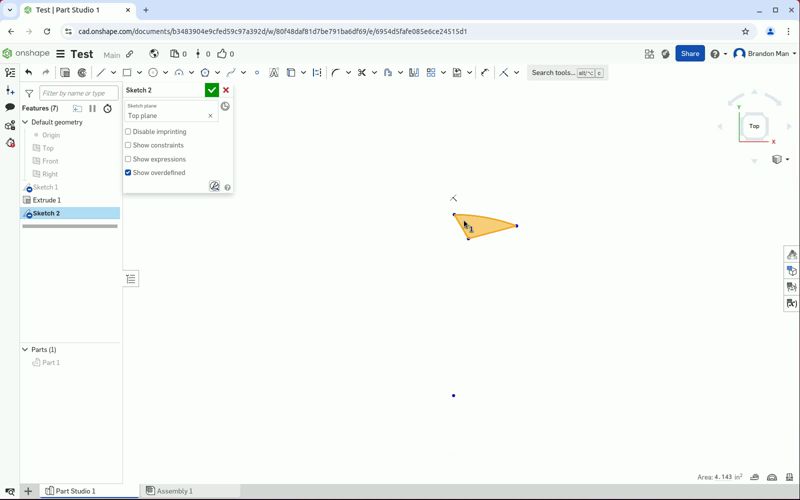
scroll(-6)
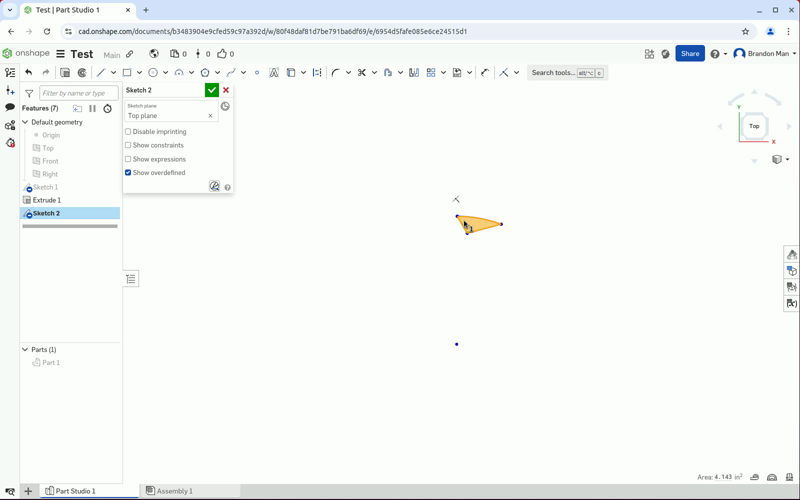
scroll(-6)
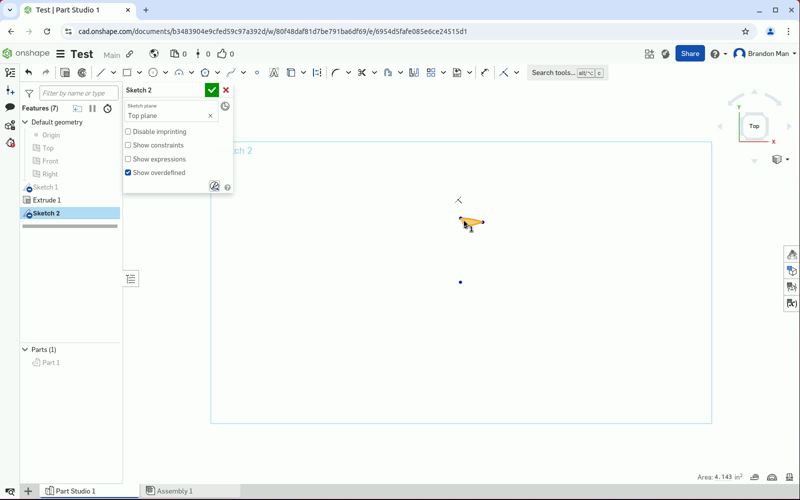
mouse_move(73, 352)
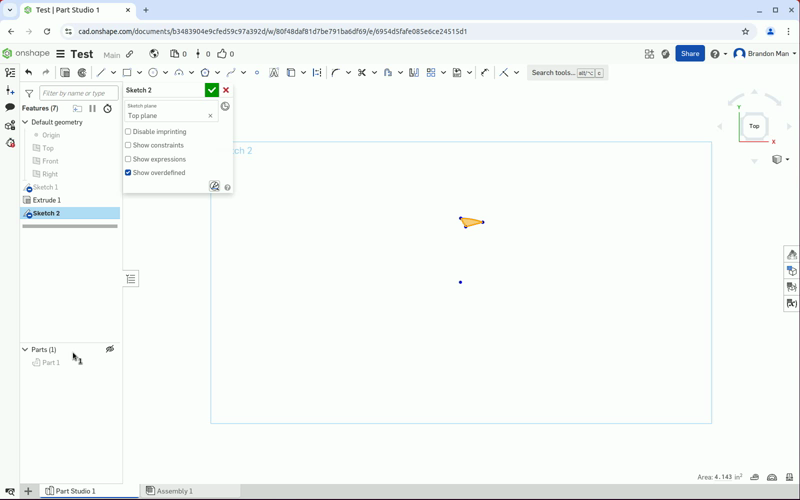
key(shift+y)
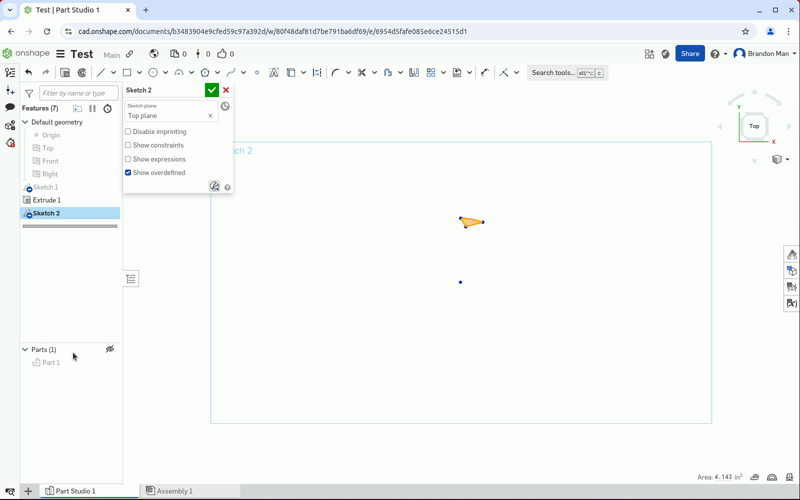
key(shift+e)
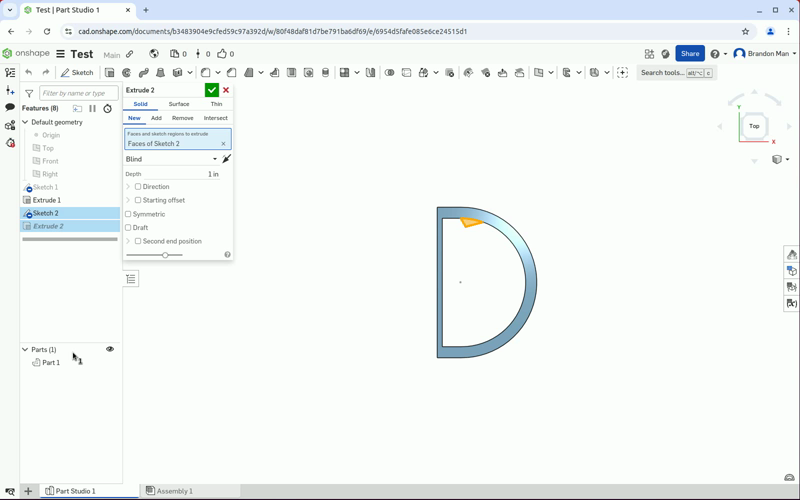
mouse_move(143, 106)
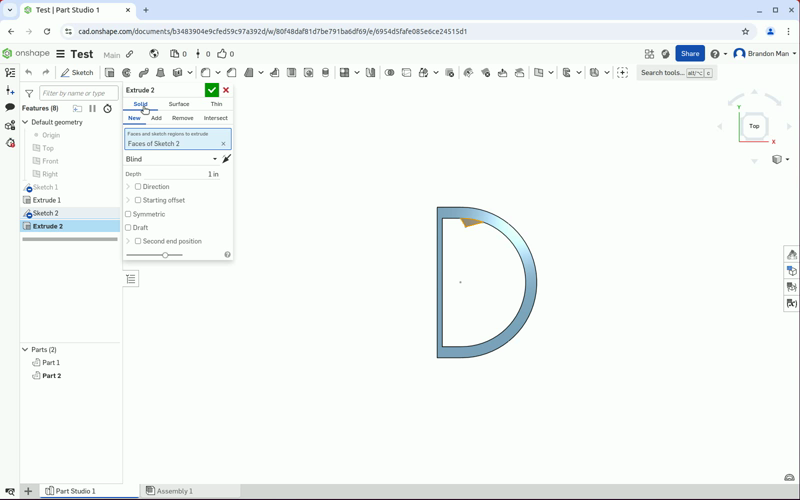
click(143, 106)
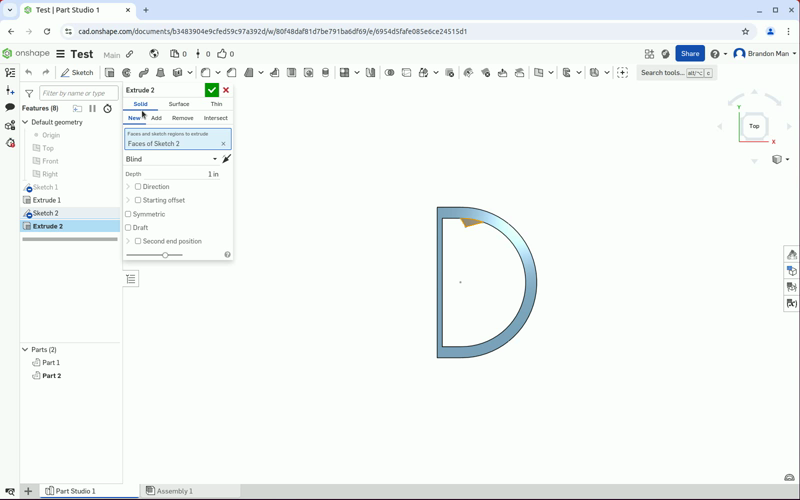
mouse_move(137, 120)
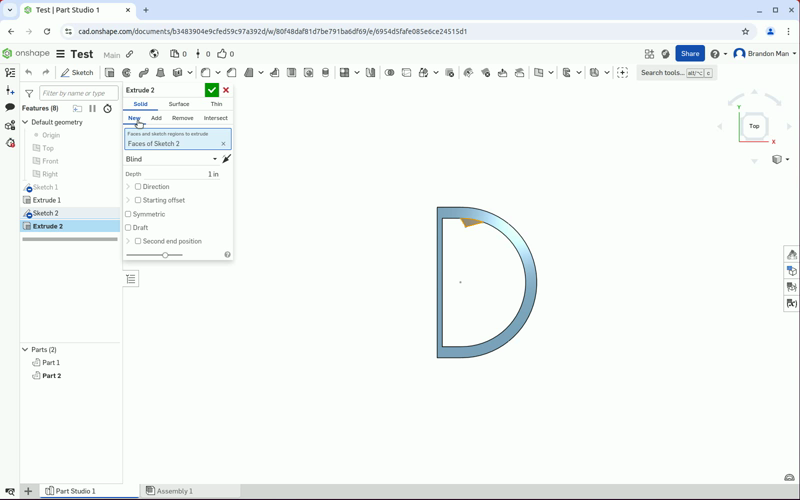
click(137, 120)
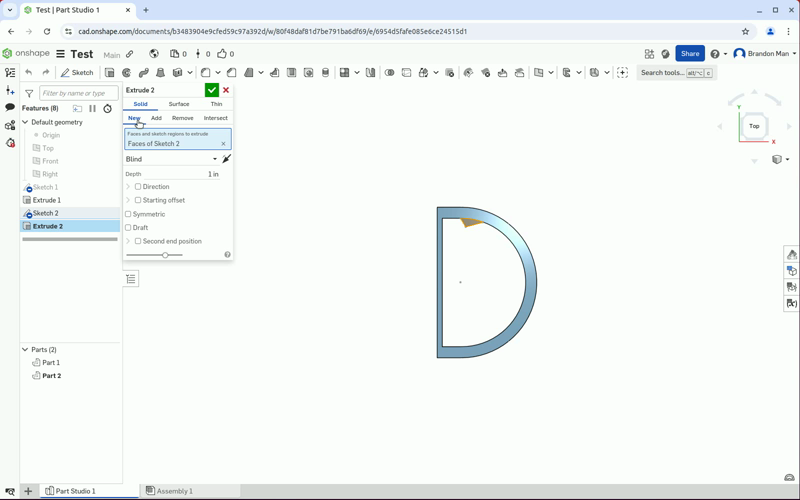
key(tab, 4)
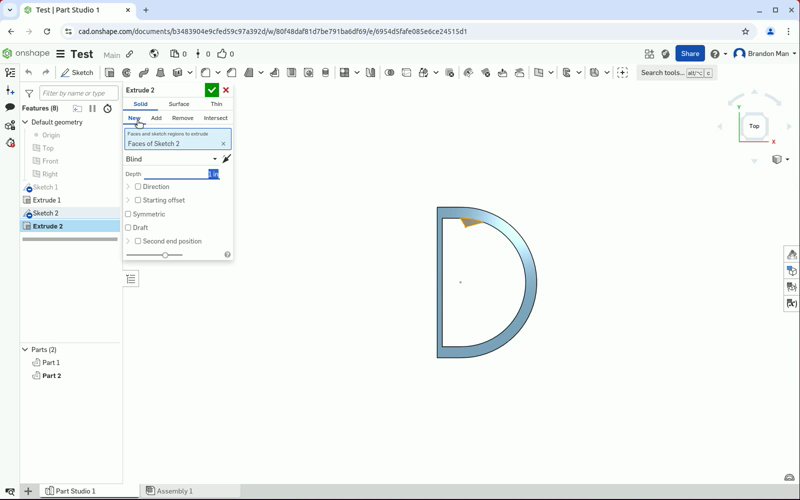
text(5.536)
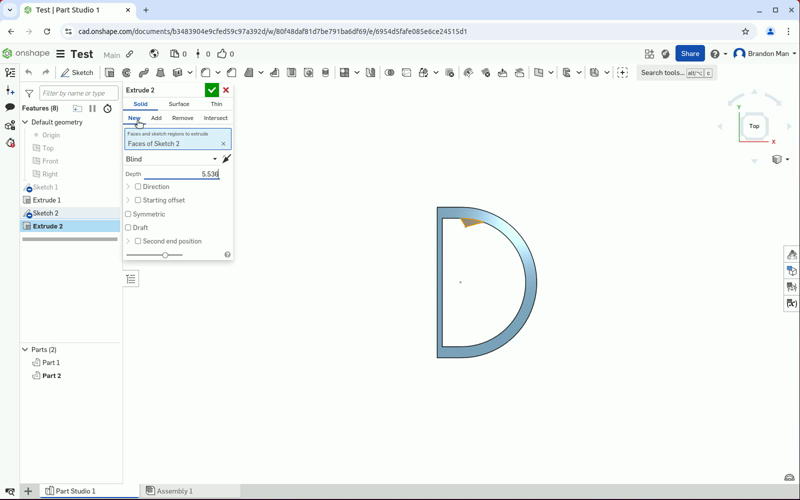
key(enter)
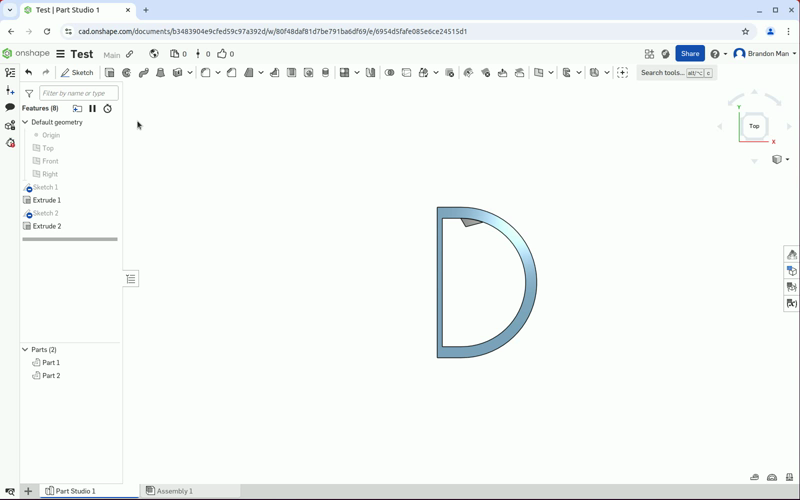
key(shift+h)
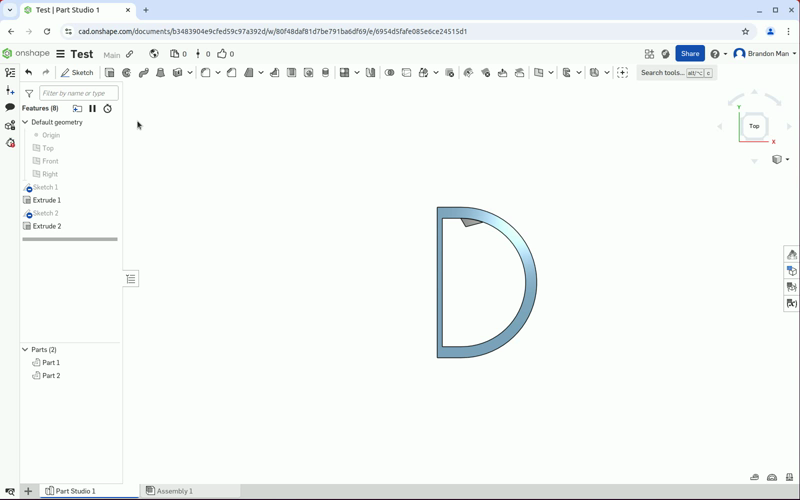
key(shift+h)
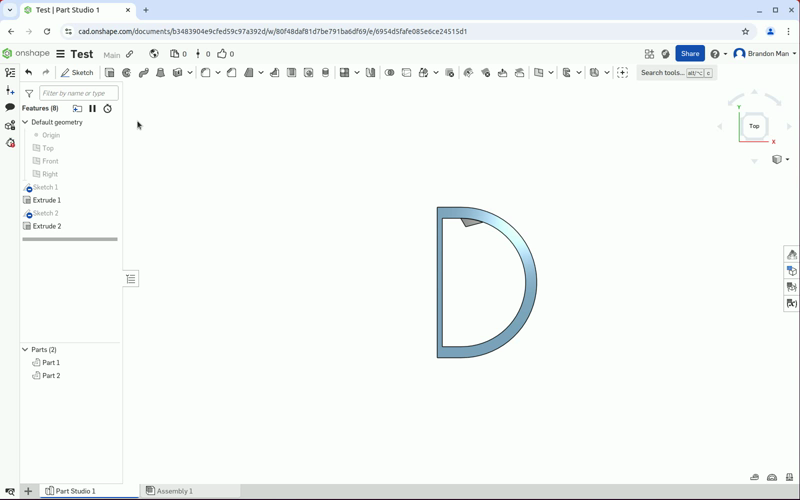
mouse_move(73, 189)
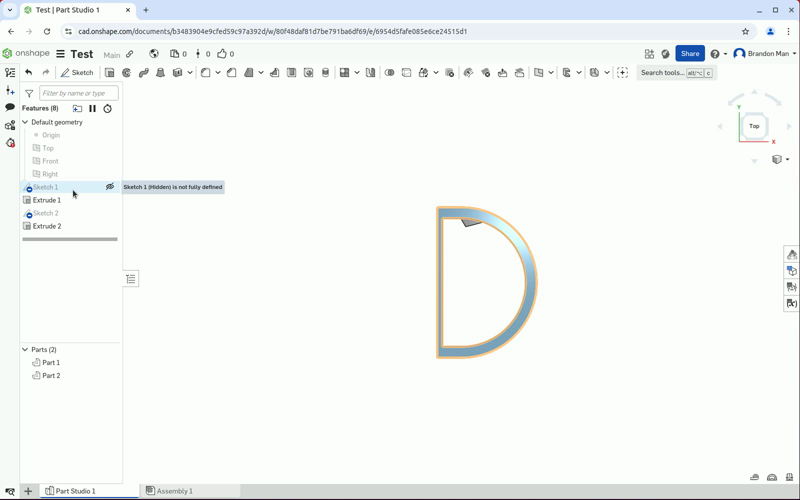
click(73, 189)
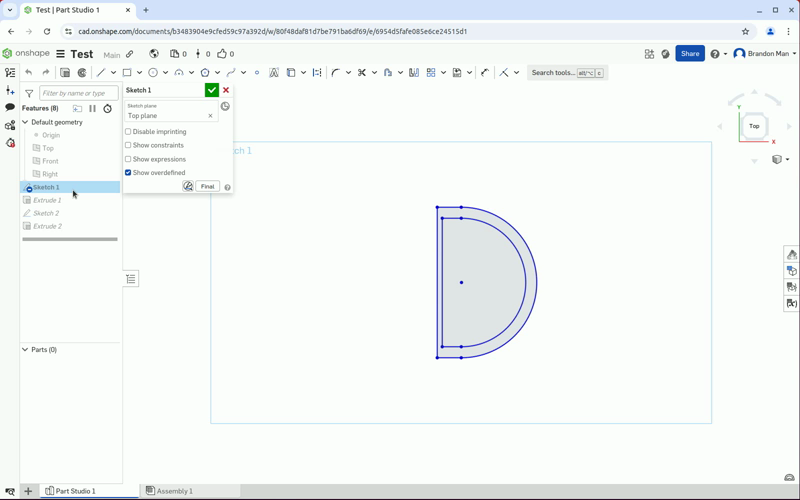
mouse_move(229, 92)
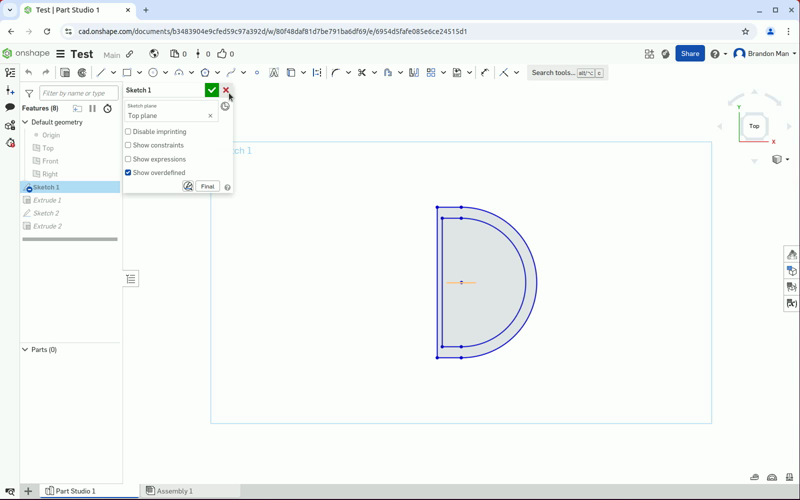
click(229, 92)
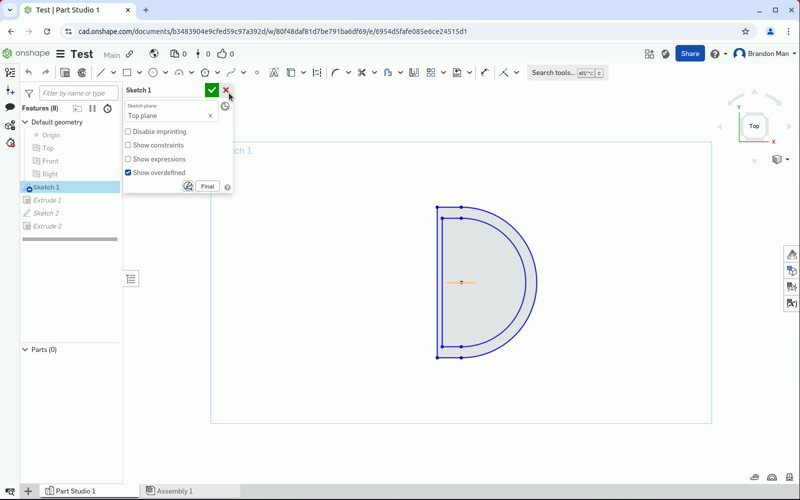
key(shift+s)
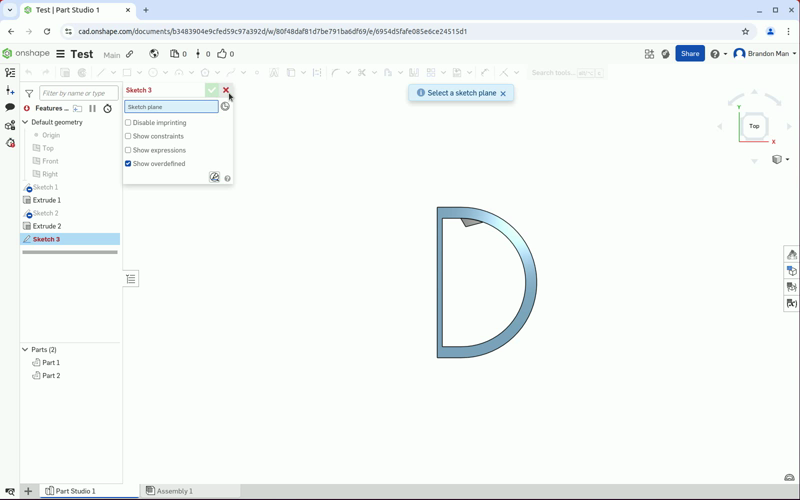
mouse_move(73, 150)
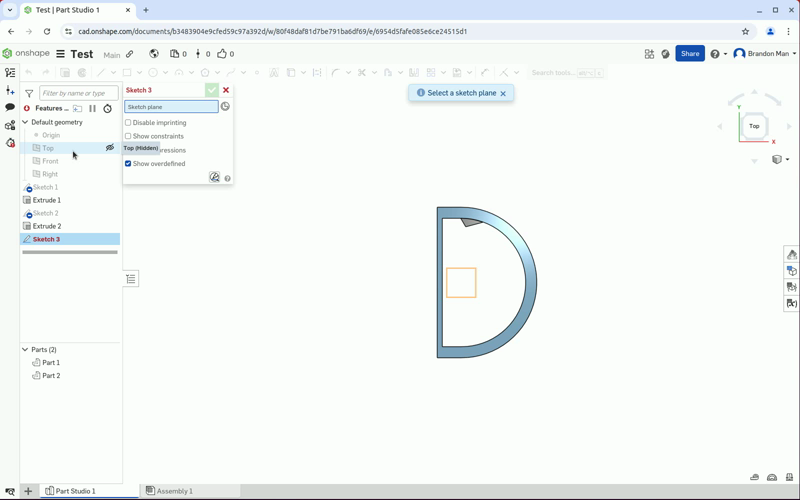
click(73, 150)
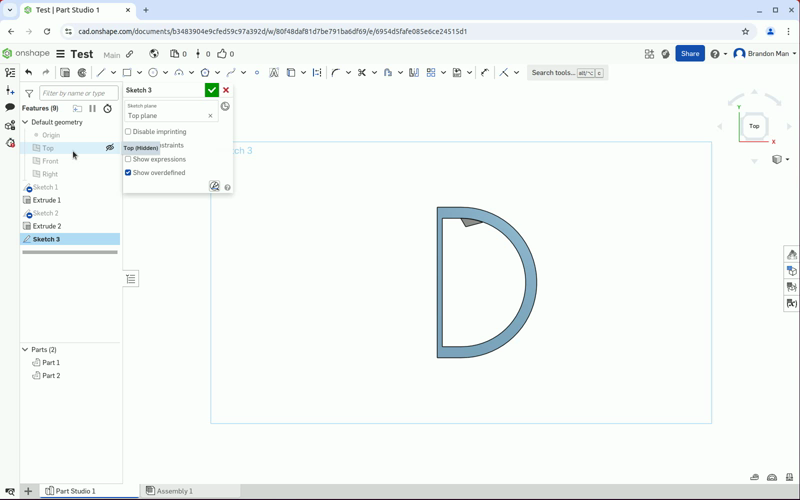
mouse_move(73, 352)
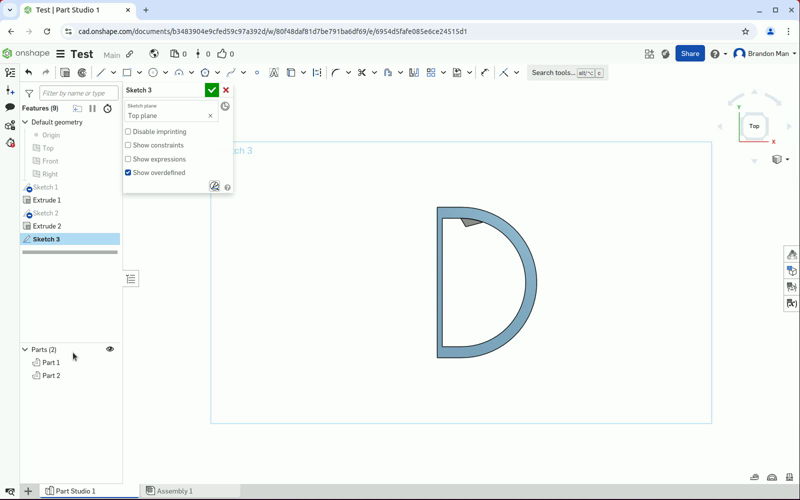
key(y)
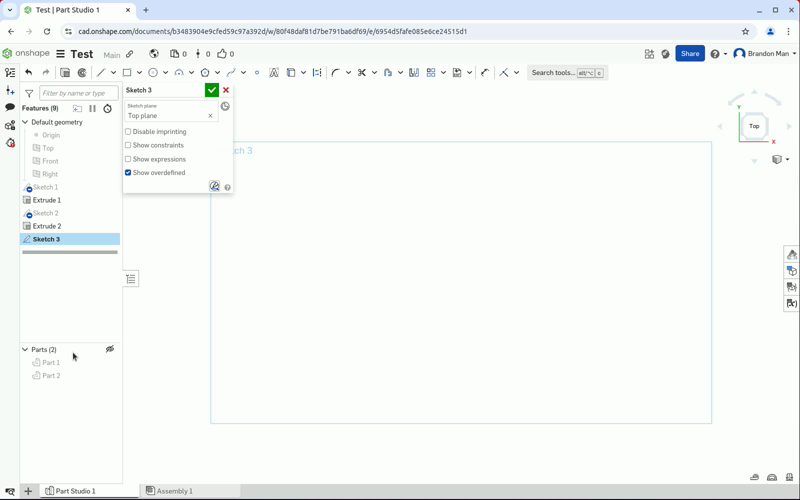
key(a)
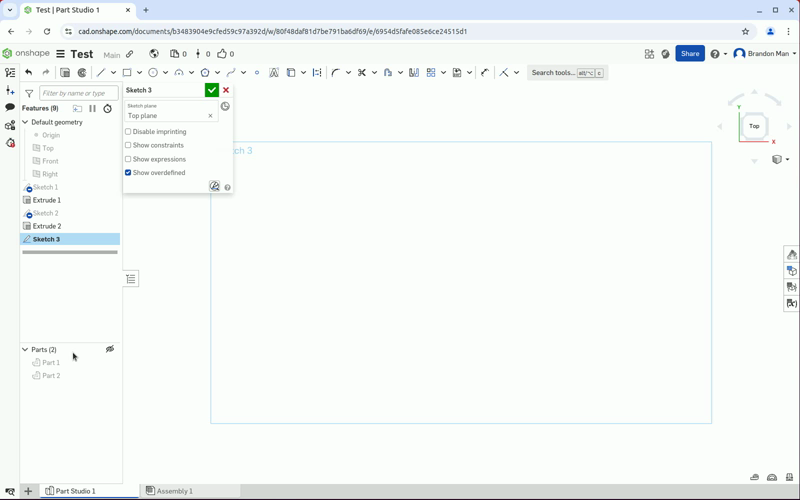
key_down(shift)
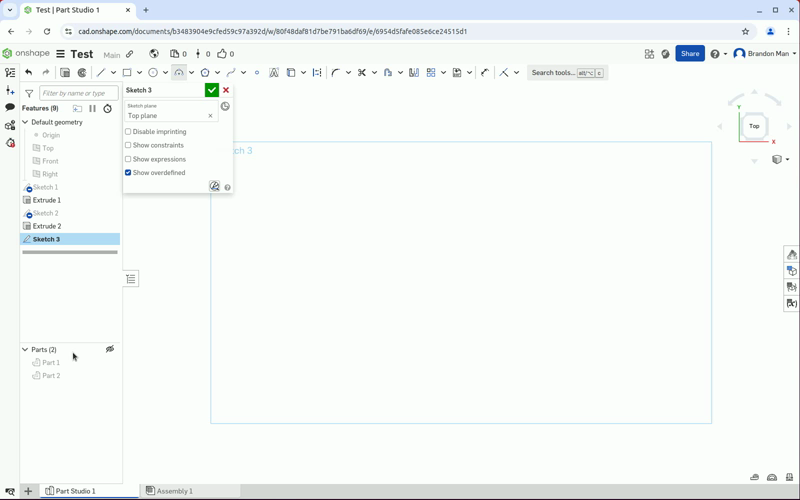
mouse_move(460, 347)
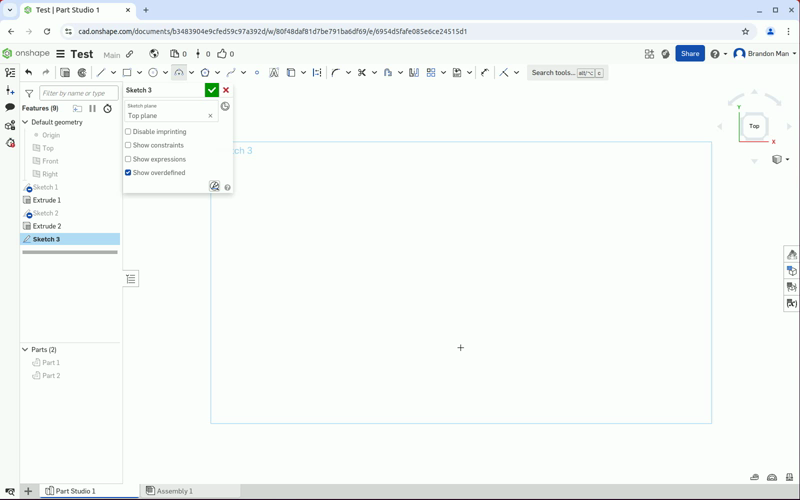
click(460, 347)
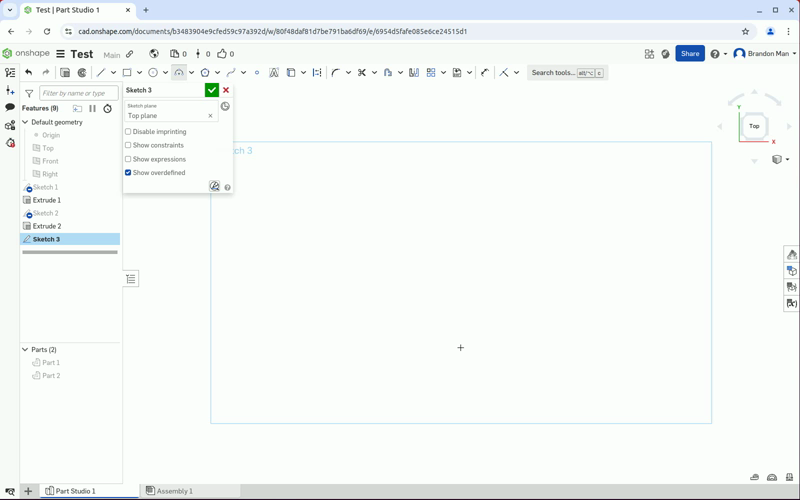
key_up(shift)
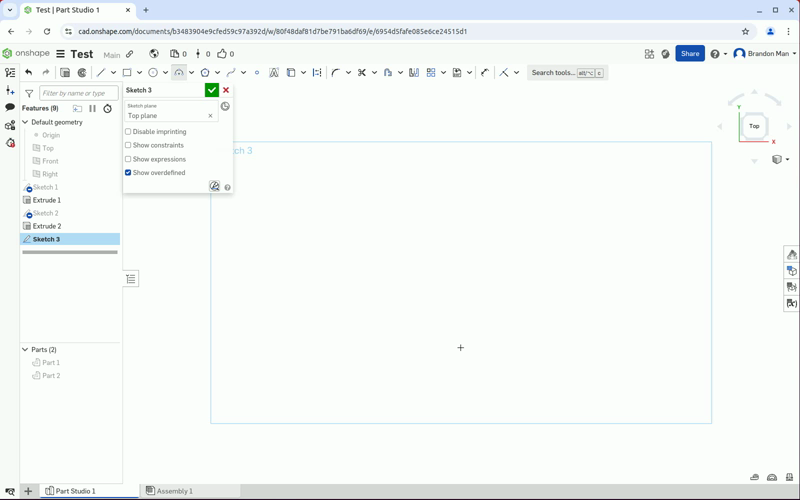
key_down(shift)
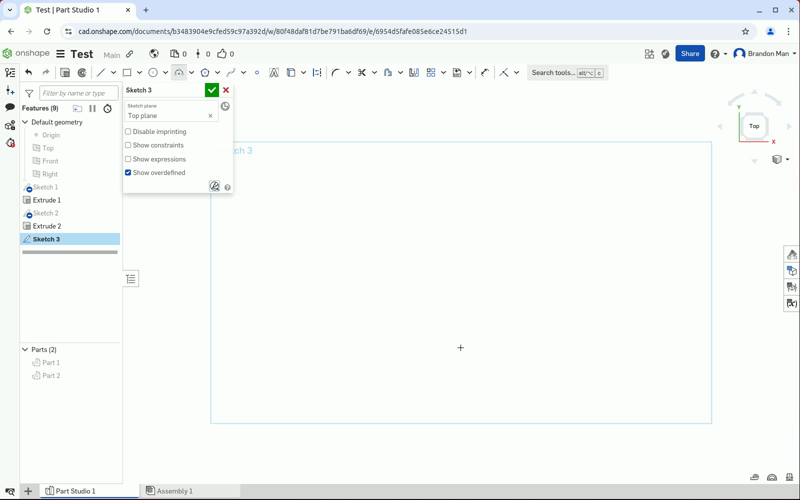
mouse_move(482, 343)
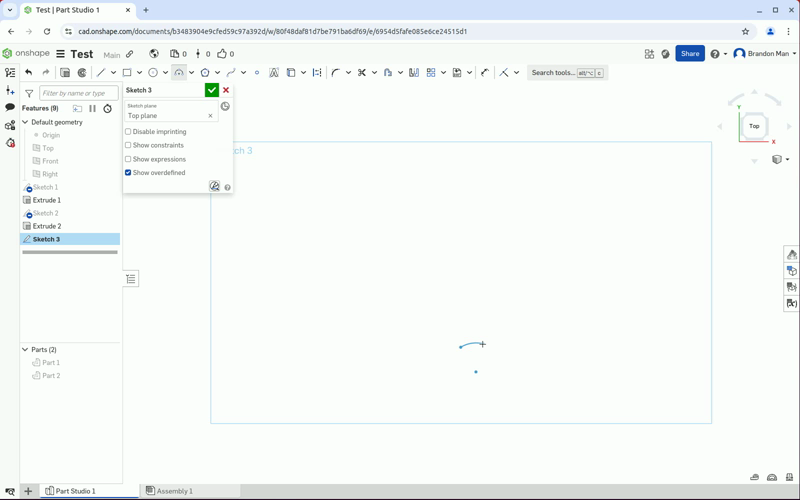
click(482, 343)
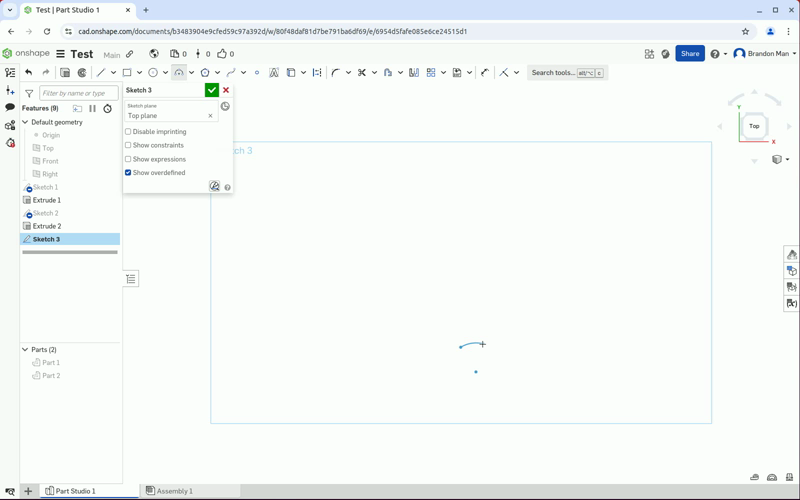
mouse_move(471, 346)
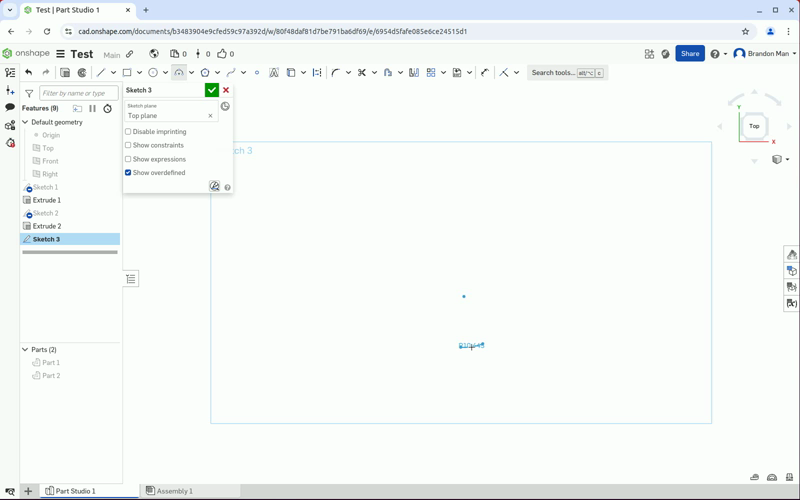
click(471, 346)
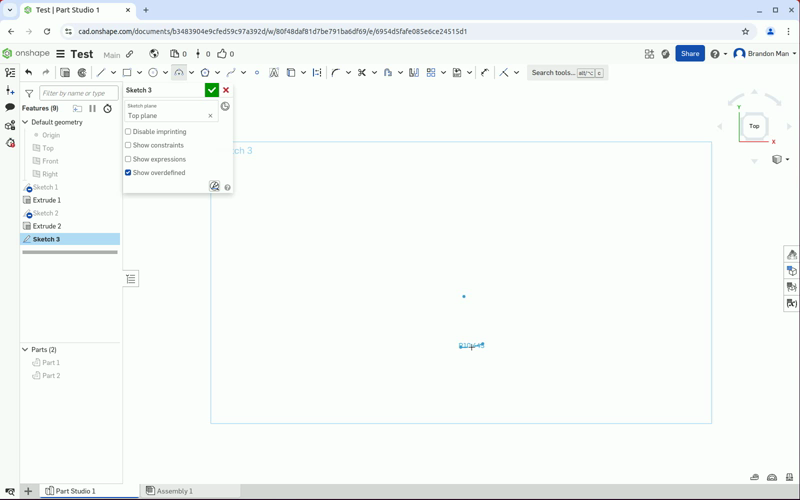
key_up(shift)
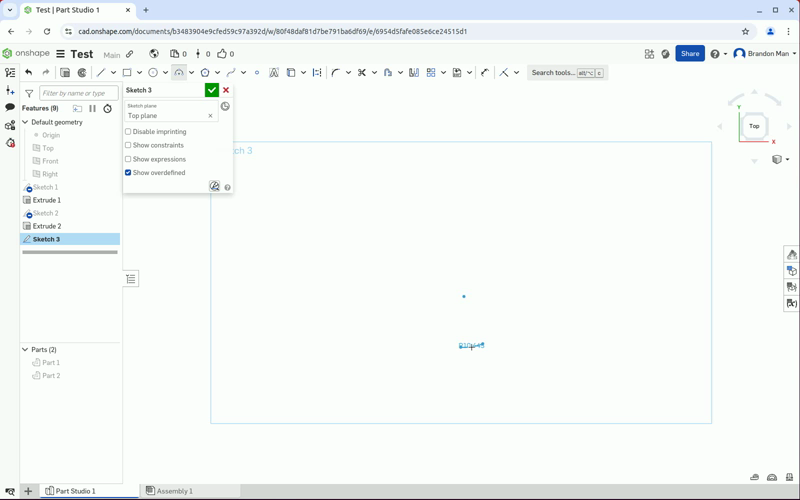
key(esc)
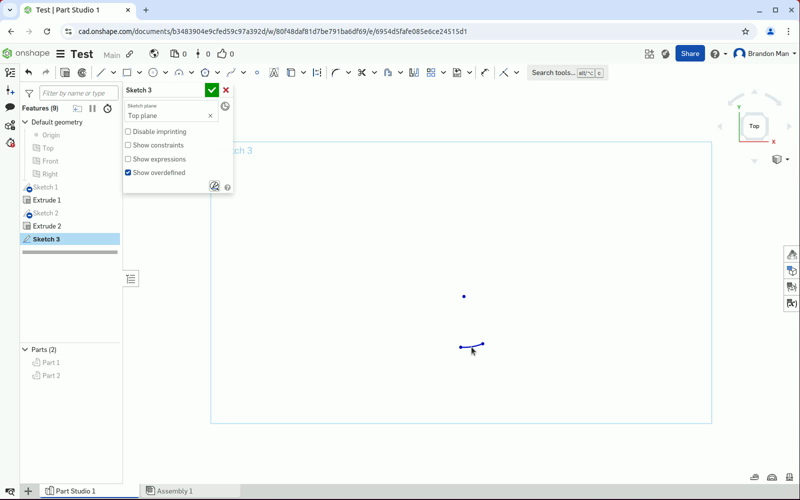
key(l)
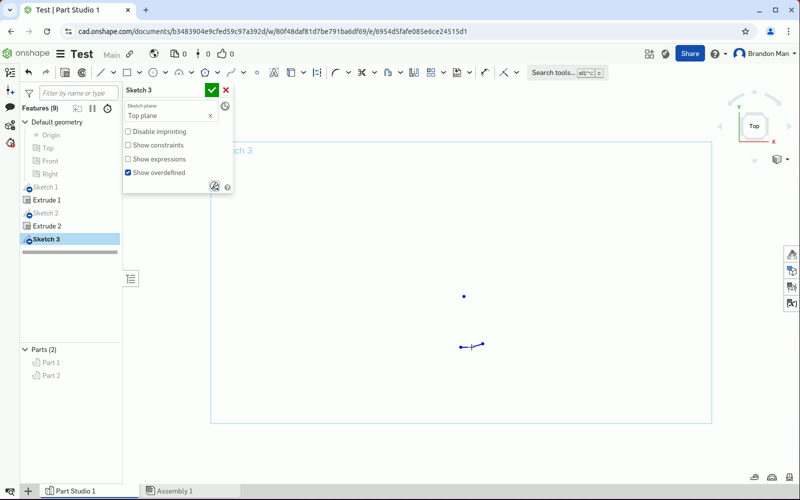
mouse_move(482, 343)
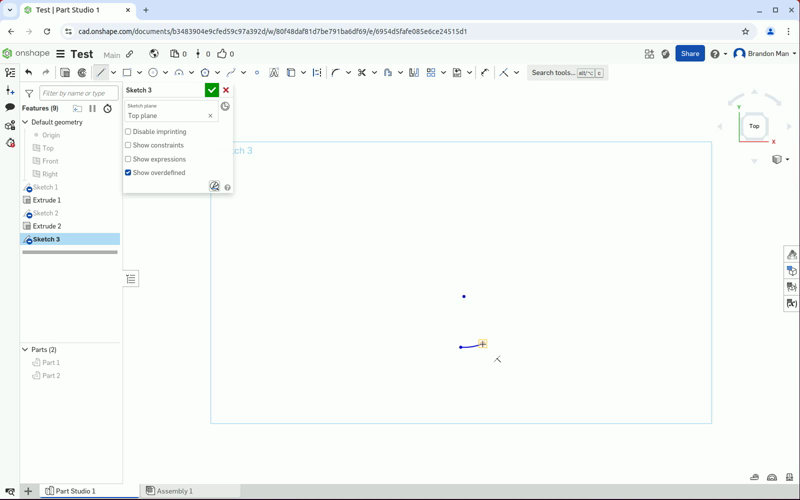
click(482, 343)
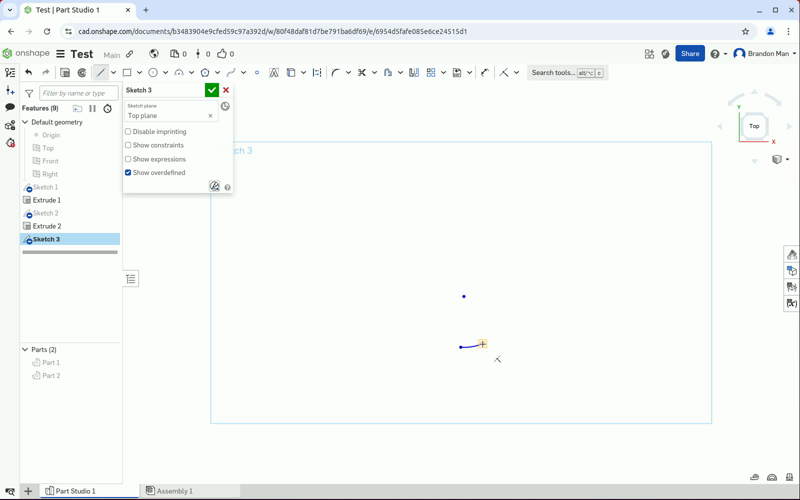
key_down(shift)
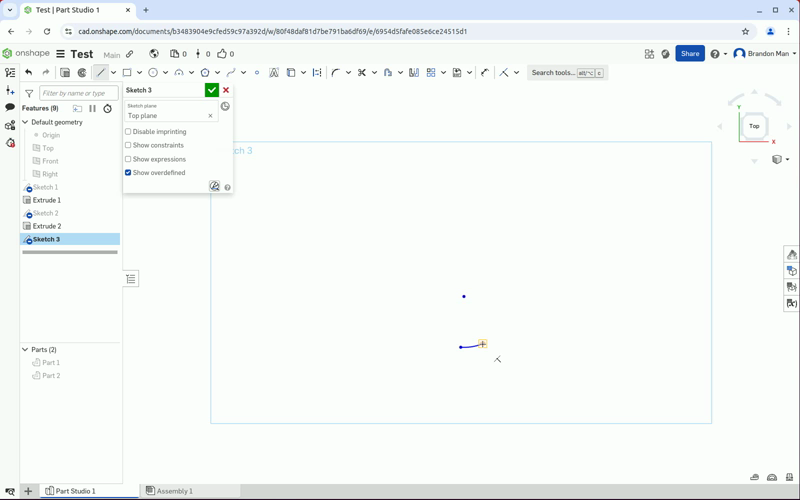
mouse_move(512, 343)
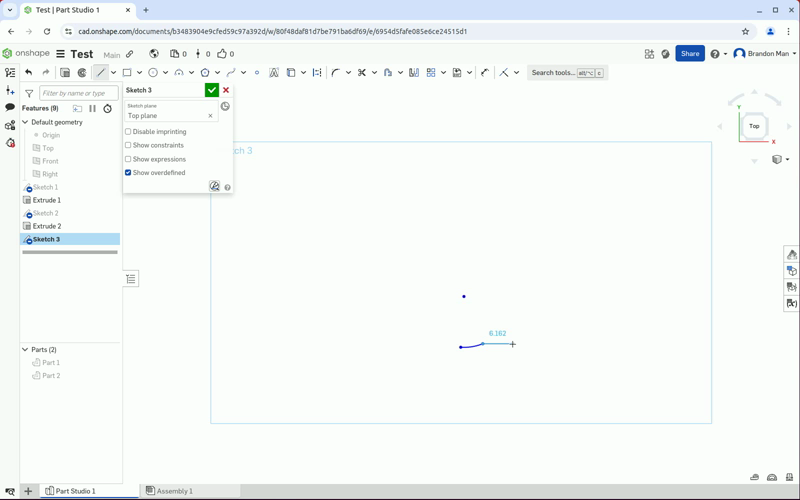
mouse_move(465, 339)
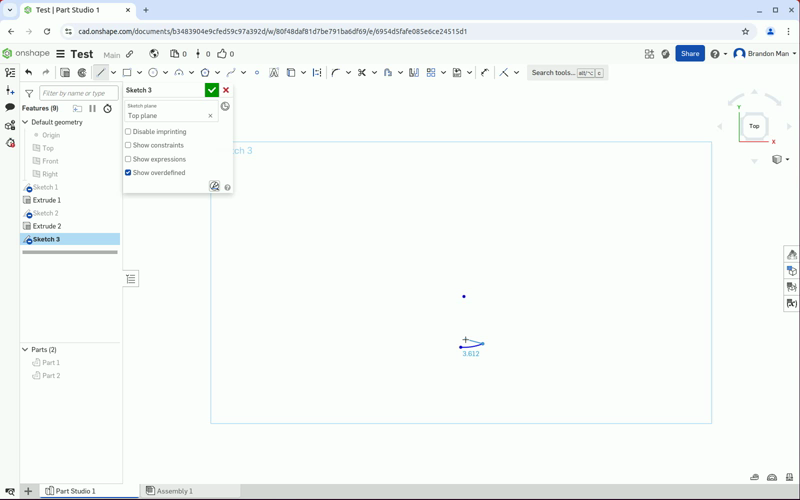
click(465, 339)
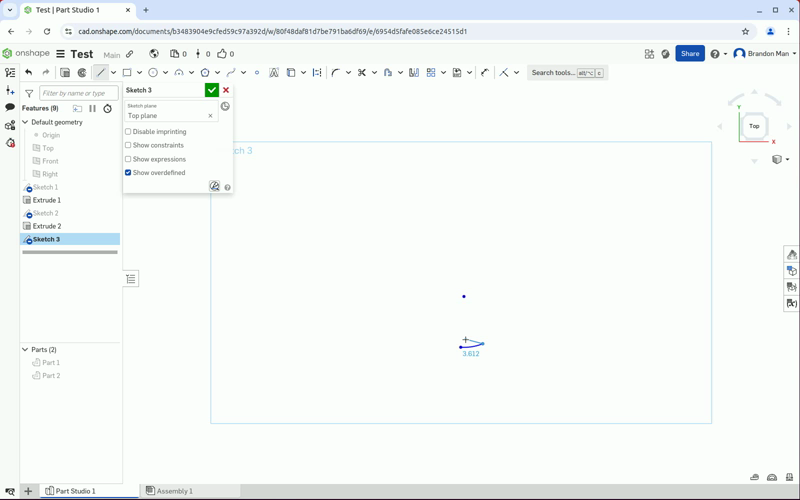
key_up(shift)
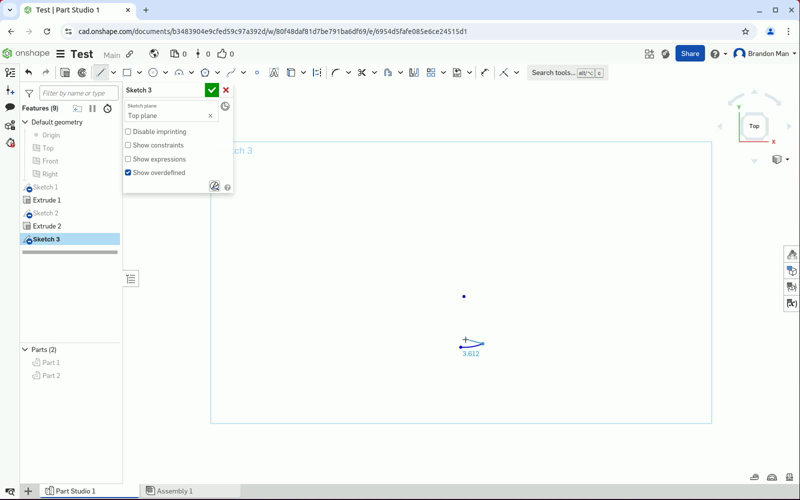
mouse_move(495, 339)
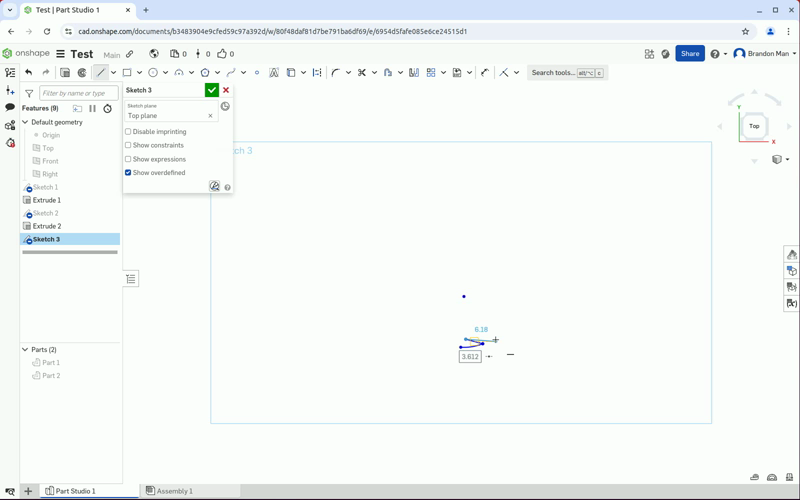
key_down(shift)
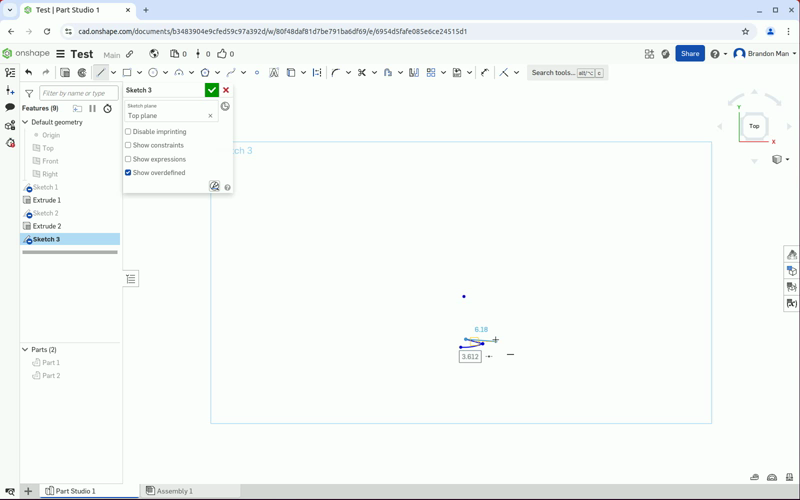
mouse_move(460, 347)
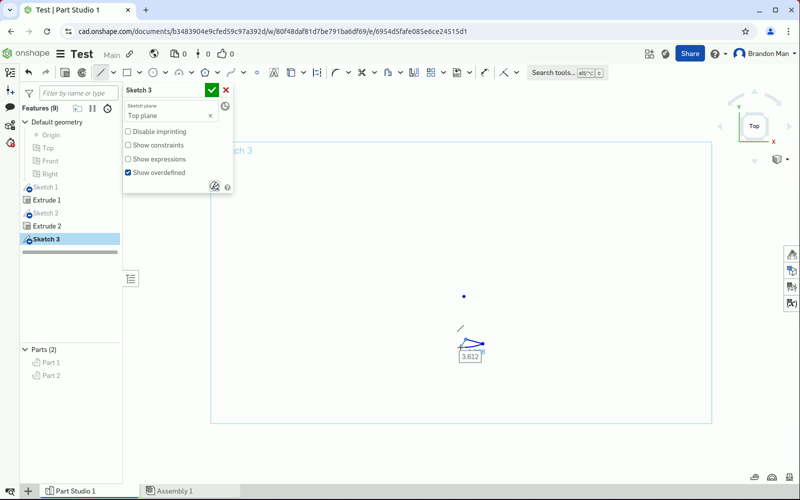
key_up(shift)
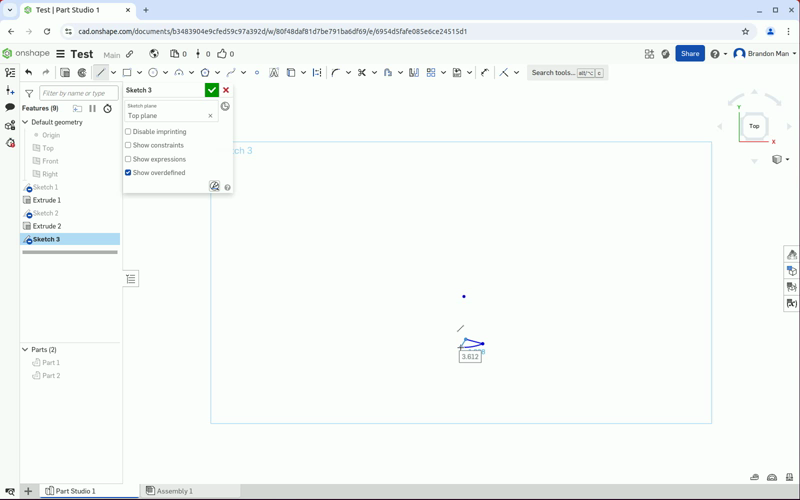
click(460, 347)
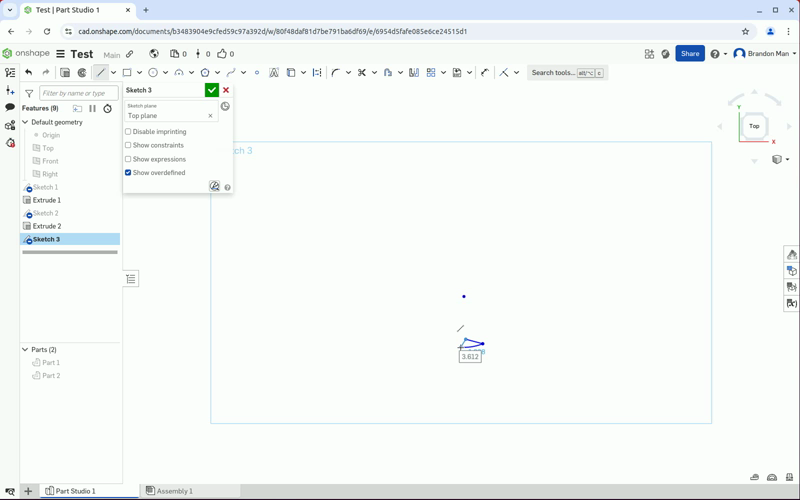
key(esc)
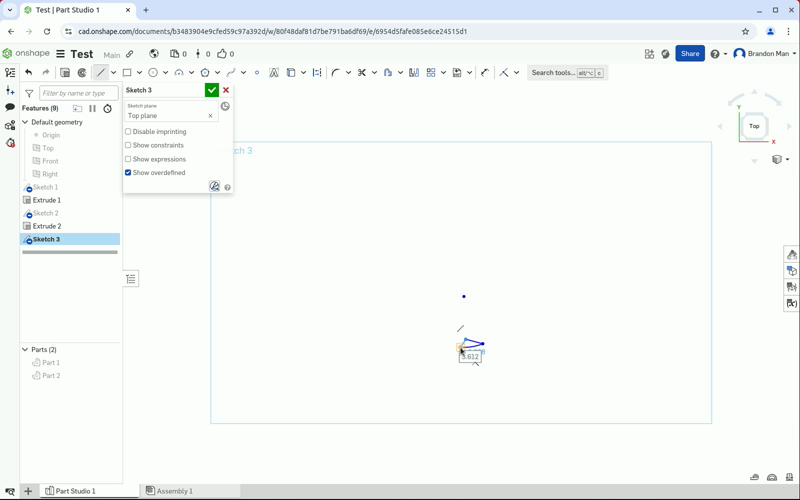
mouse_move(466, 346)
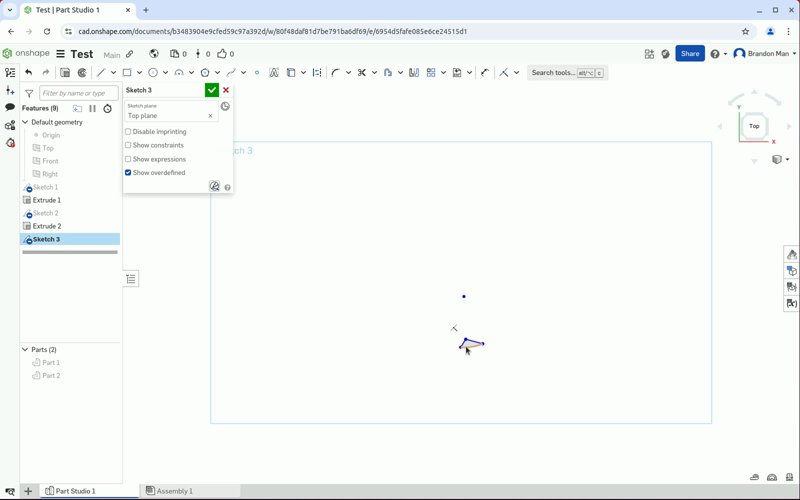
scroll(6)
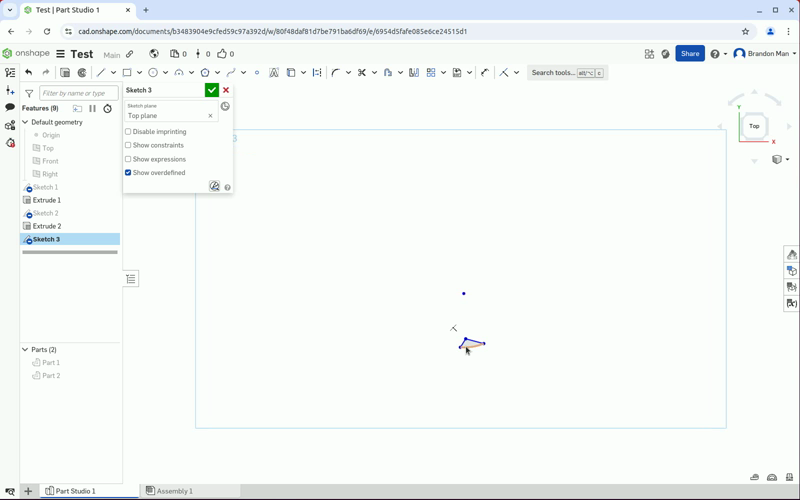
scroll(6)
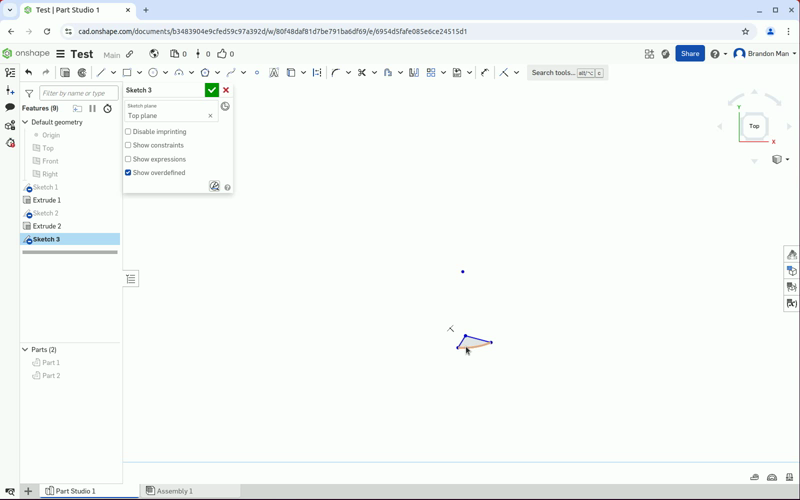
scroll(6)
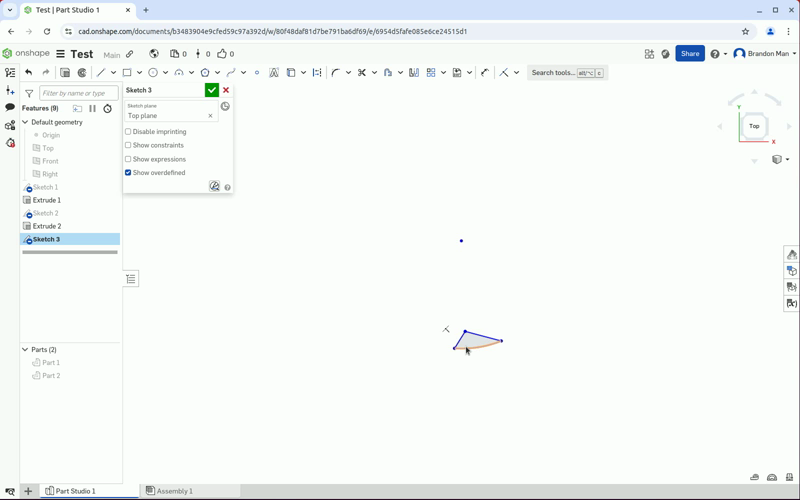
scroll(6)
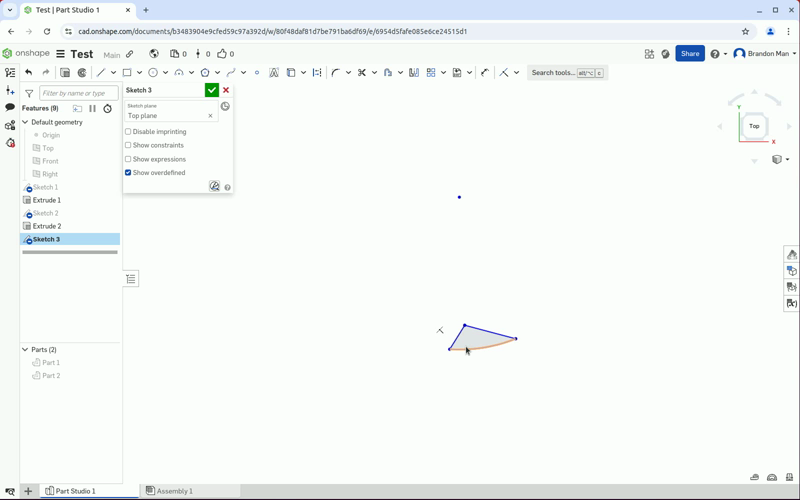
scroll(6)
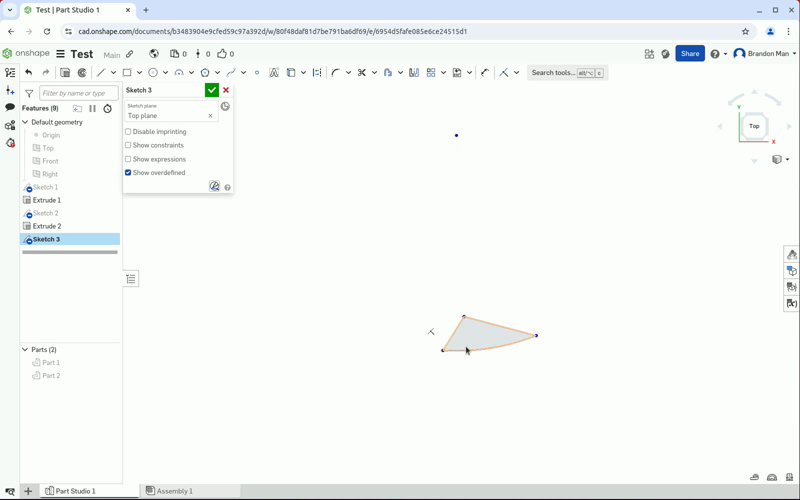
scroll(6)
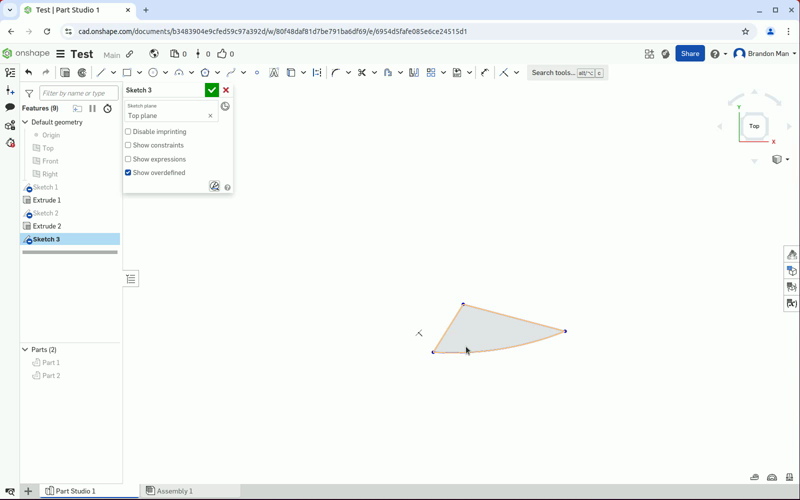
scroll(6)
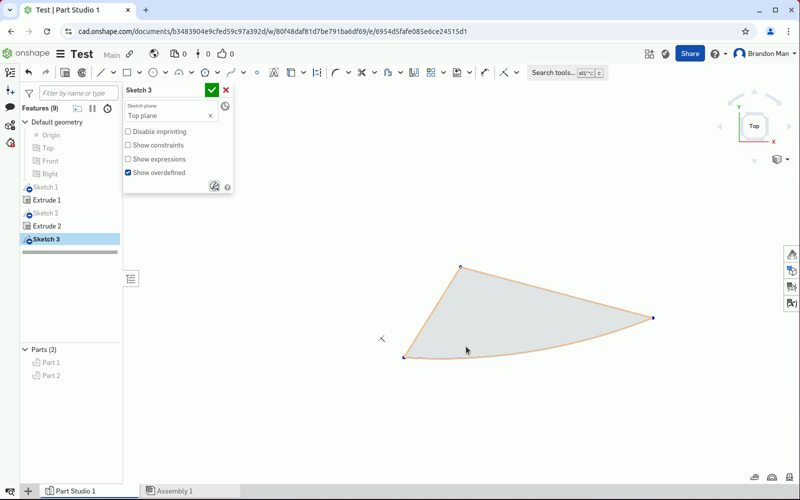
click(466, 346)
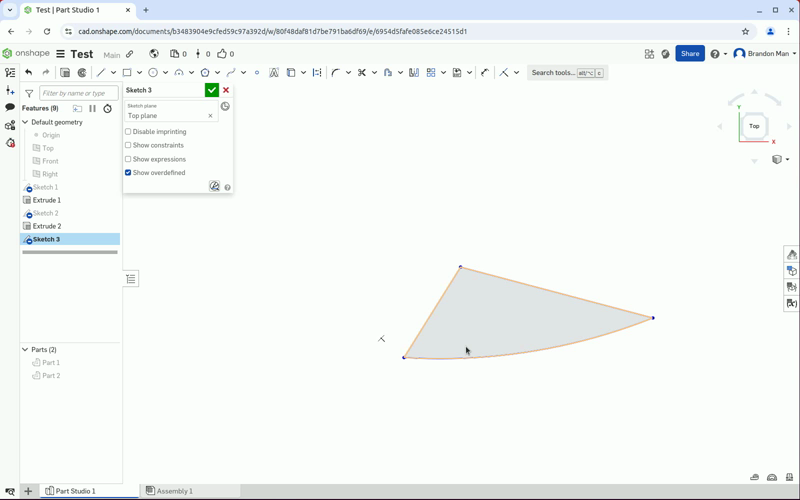
scroll(-6)
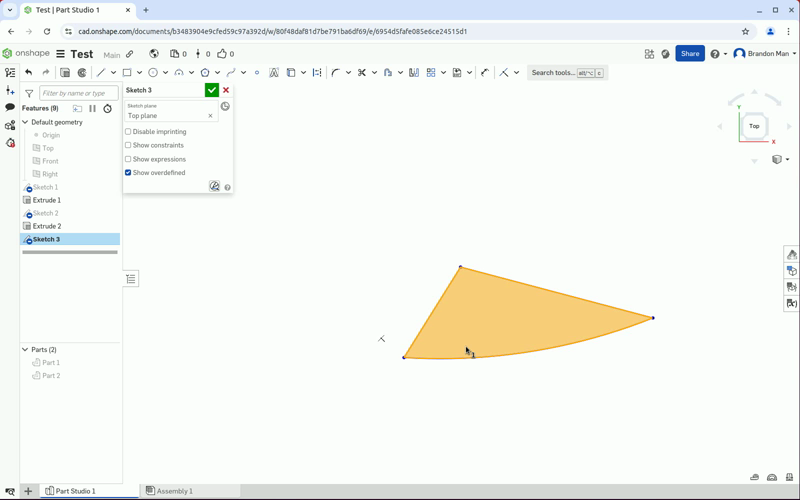
scroll(-6)
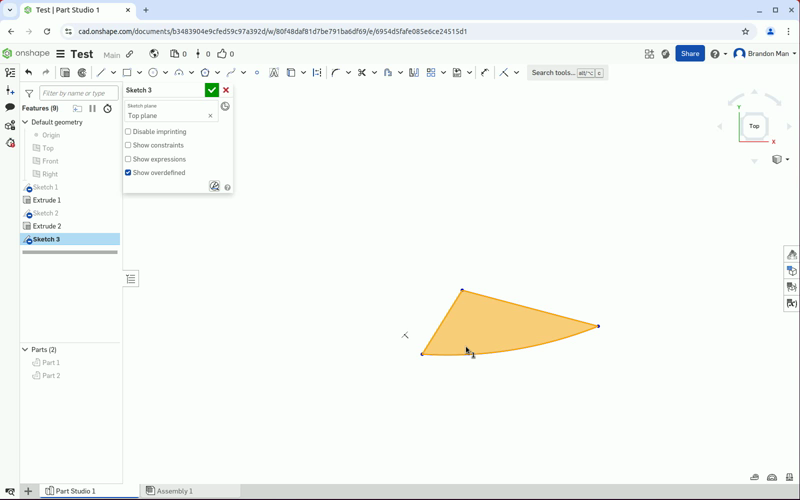
scroll(-6)
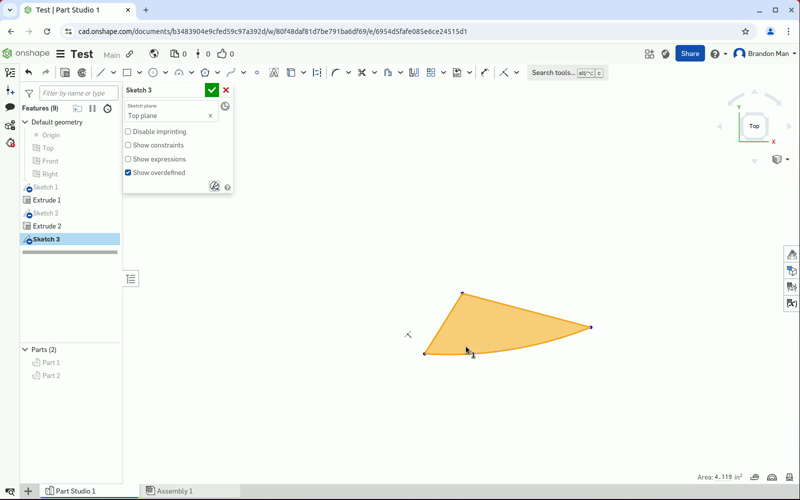
scroll(-6)
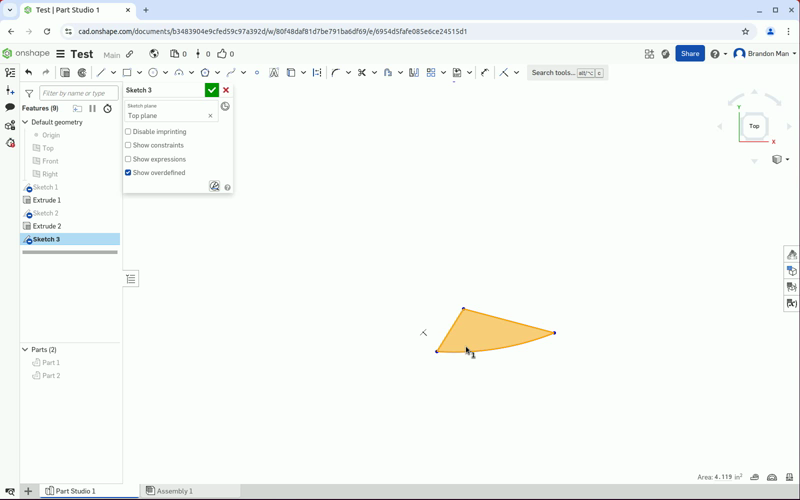
scroll(-6)
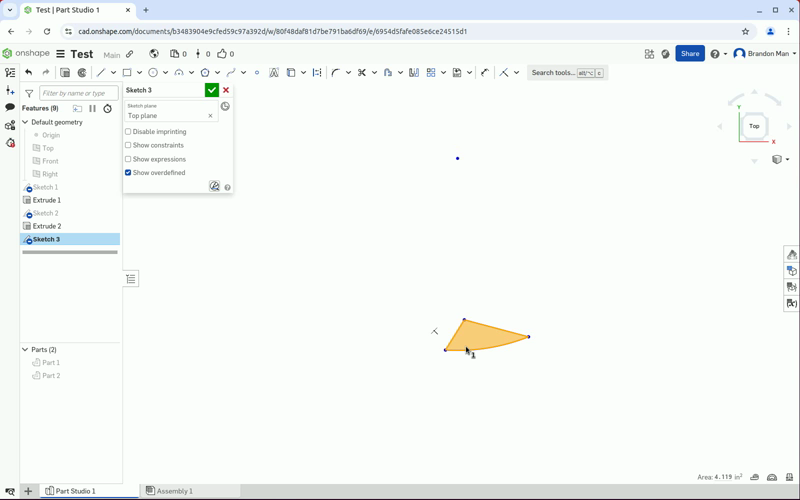
scroll(-6)
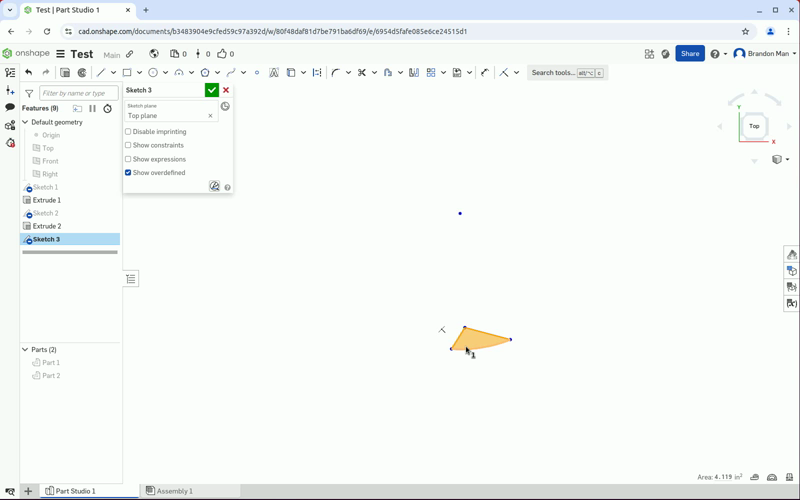
scroll(-6)
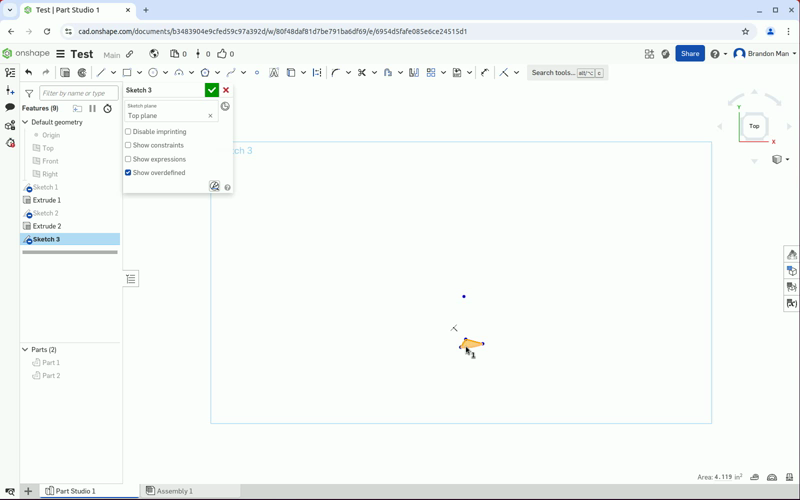
mouse_move(73, 352)
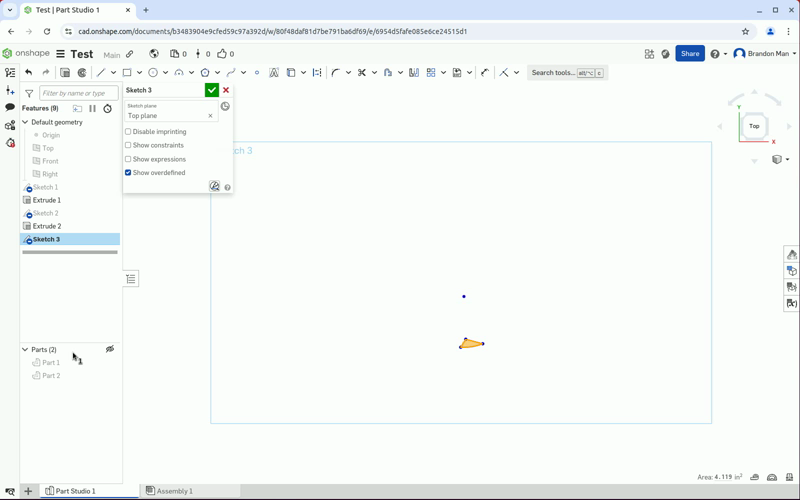
key(shift+y)
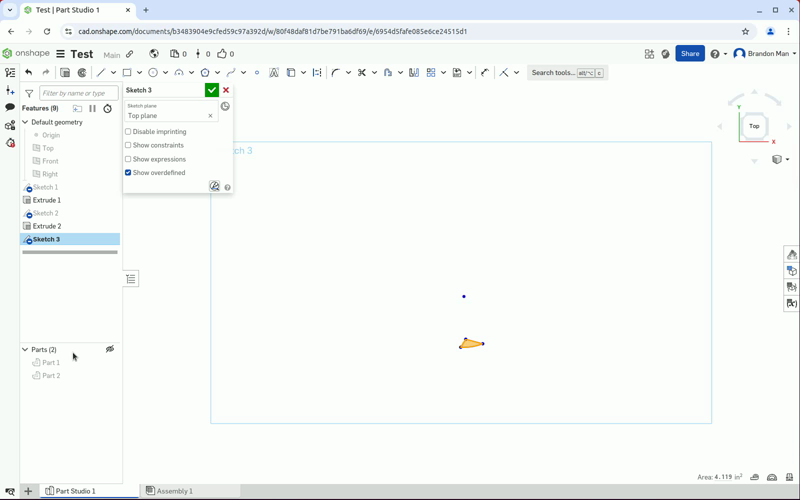
key(shift+e)
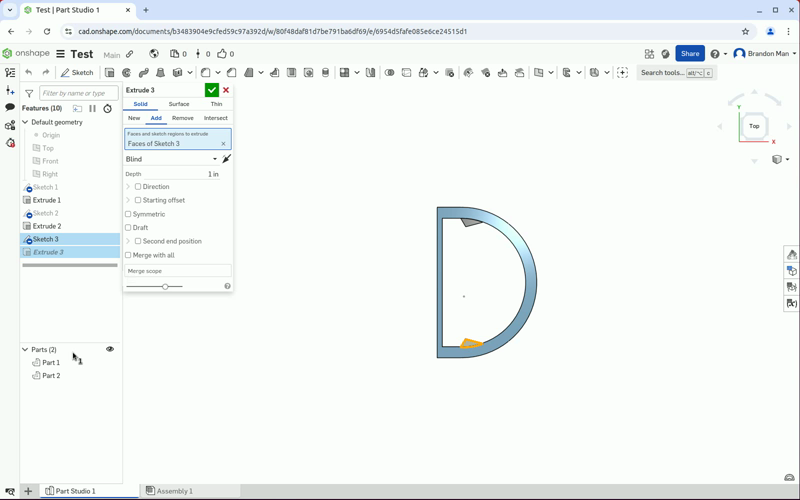
mouse_move(143, 106)
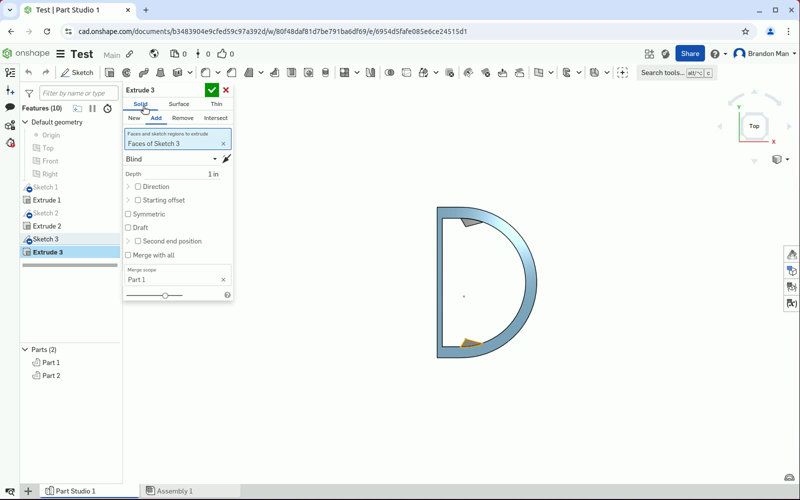
click(143, 106)
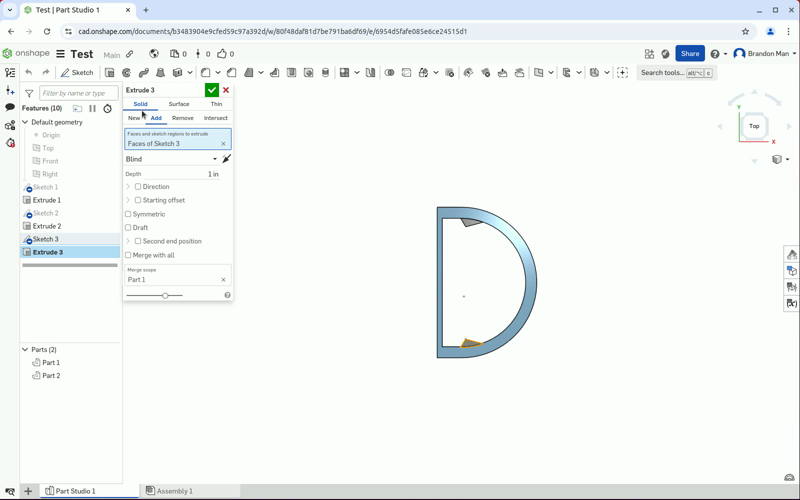
mouse_move(137, 120)
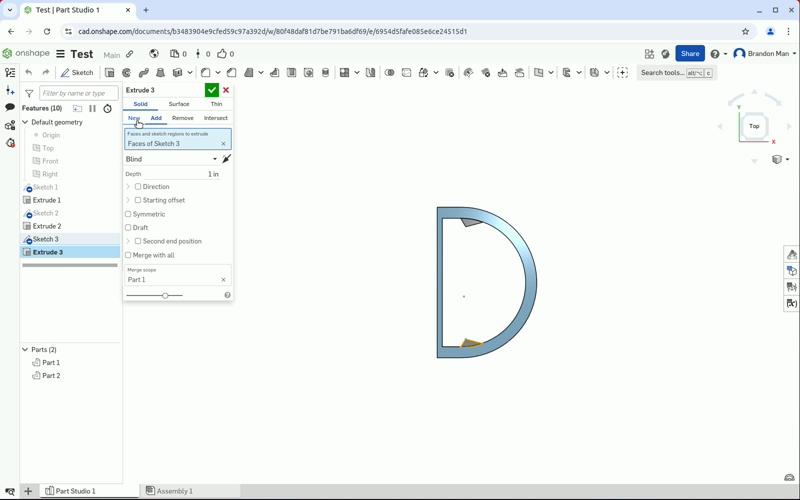
click(137, 120)
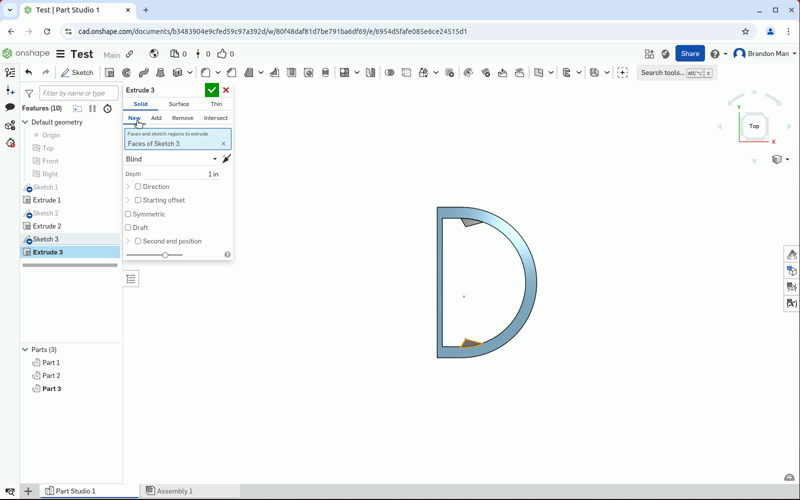
key(tab, 4)
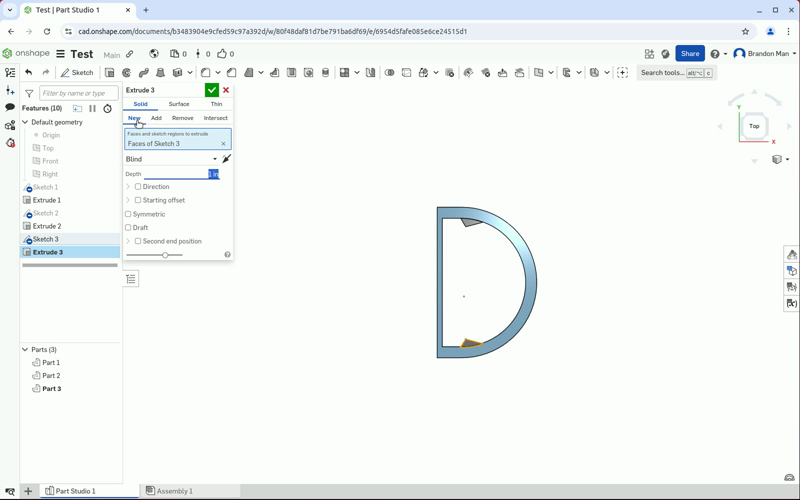
text(5.536)
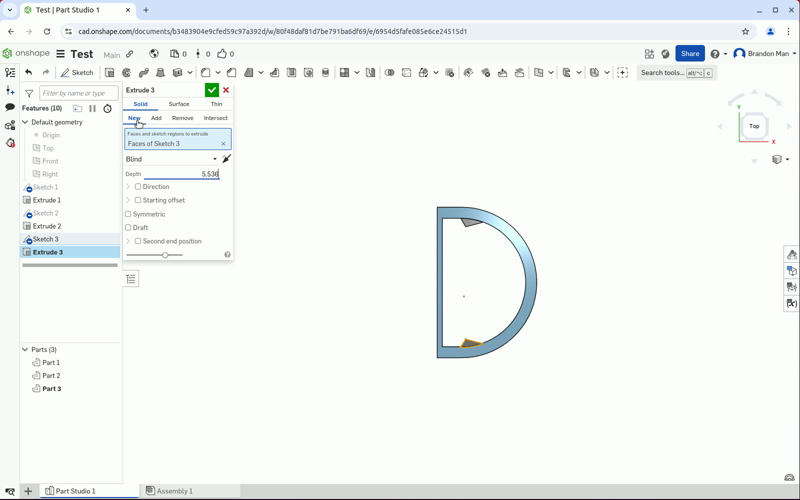
key(enter)
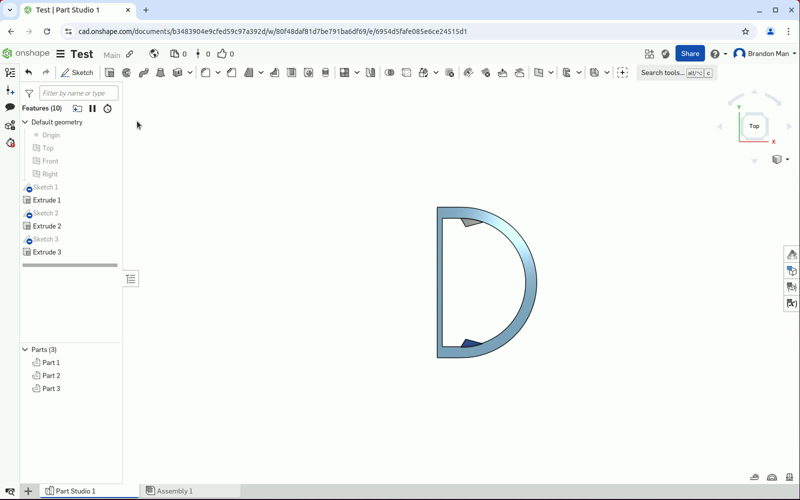
key(shift+h)
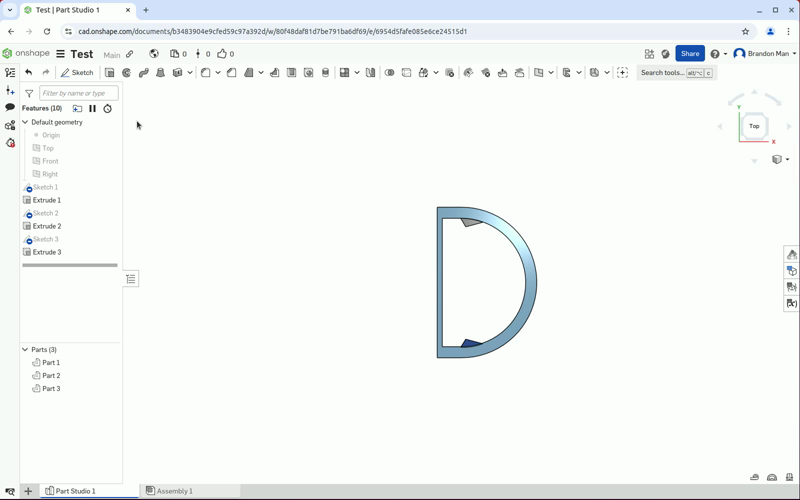
key(shift+h)
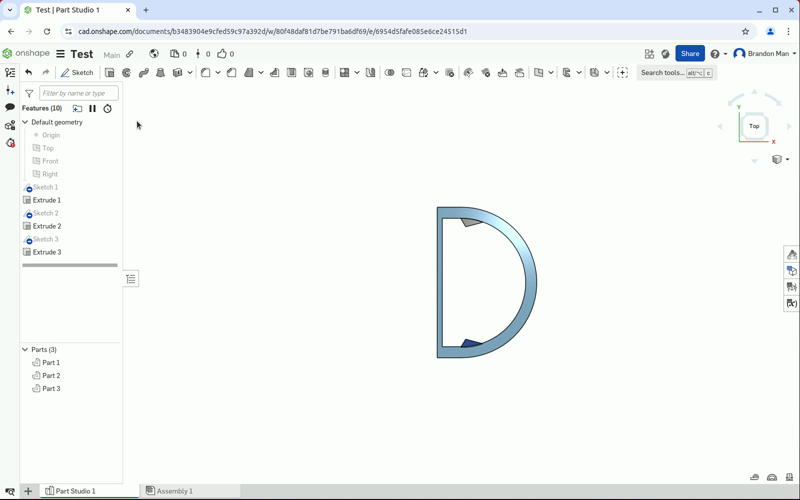
mouse_move(73, 189)
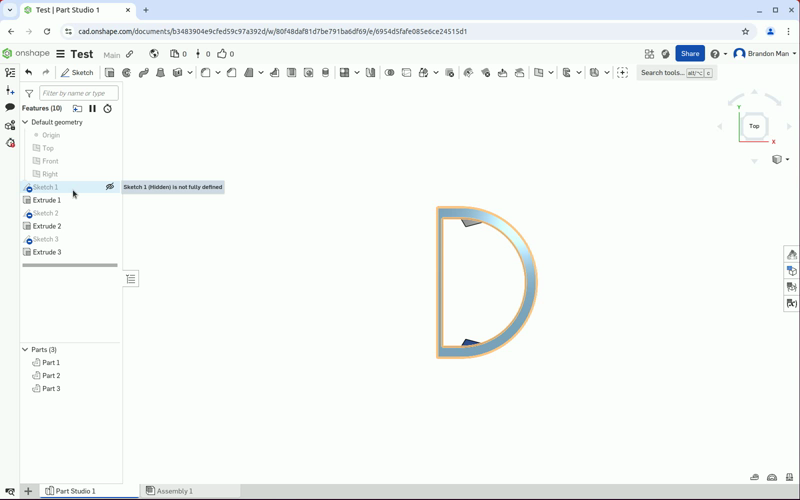
click(73, 189)
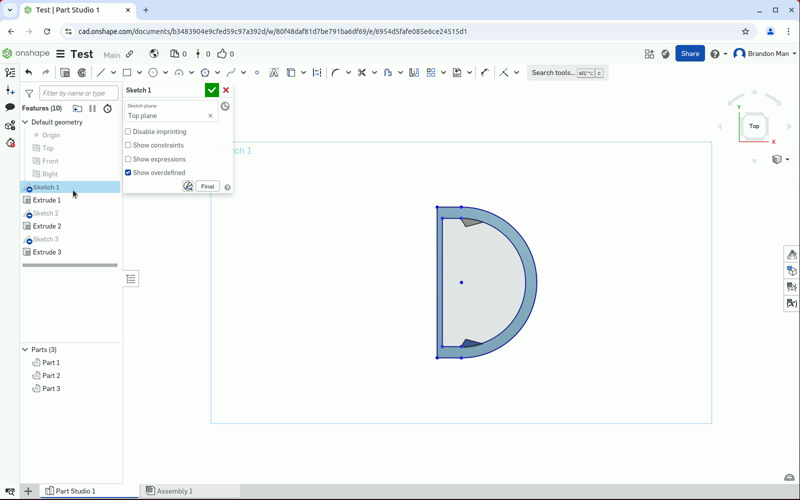
mouse_move(229, 92)
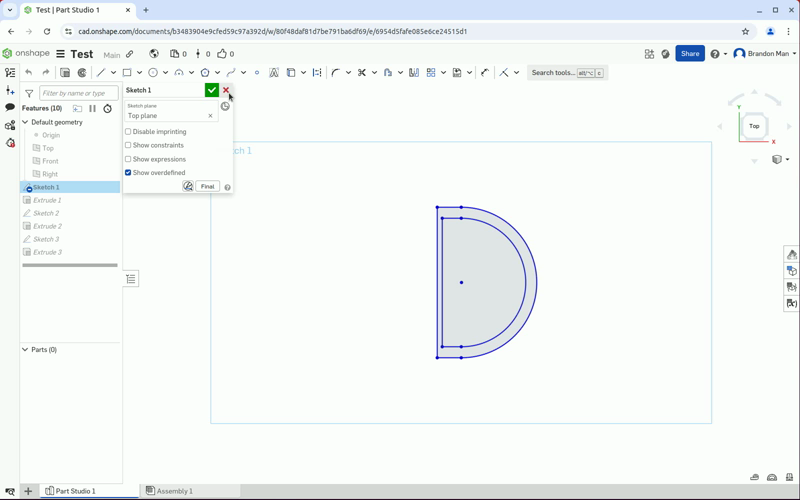
click(229, 92)
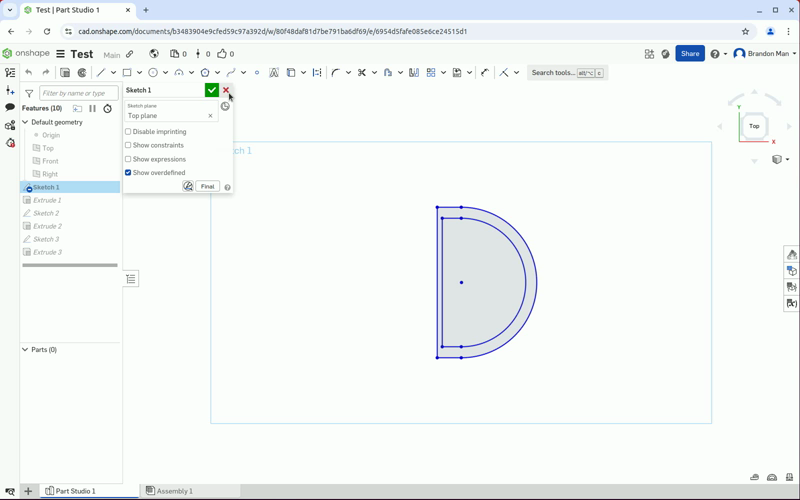
key(shift+s)
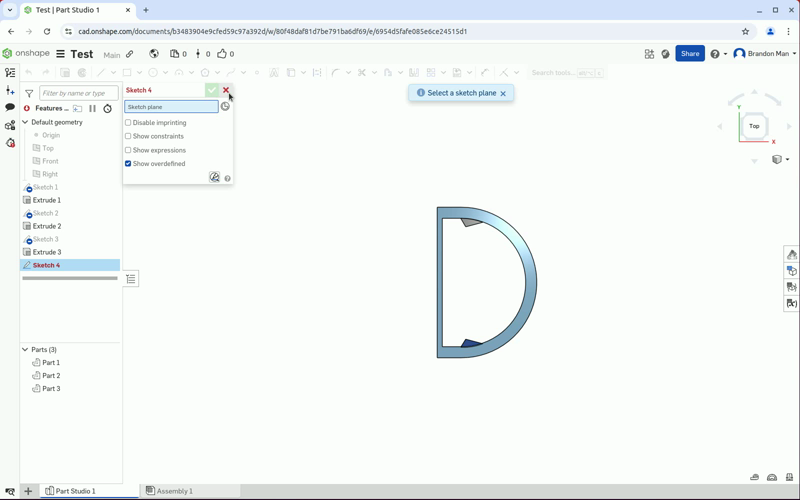
mouse_move(73, 150)
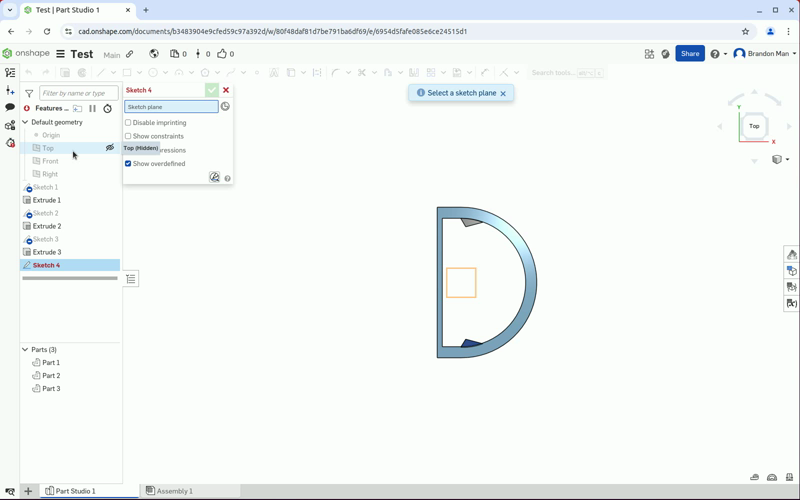
click(73, 150)
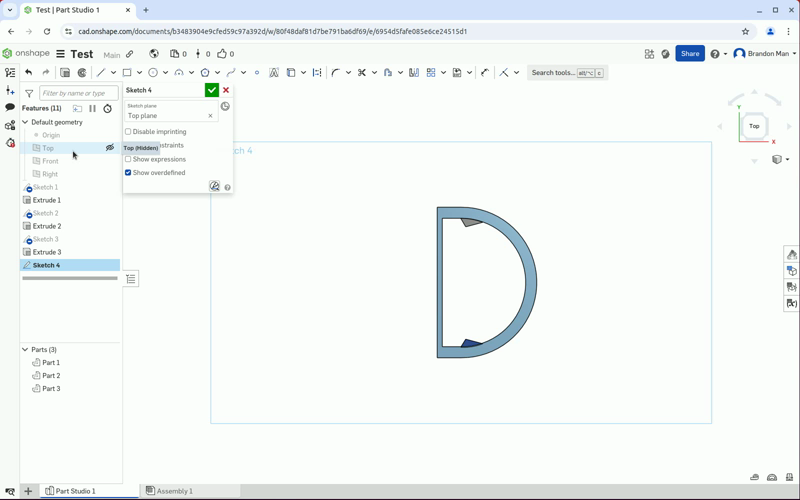
mouse_move(73, 352)
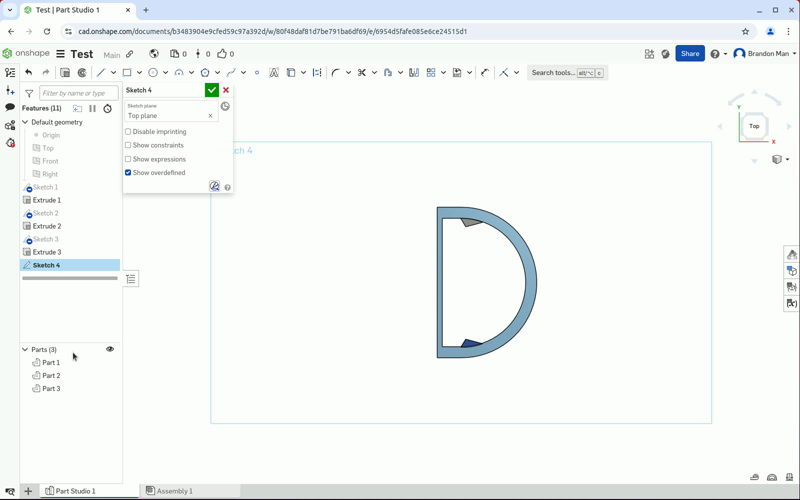
key(y)
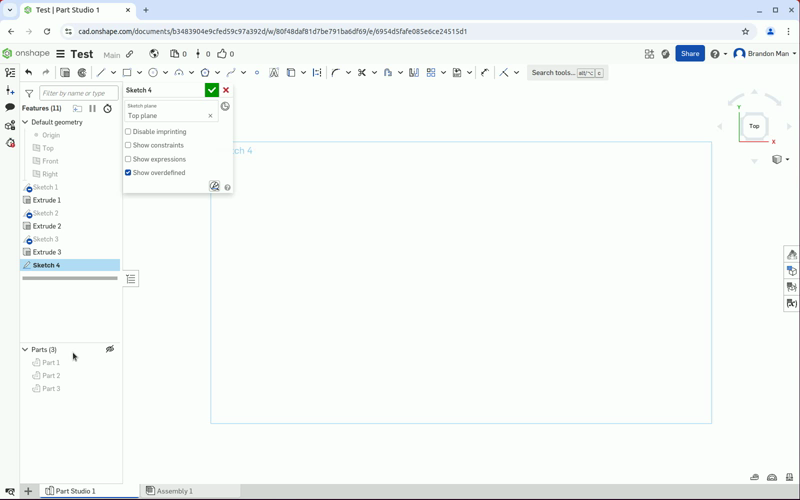
key(l)
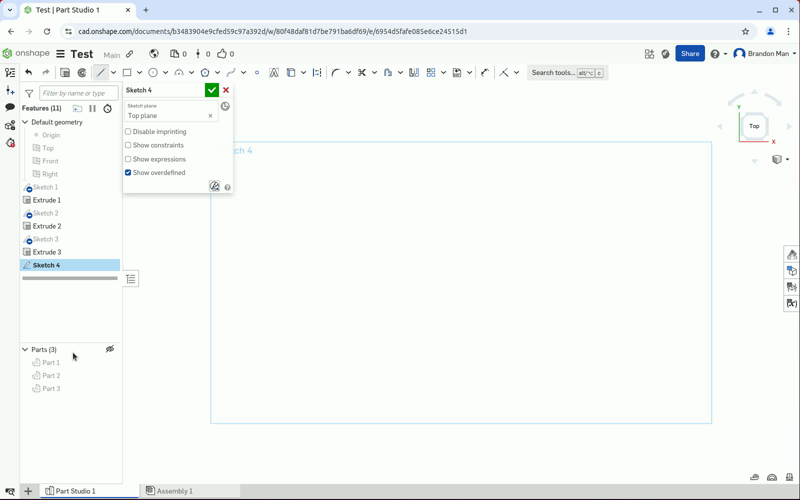
key_down(shift)
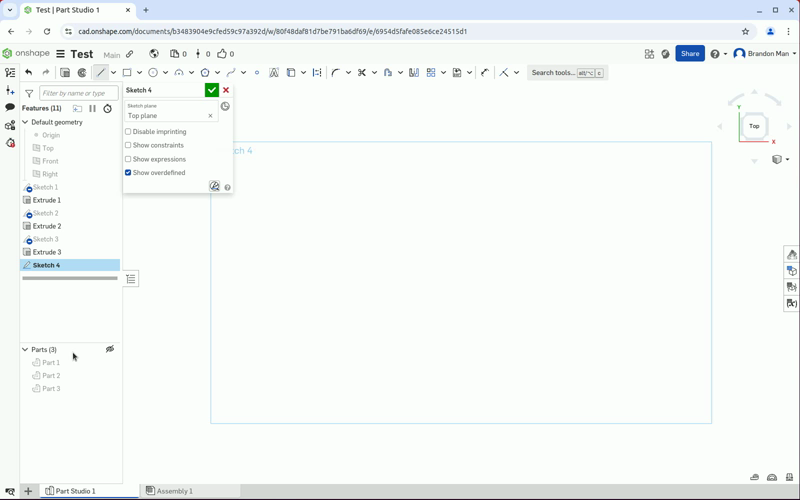
mouse_move(437, 357)
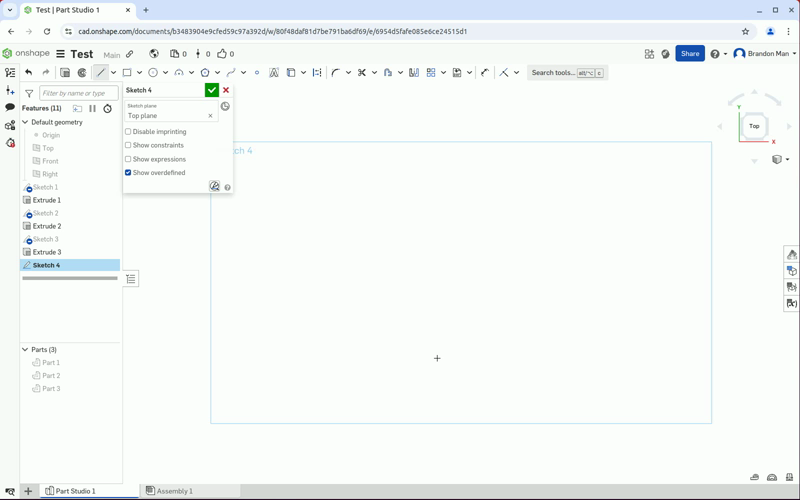
click(437, 357)
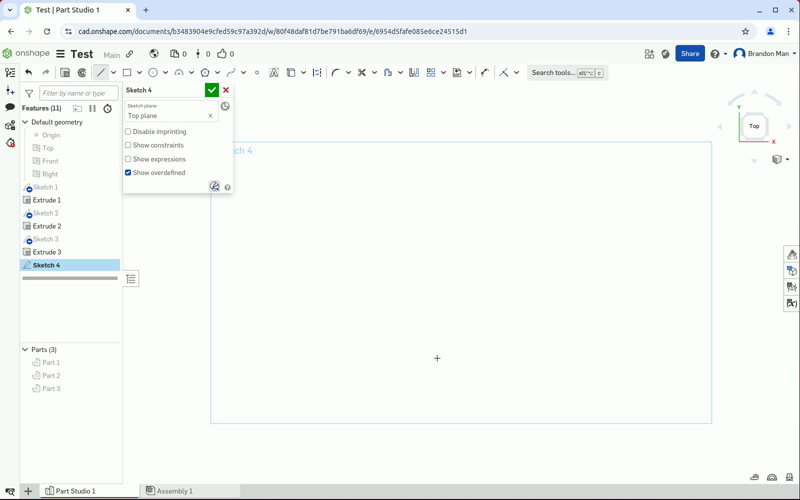
key_up(shift)
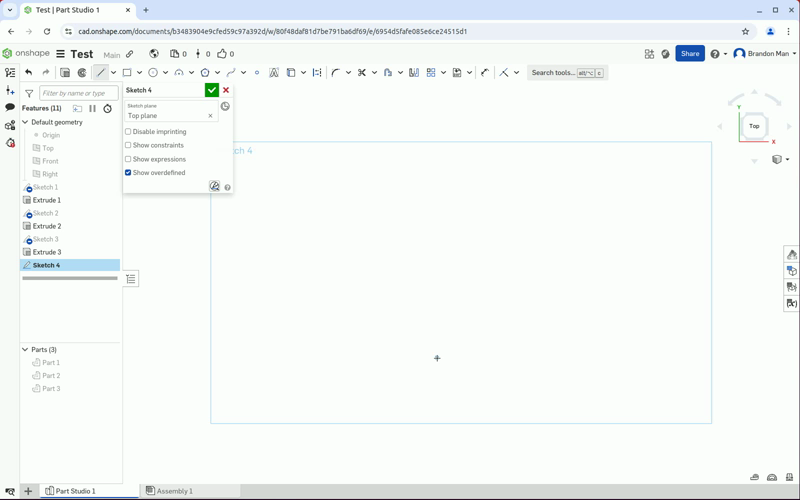
key_down(shift)
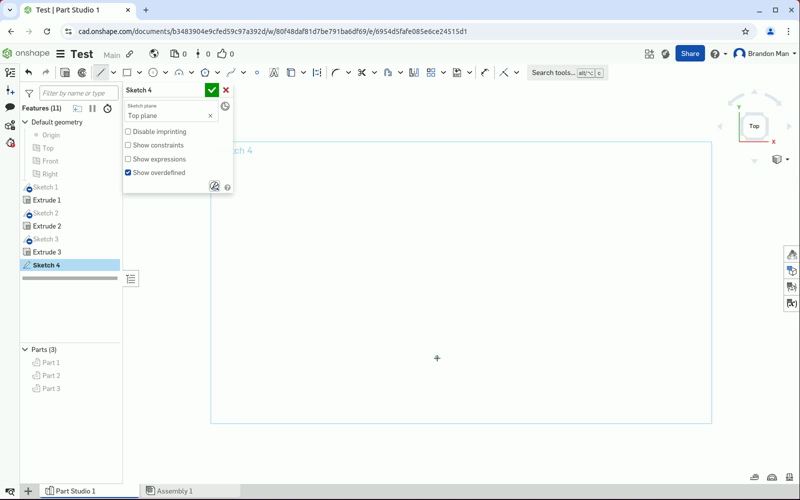
mouse_move(467, 357)
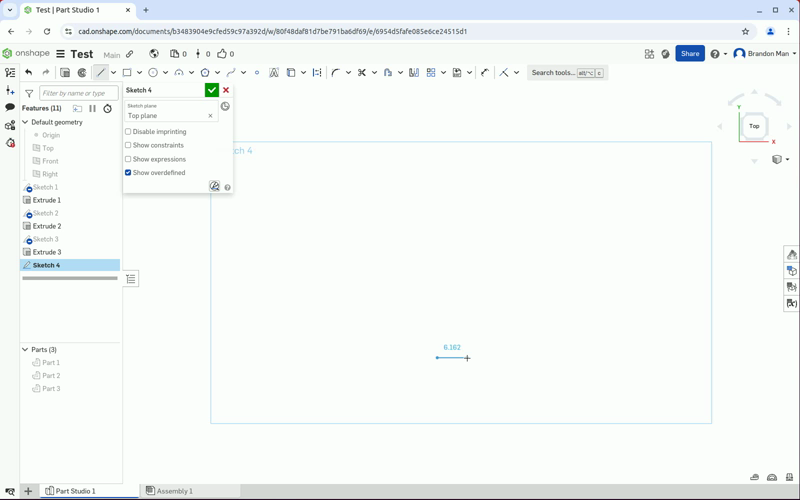
mouse_move(445, 383)
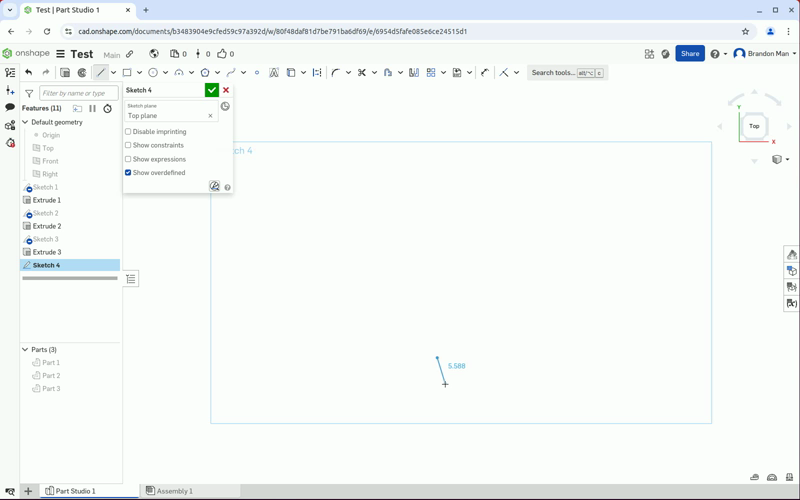
click(445, 383)
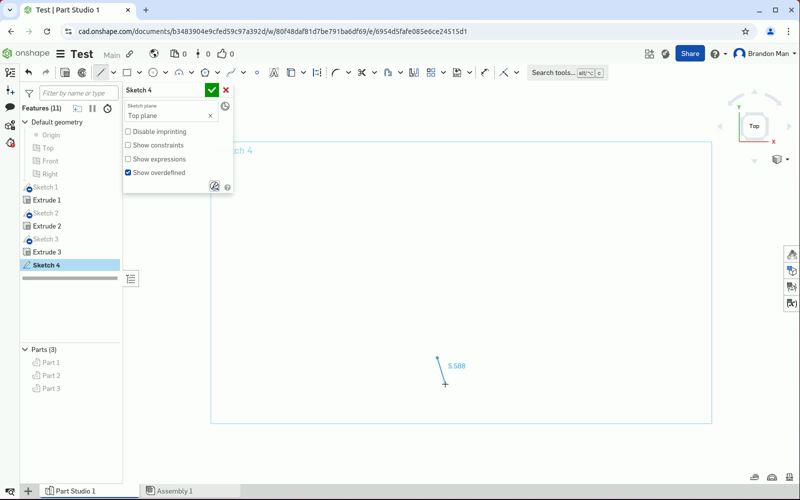
key_up(shift)
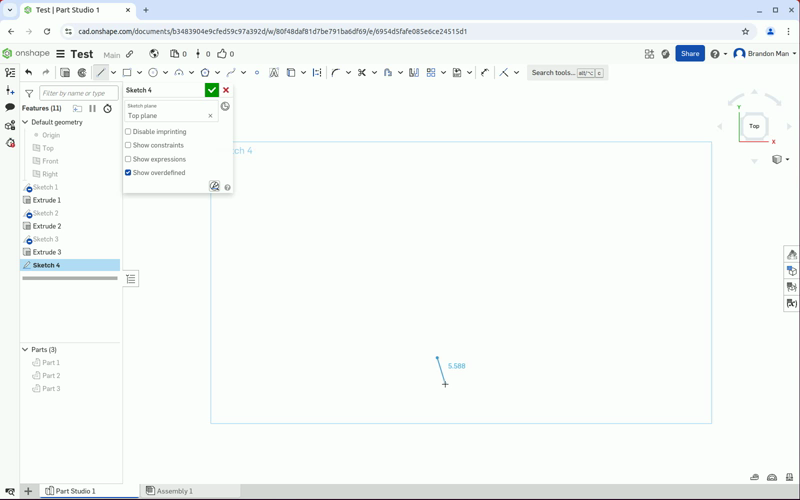
key(esc)
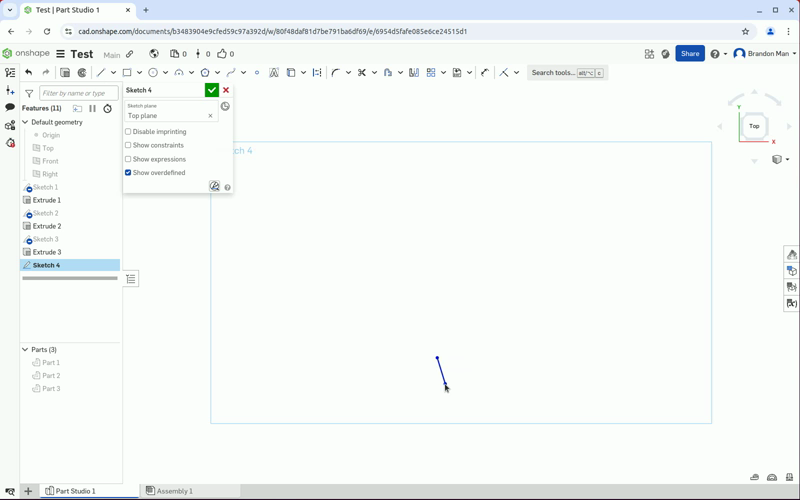
key(a)
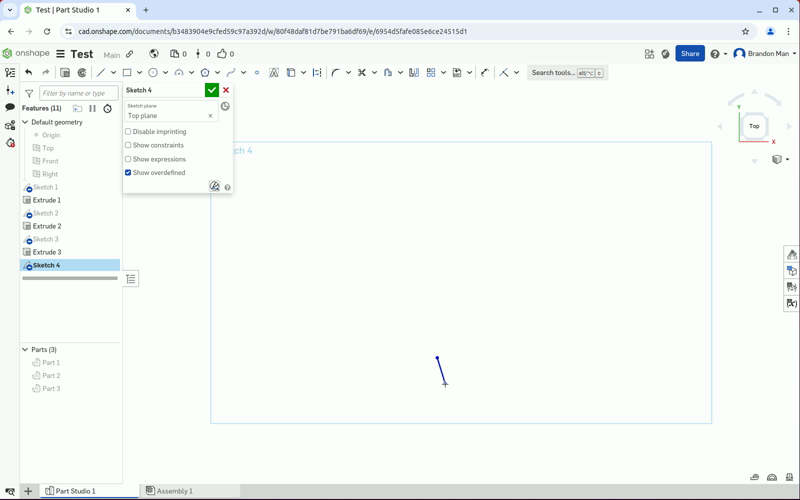
mouse_move(445, 383)
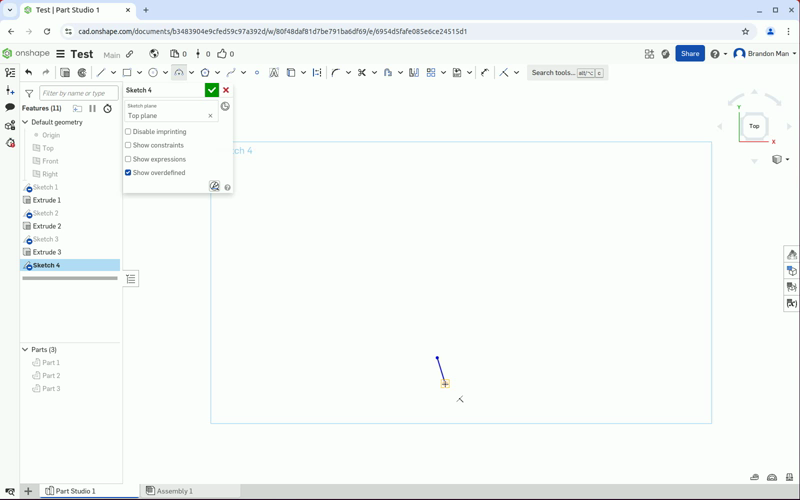
click(445, 383)
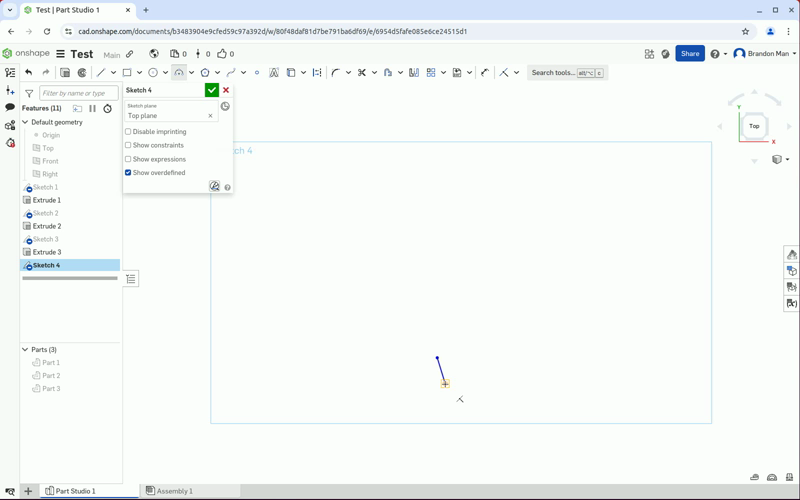
key_down(shift)
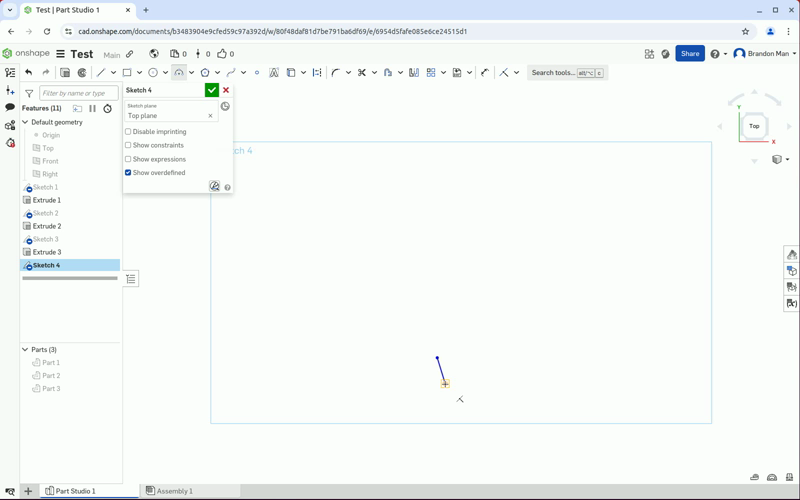
mouse_move(476, 386)
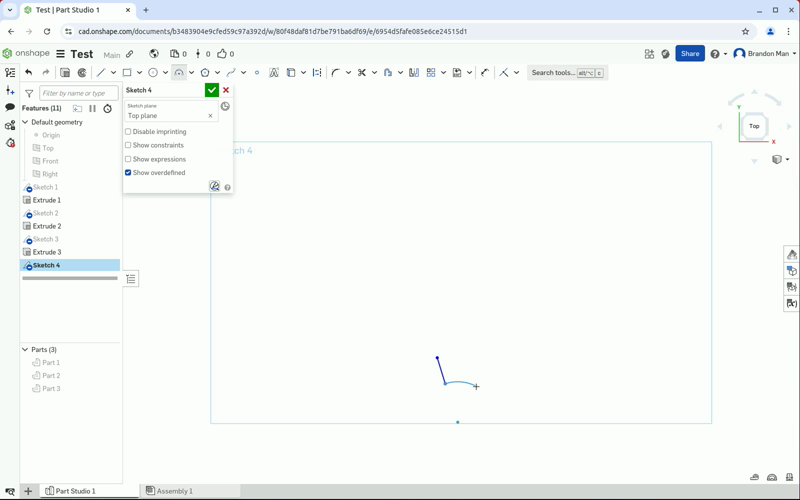
click(476, 386)
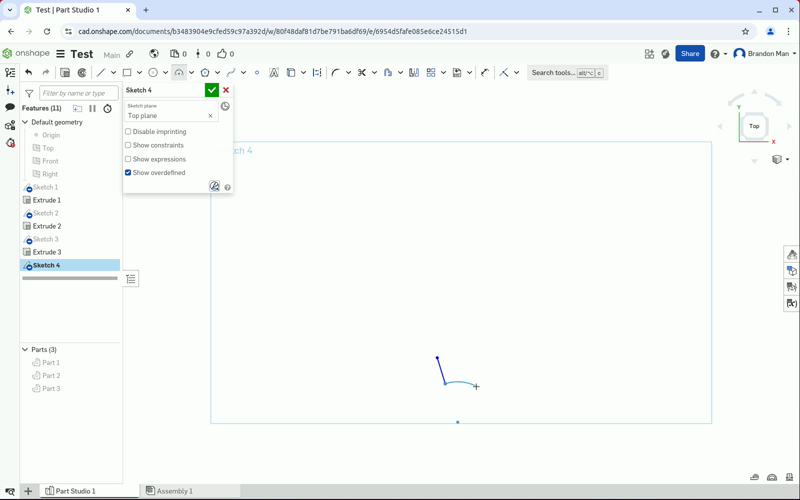
mouse_move(462, 361)
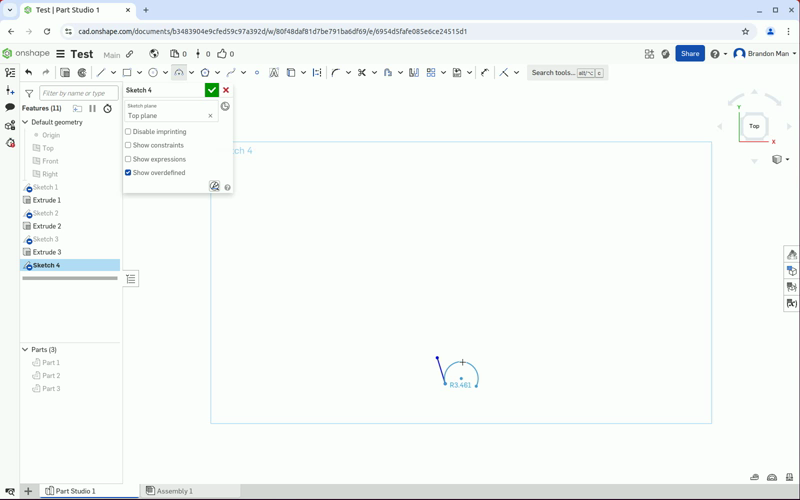
click(462, 361)
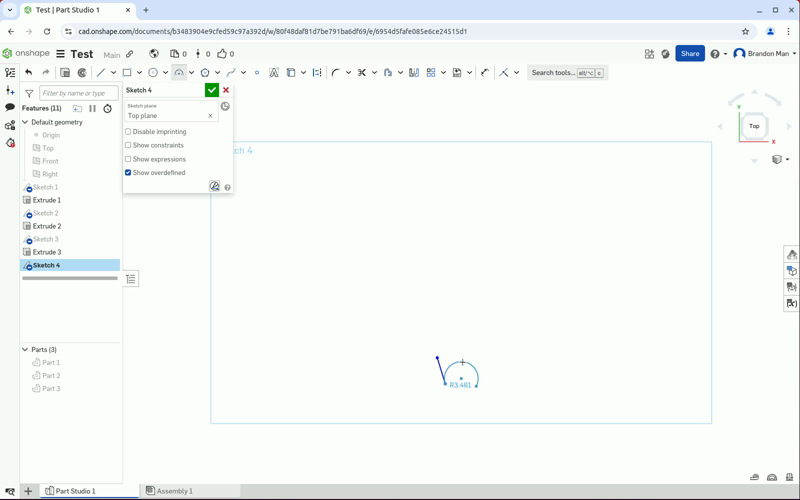
key_up(shift)
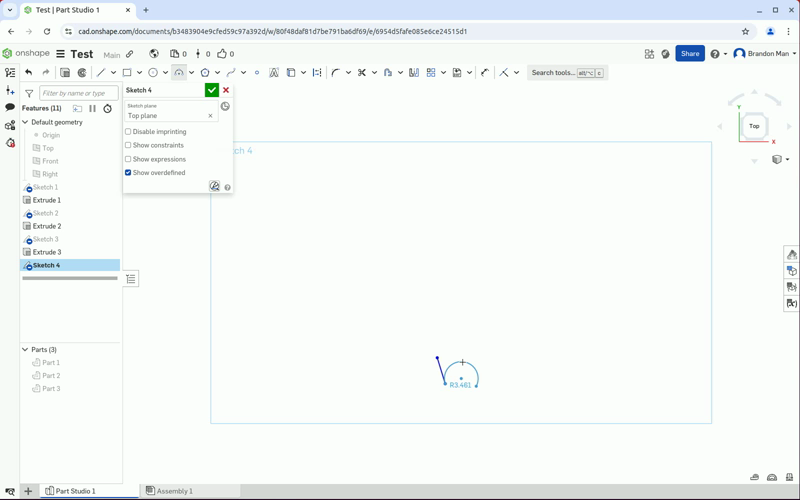
key(esc)
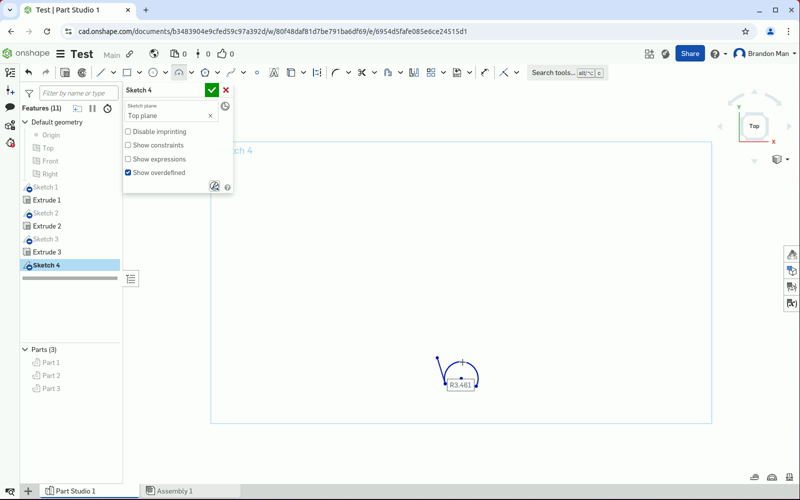
key(l)
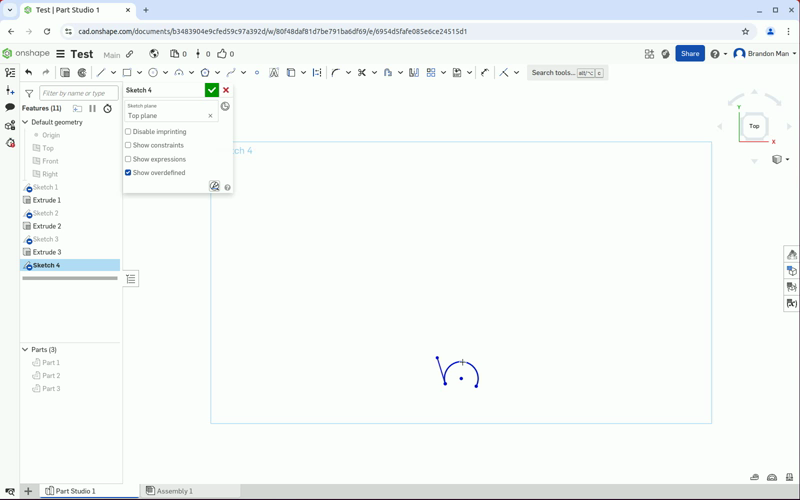
mouse_move(476, 386)
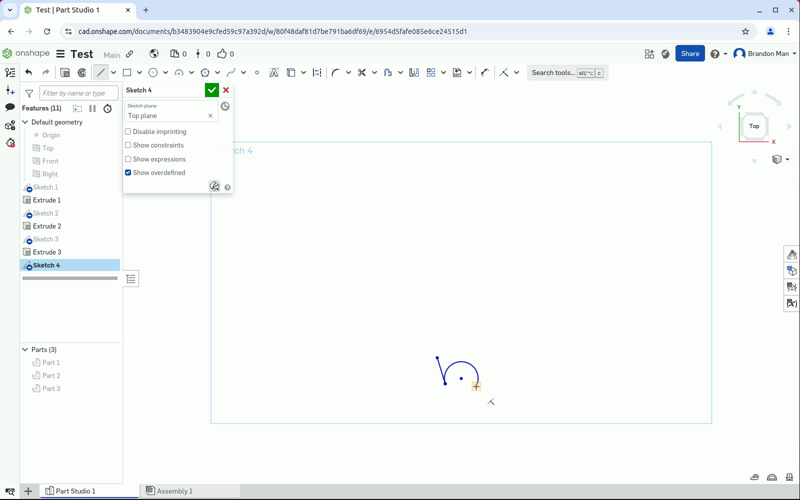
click(476, 386)
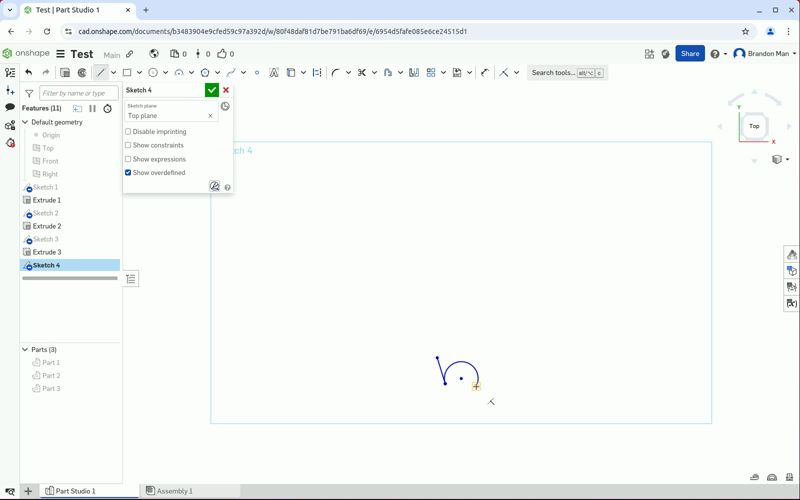
key_down(shift)
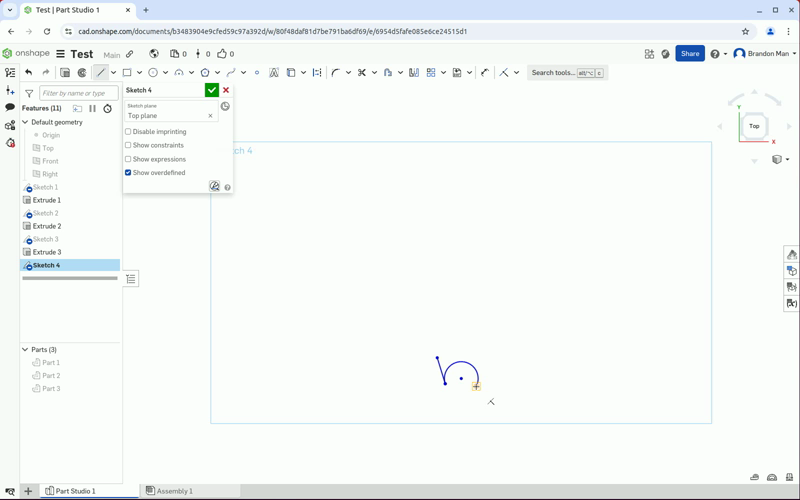
mouse_move(506, 386)
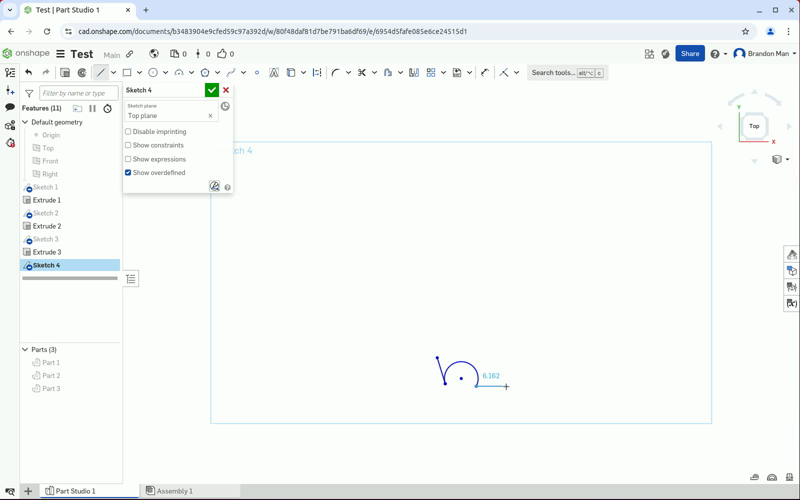
mouse_move(503, 345)
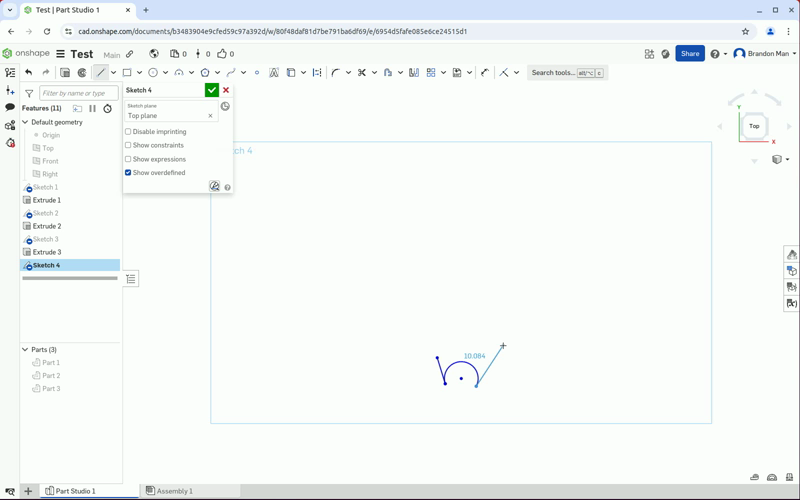
click(503, 345)
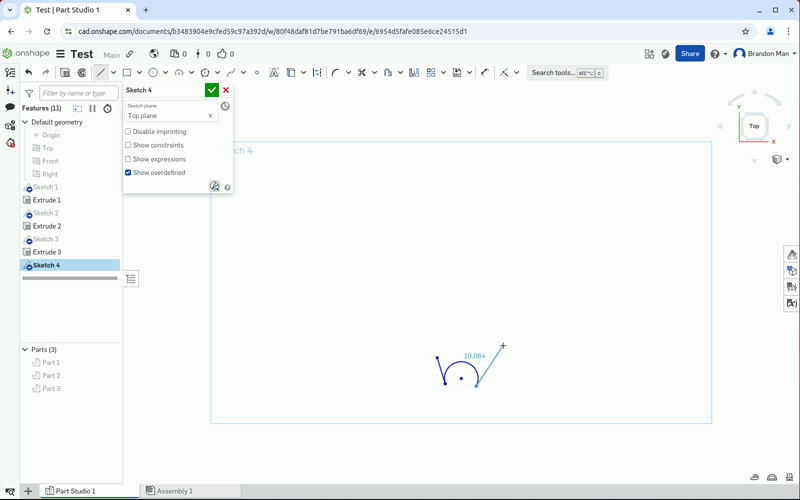
key_up(shift)
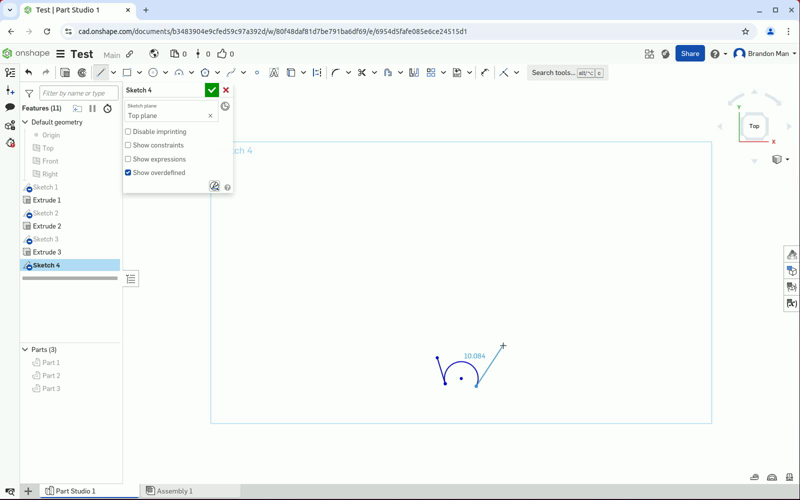
key_down(shift)
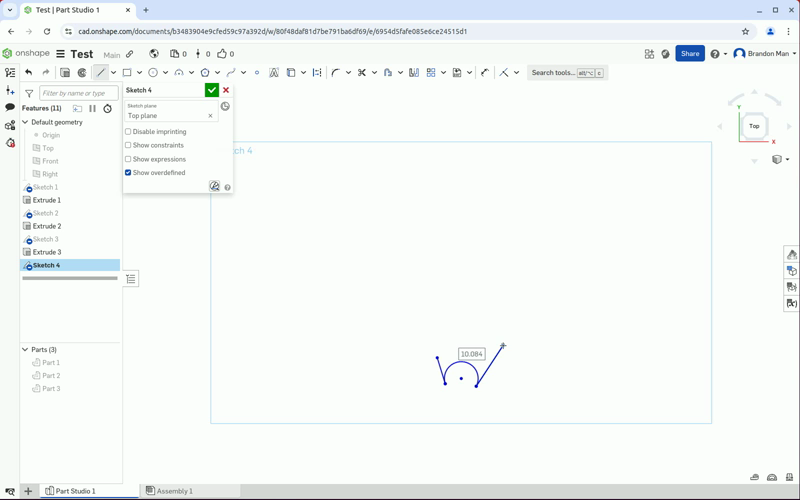
mouse_move(437, 357)
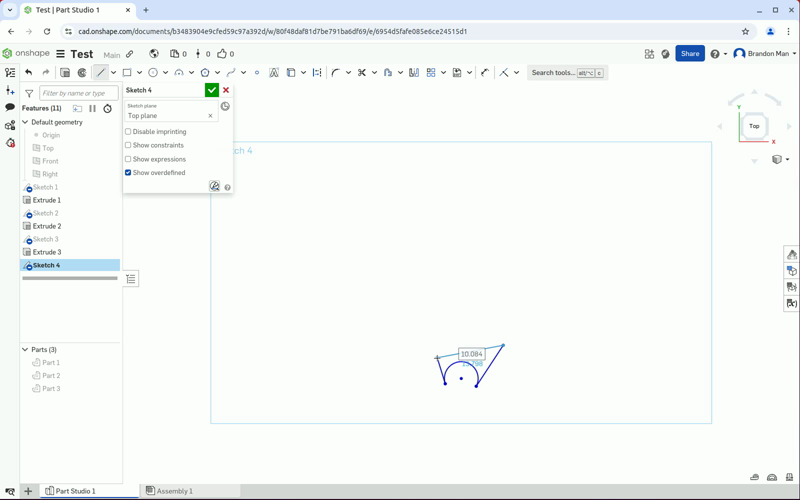
key_up(shift)
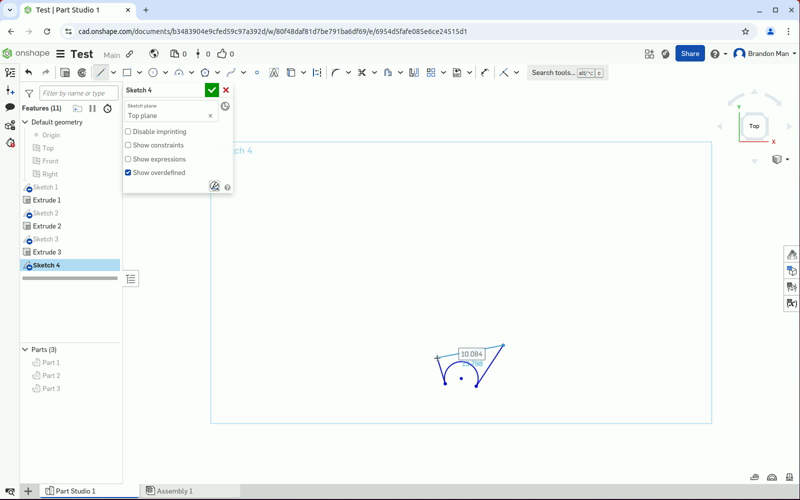
click(437, 357)
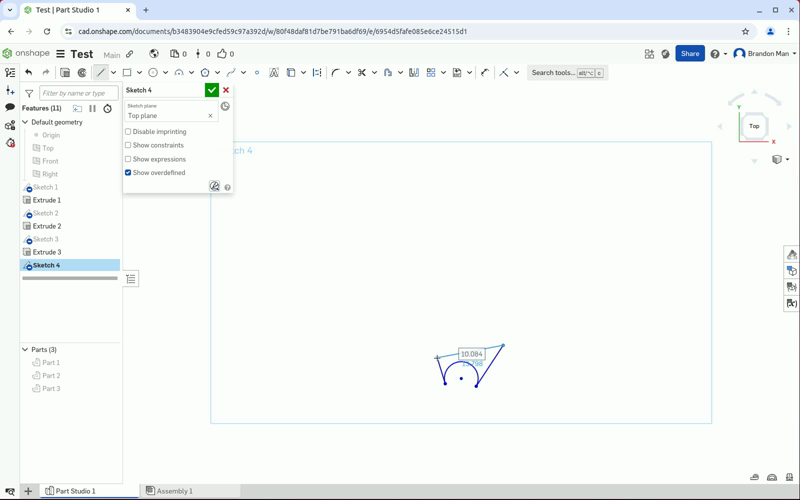
key(esc)
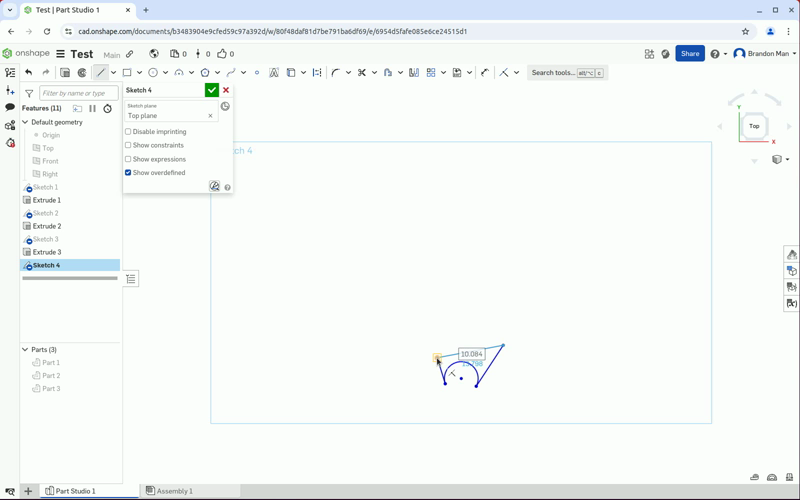
mouse_move(487, 356)
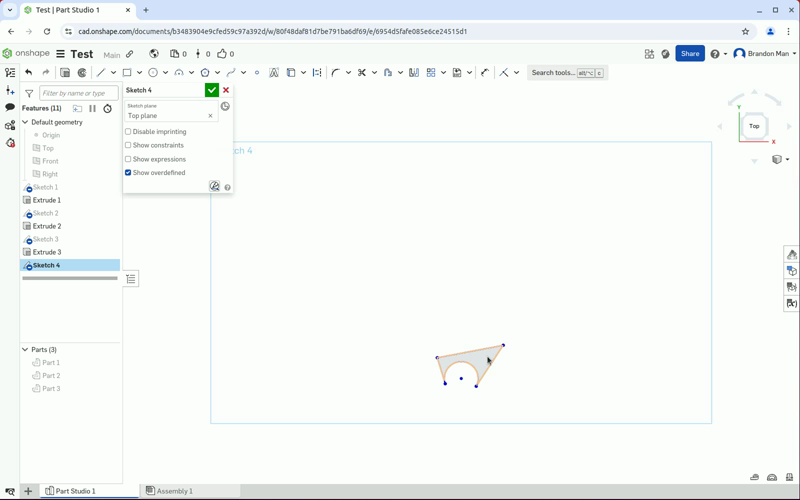
scroll(6)
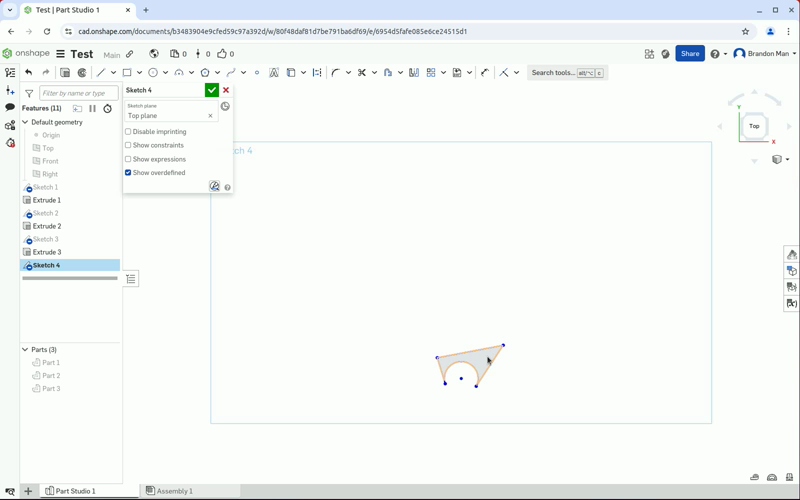
scroll(6)
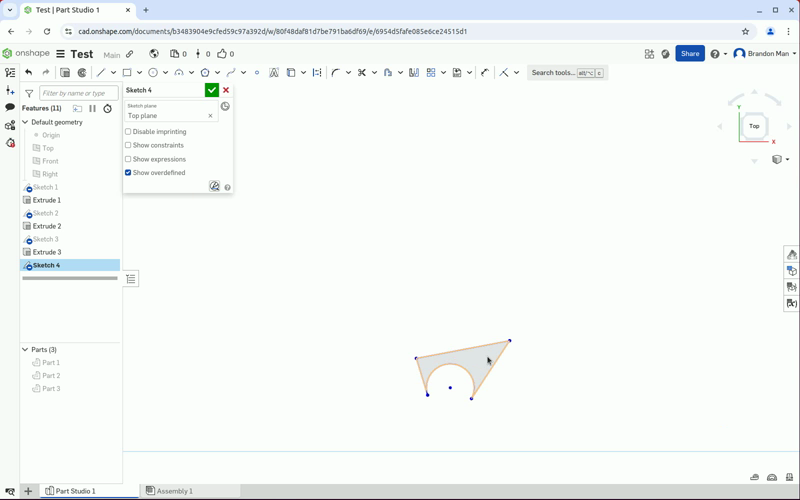
scroll(6)
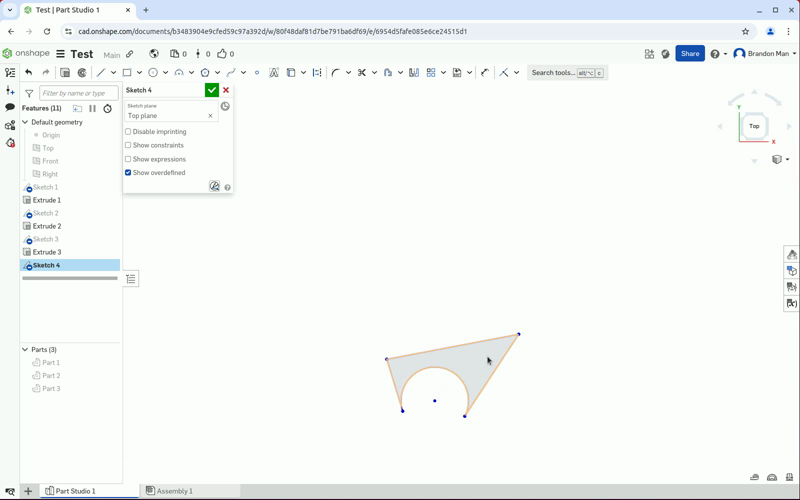
scroll(6)
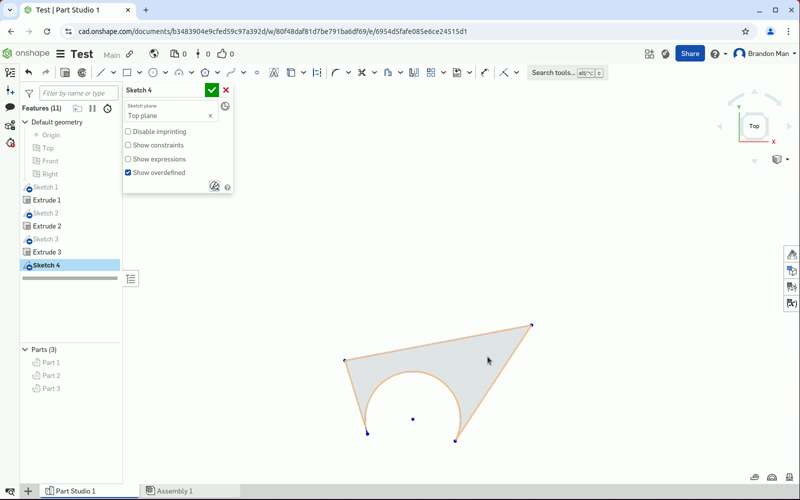
scroll(6)
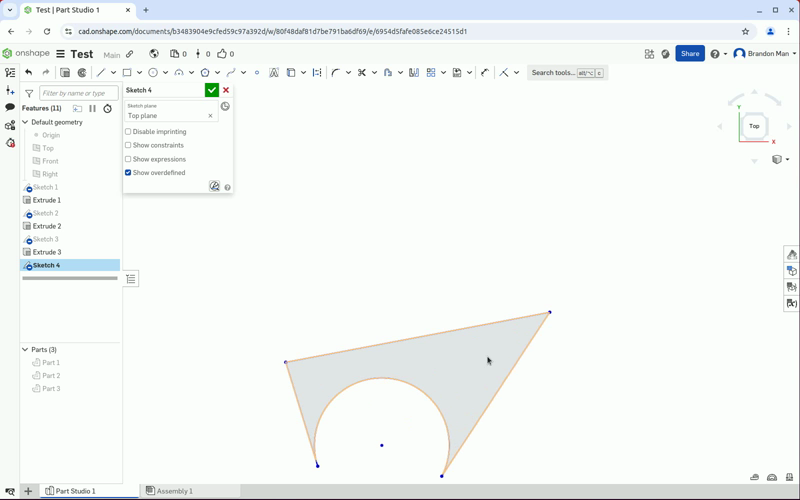
scroll(6)
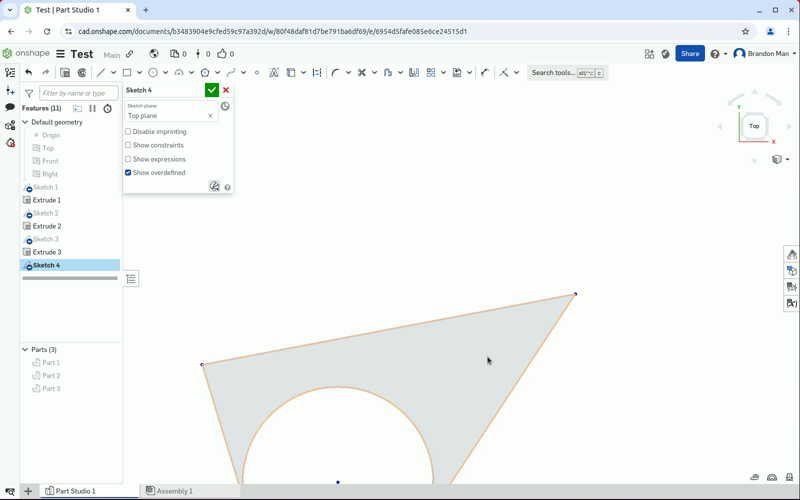
scroll(6)
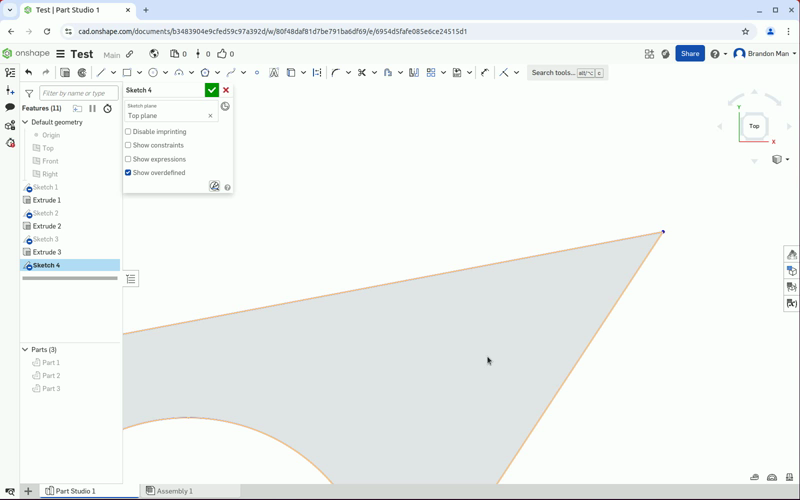
click(487, 356)
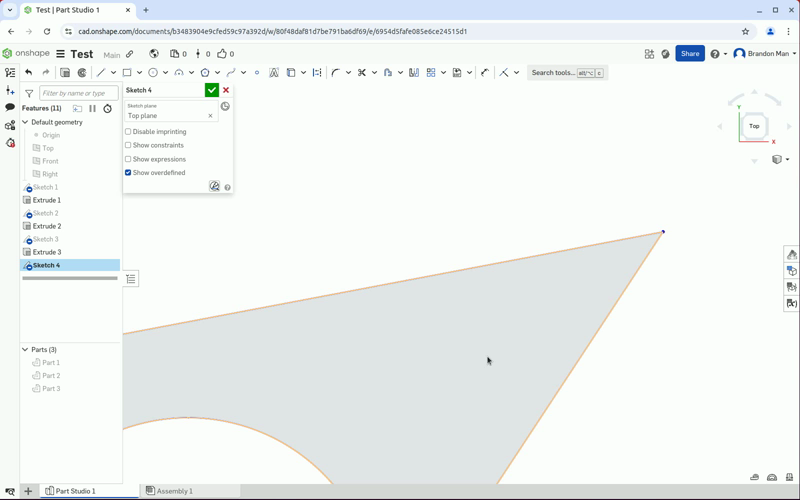
scroll(-6)
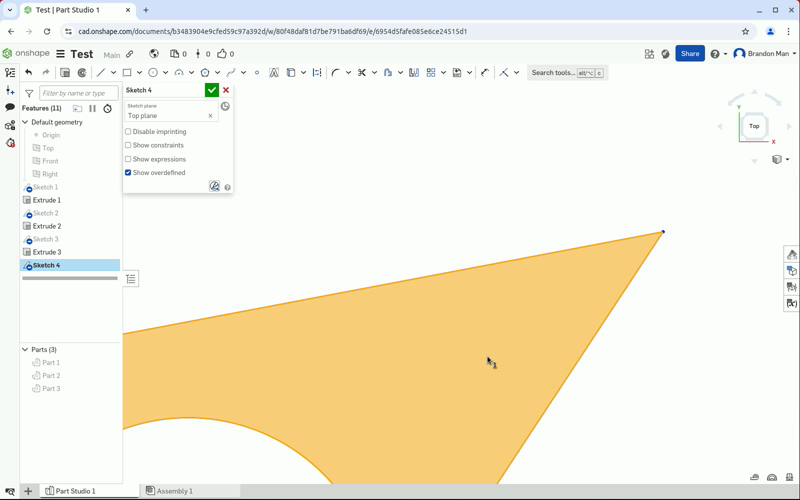
scroll(-6)
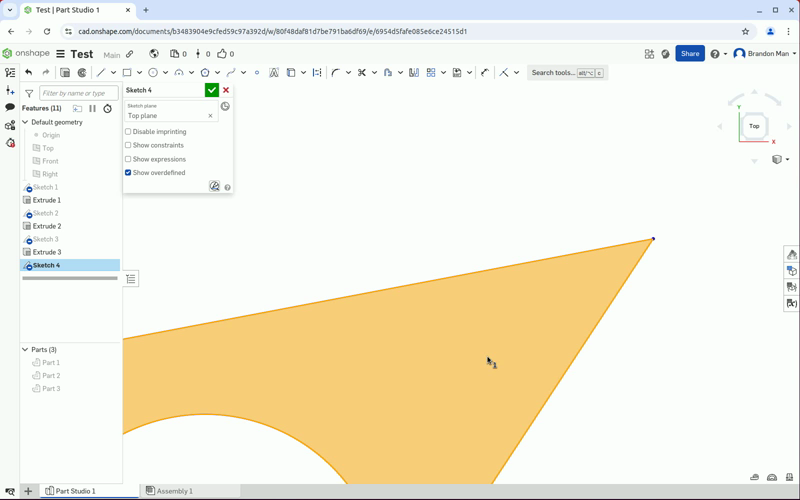
scroll(-6)
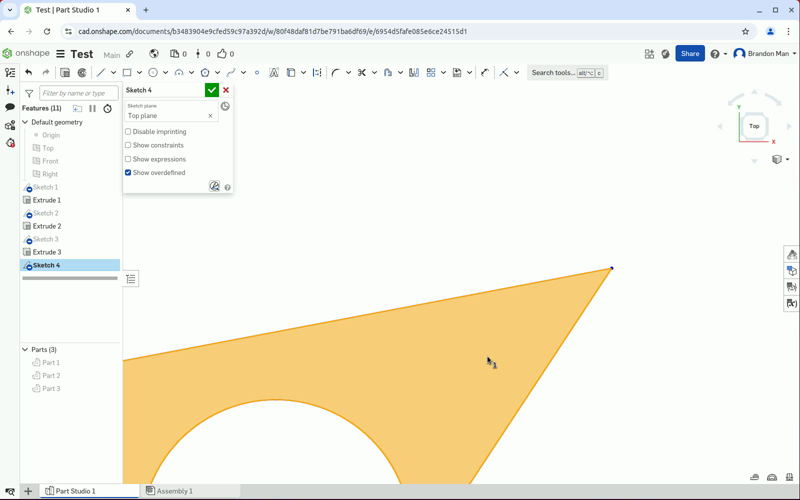
scroll(-6)
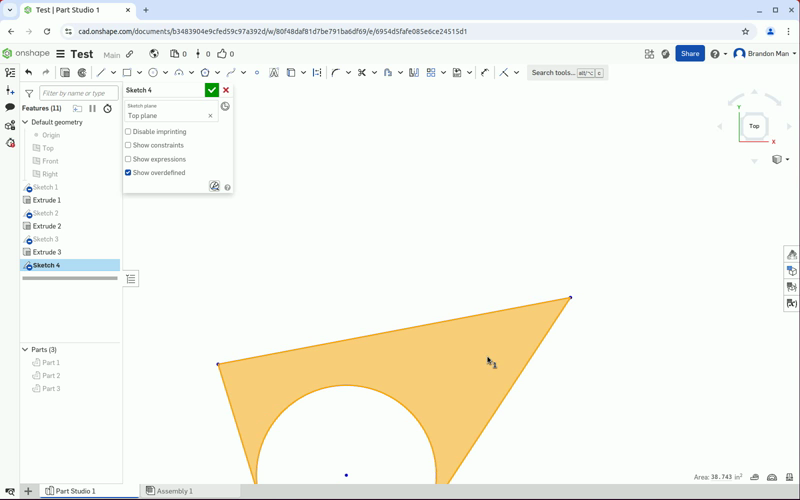
scroll(-6)
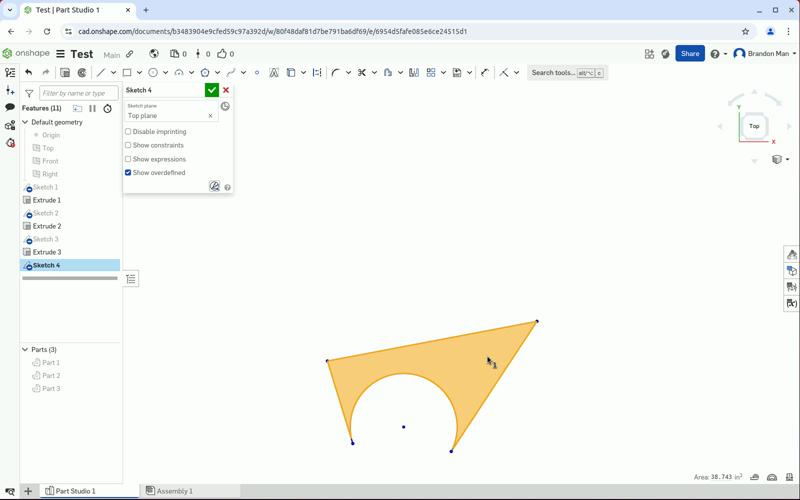
scroll(-6)
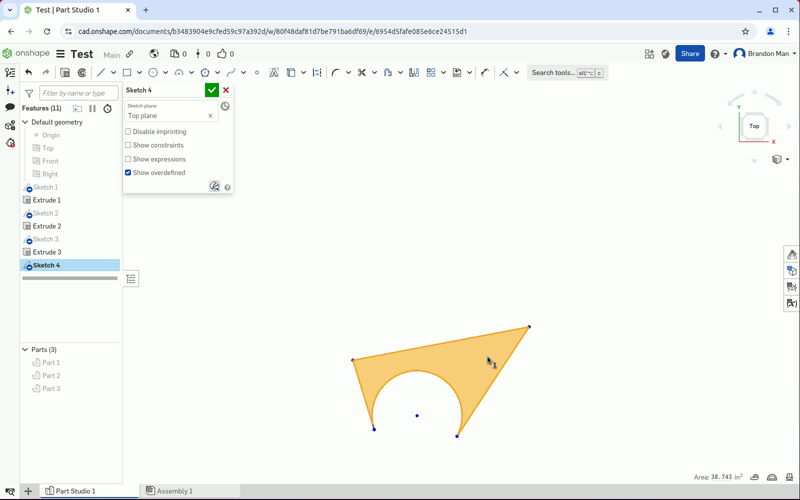
scroll(-6)
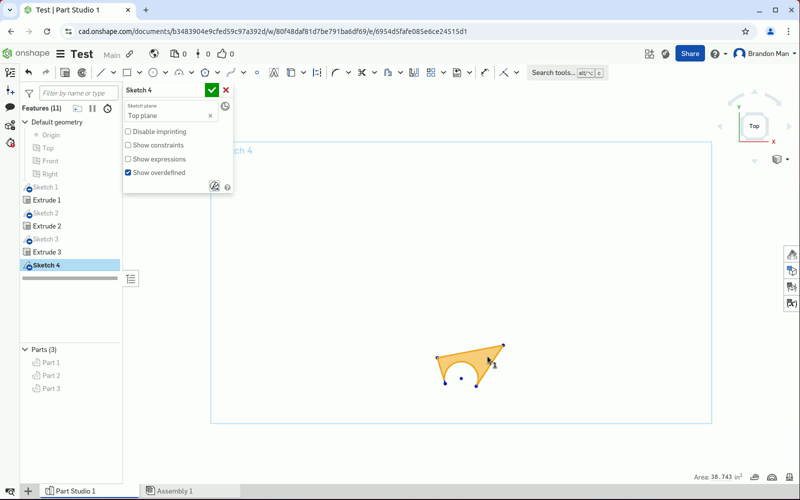
mouse_move(73, 352)
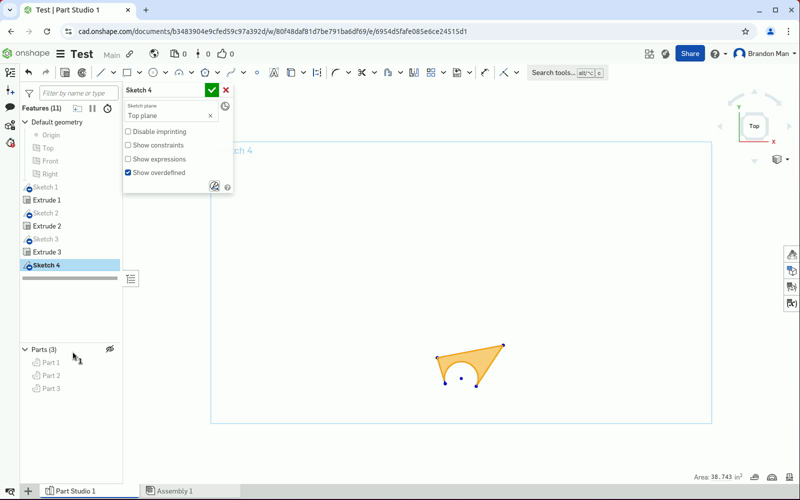
key(shift+y)
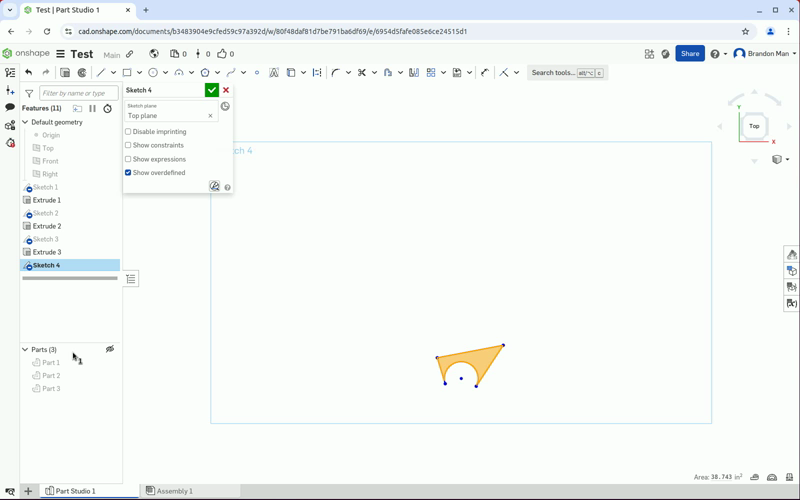
key(shift+e)
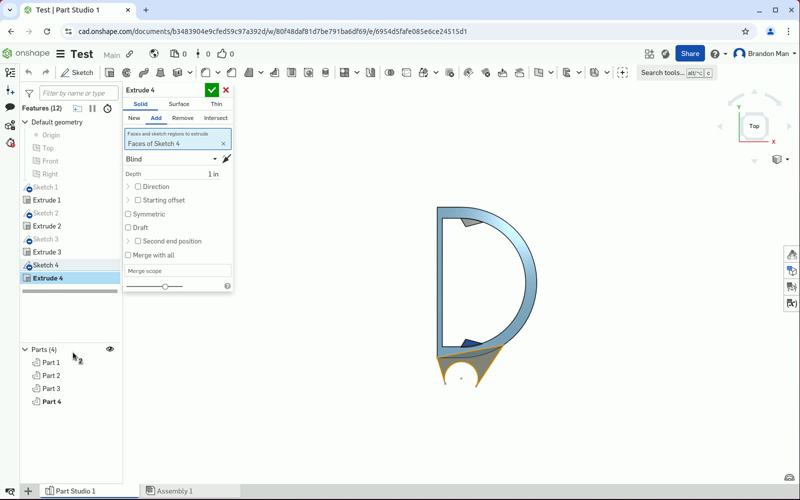
mouse_move(143, 106)
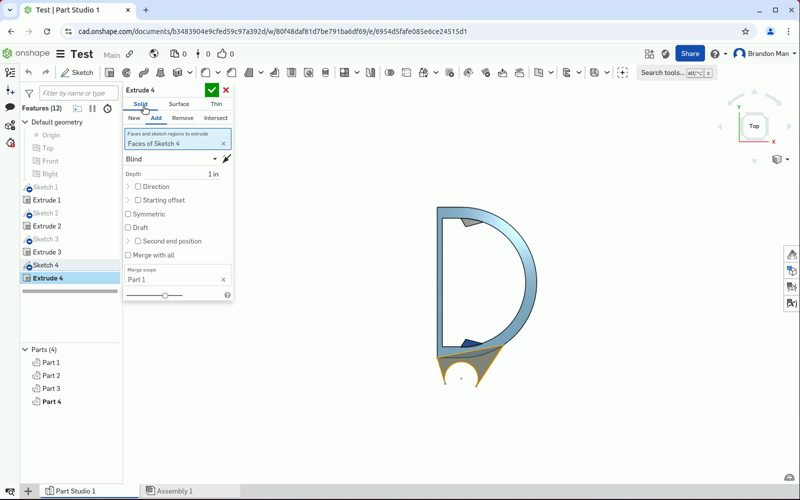
click(143, 106)
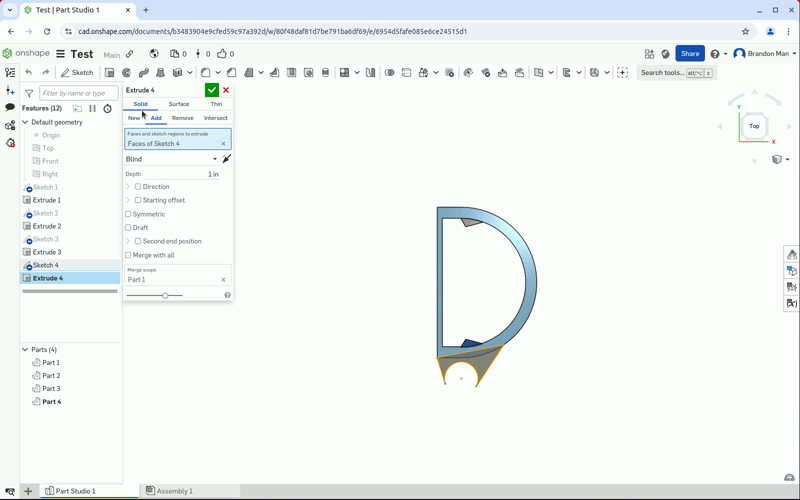
mouse_move(137, 120)
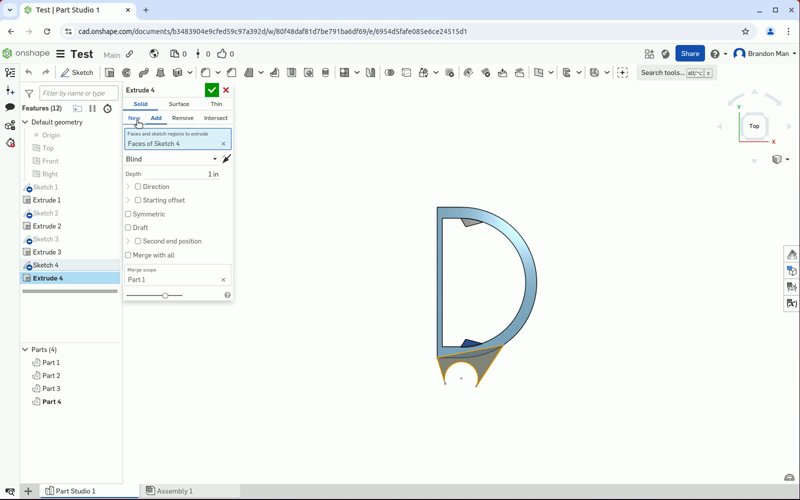
click(137, 120)
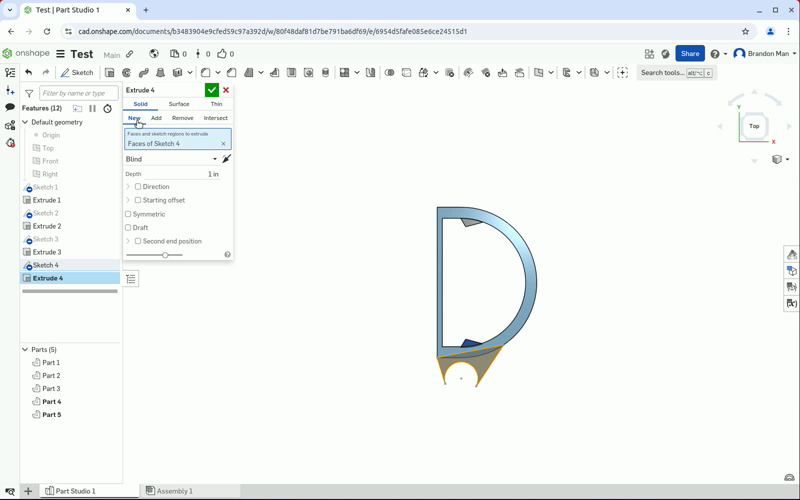
key(tab, 4)
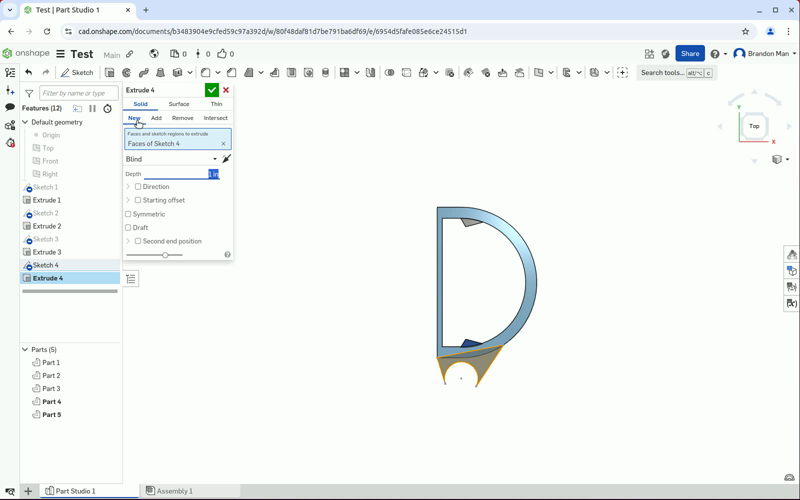
text(2.889)
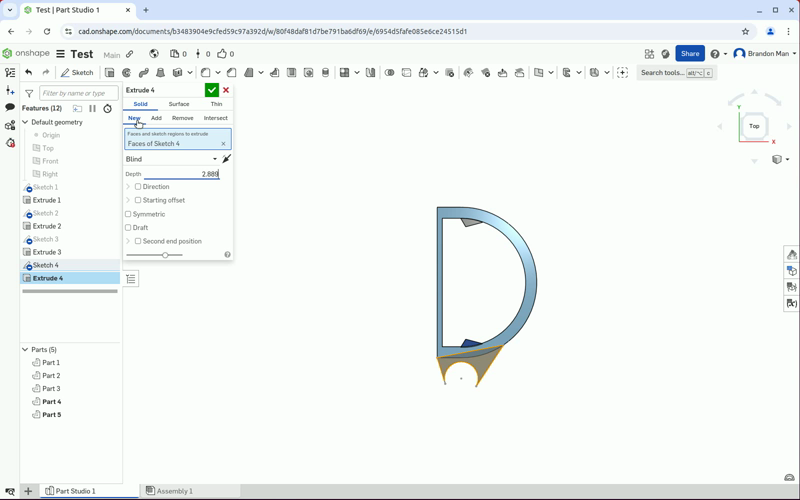
key(enter)
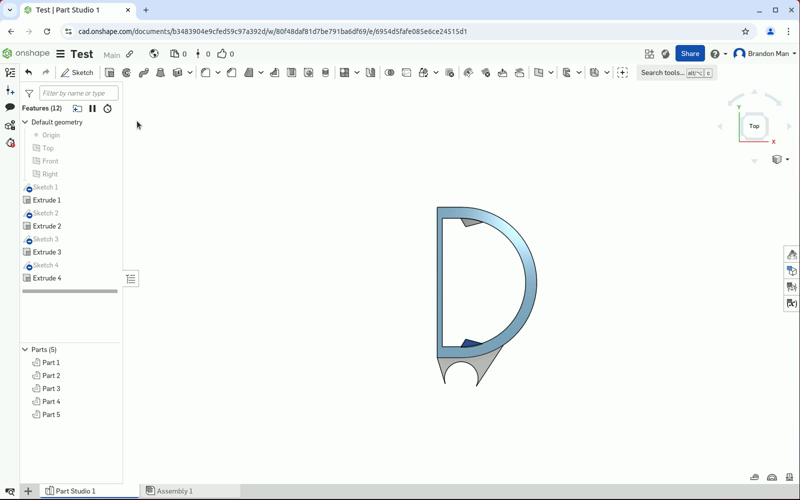
key(shift+h)
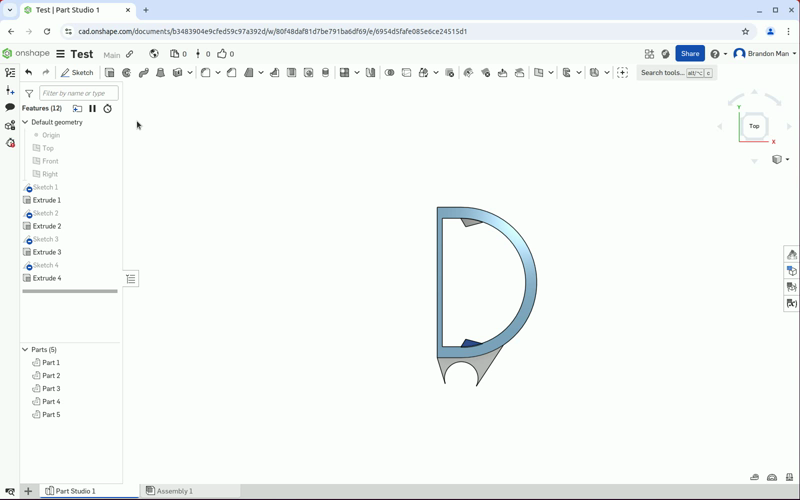
key(shift+h)
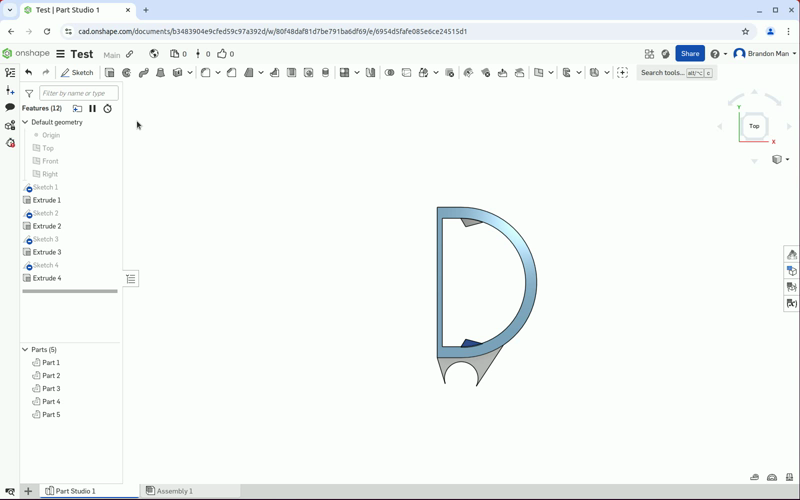
mouse_move(73, 189)
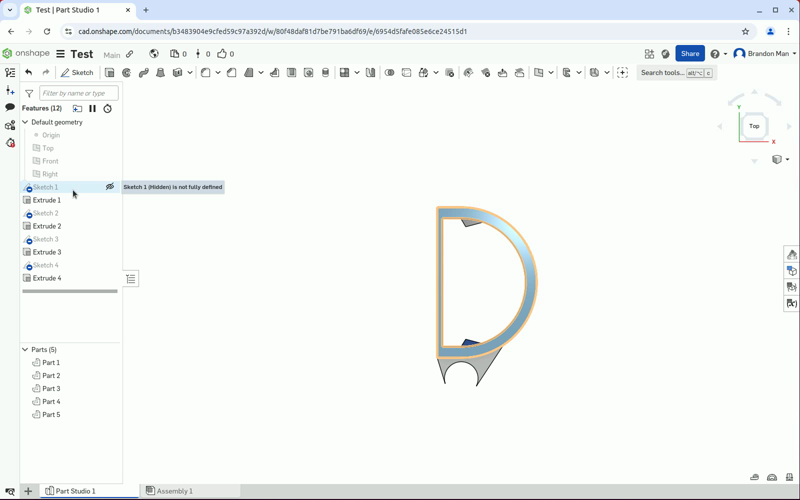
click(73, 189)
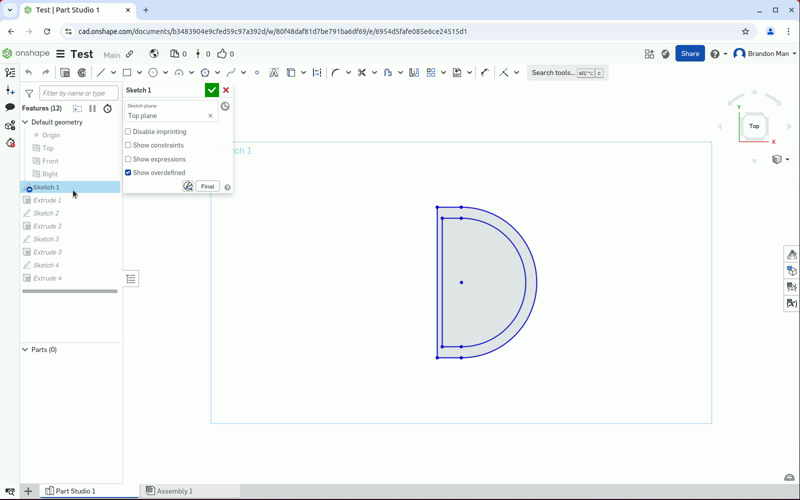
mouse_move(229, 92)
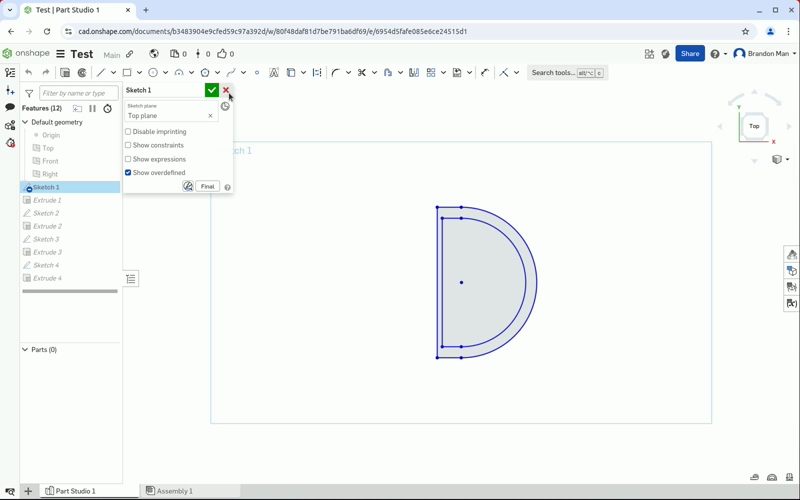
click(229, 92)
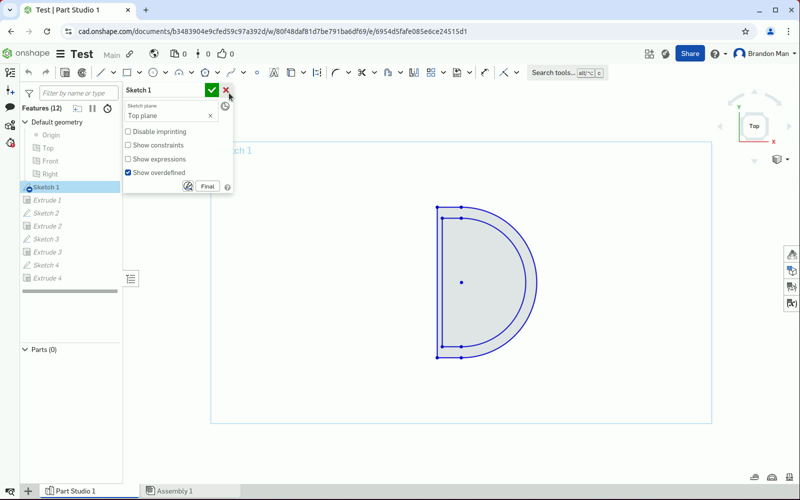
key(shift+s)
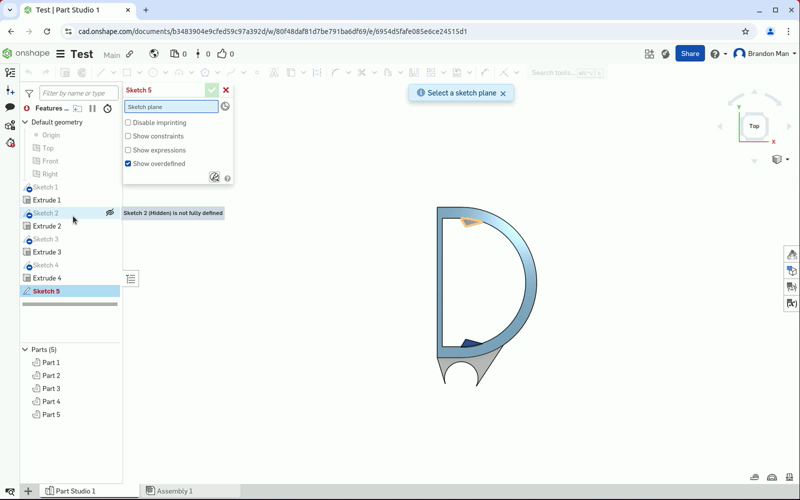
scroll(3)
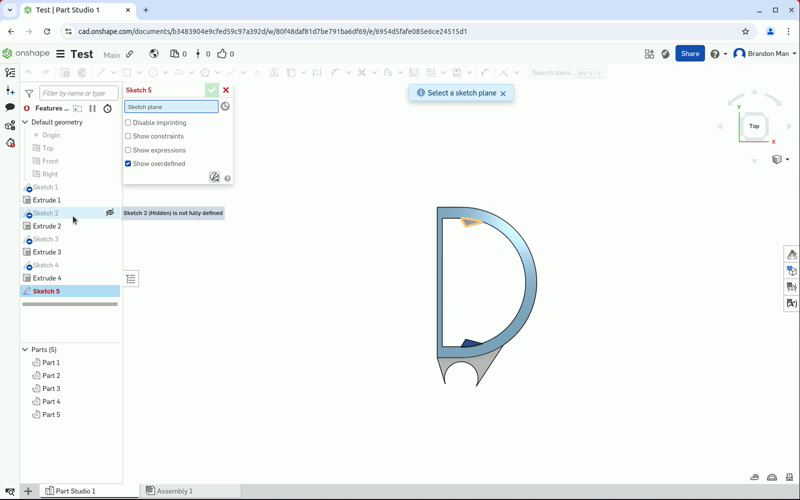
mouse_move(73, 150)
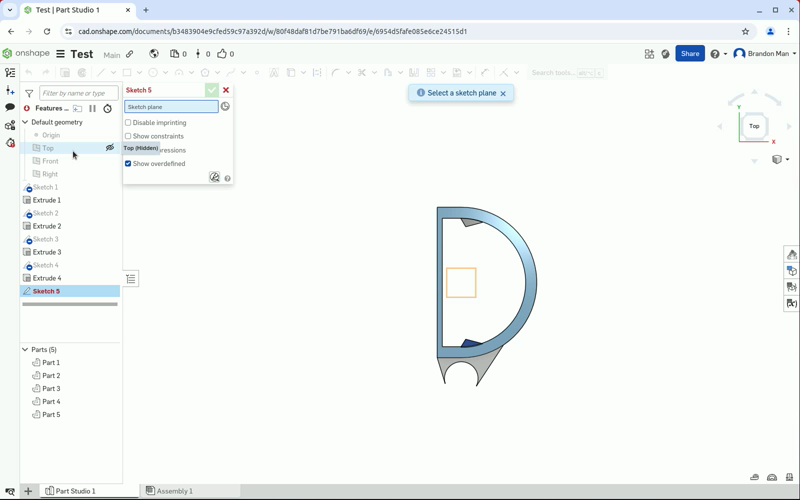
click(73, 150)
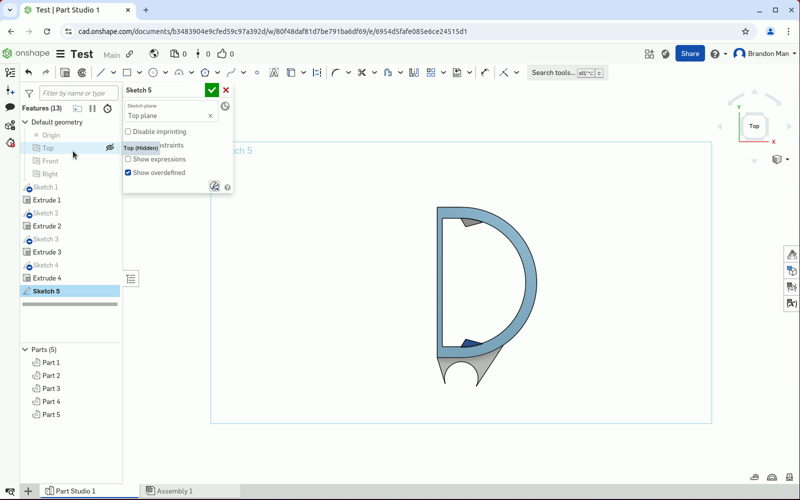
mouse_move(73, 352)
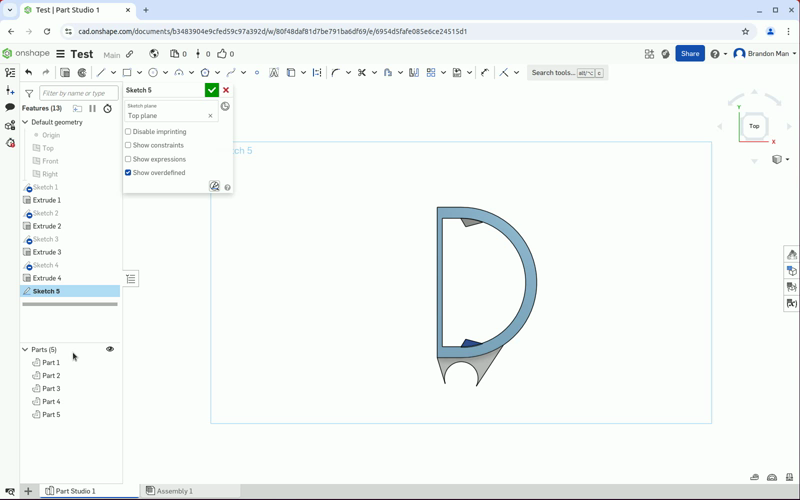
key(y)
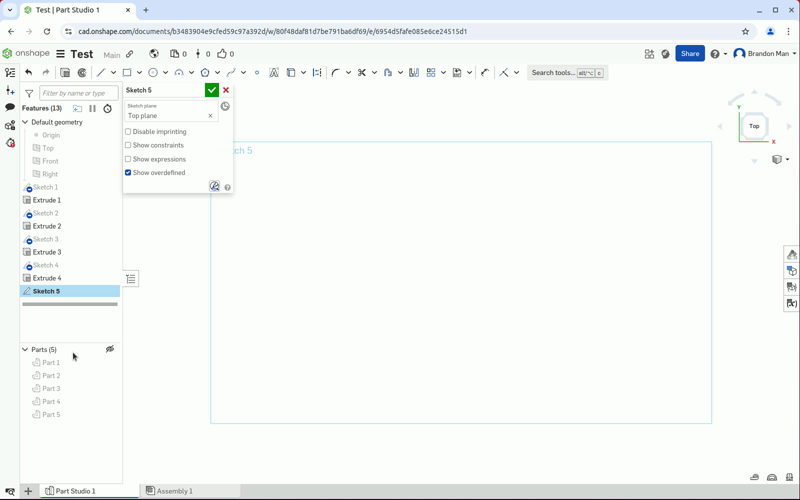
key(c)
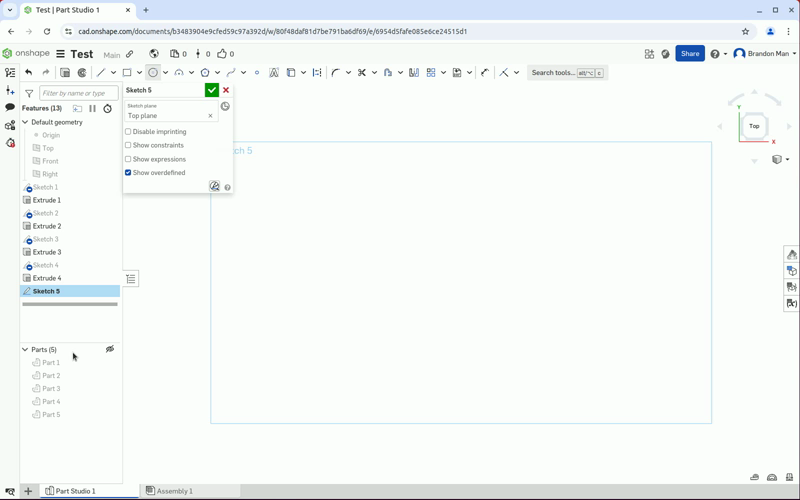
key_down(shift)
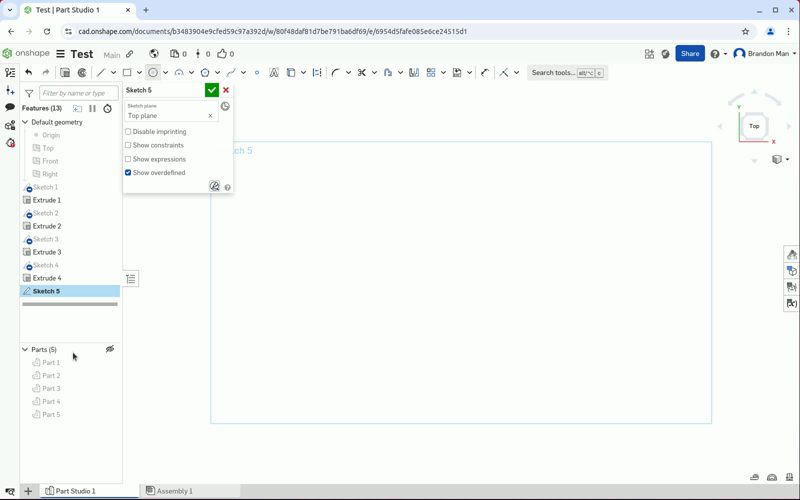
mouse_move(461, 379)
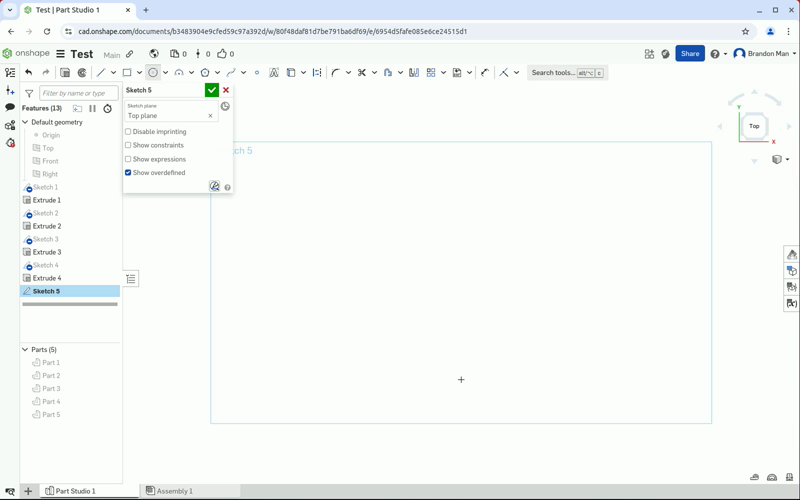
click(461, 379)
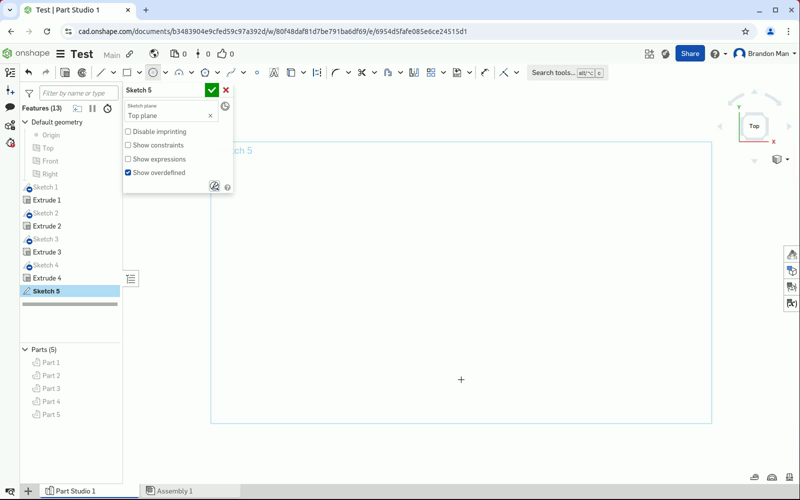
key_up(shift)
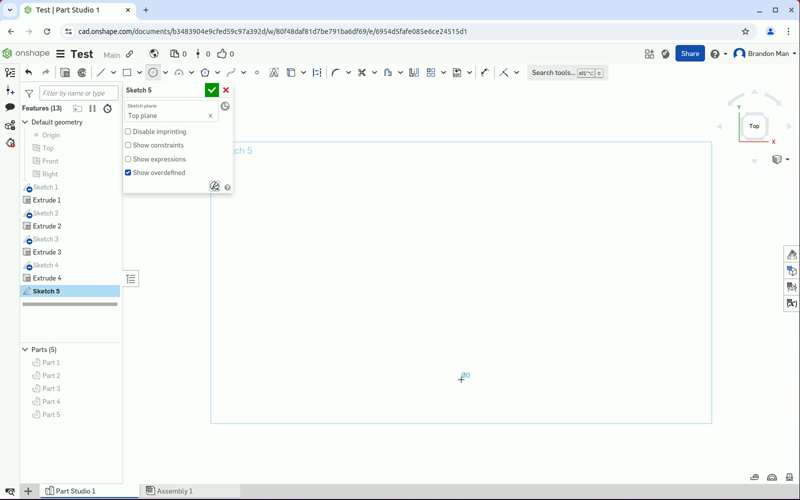
mouse_move(478, 379)
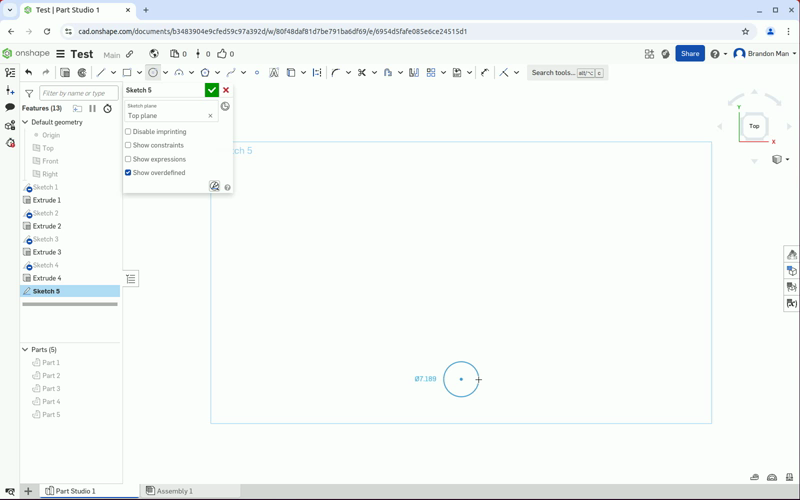
click(478, 379)
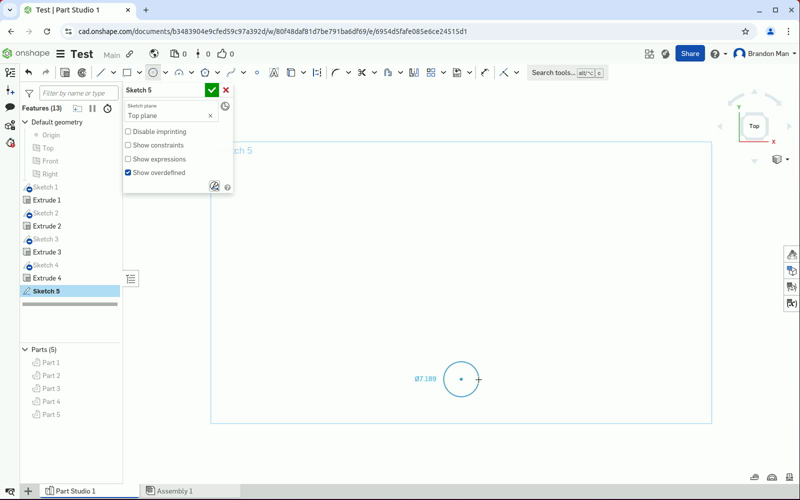
key(esc)
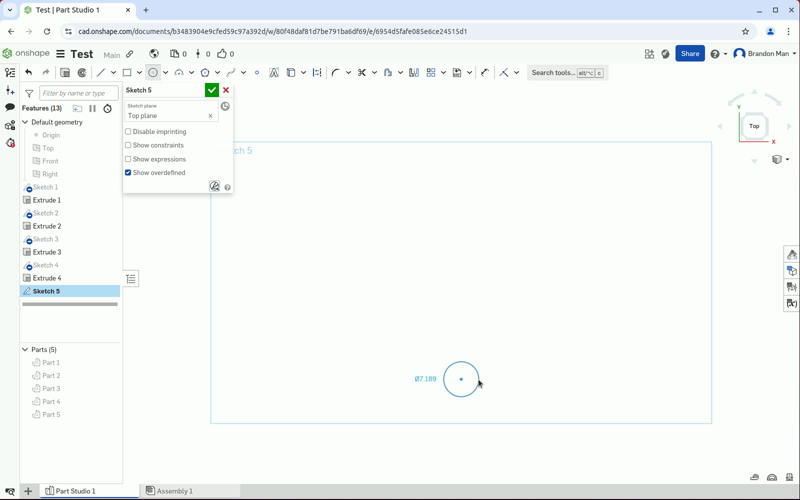
mouse_move(461, 366)
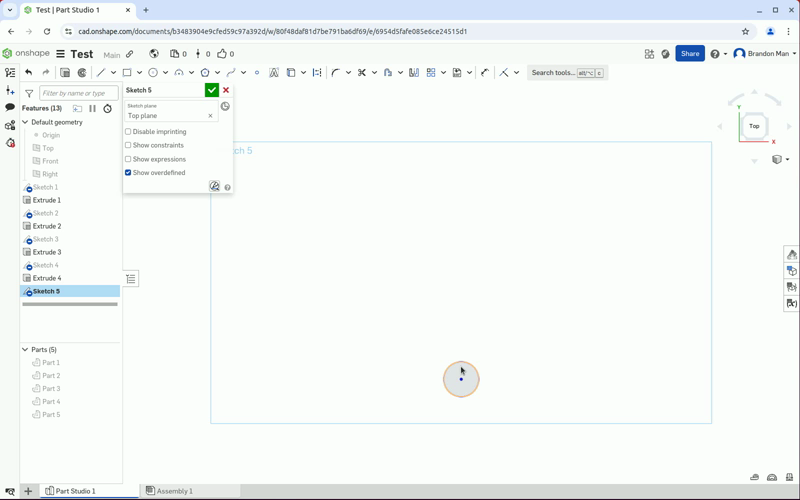
scroll(6)
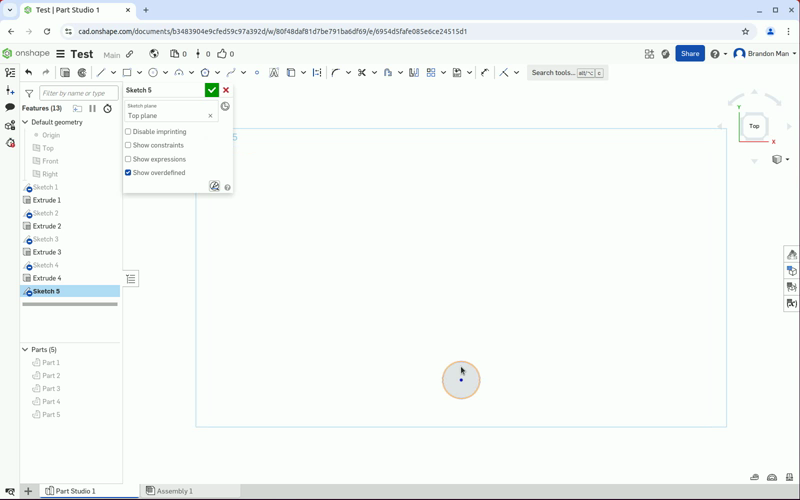
scroll(6)
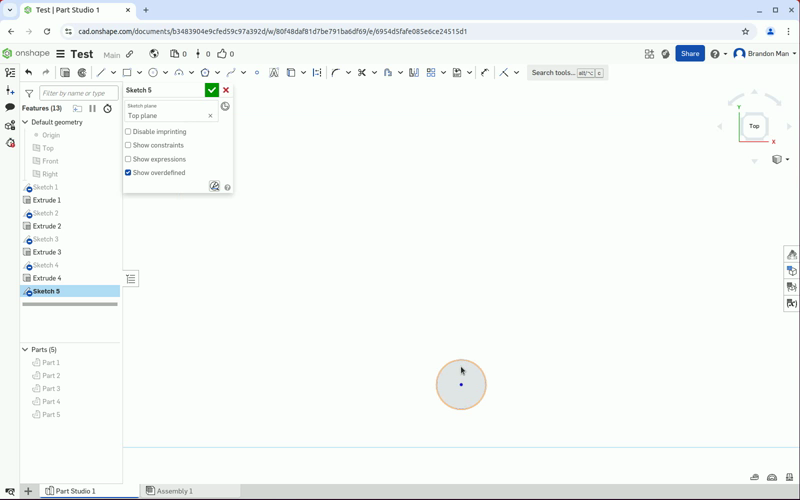
scroll(6)
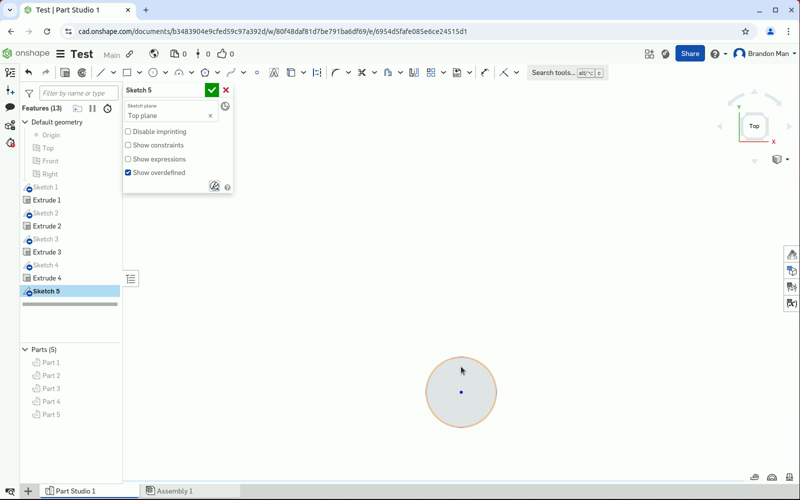
scroll(6)
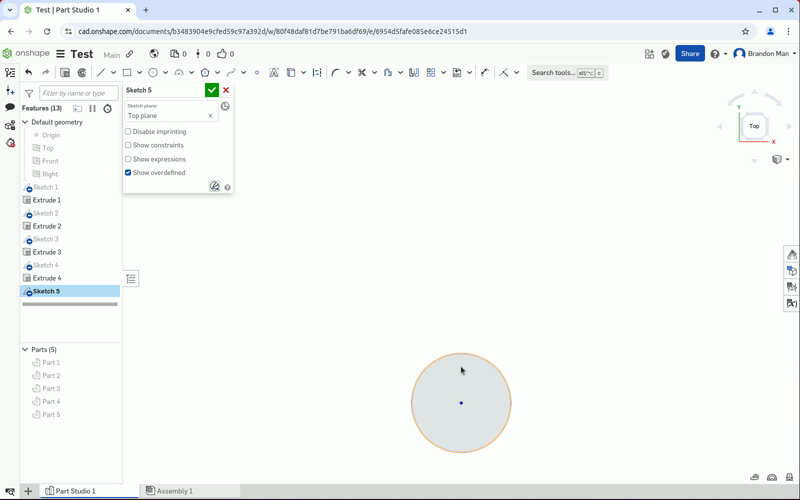
scroll(6)
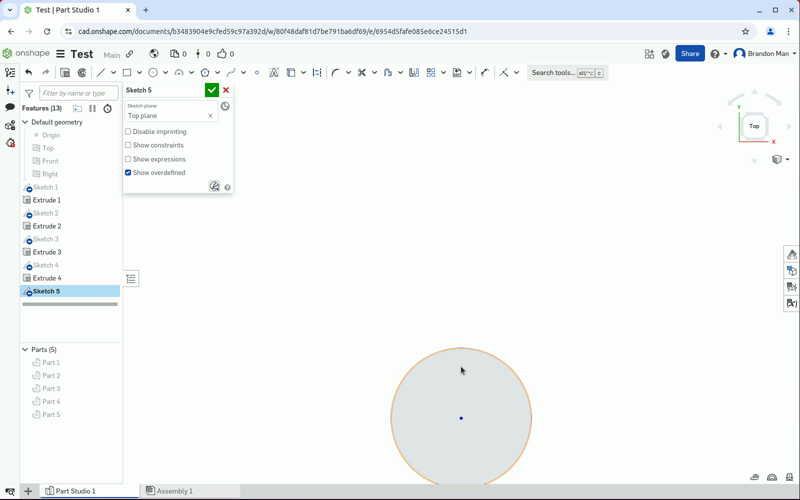
scroll(6)
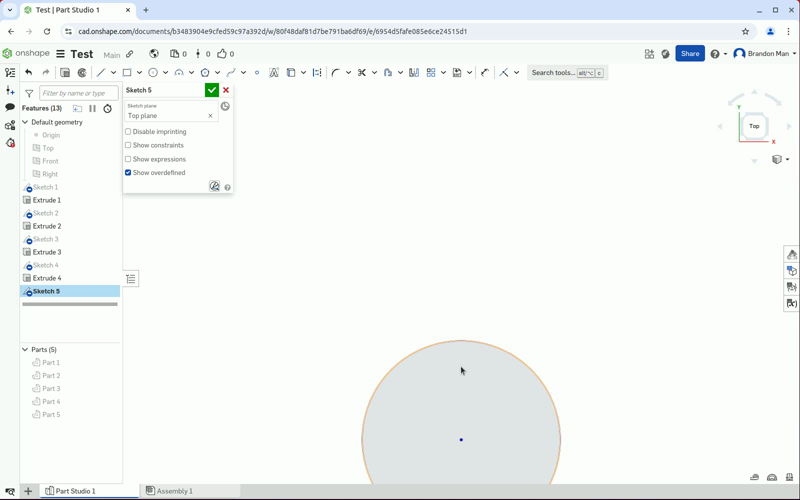
scroll(6)
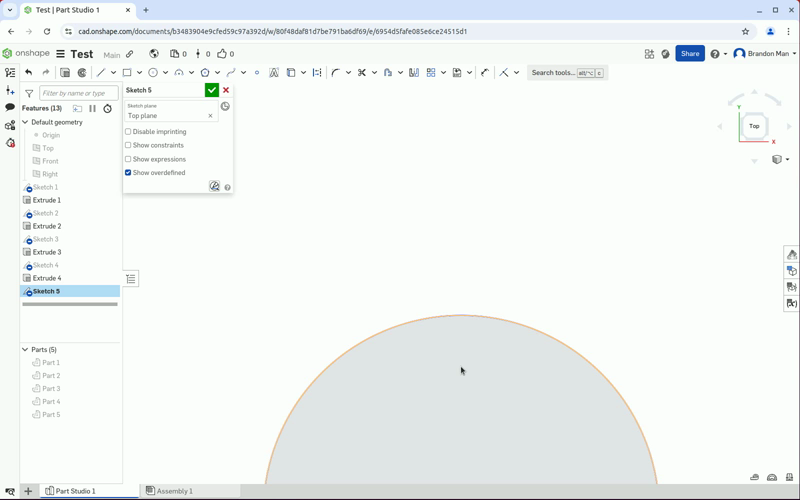
click(461, 366)
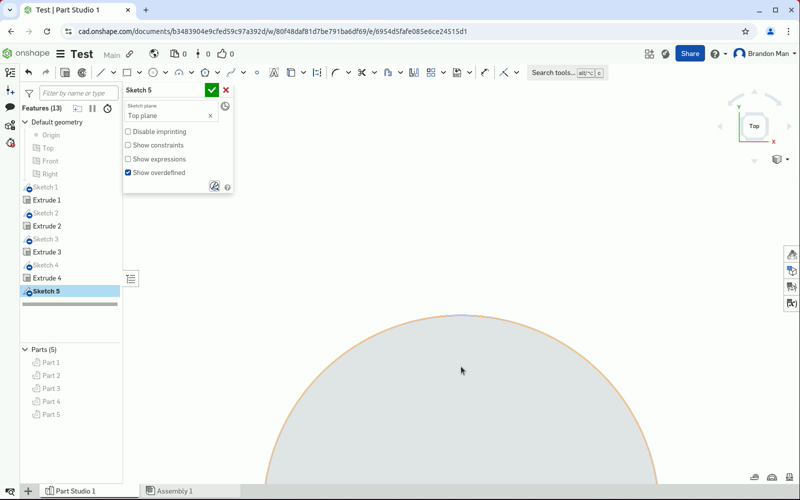
scroll(-6)
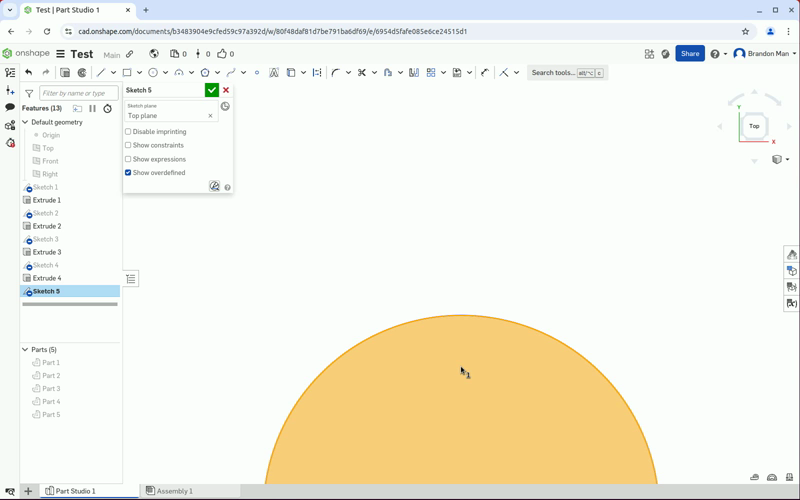
scroll(-6)
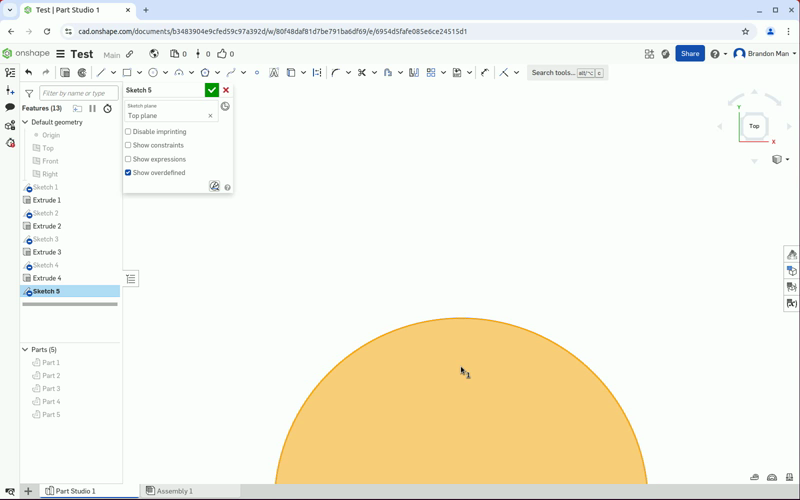
scroll(-6)
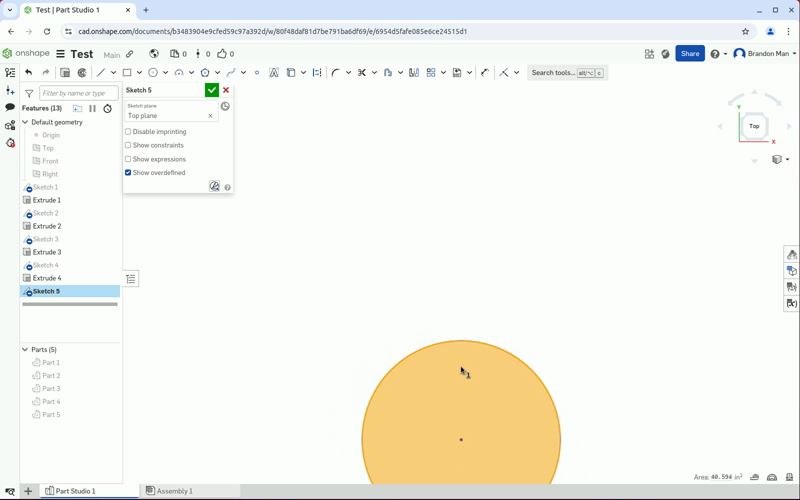
scroll(-6)
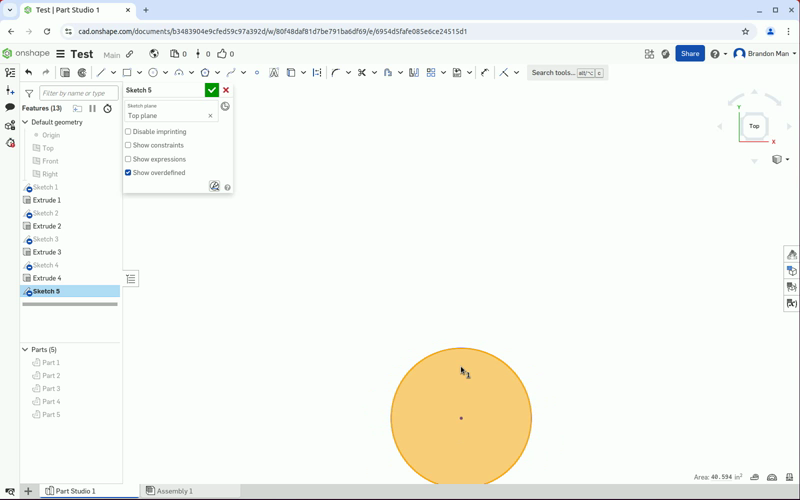
scroll(-6)
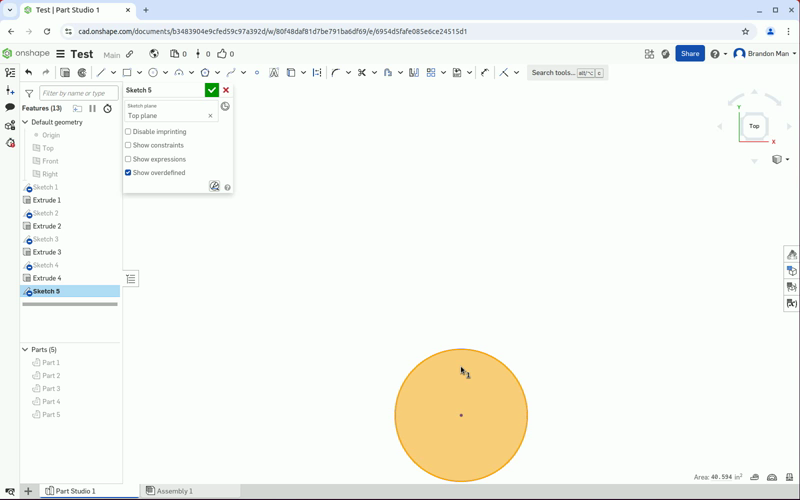
scroll(-6)
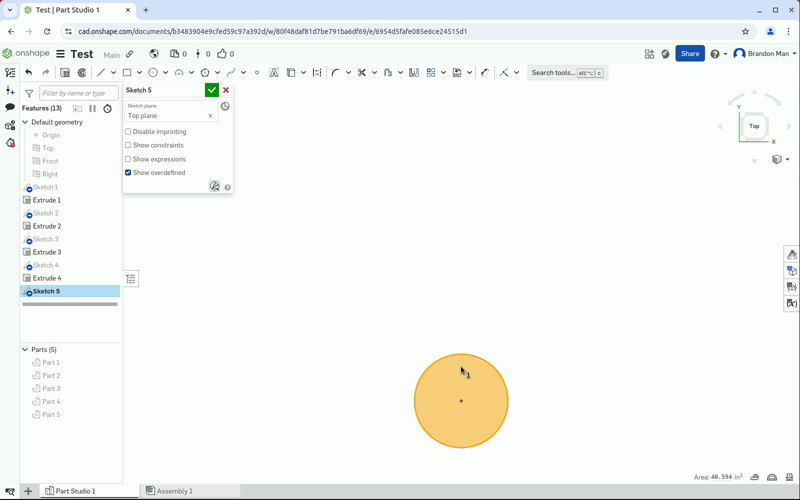
scroll(-6)
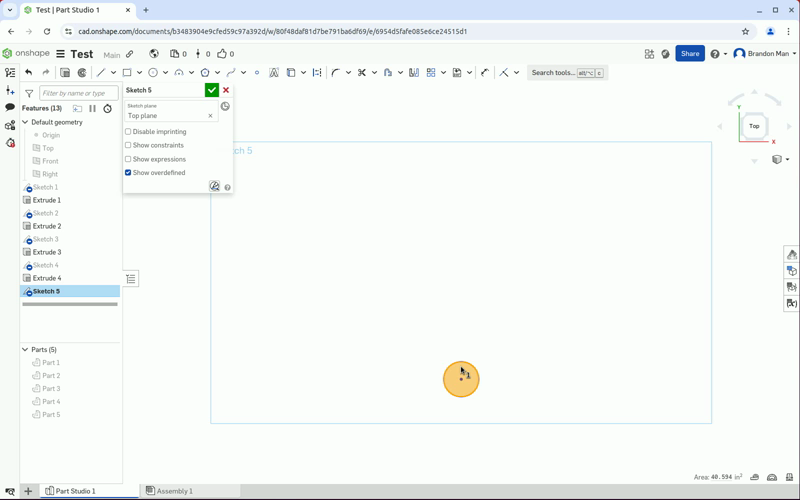
mouse_move(73, 352)
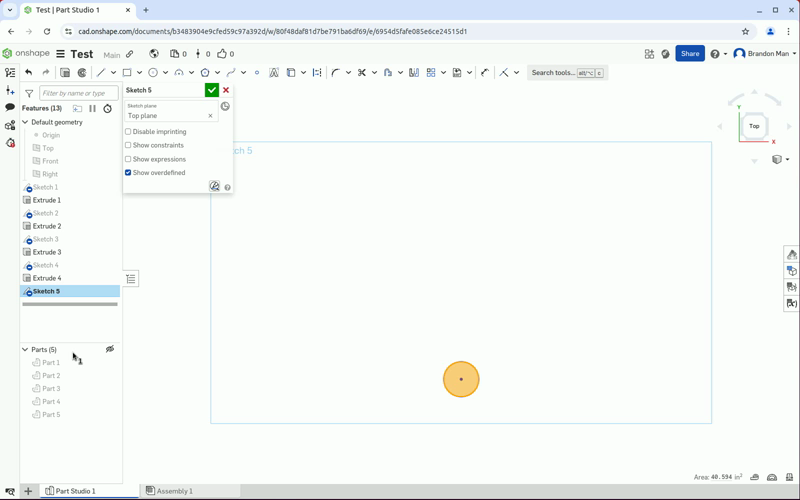
key(shift+y)
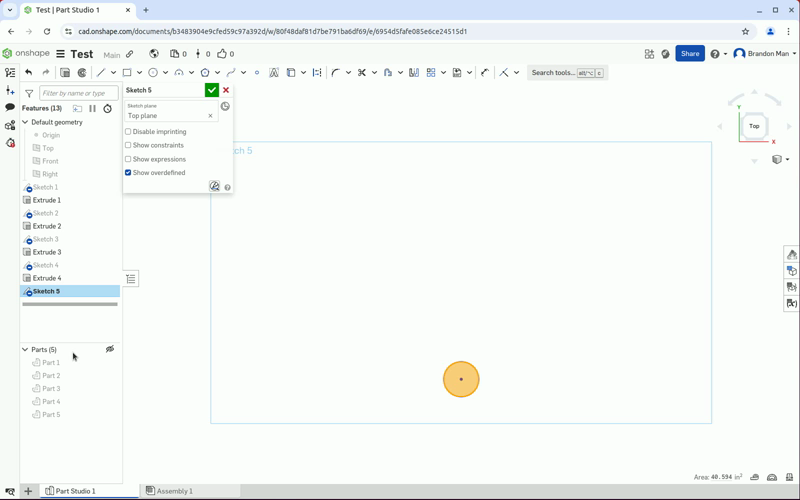
key(shift+e)
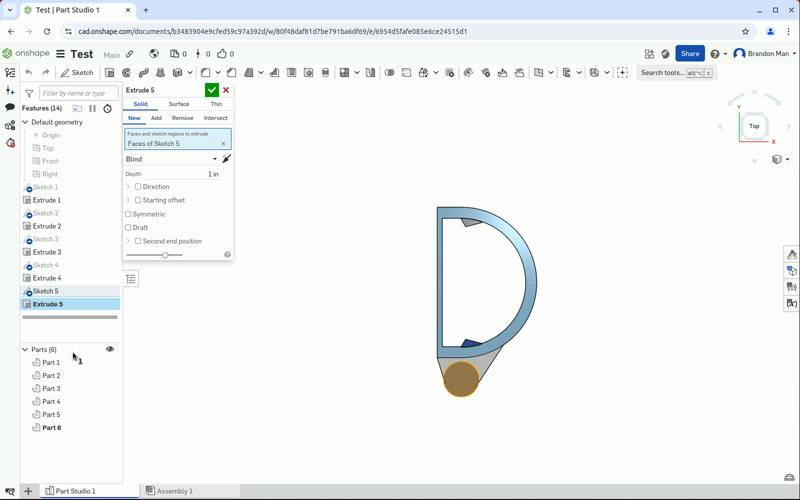
mouse_move(143, 106)
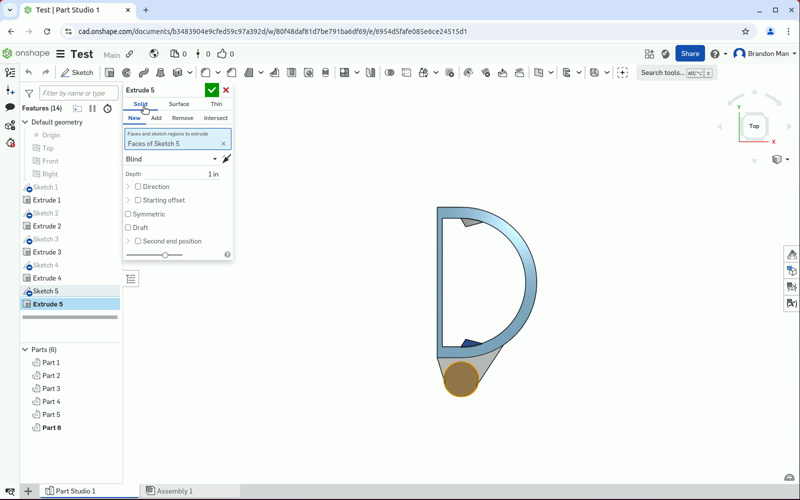
click(143, 106)
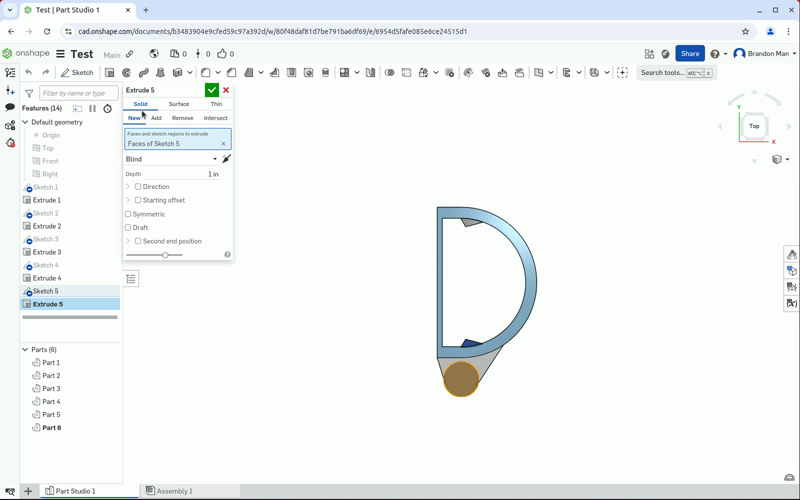
mouse_move(137, 120)
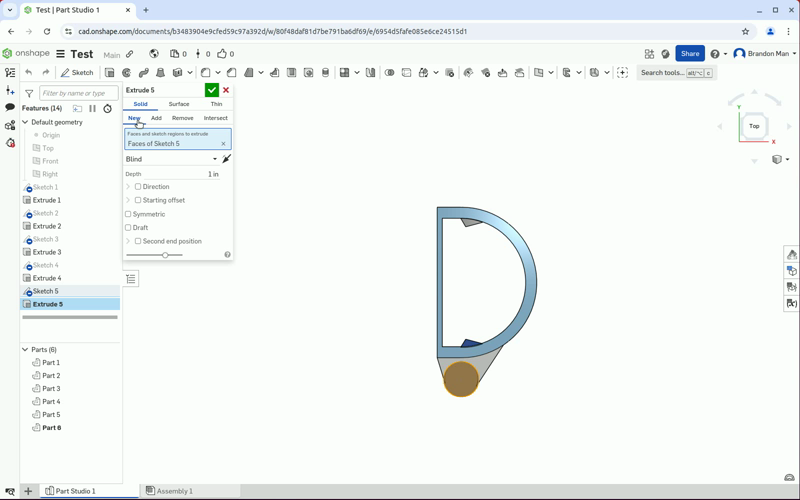
click(137, 120)
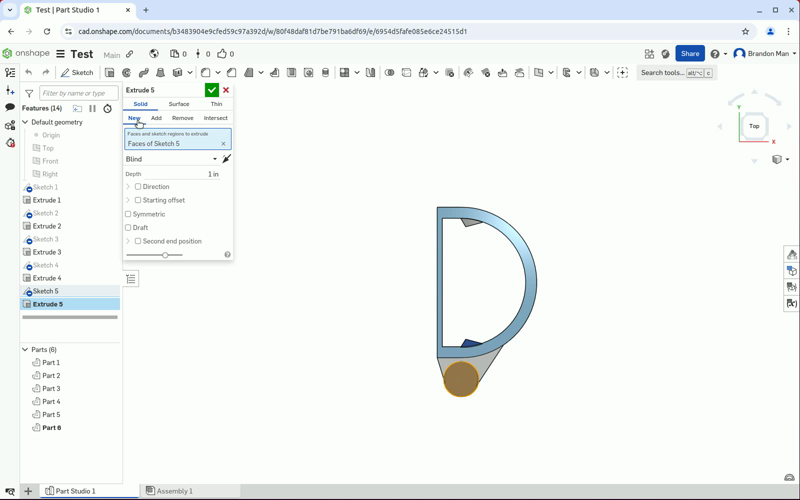
key(tab, 4)
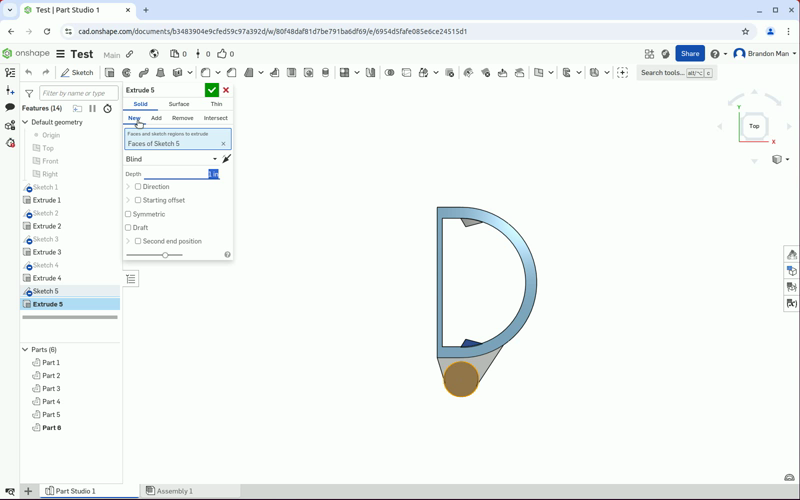
text(2.889)
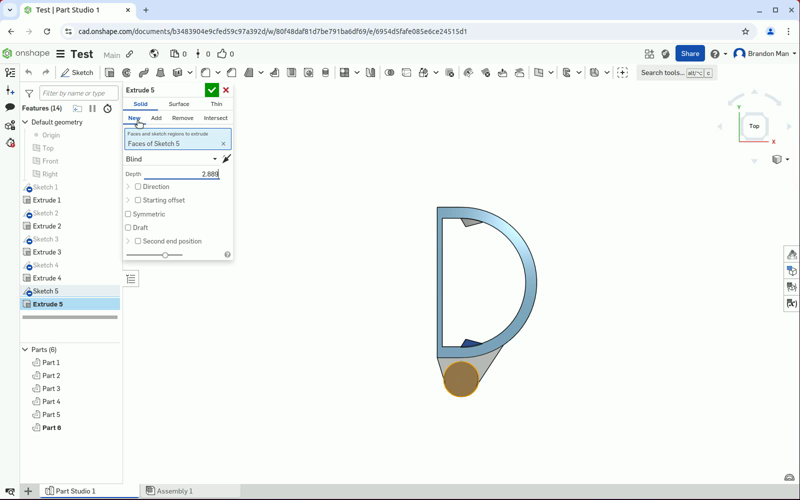
key(enter)
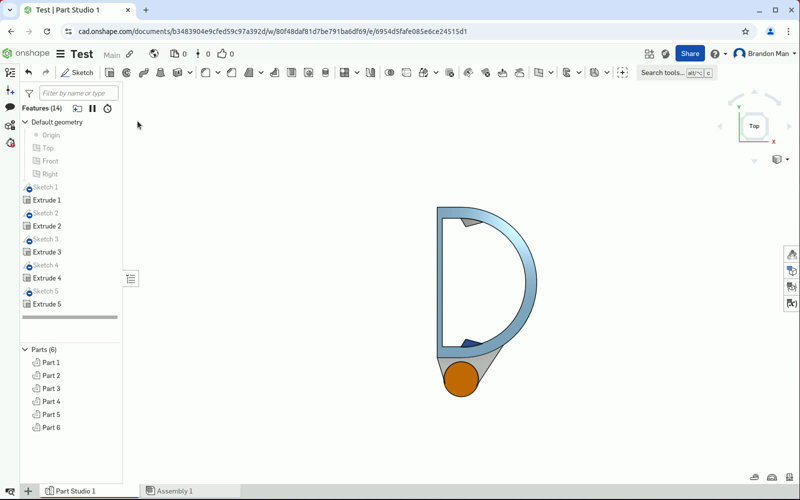
key(shift+h)
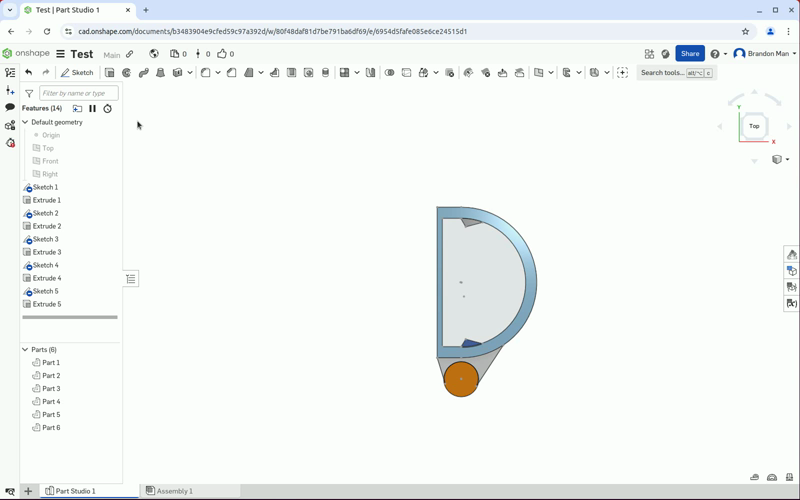
key(shift+h)
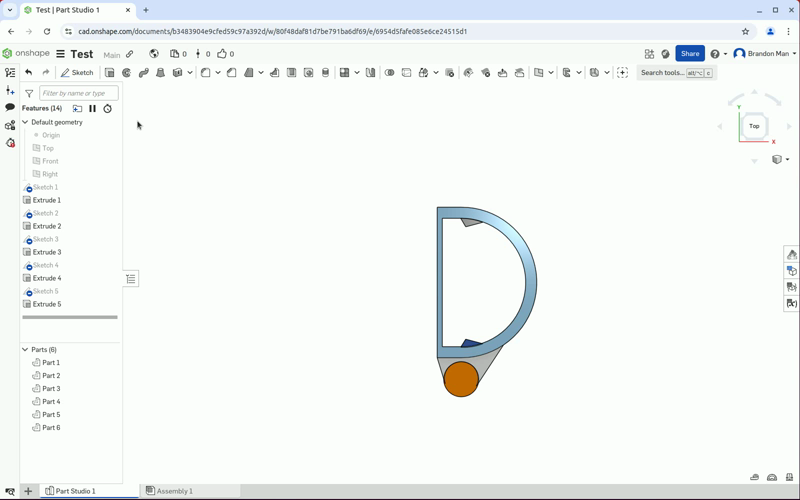
mouse_move(73, 189)
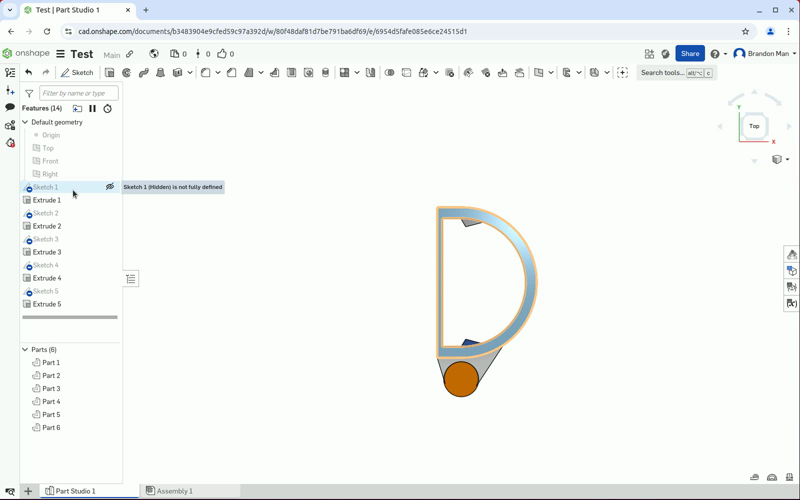
click(73, 189)
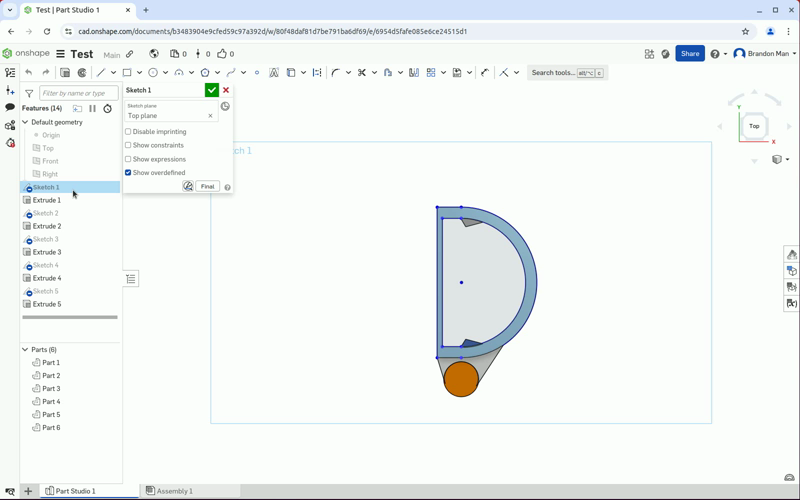
mouse_move(229, 92)
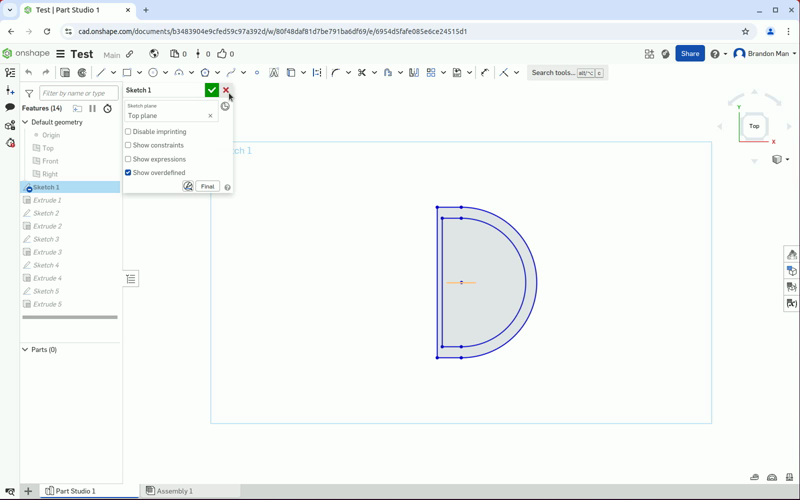
click(229, 92)
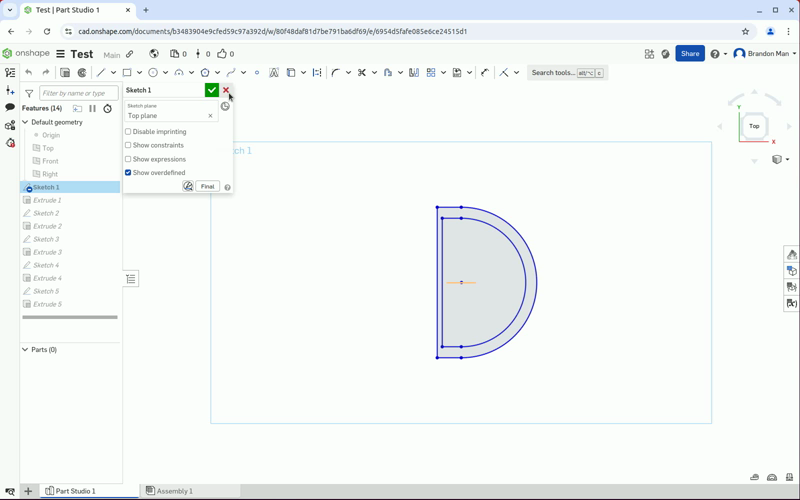
key(shift+s)
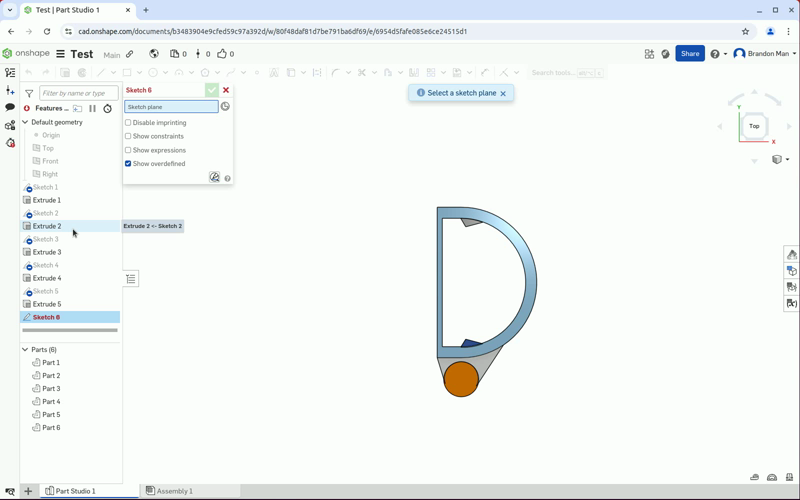
scroll(3)
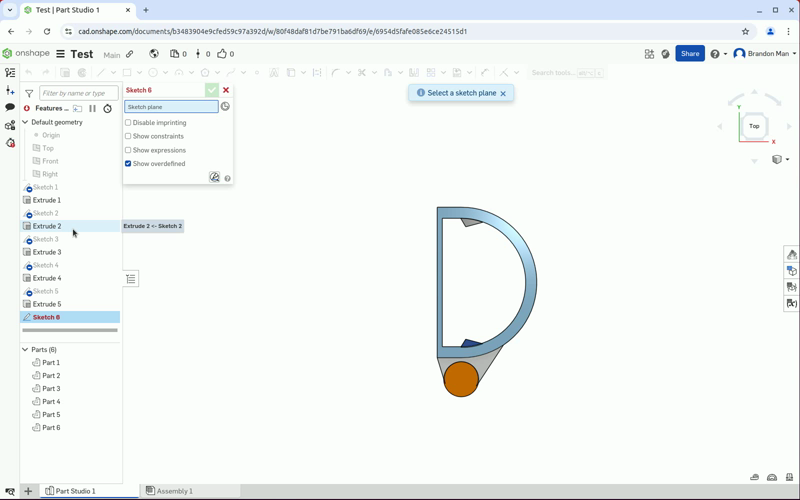
mouse_move(73, 150)
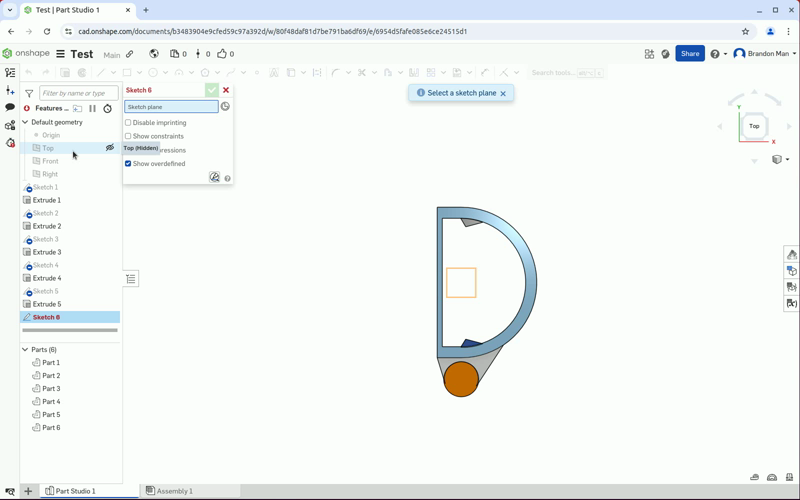
click(73, 150)
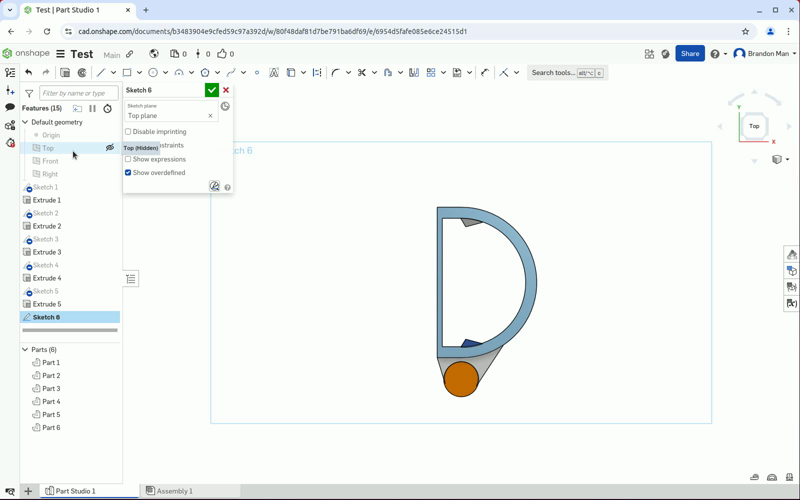
mouse_move(73, 352)
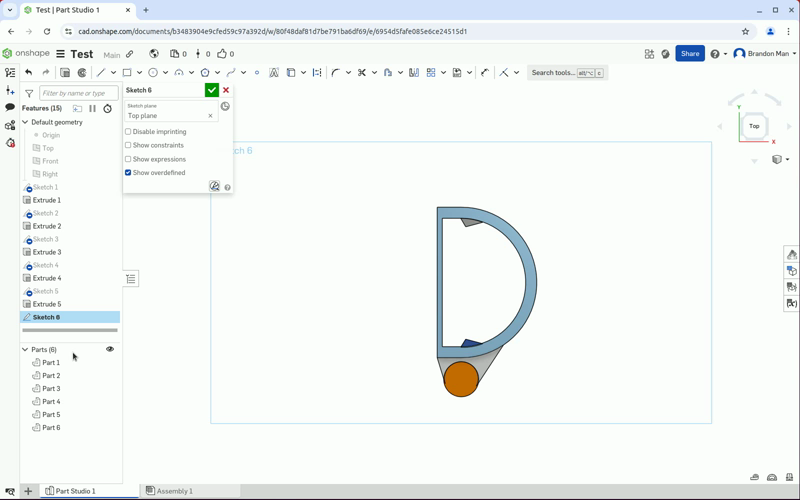
key(y)
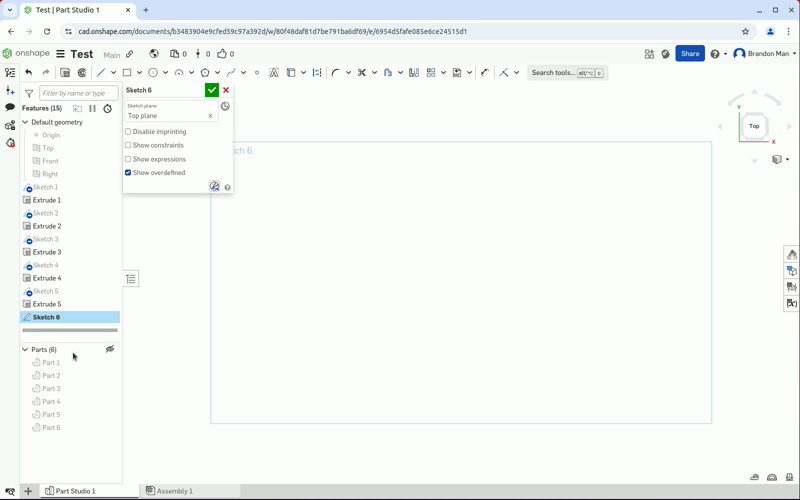
key(c)
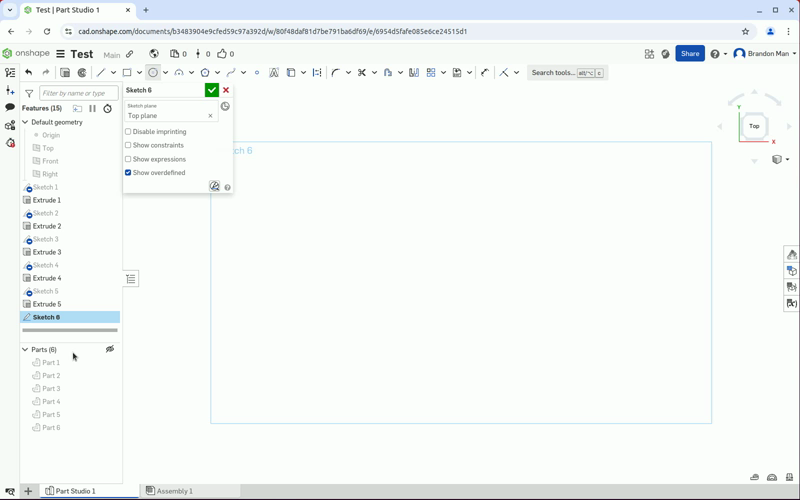
key_down(shift)
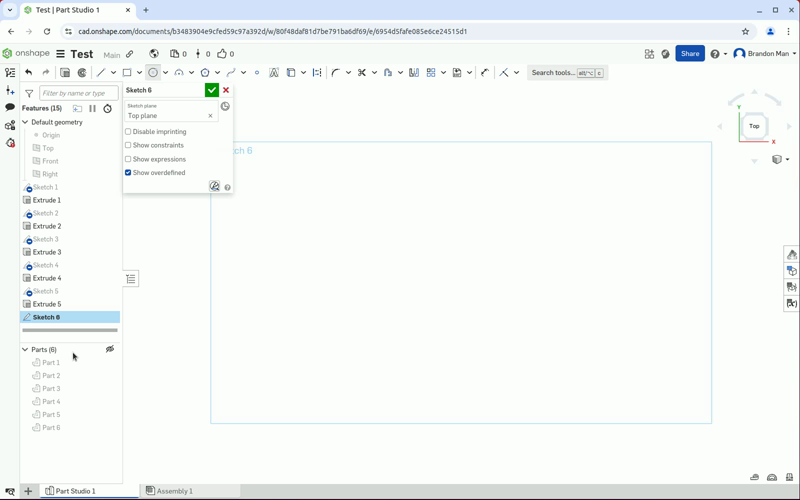
mouse_move(461, 379)
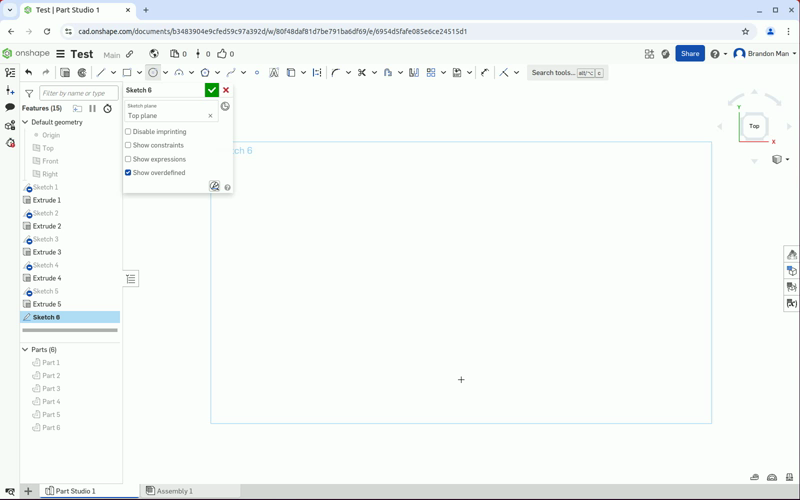
click(461, 379)
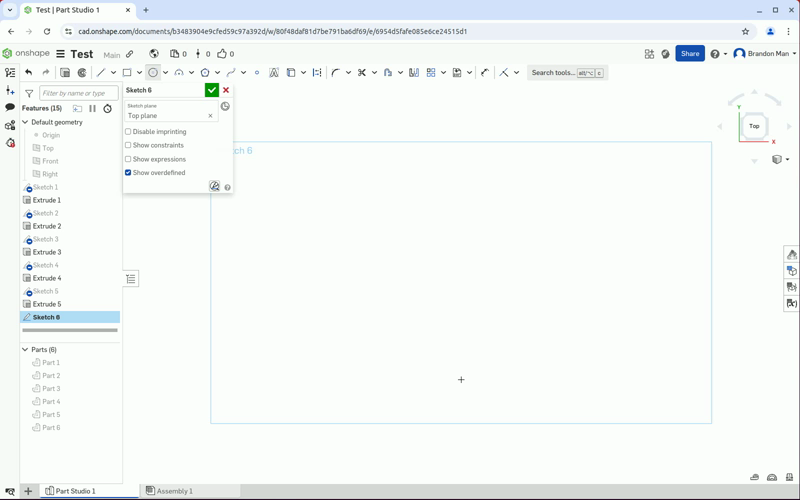
key_up(shift)
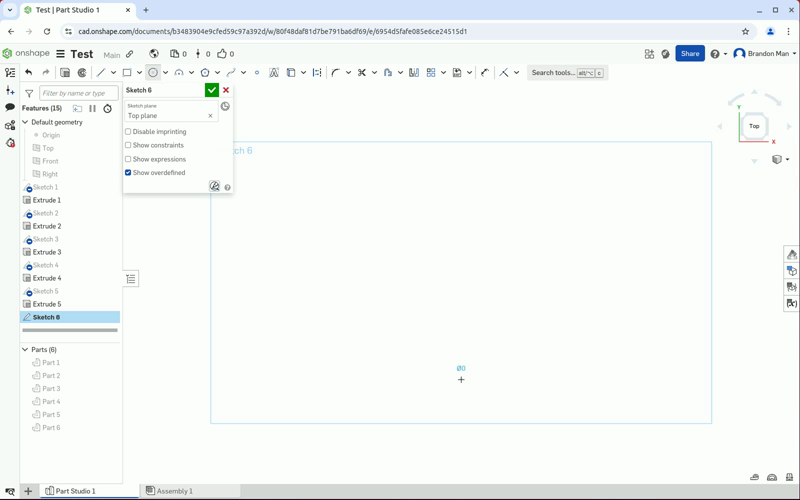
mouse_move(468, 379)
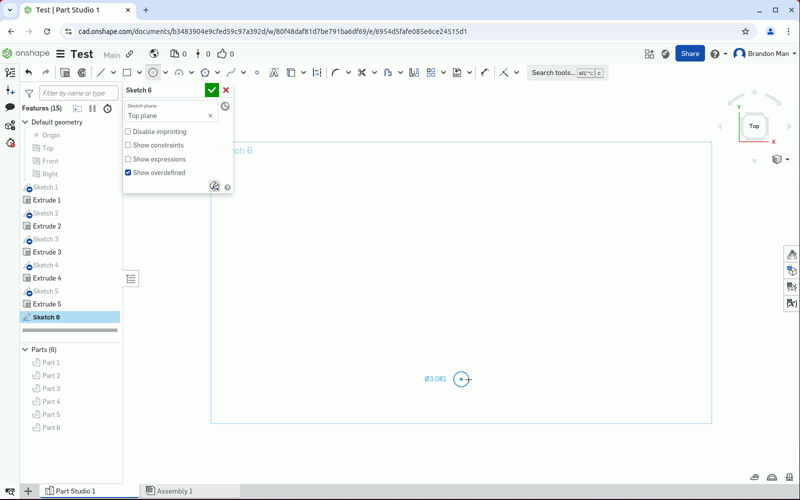
click(468, 379)
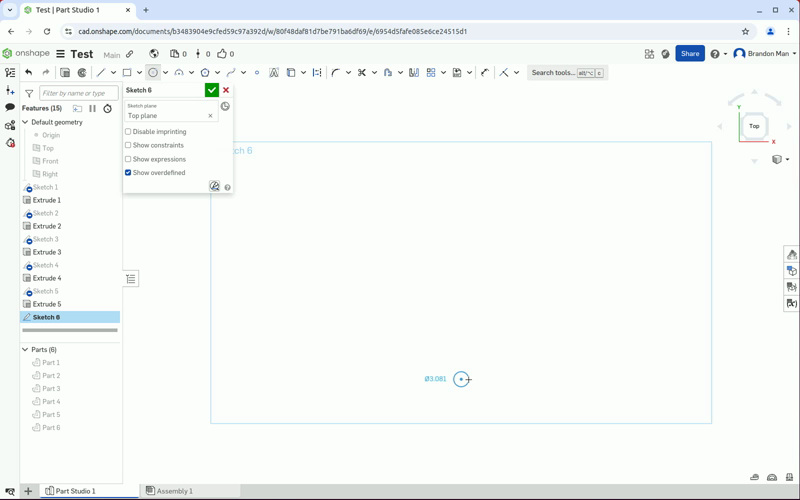
key(esc)
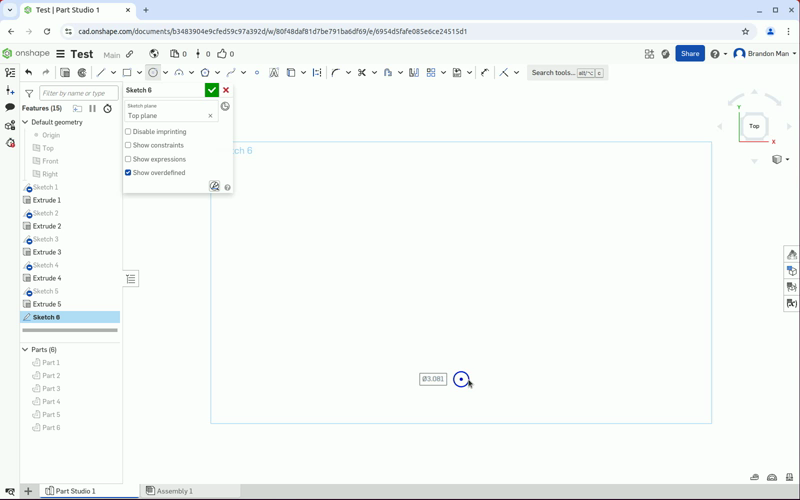
mouse_move(459, 379)
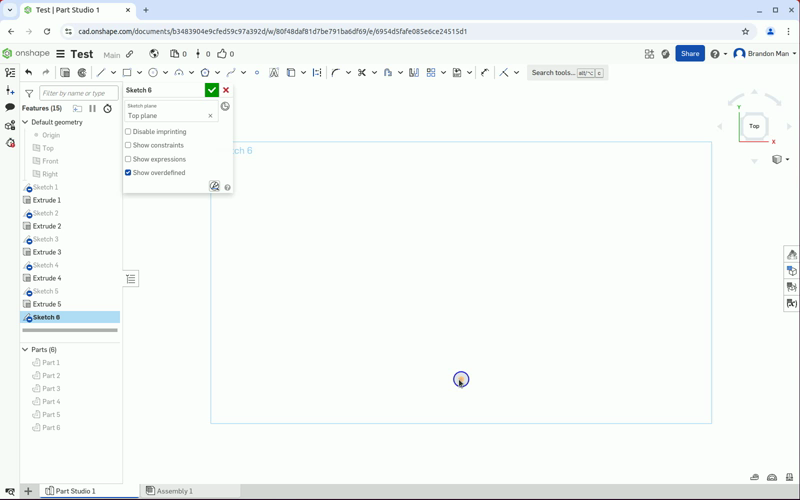
scroll(6)
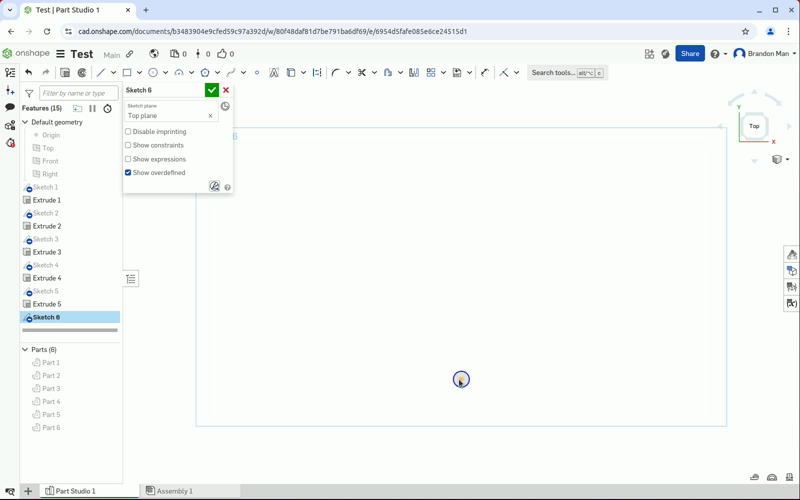
scroll(6)
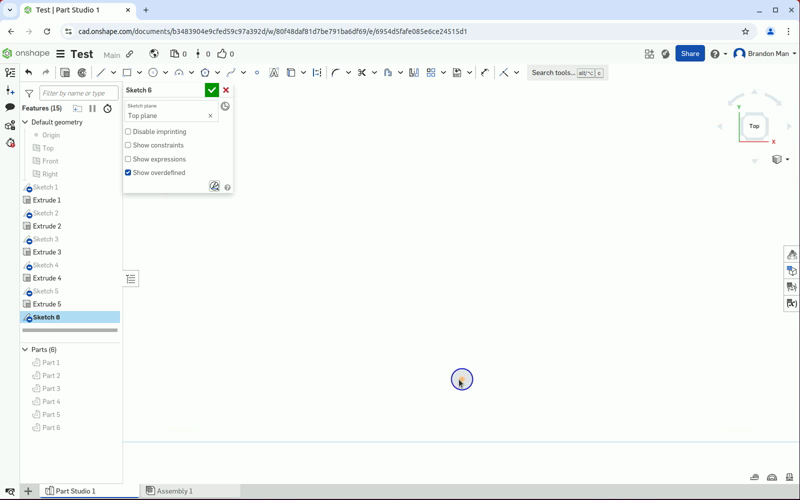
scroll(6)
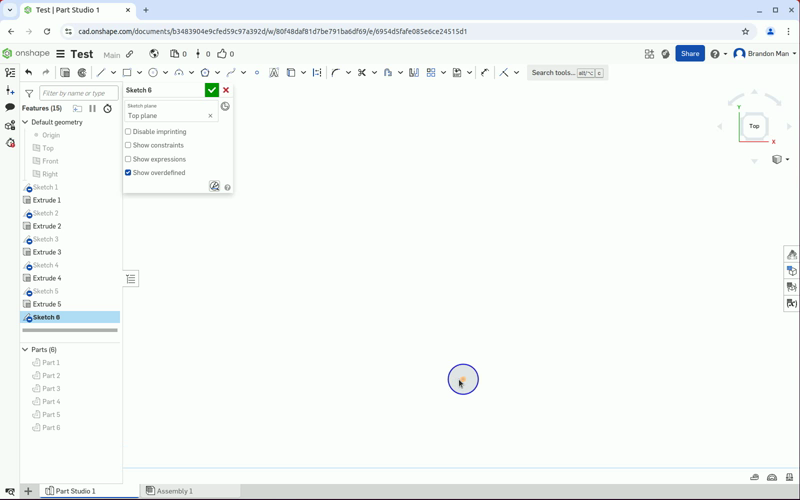
scroll(6)
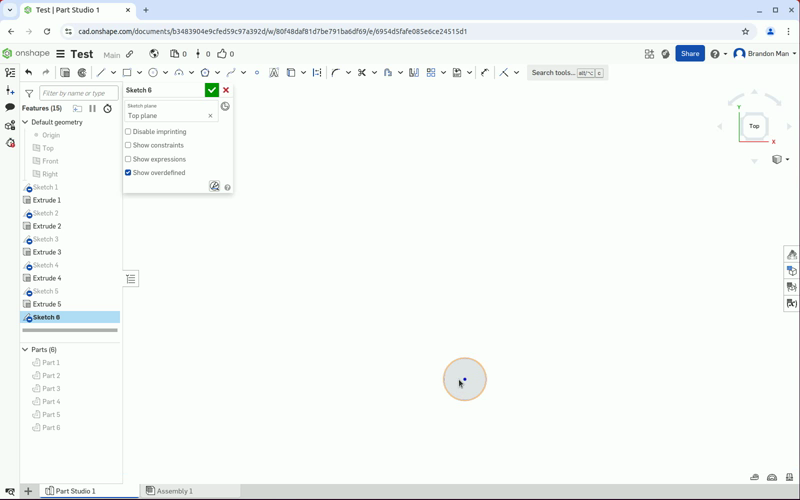
scroll(6)
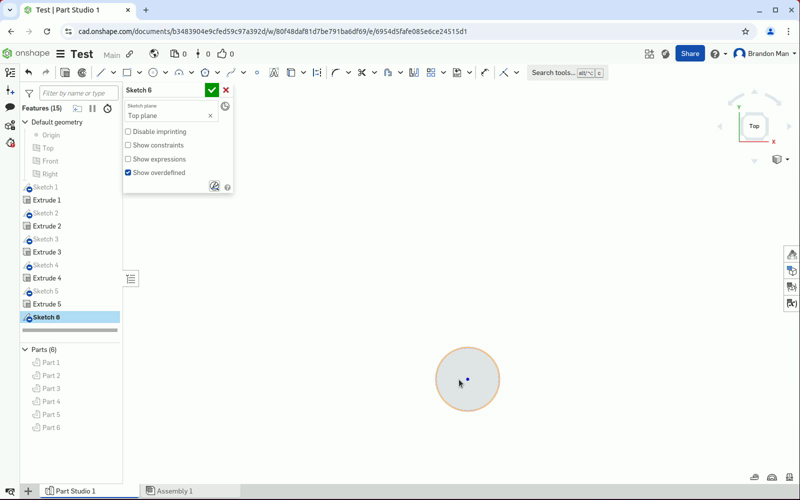
scroll(6)
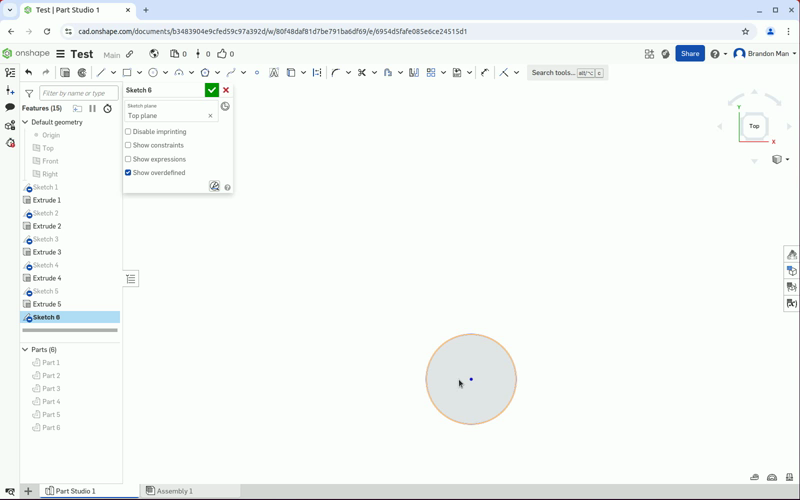
scroll(6)
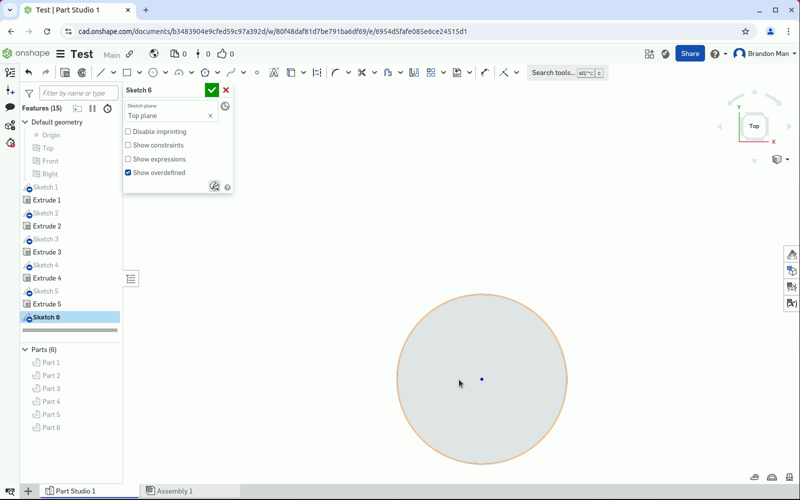
click(459, 379)
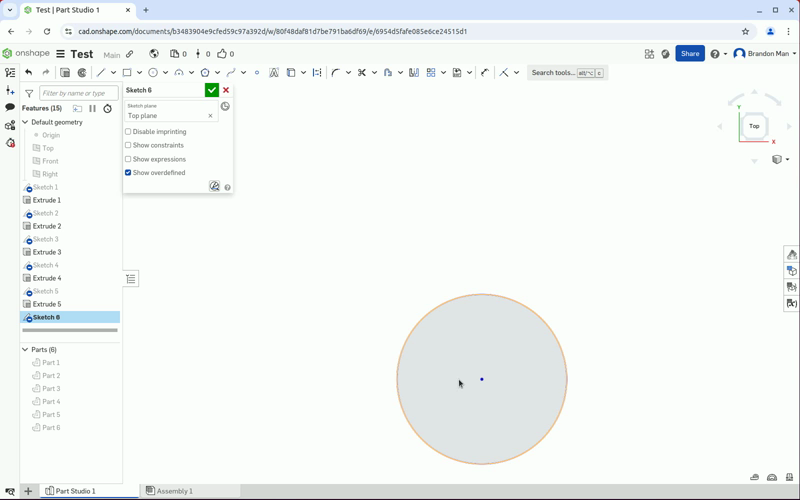
scroll(-6)
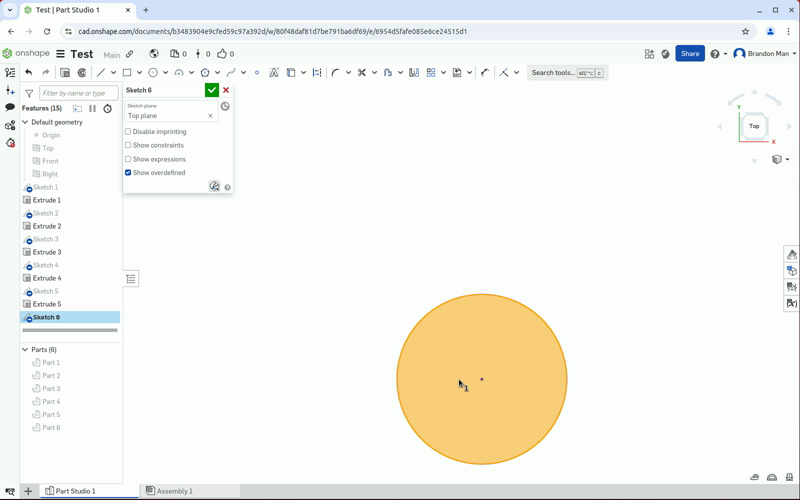
scroll(-6)
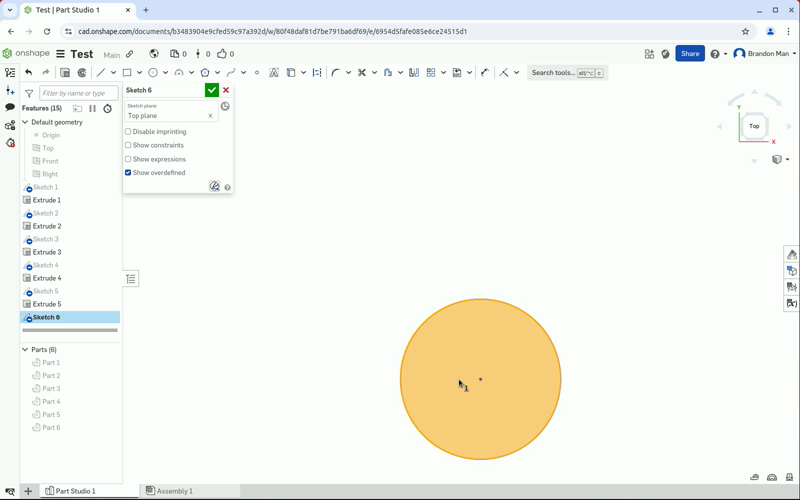
scroll(-6)
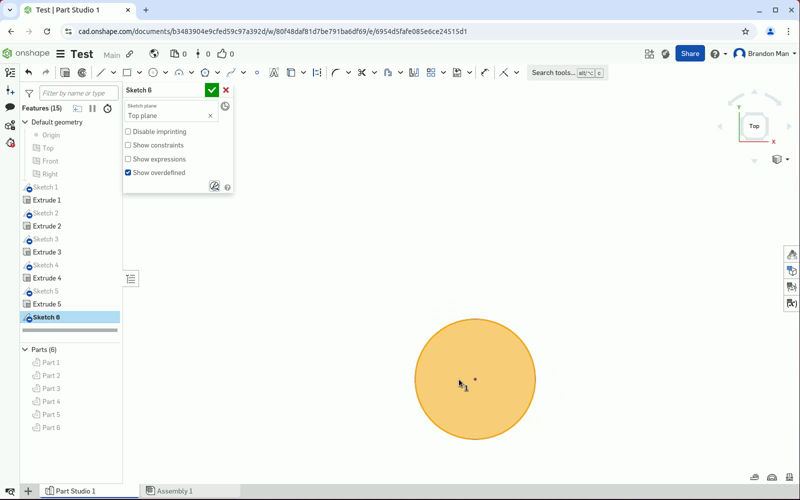
scroll(-6)
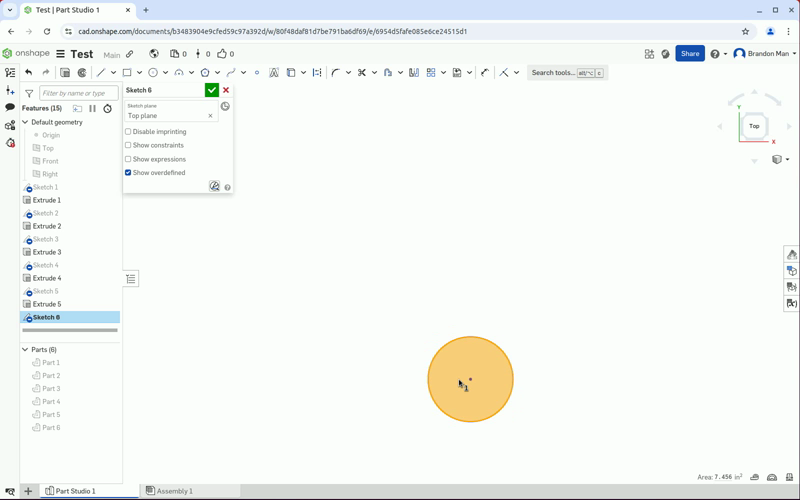
scroll(-6)
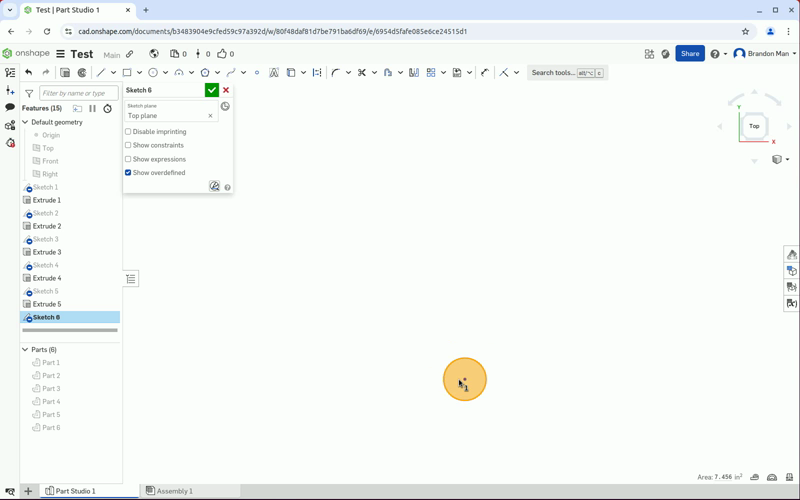
scroll(-6)
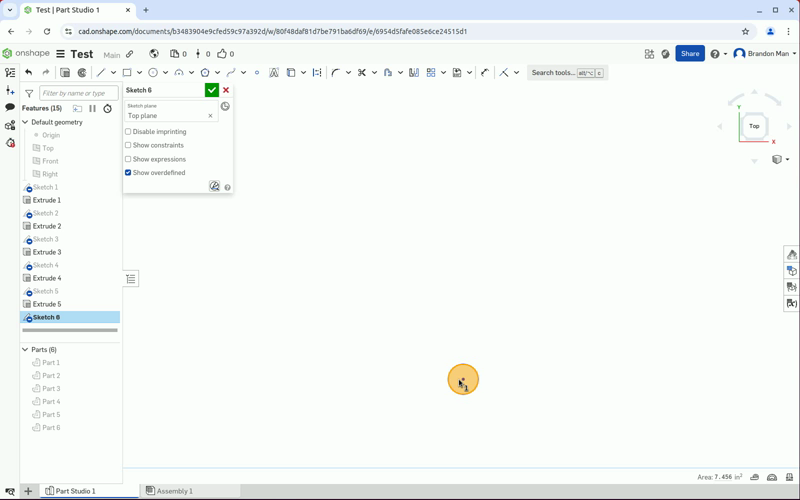
scroll(-6)
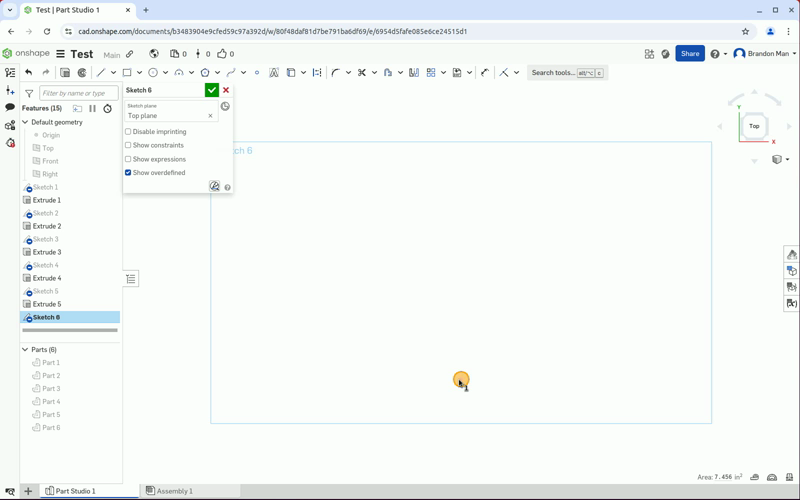
mouse_move(73, 352)
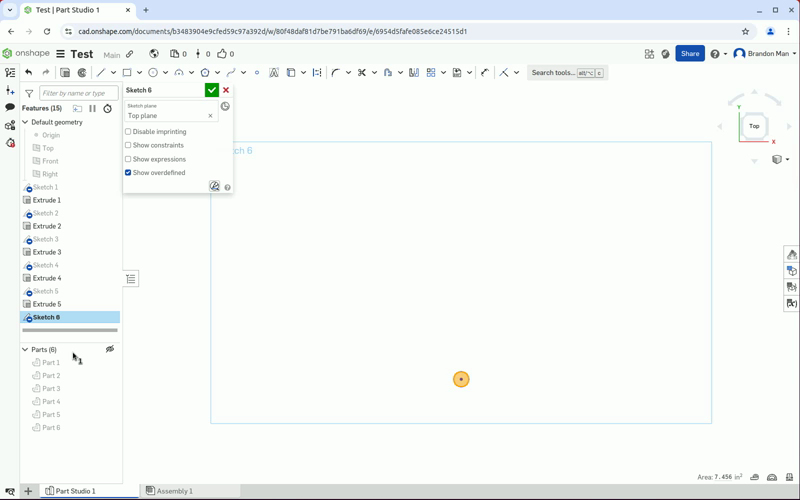
key(shift+y)
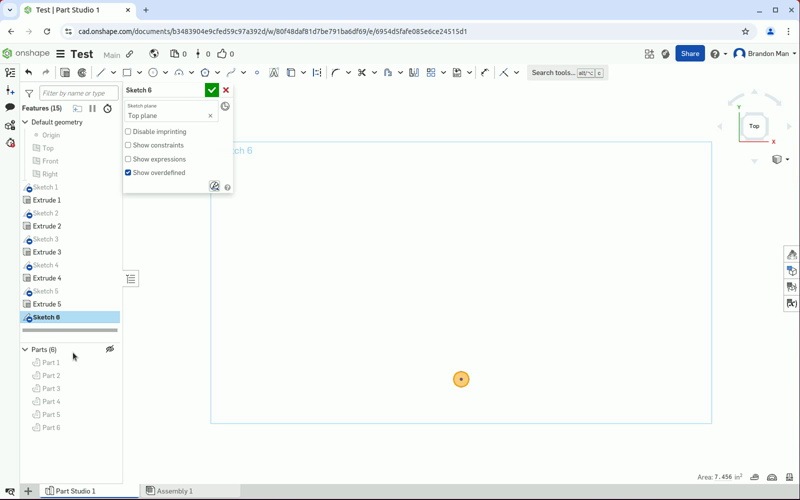
key(shift+e)
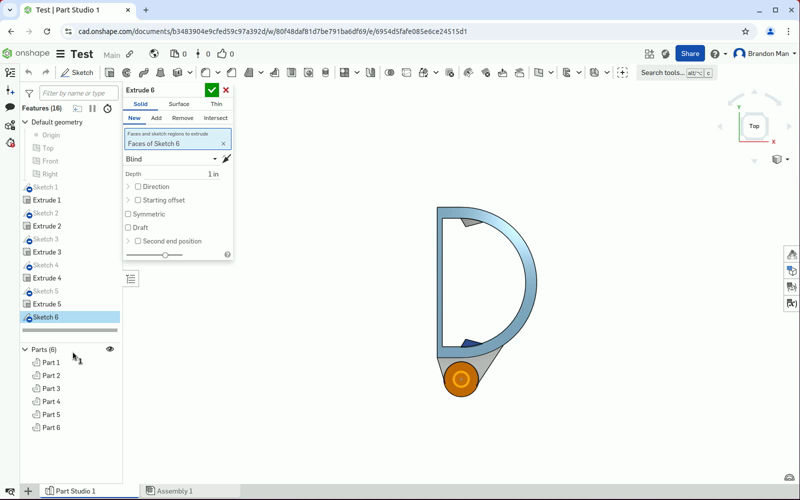
mouse_move(143, 106)
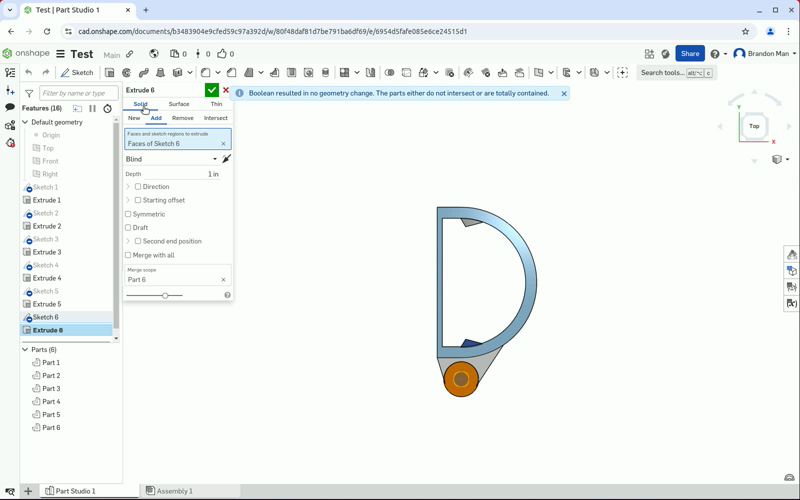
click(143, 106)
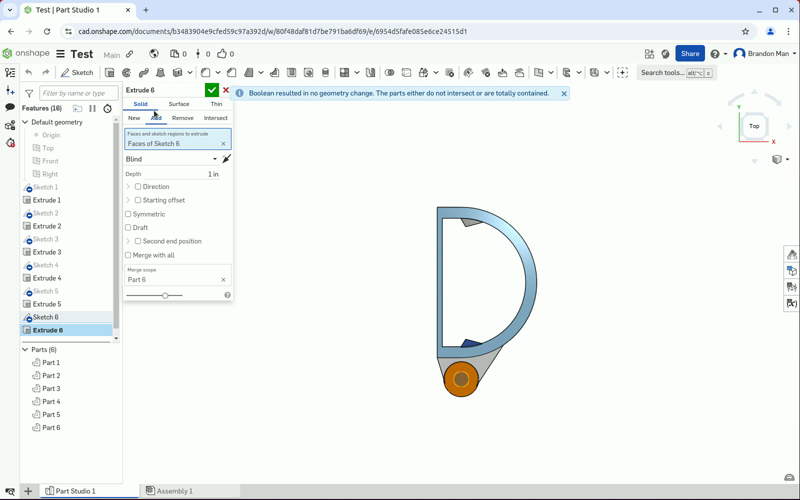
mouse_move(186, 120)
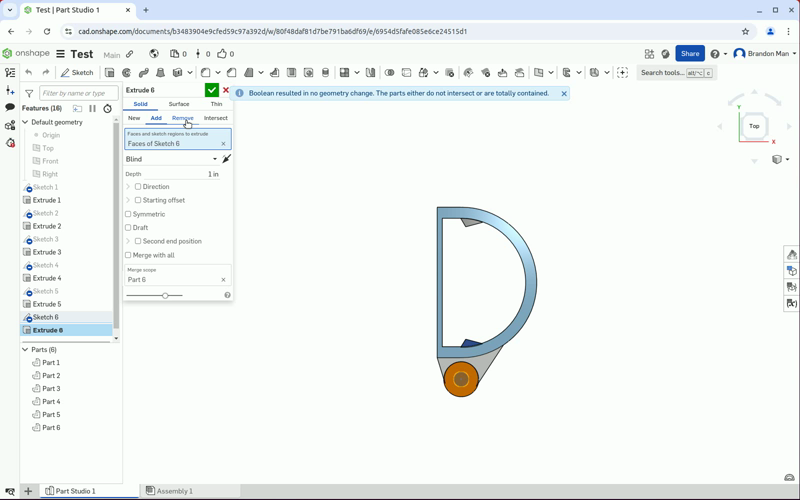
click(186, 120)
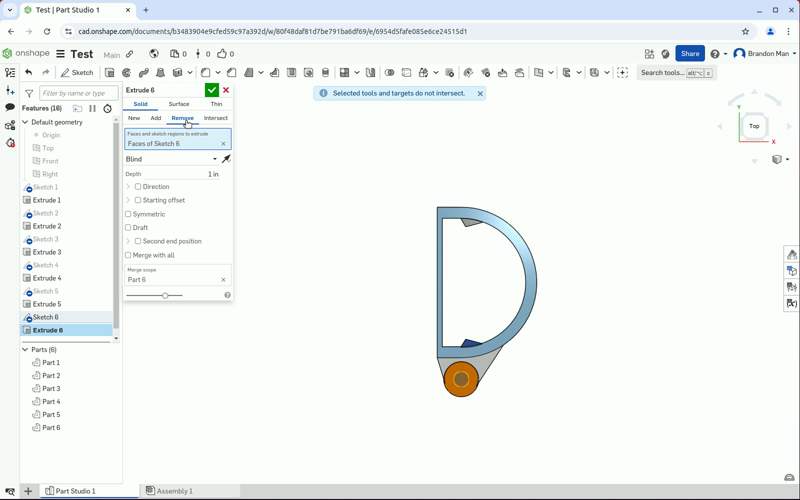
key(tab, 4)
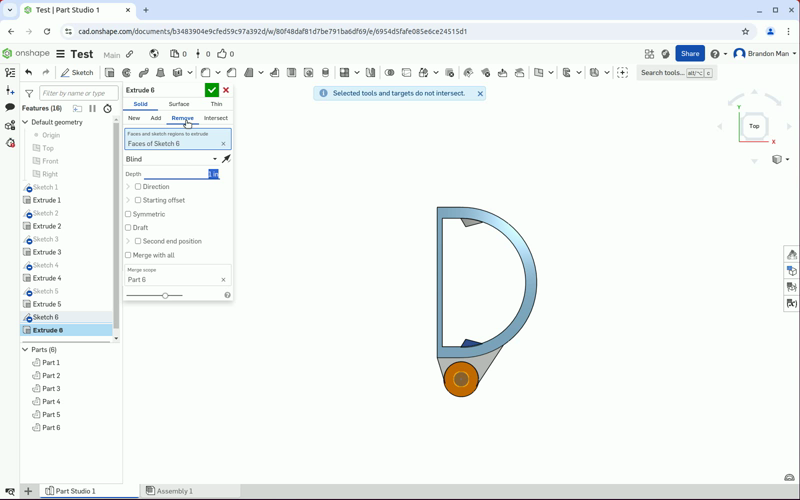
text(-2.889)
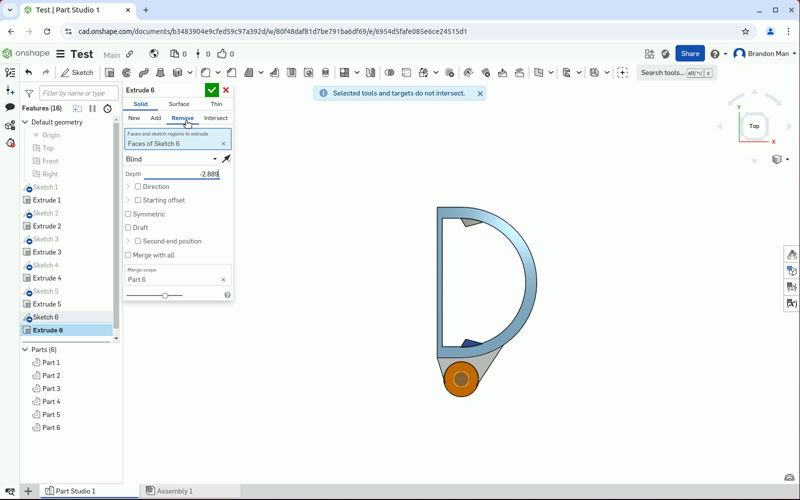
key(tab, 6)
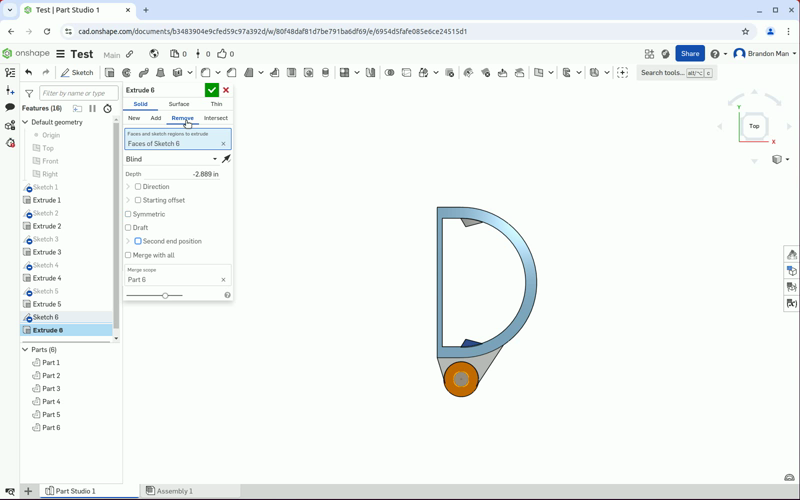
key(space)
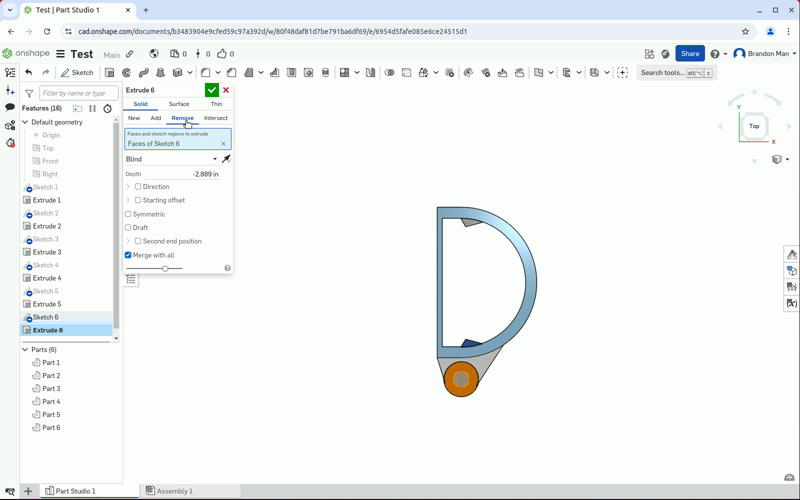
key(enter)
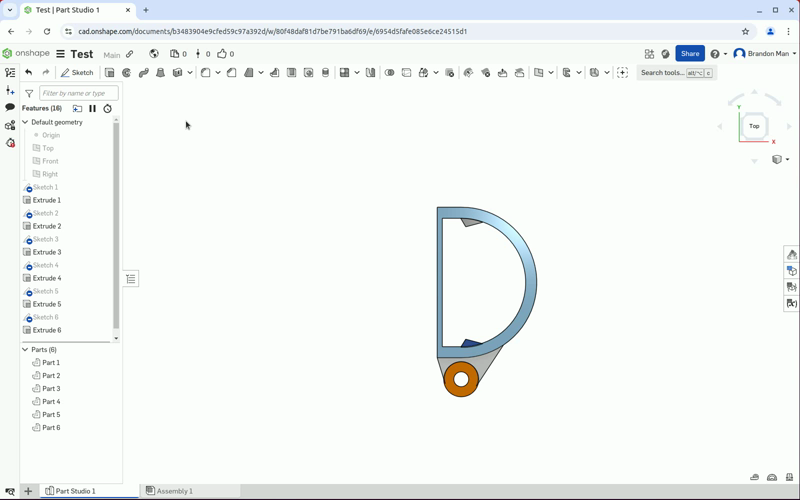
key(shift+h)
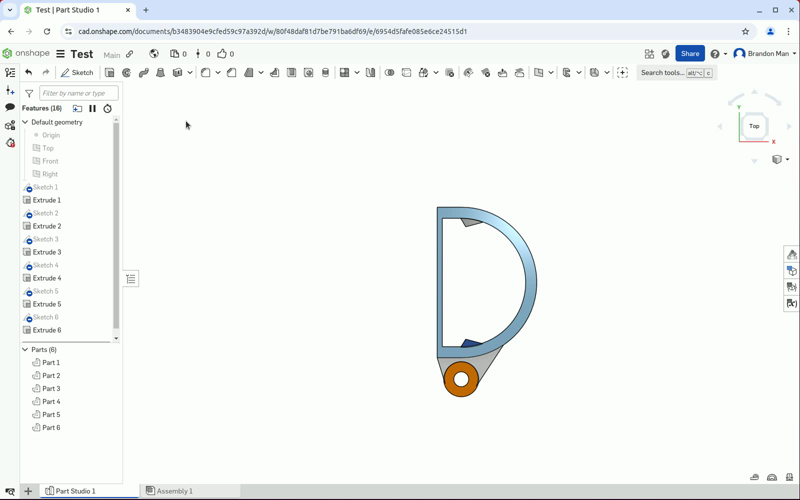
key(shift+h)
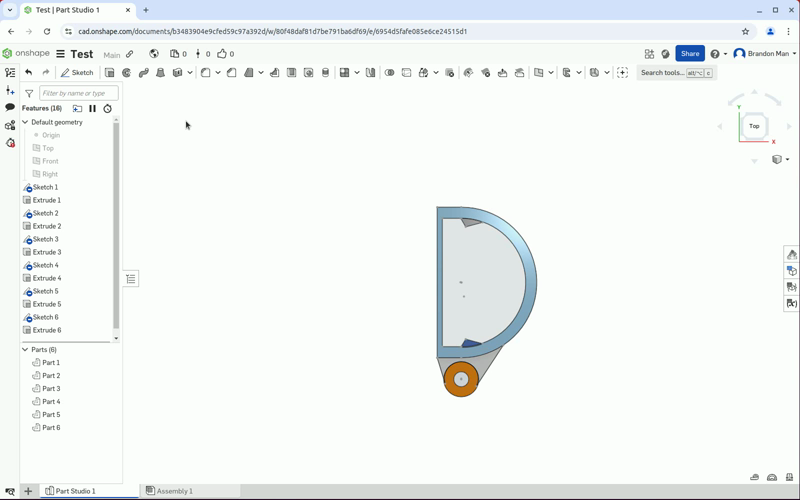
key(shift+7)
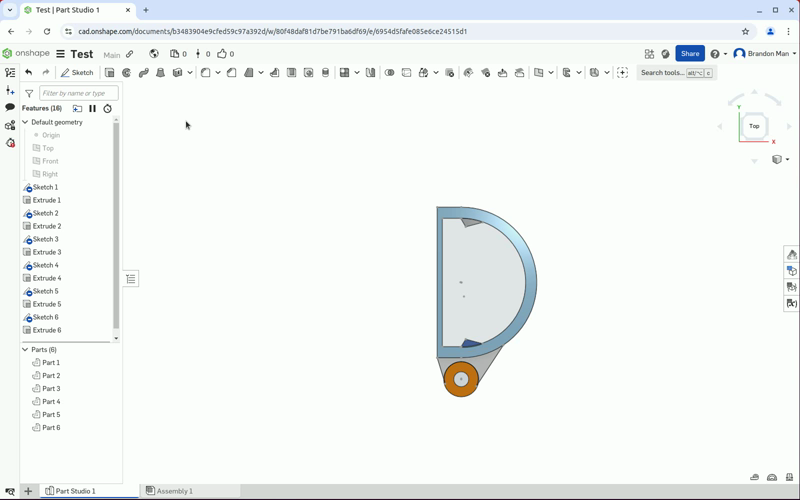
key(up, 3)
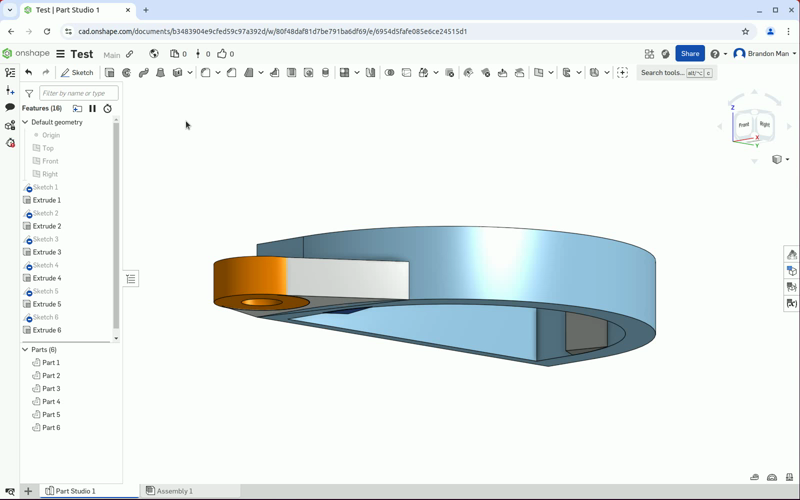
key(left, 3)
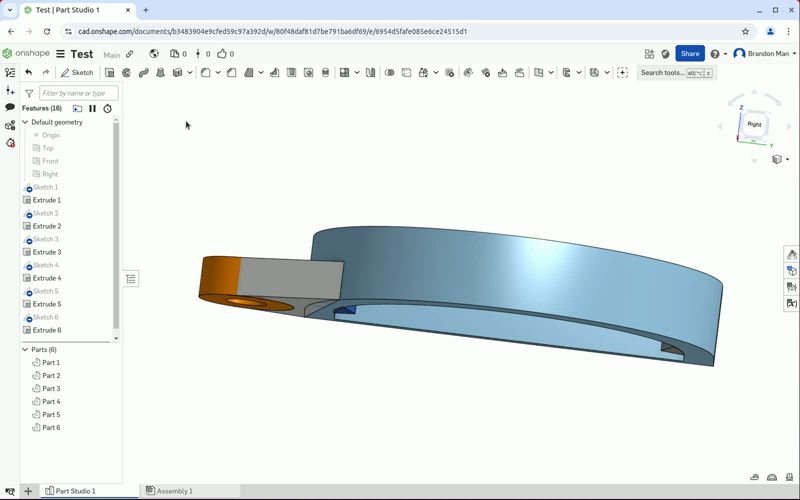
key(right, 3)
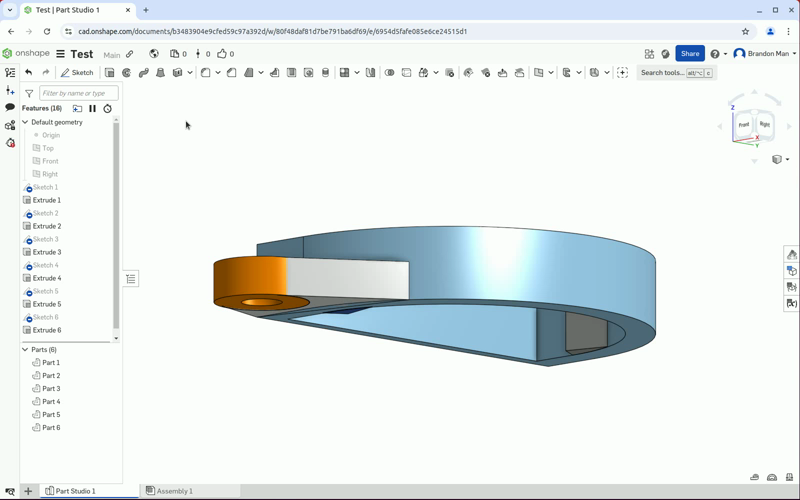
key(down, 3)
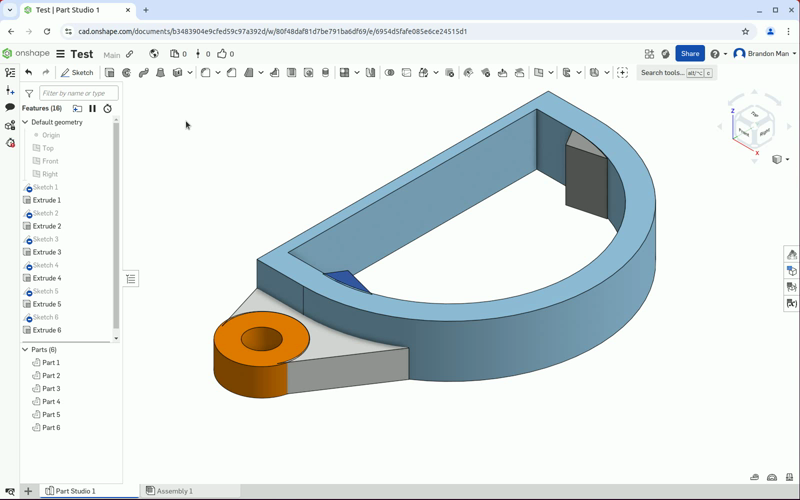
mouse_move(69, 189)
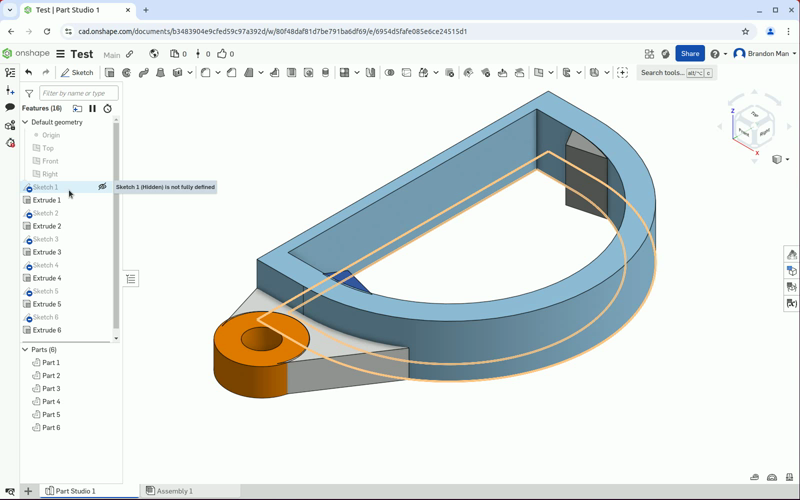
click(69, 189)